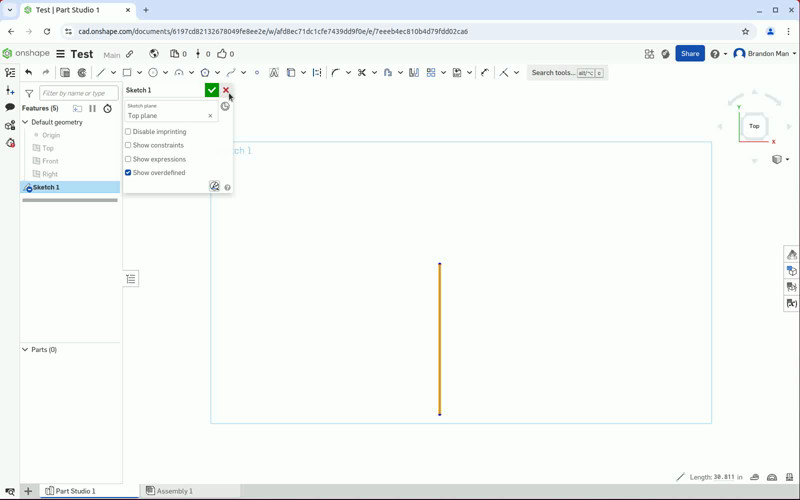
key(shift+h)
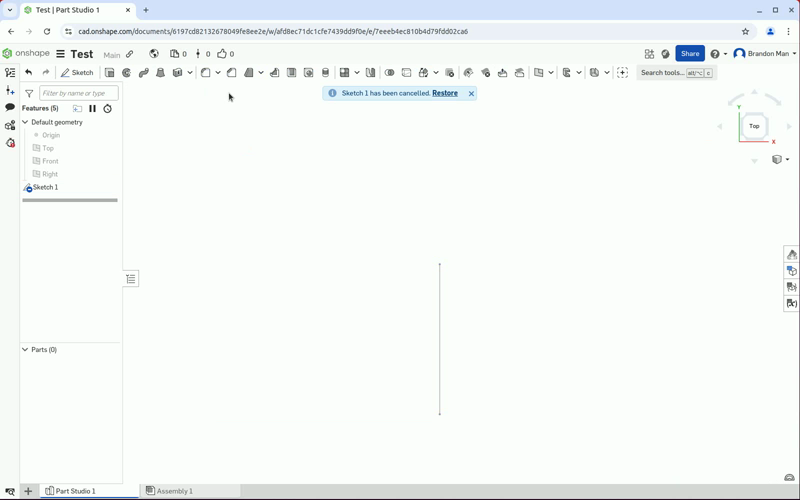
key(shift+s)
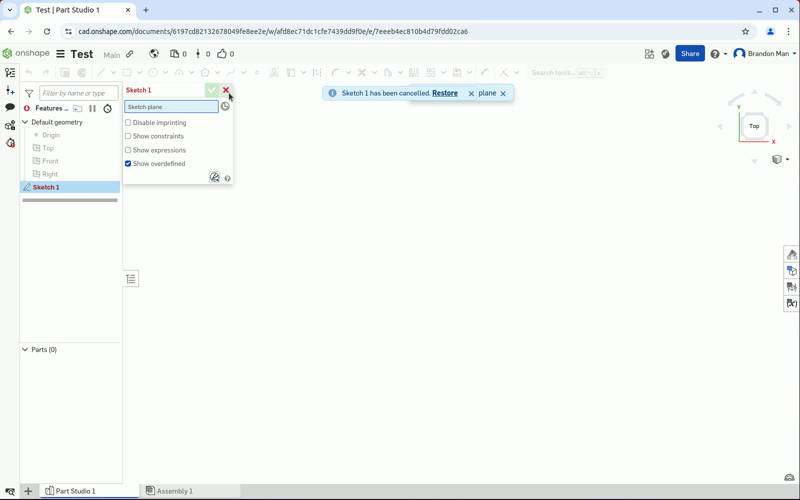
mouse_move(73, 150)
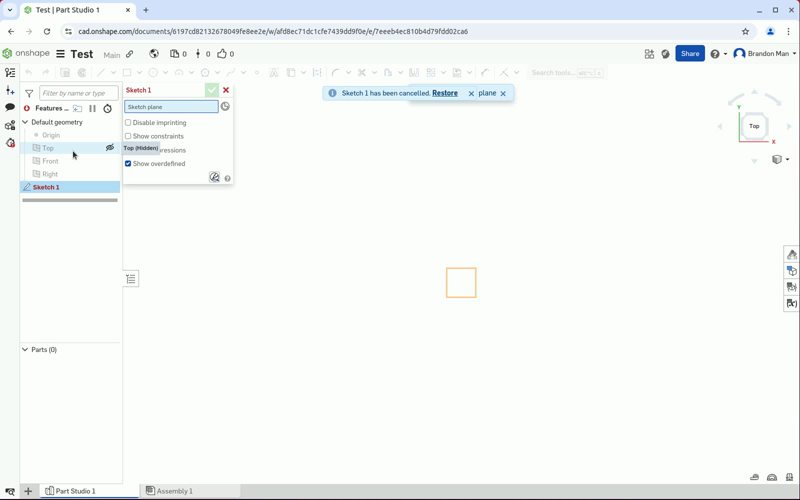
click(73, 150)
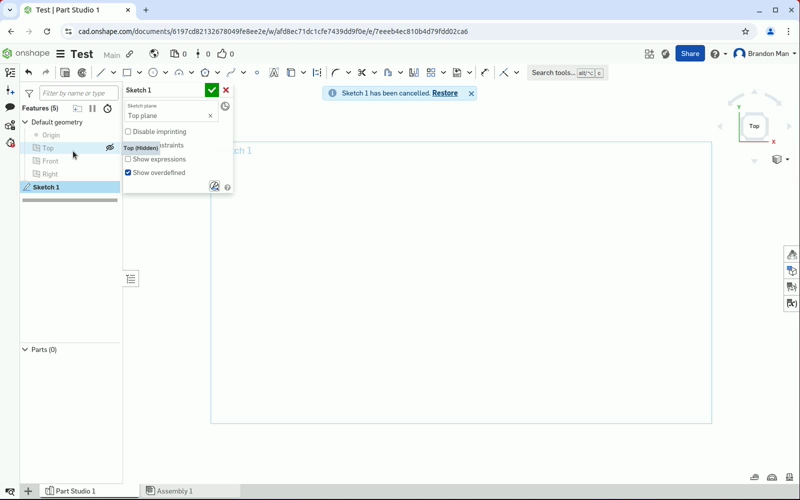
mouse_move(73, 352)
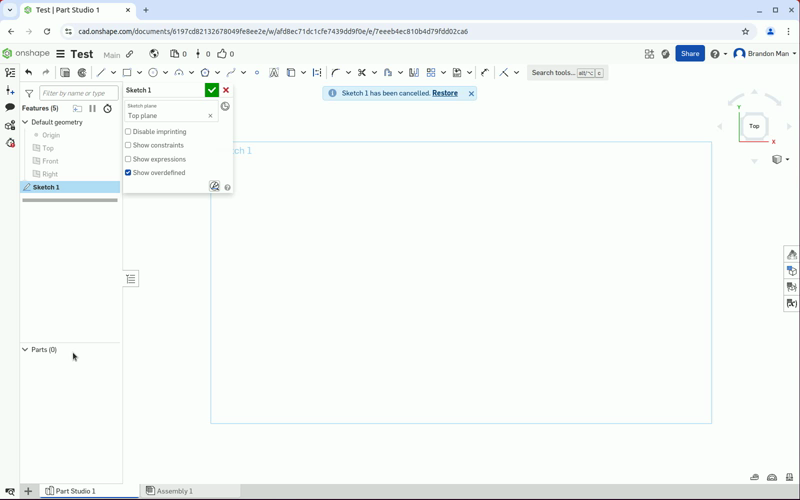
key(y)
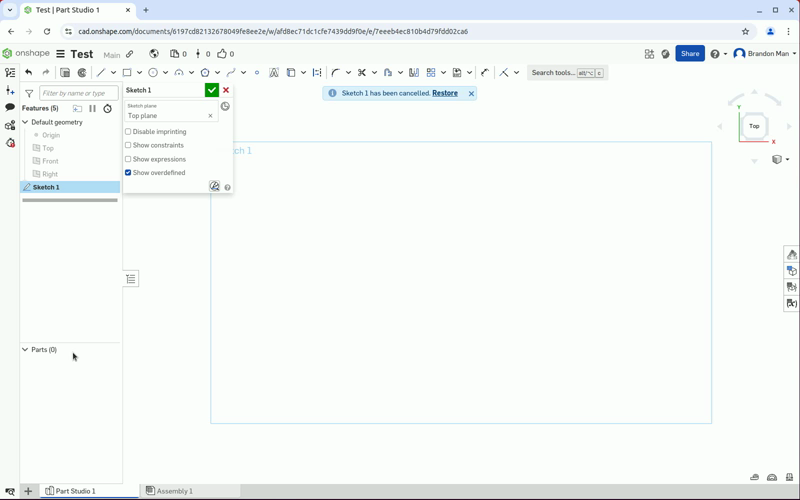
key(c)
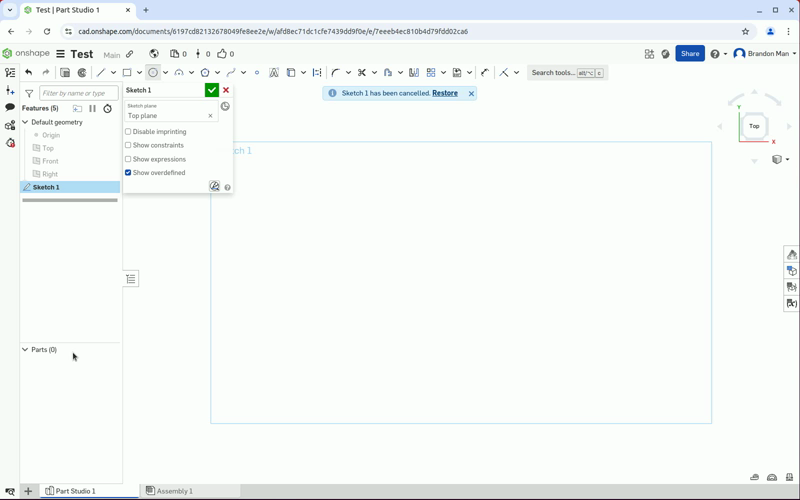
key_down(shift)
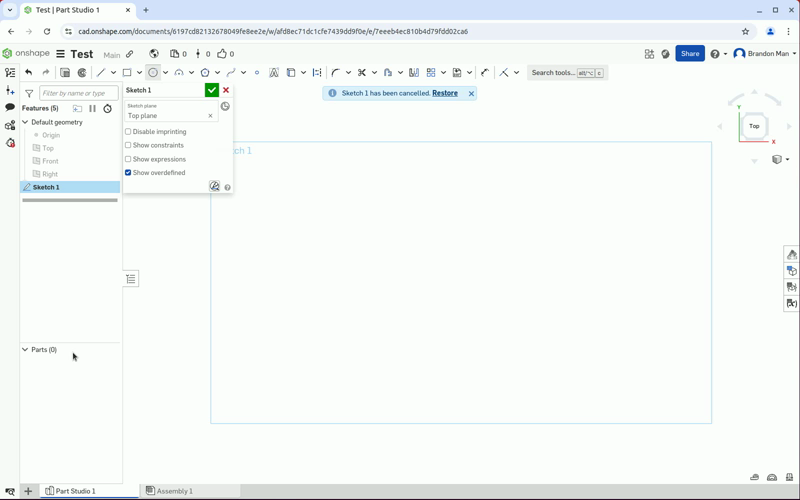
mouse_move(443, 205)
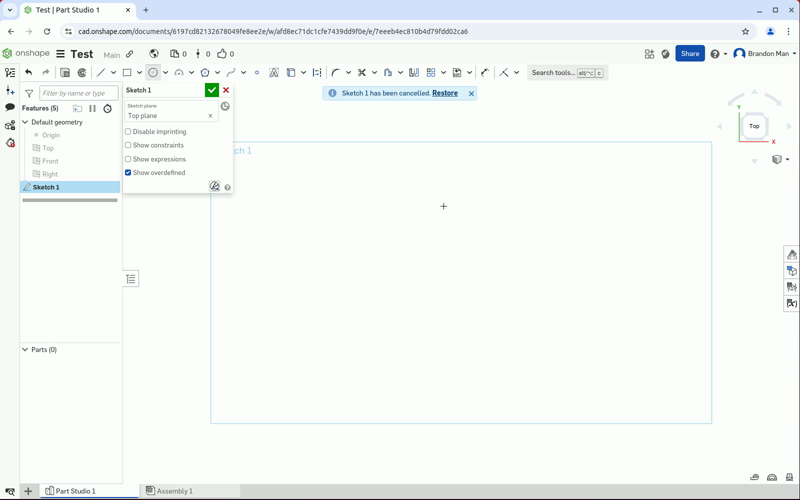
click(443, 205)
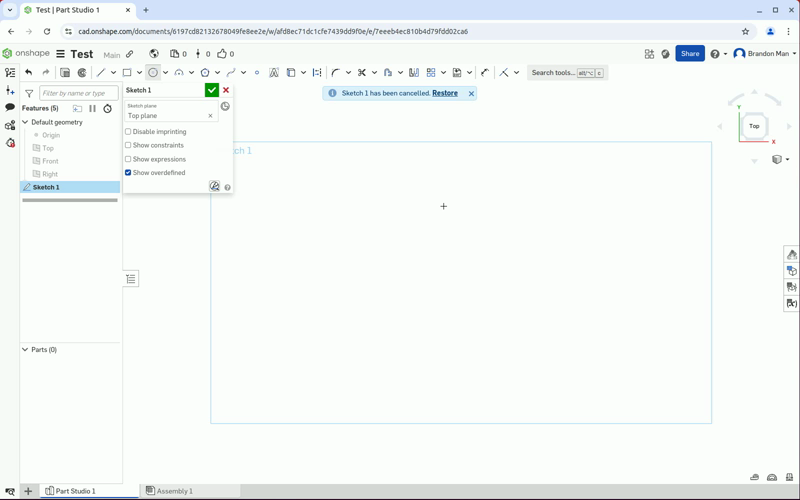
key_up(shift)
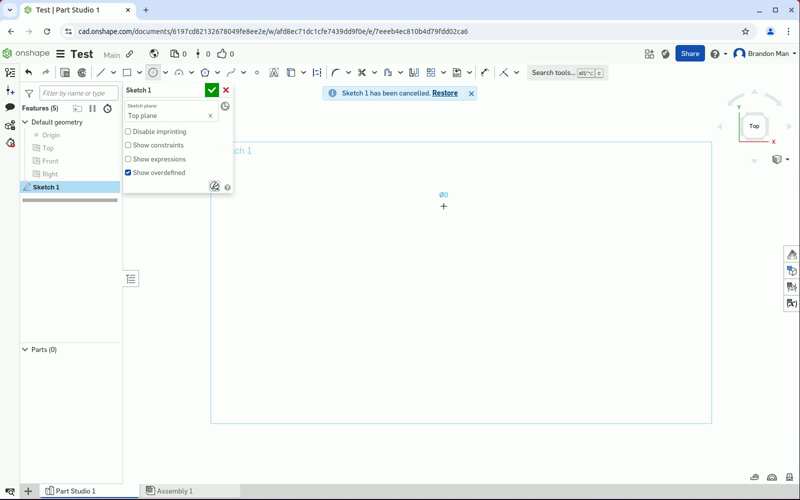
mouse_move(479, 205)
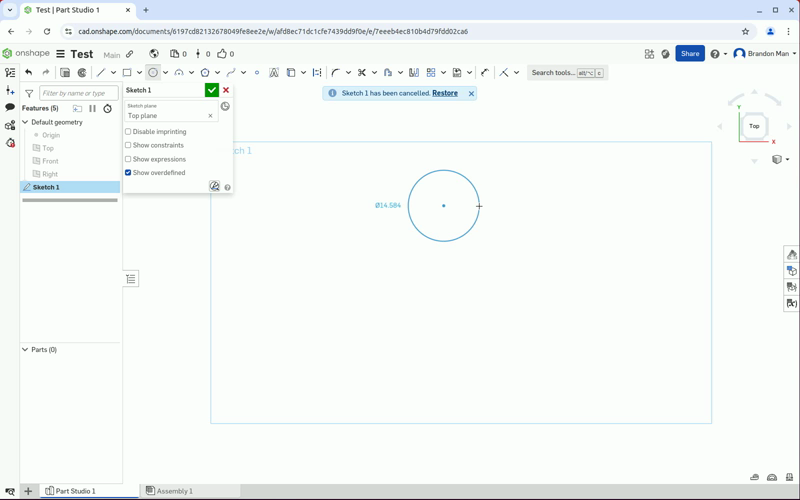
click(479, 205)
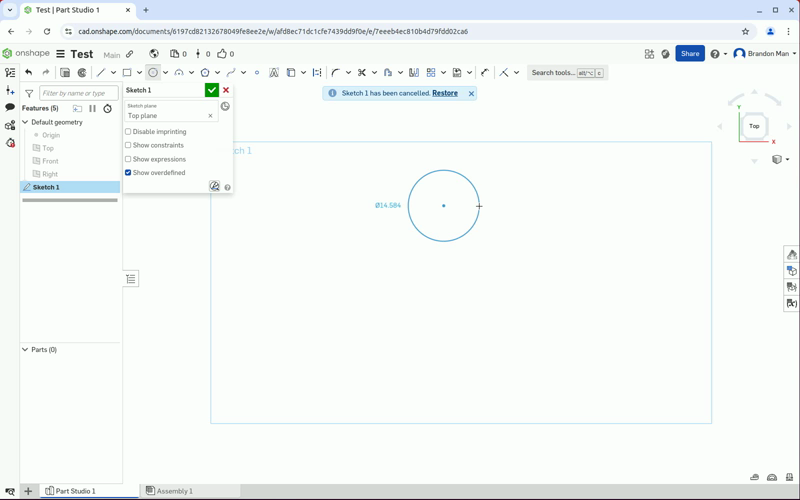
key(esc)
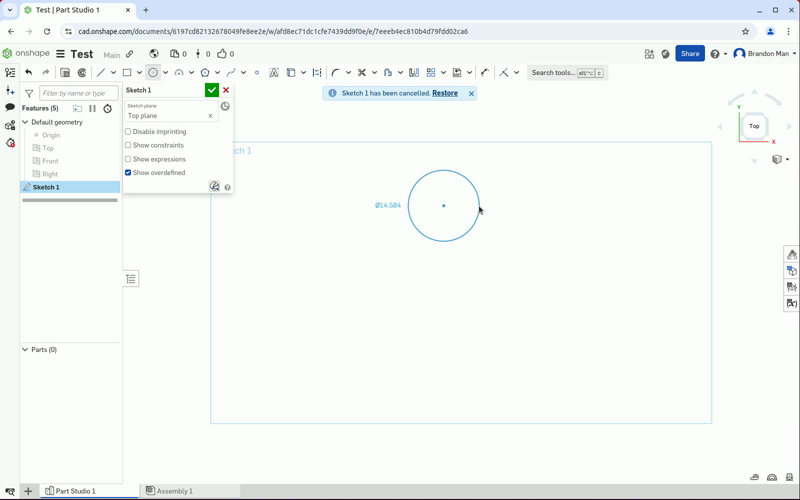
key(c)
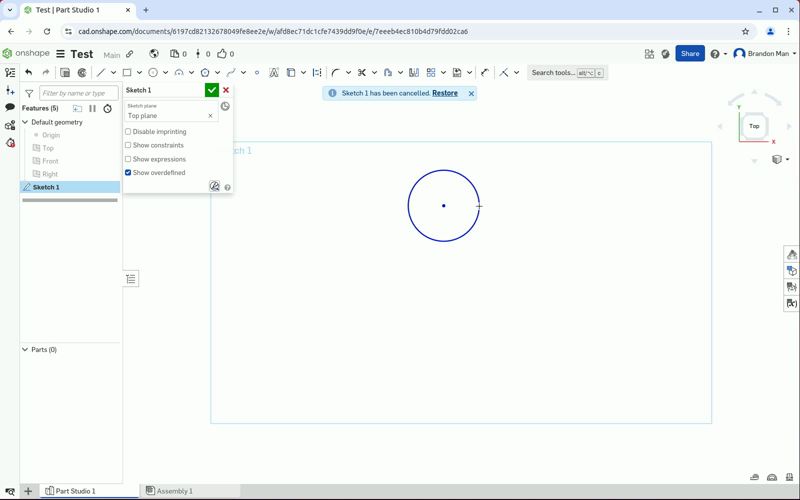
key_down(shift)
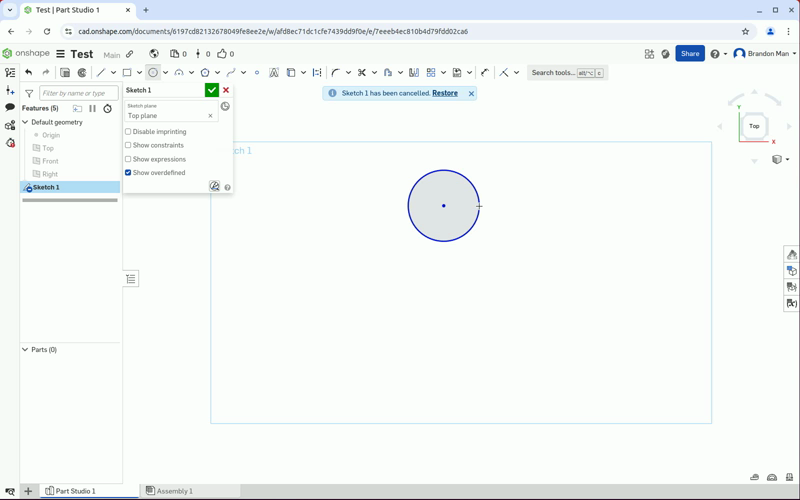
mouse_move(443, 205)
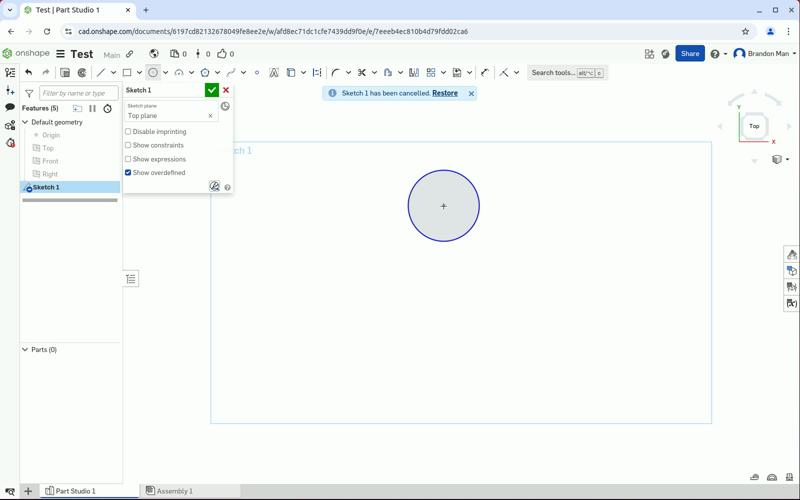
click(443, 205)
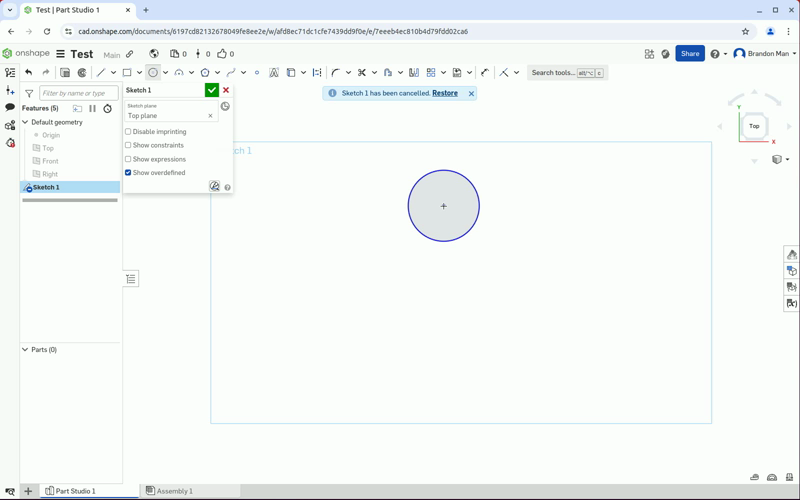
key_up(shift)
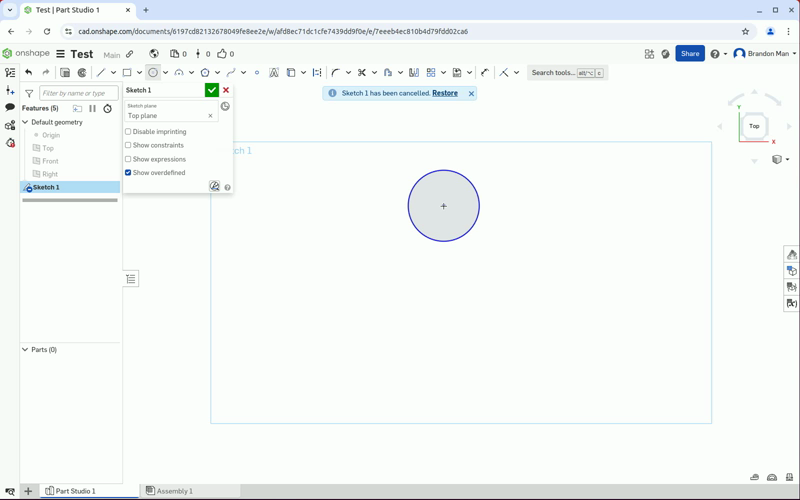
mouse_move(471, 205)
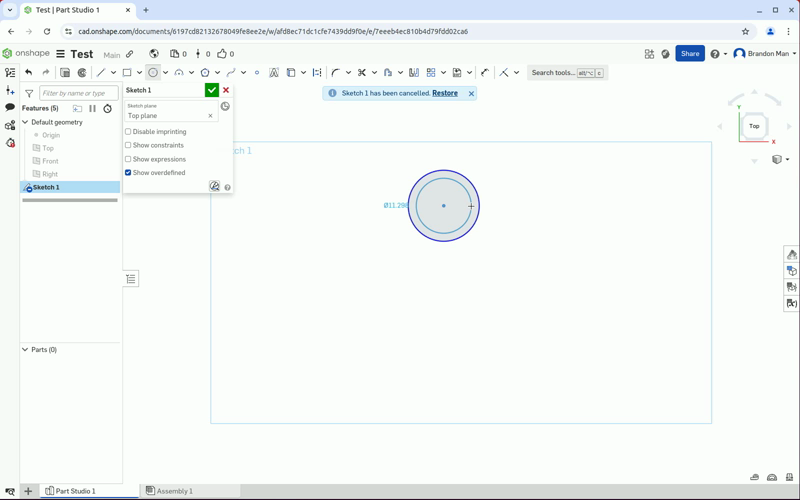
click(471, 205)
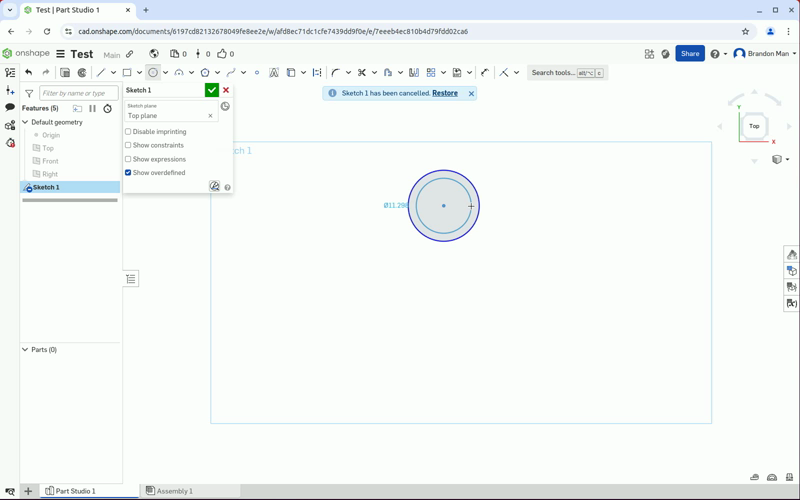
key(esc)
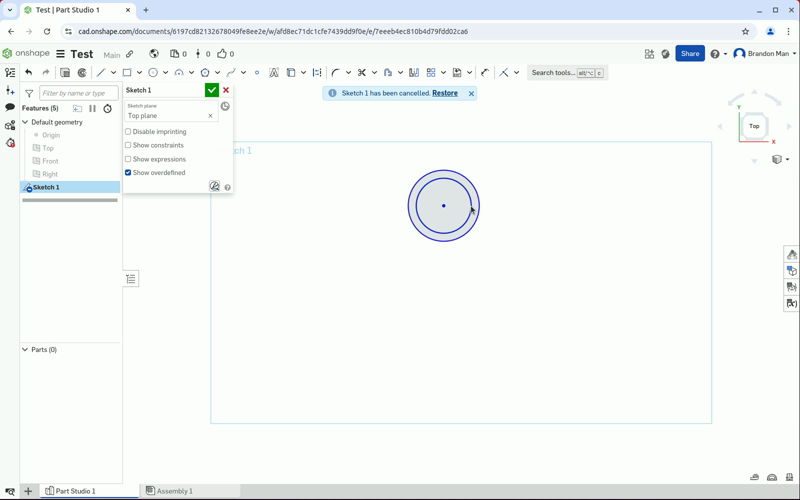
mouse_move(467, 229)
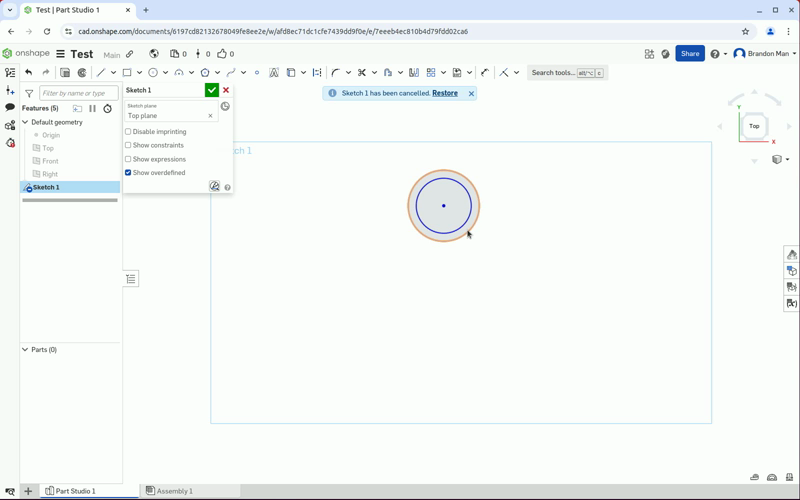
scroll(6)
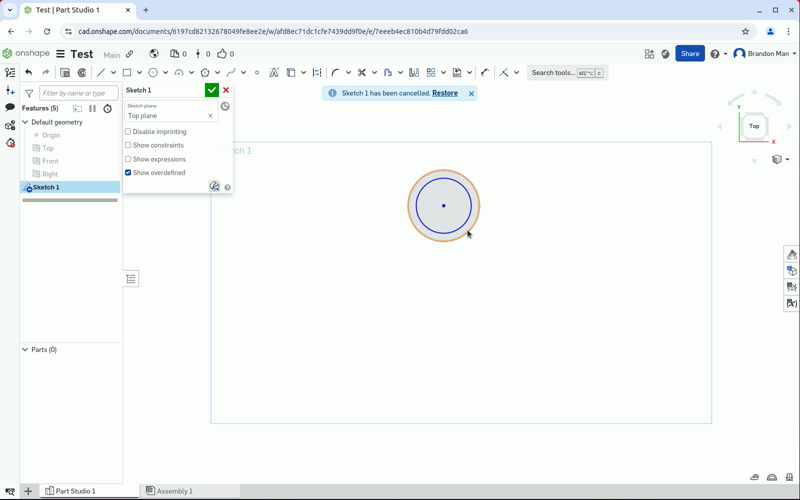
scroll(6)
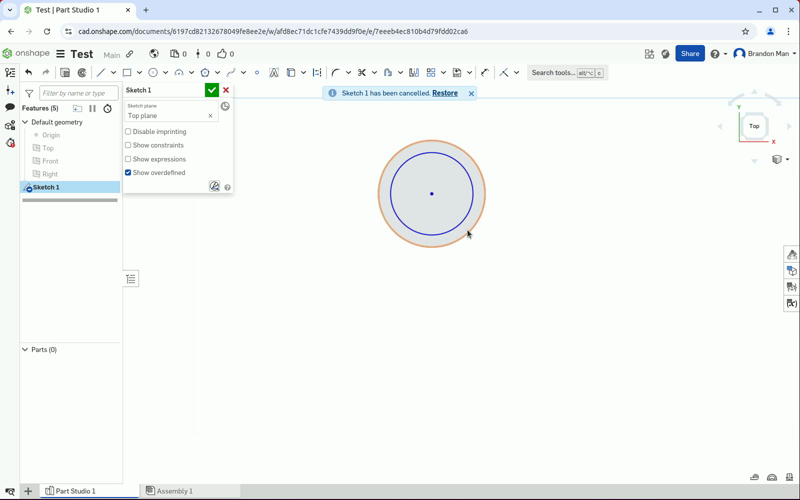
scroll(6)
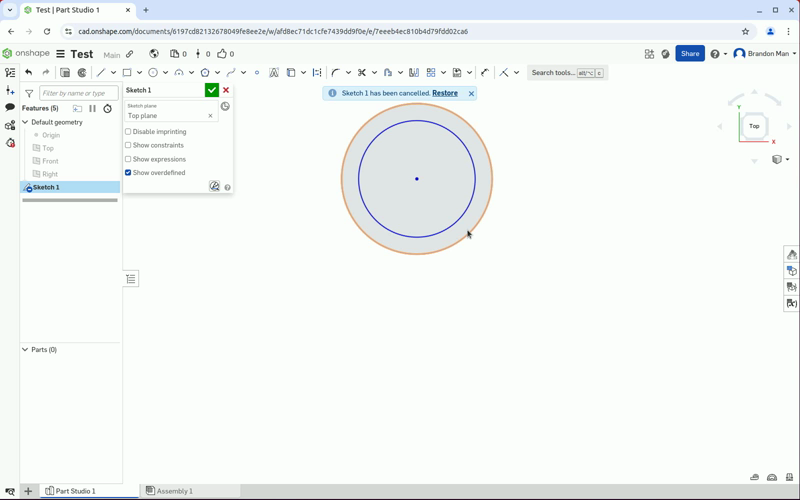
scroll(6)
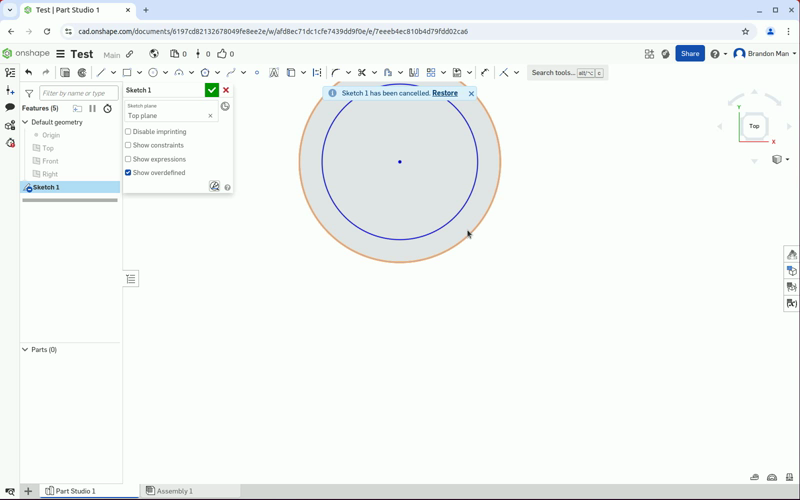
scroll(6)
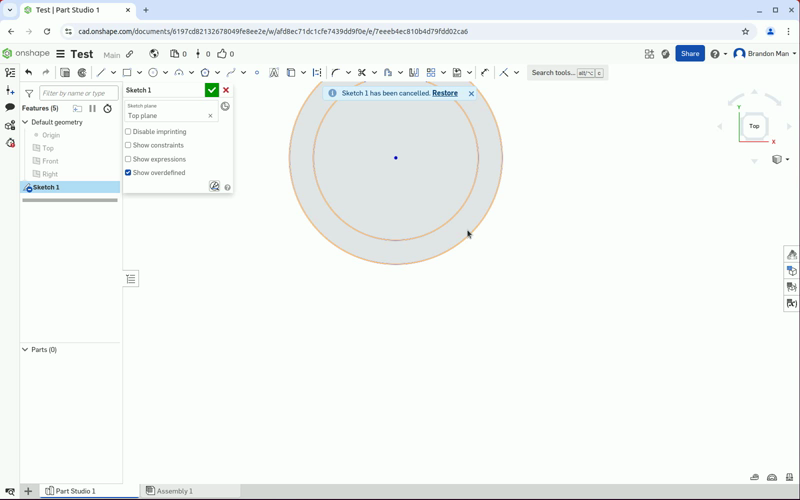
scroll(6)
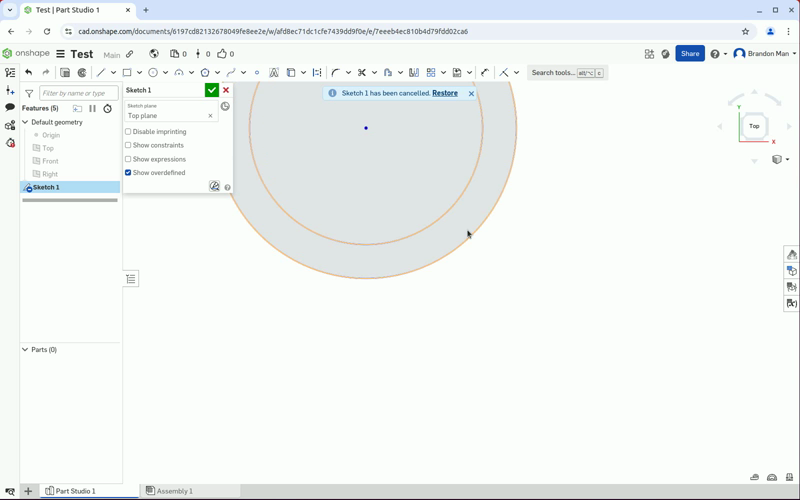
scroll(6)
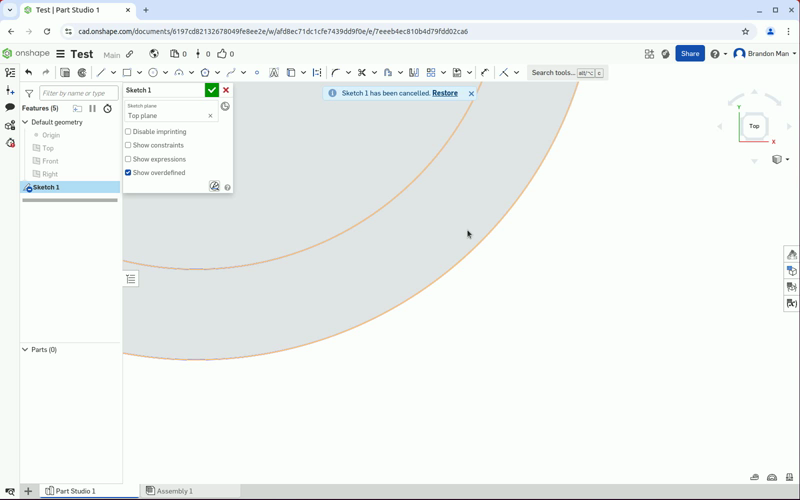
click(467, 229)
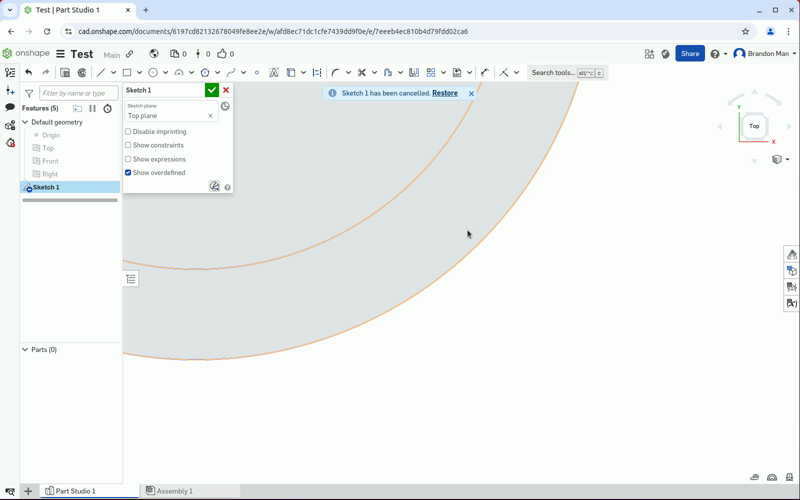
scroll(-6)
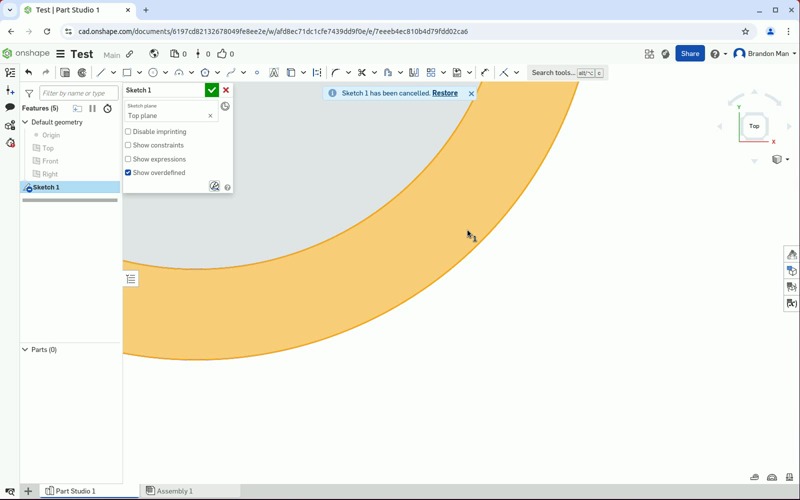
scroll(-6)
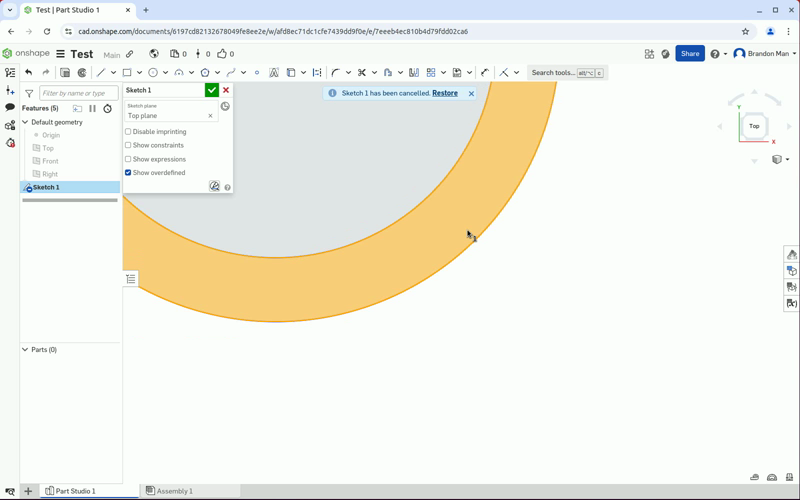
scroll(-6)
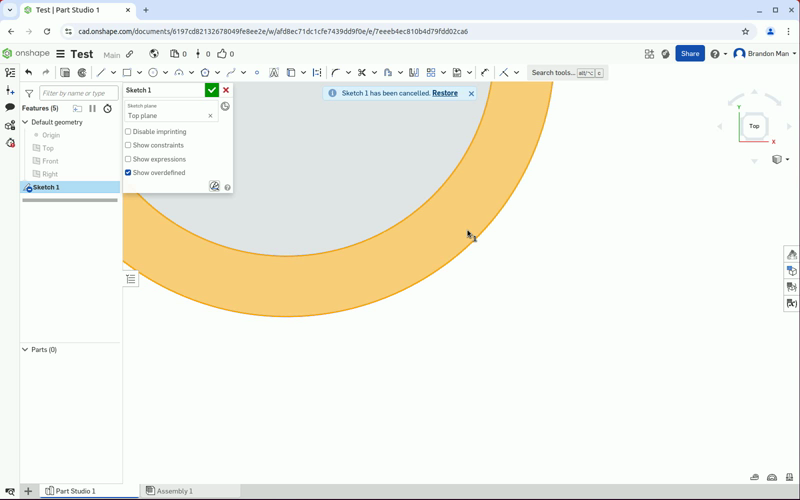
scroll(-6)
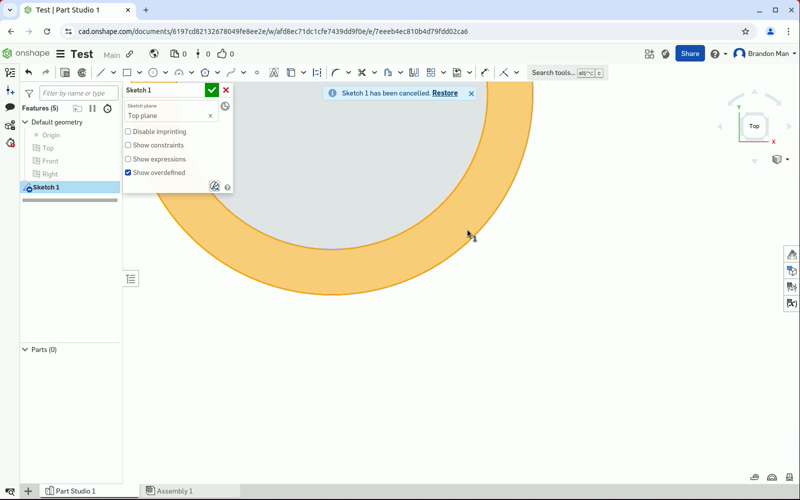
scroll(-6)
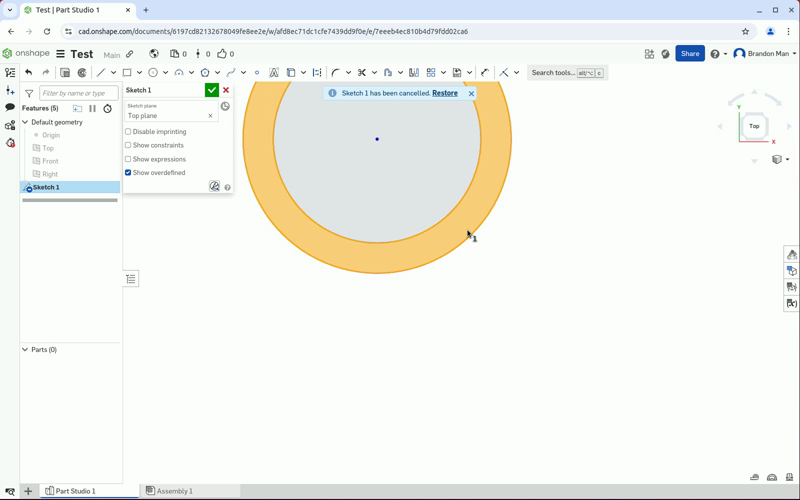
scroll(-6)
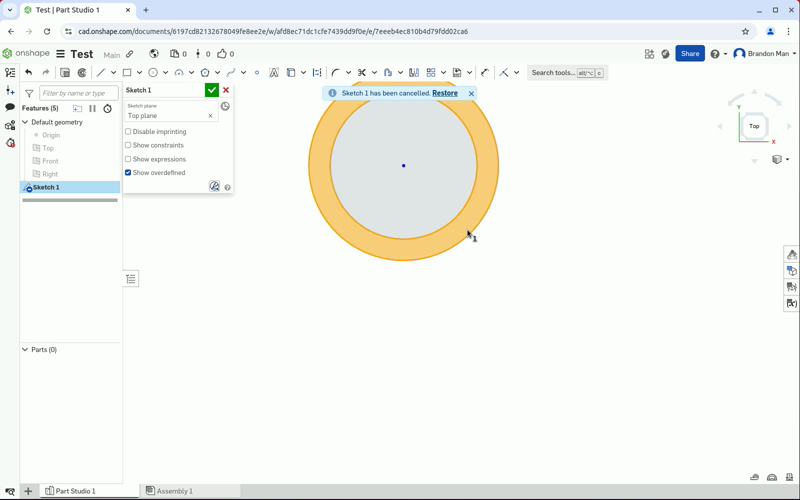
scroll(-6)
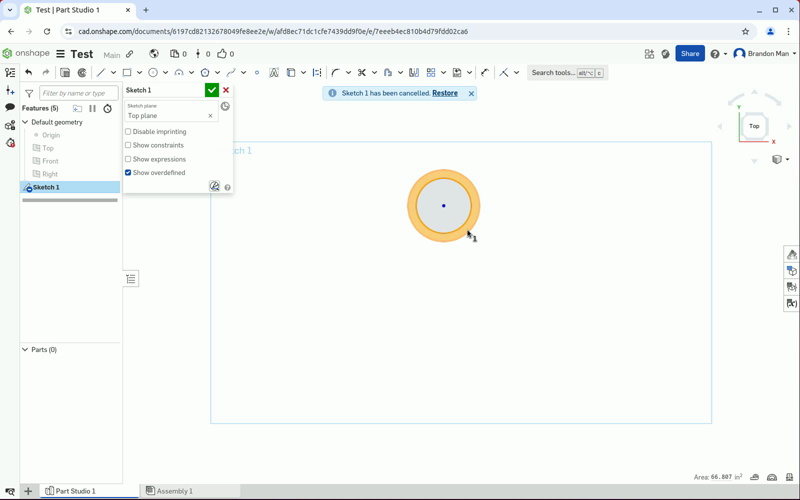
mouse_move(73, 352)
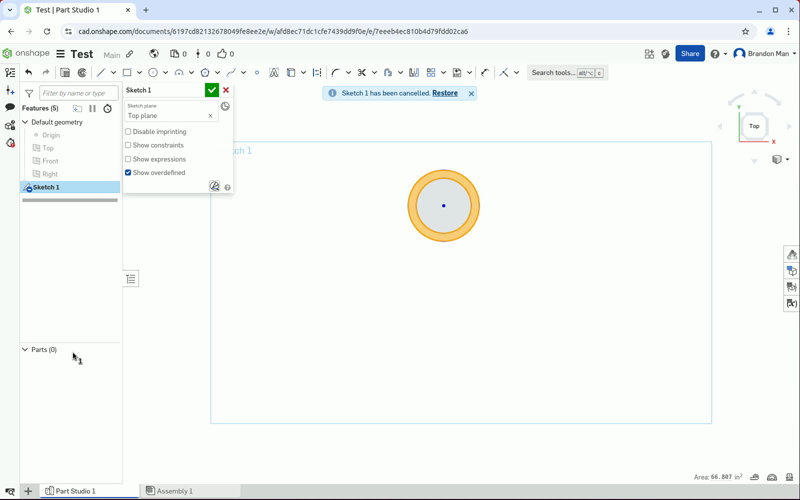
key(shift+y)
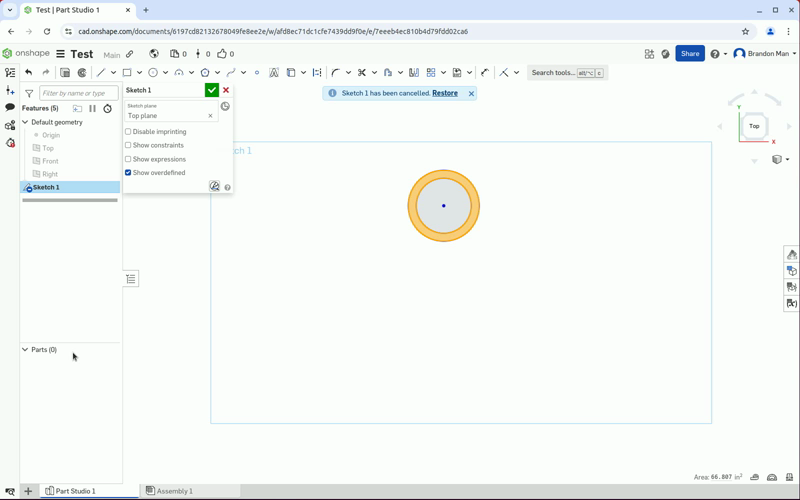
key(shift+e)
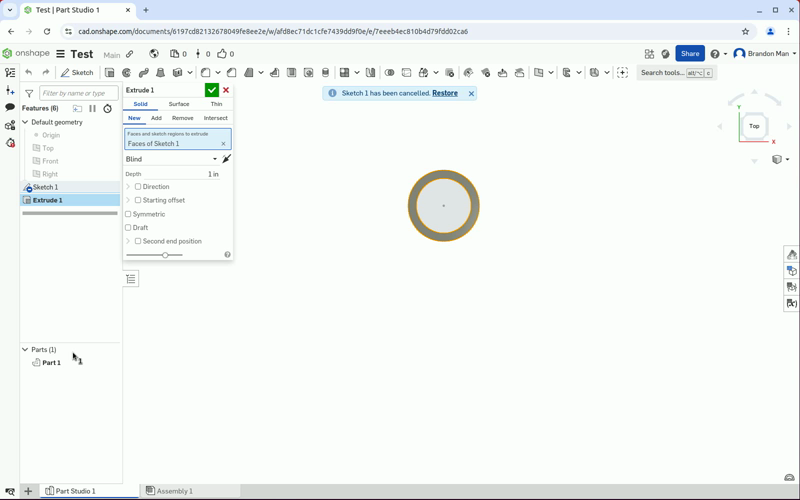
mouse_move(143, 106)
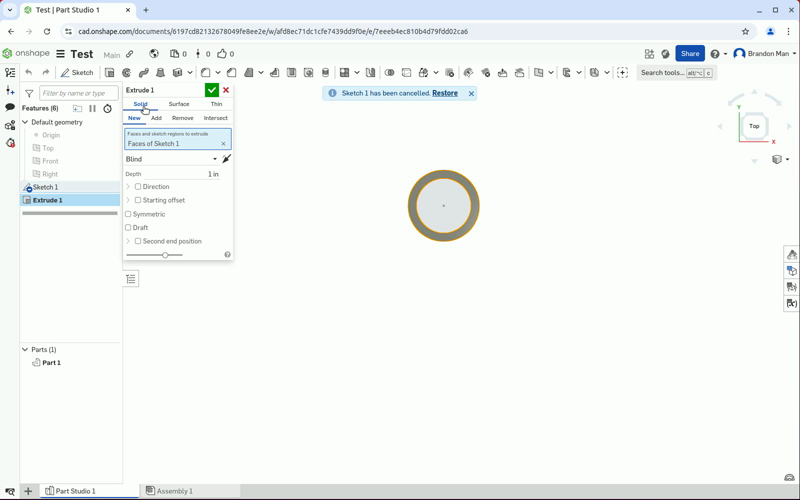
click(143, 106)
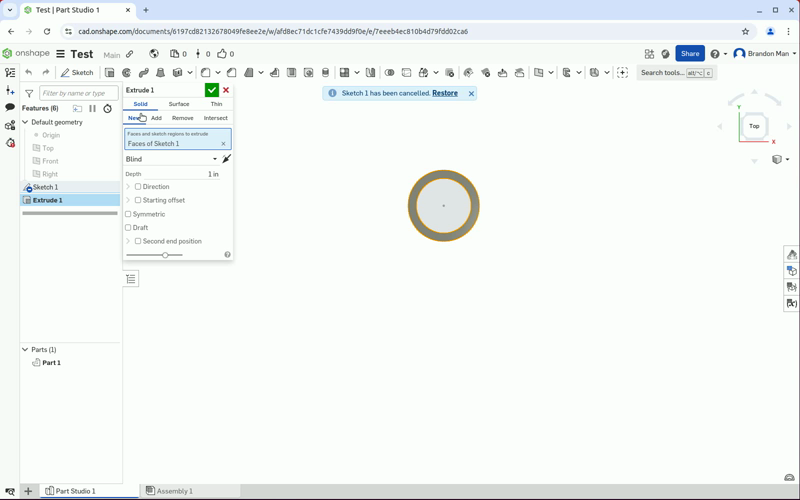
mouse_move(137, 120)
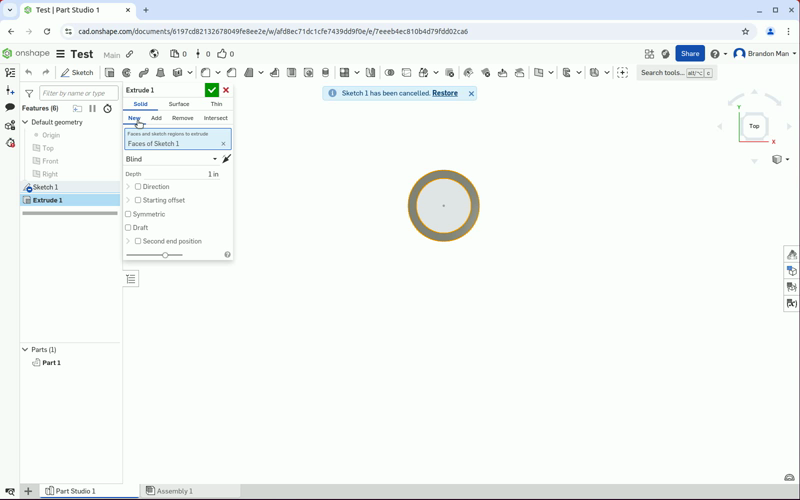
click(137, 120)
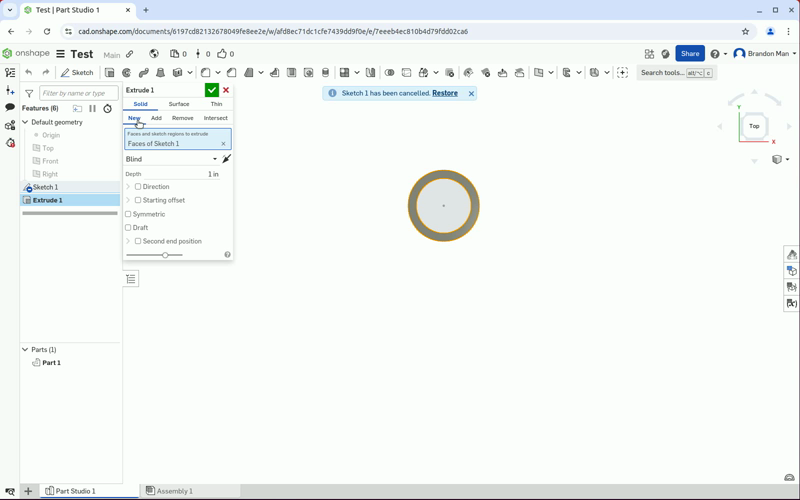
key(tab, 4)
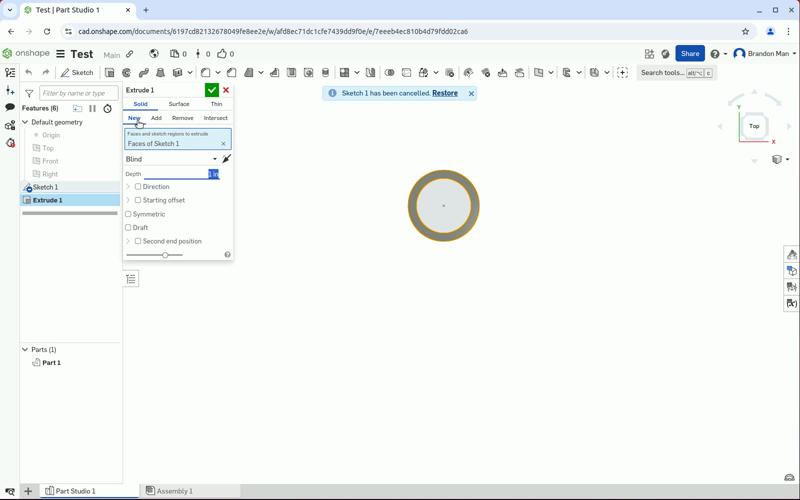
text(3.37)
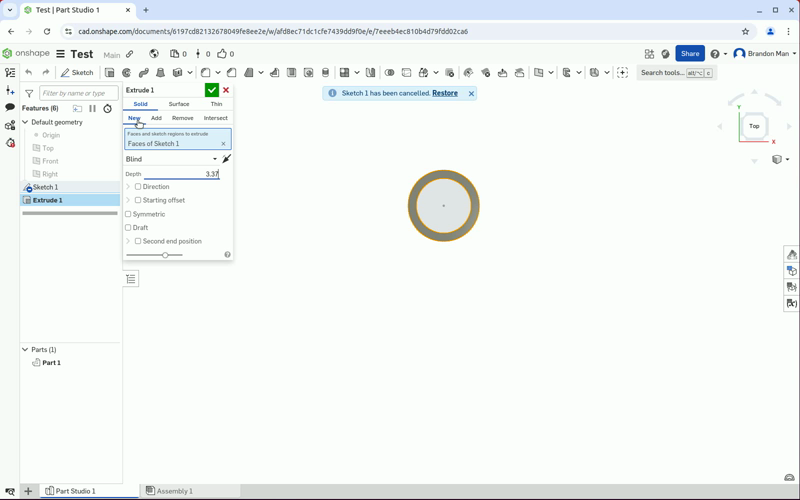
key(enter)
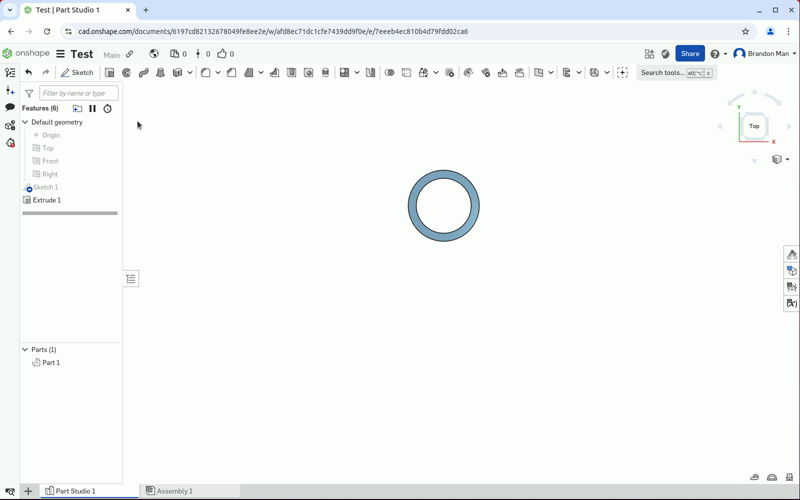
key(shift+h)
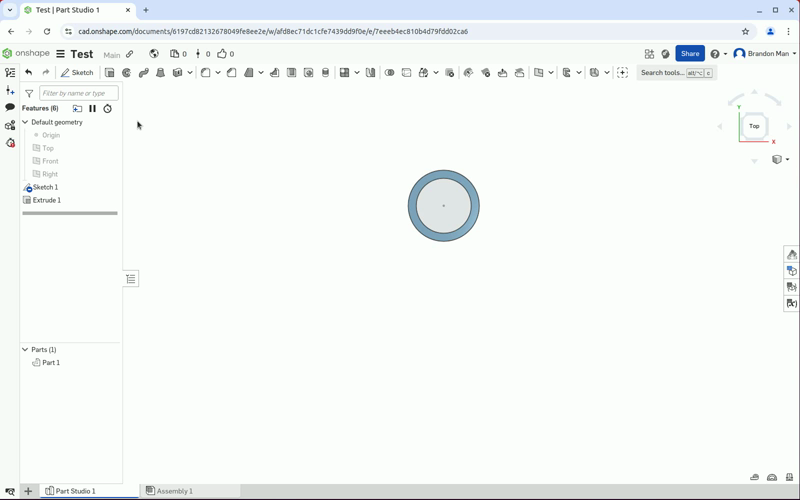
key(shift+h)
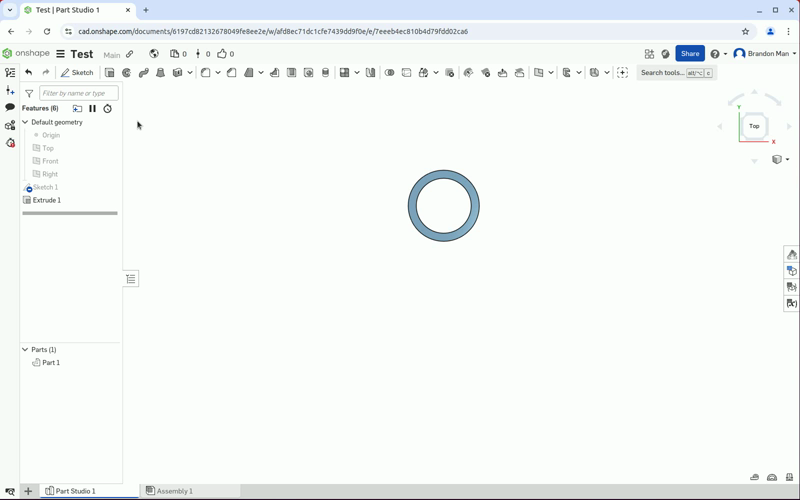
mouse_move(73, 189)
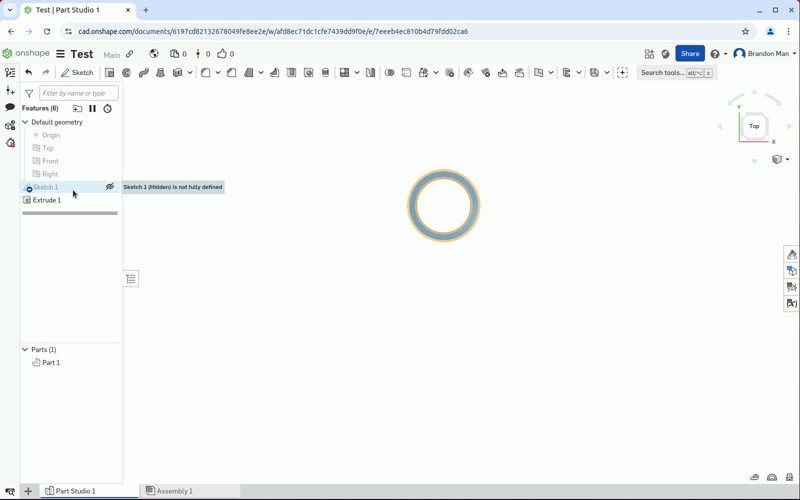
click(73, 189)
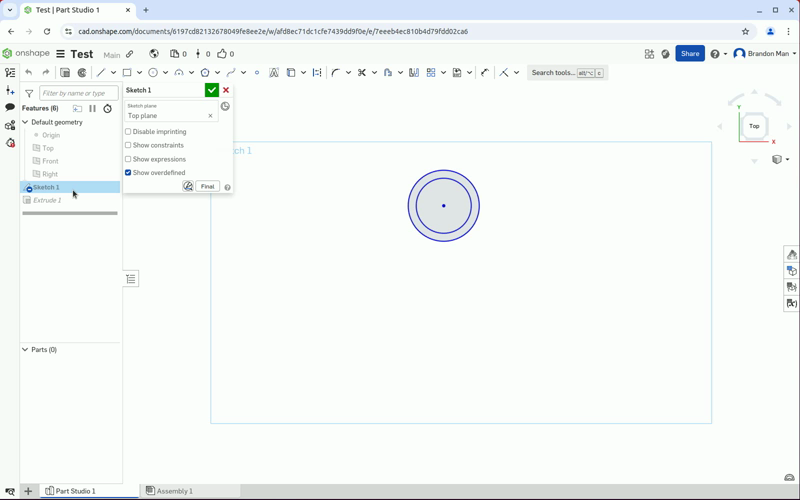
mouse_move(229, 92)
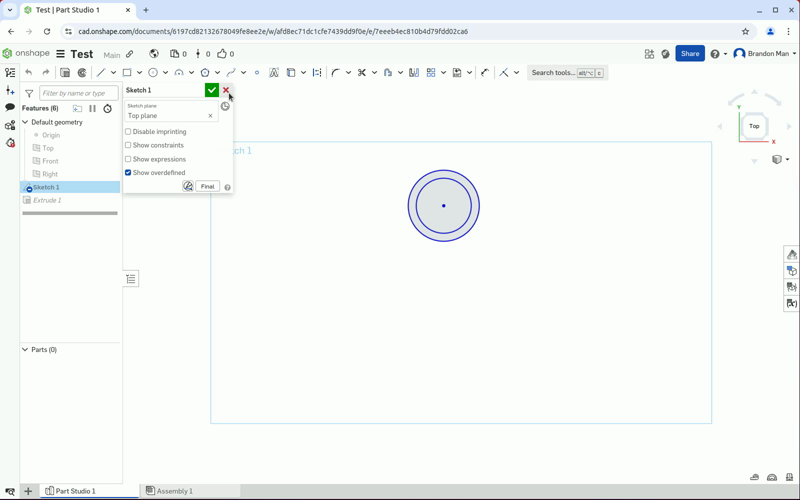
click(229, 92)
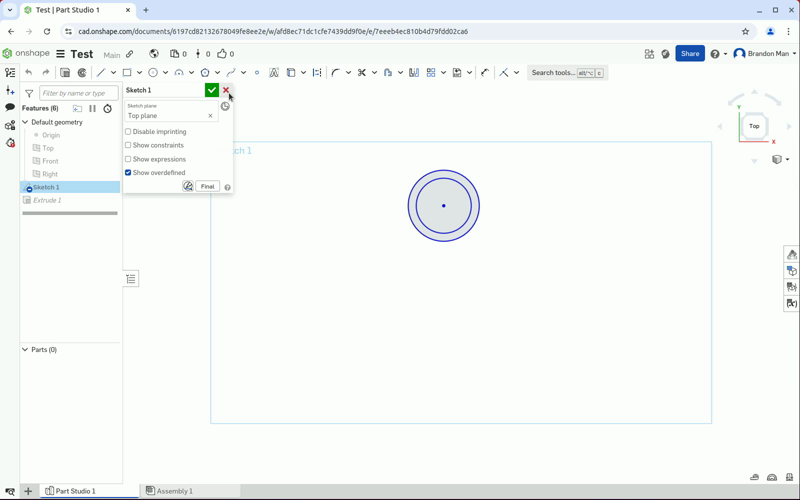
key(shift+s)
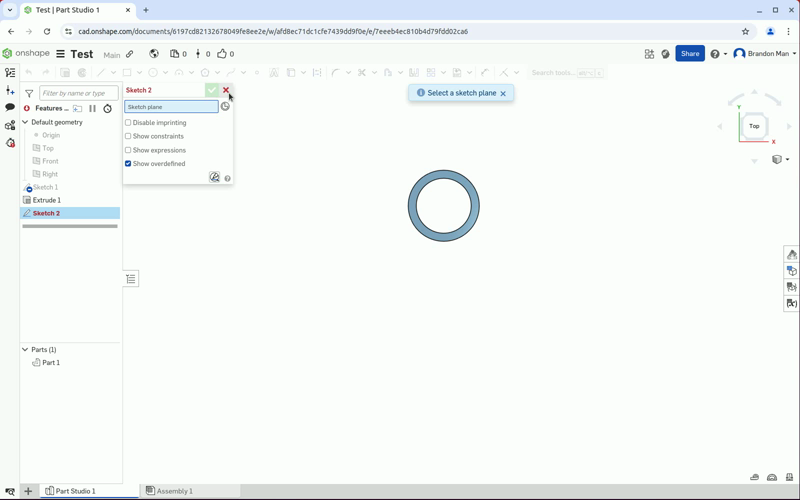
mouse_move(73, 150)
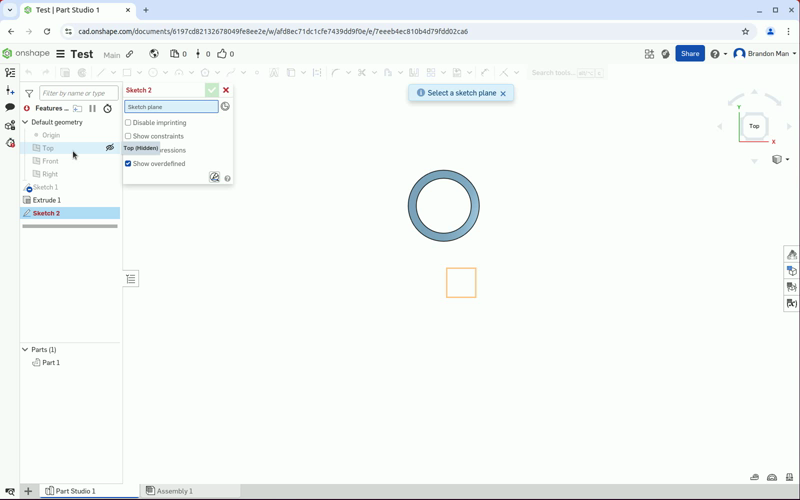
click(73, 150)
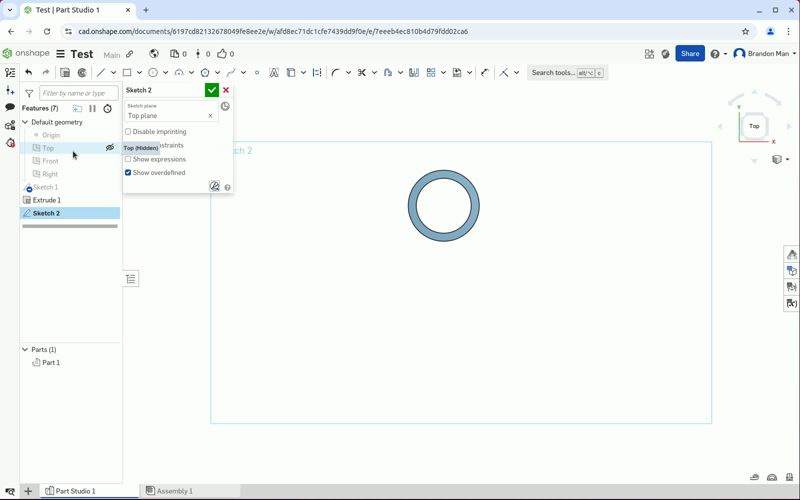
mouse_move(73, 352)
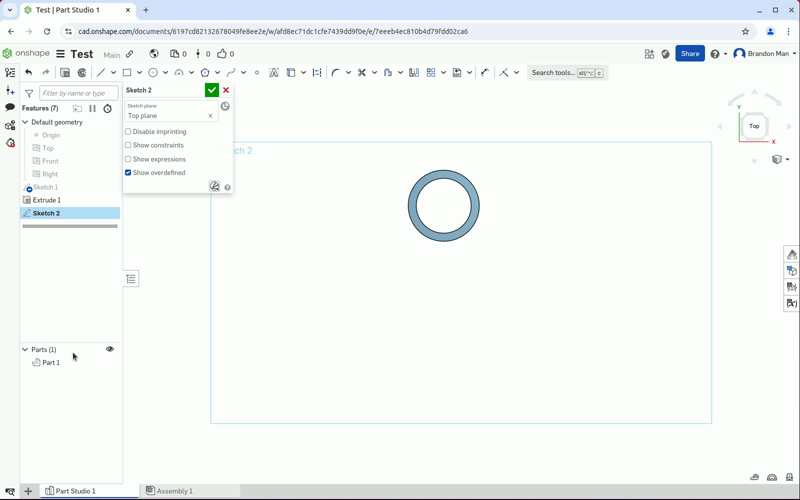
key(y)
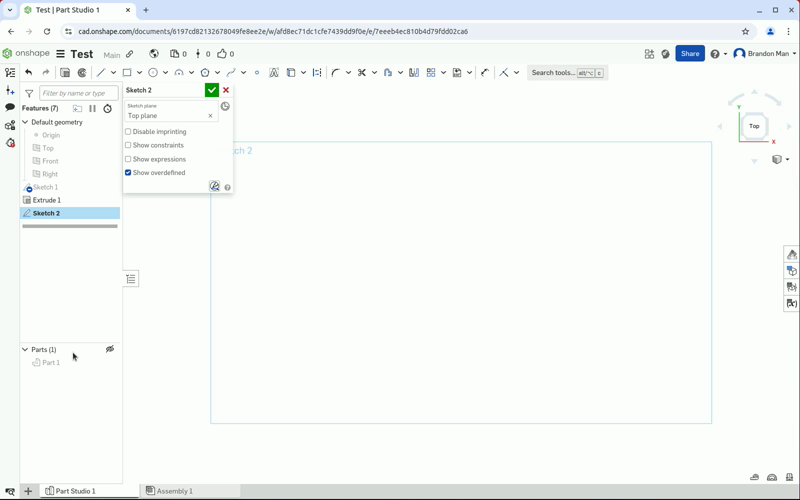
key(l)
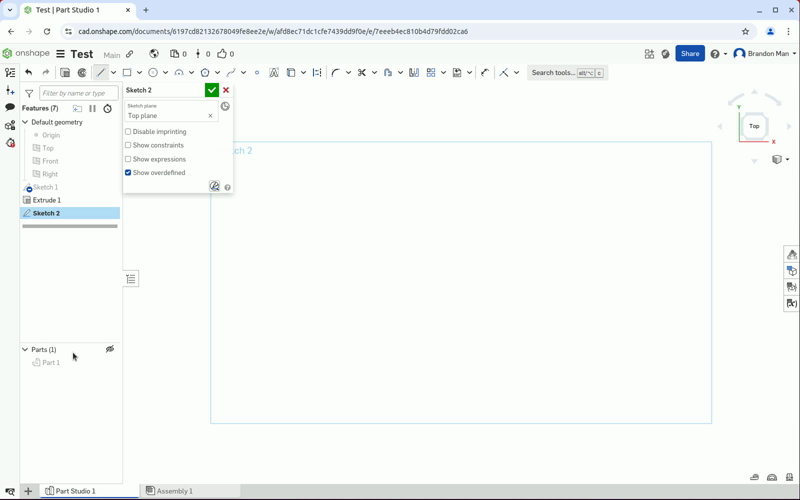
key_down(shift)
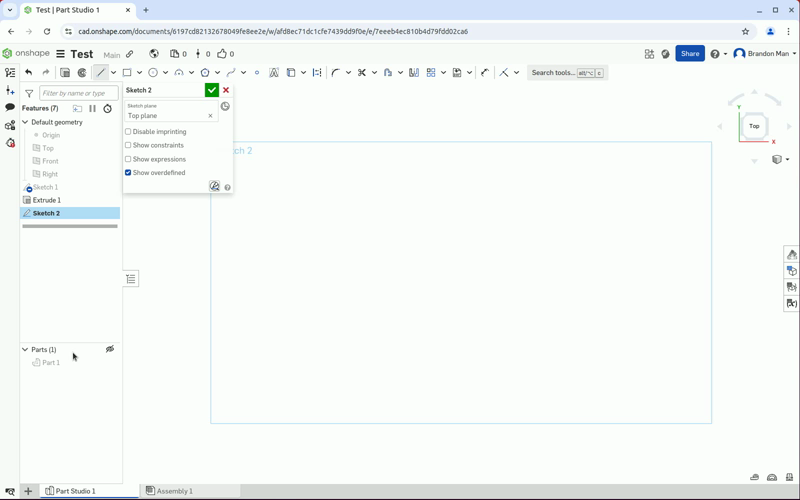
mouse_move(422, 298)
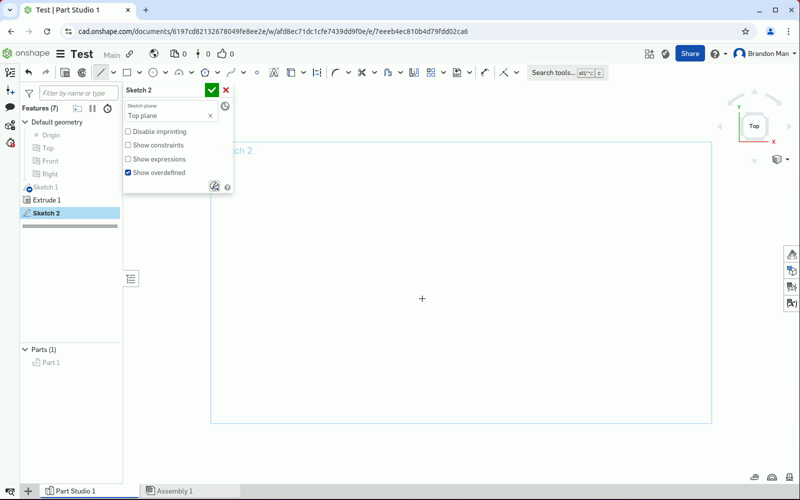
click(422, 298)
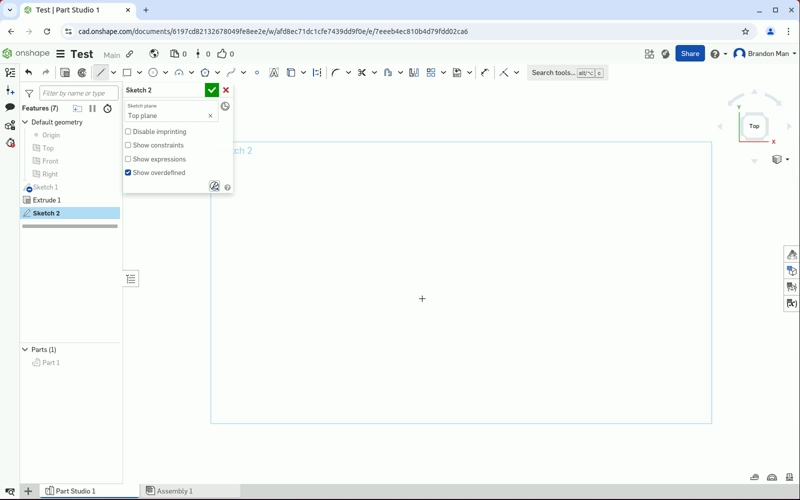
key_up(shift)
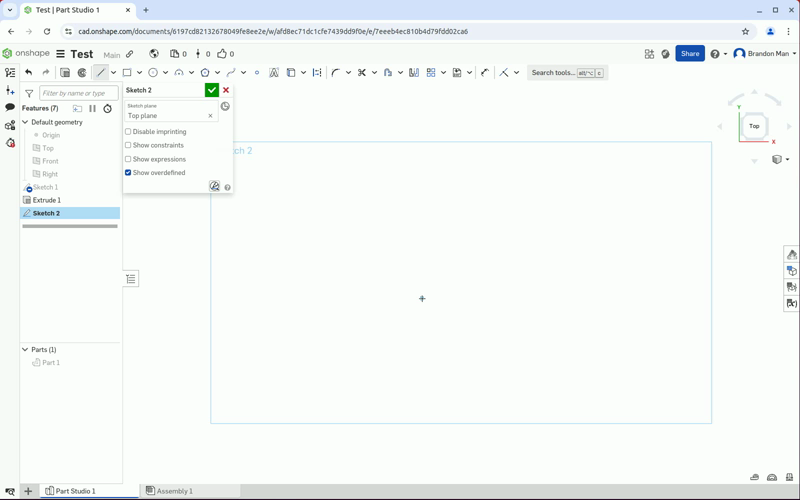
key_down(shift)
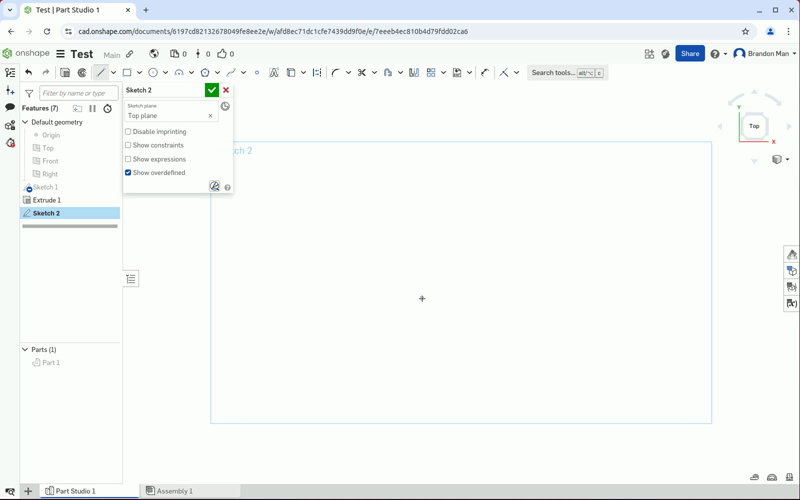
mouse_move(452, 298)
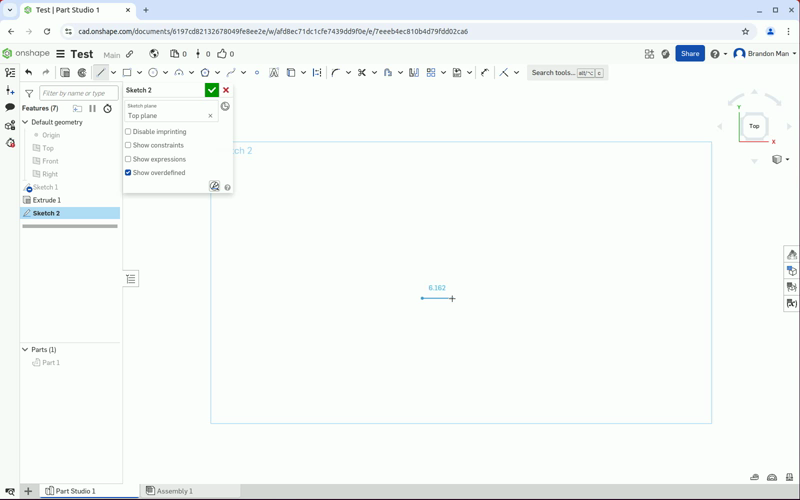
mouse_move(443, 320)
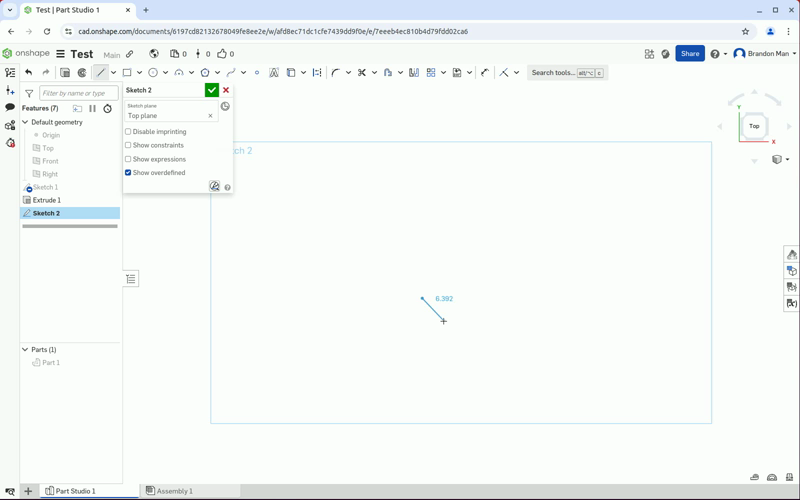
click(443, 320)
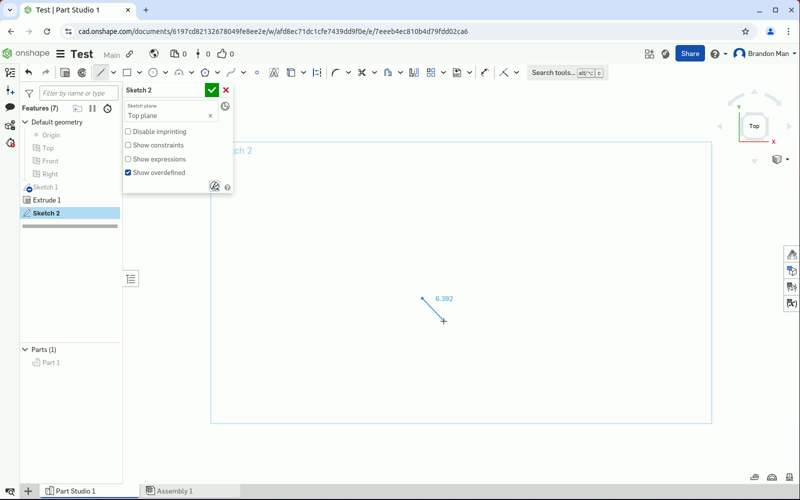
key_up(shift)
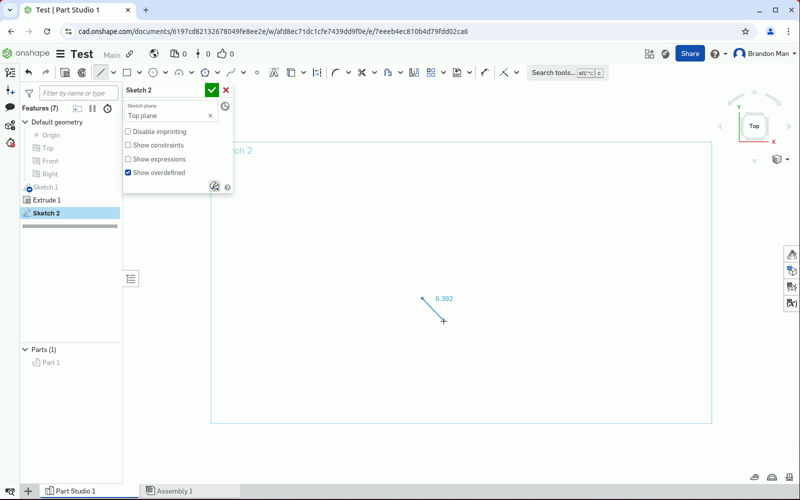
key(esc)
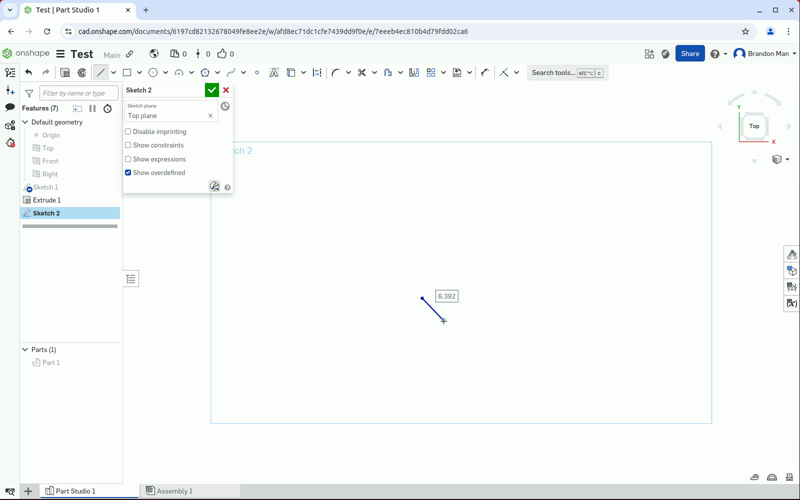
key(a)
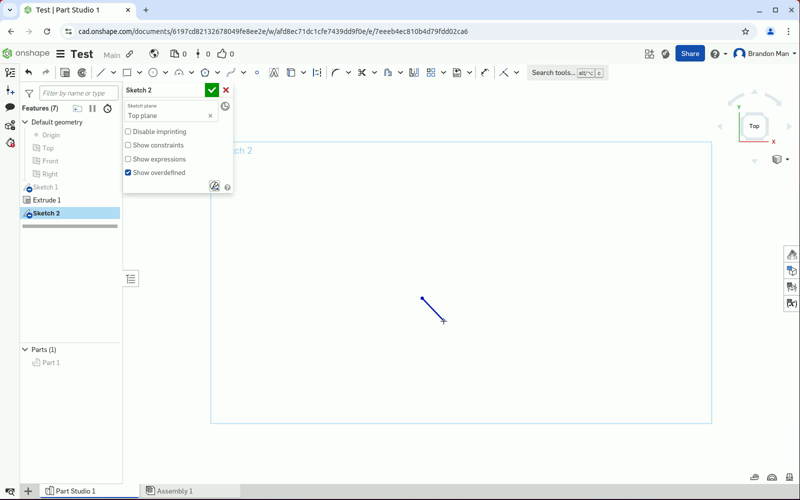
mouse_move(443, 320)
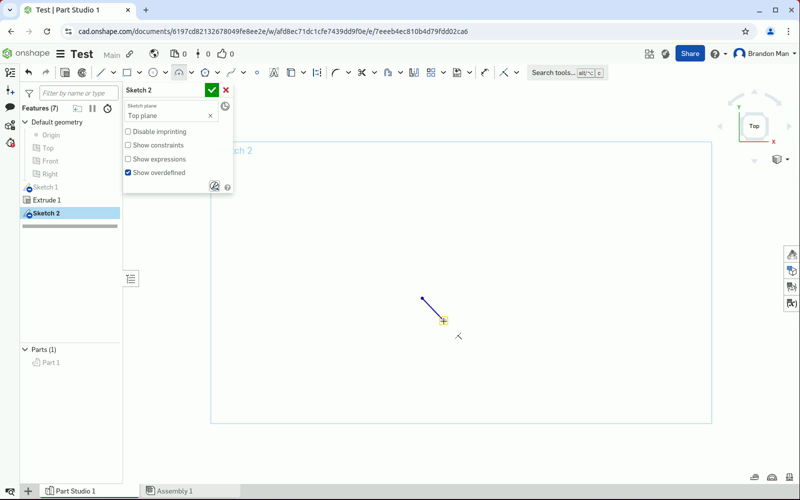
click(443, 320)
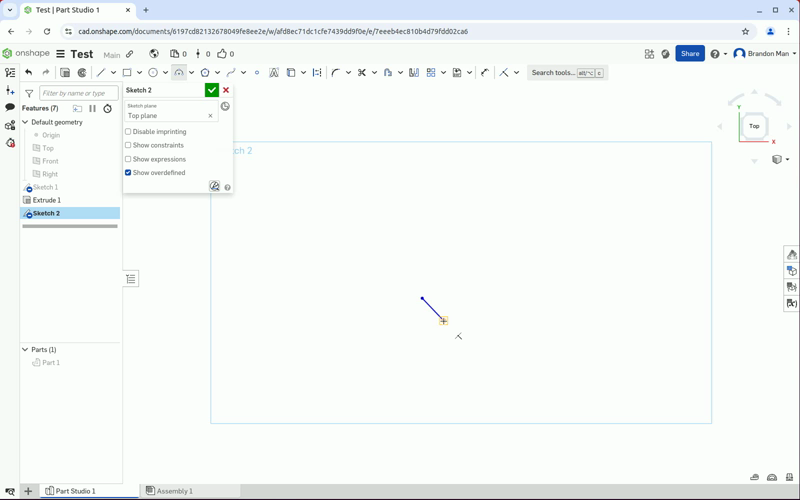
key_down(shift)
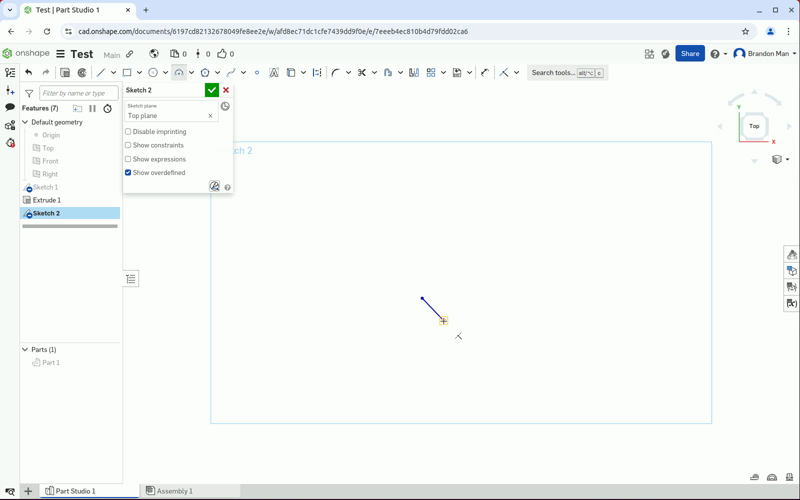
mouse_move(492, 309)
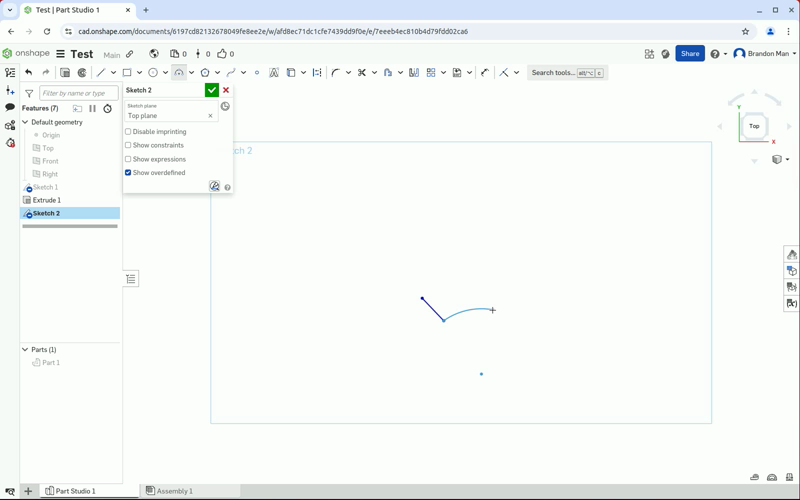
click(492, 309)
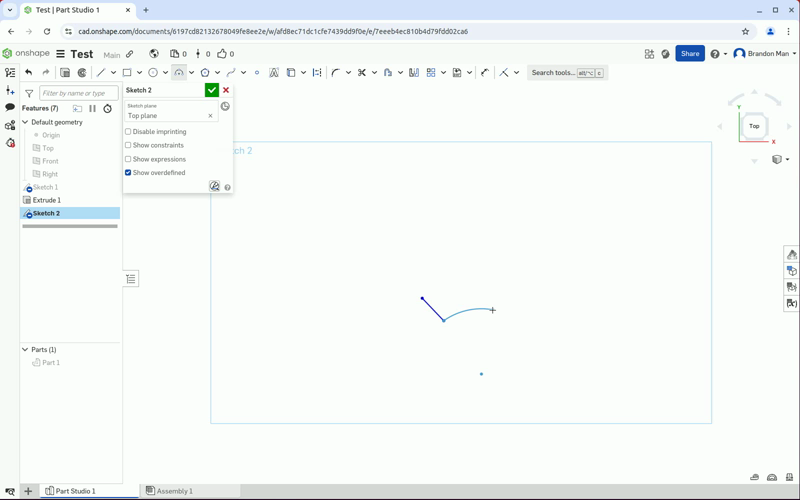
mouse_move(470, 323)
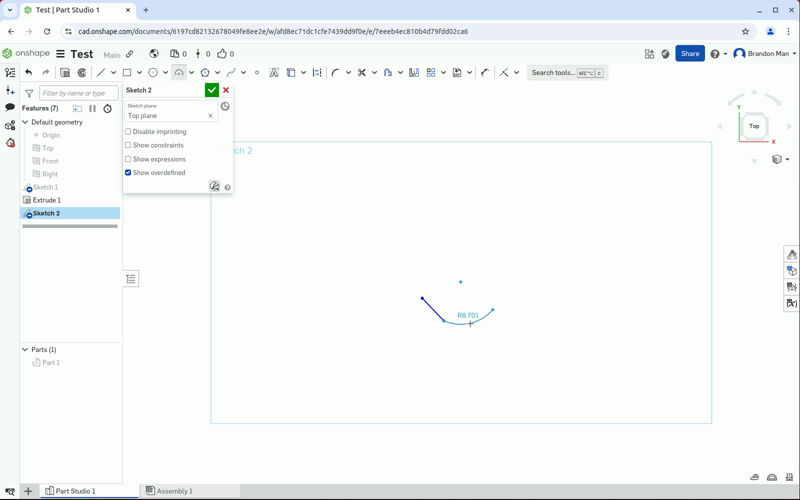
click(470, 323)
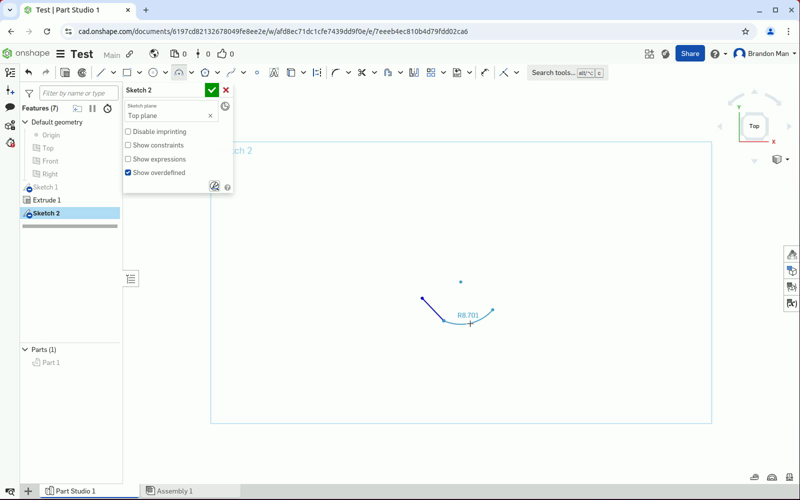
key_up(shift)
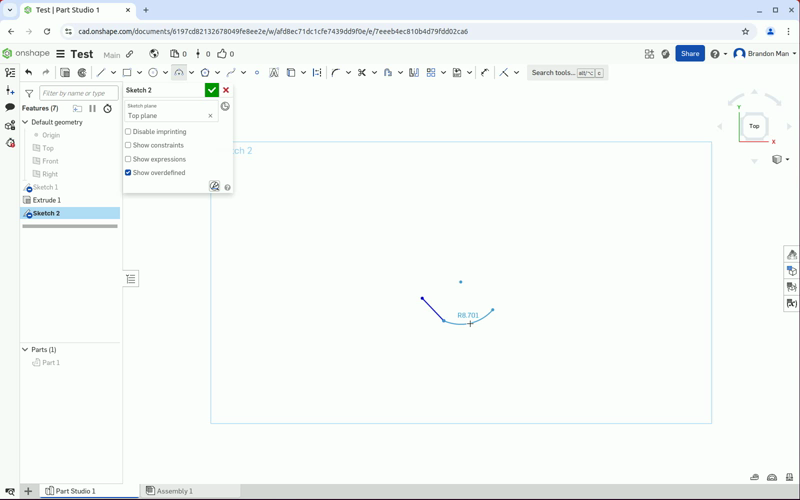
key(esc)
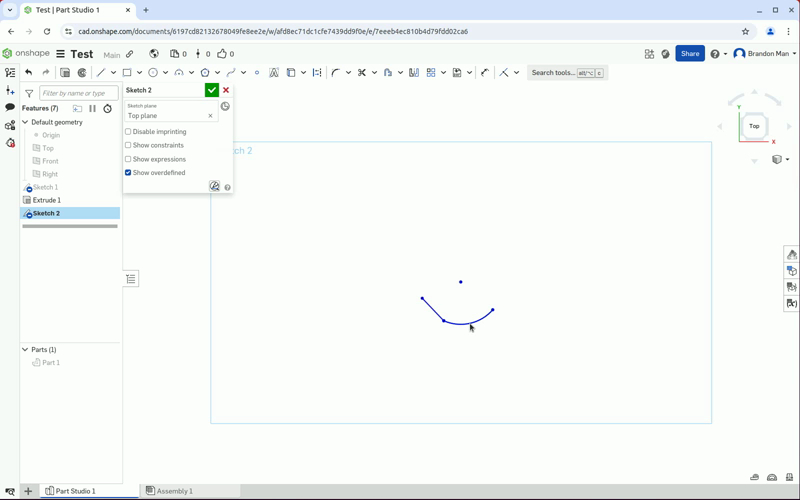
key(l)
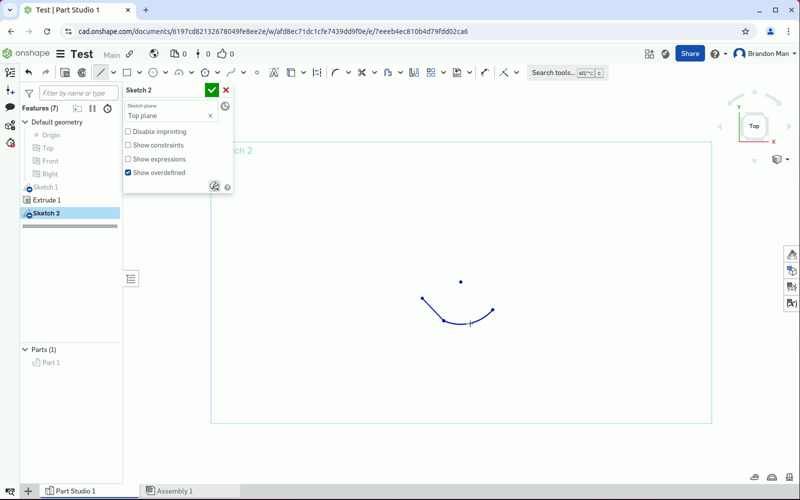
mouse_move(492, 309)
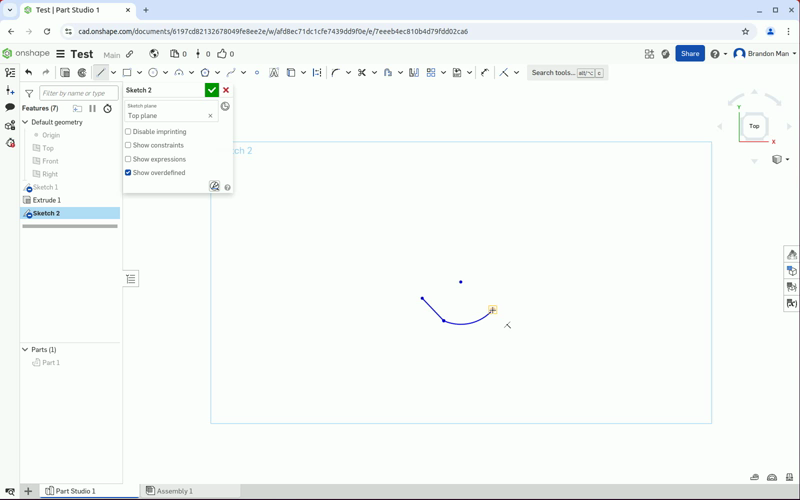
click(492, 309)
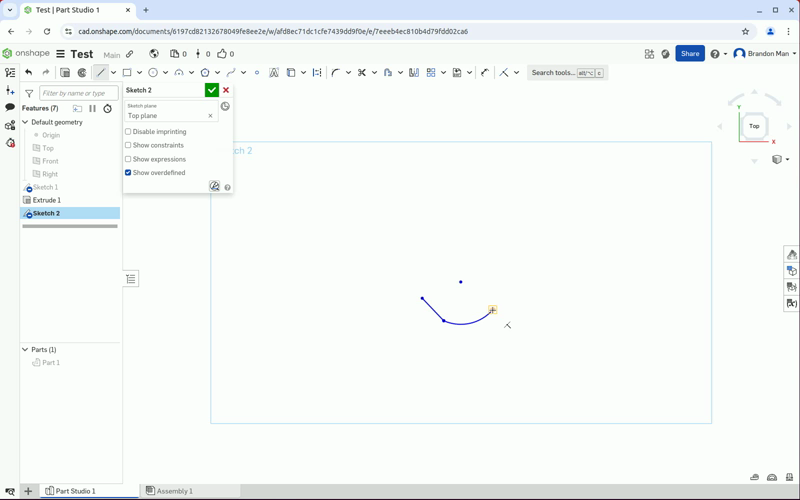
key_down(shift)
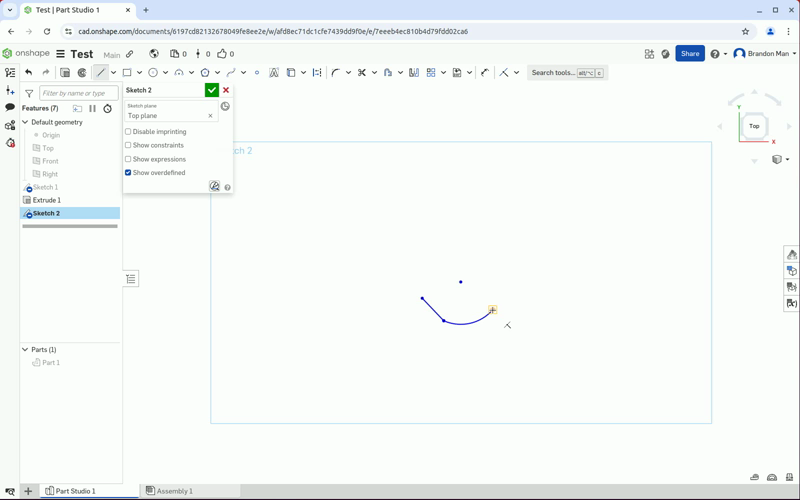
mouse_move(522, 309)
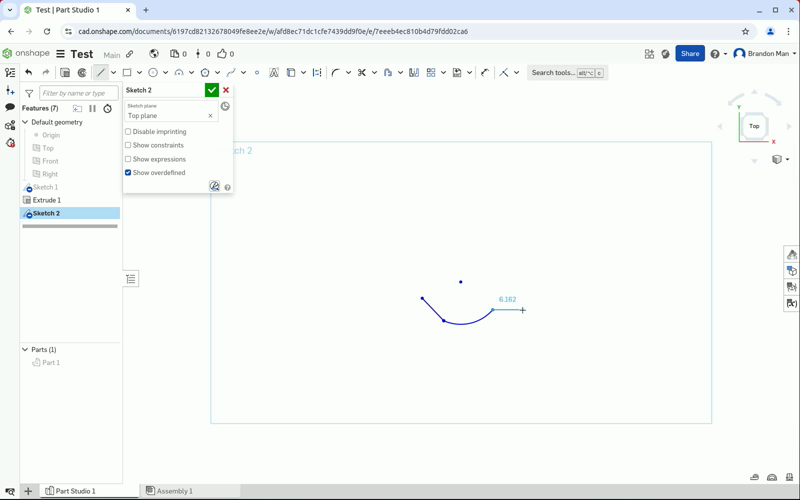
mouse_move(501, 312)
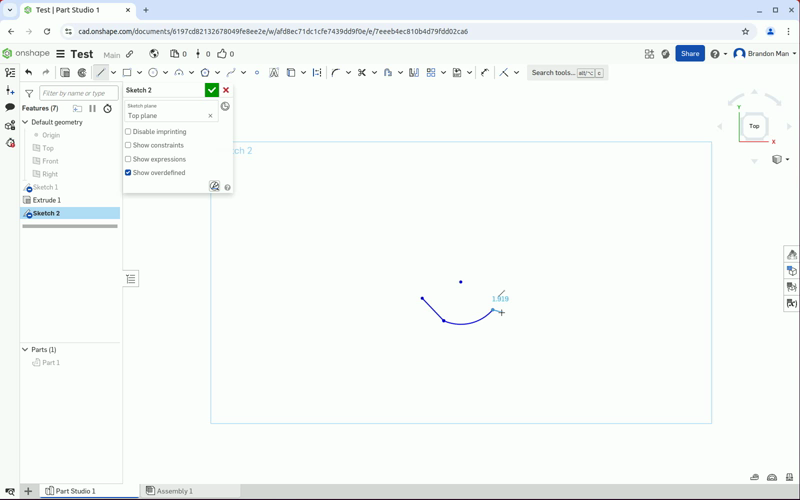
click(501, 312)
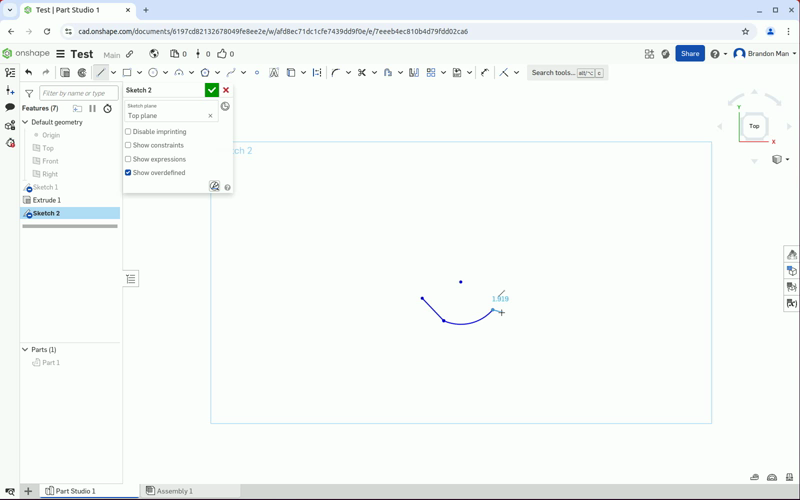
key_up(shift)
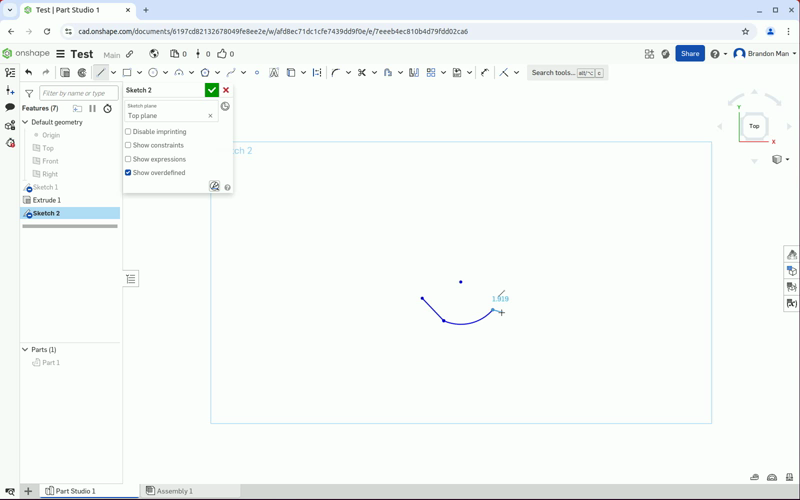
key(esc)
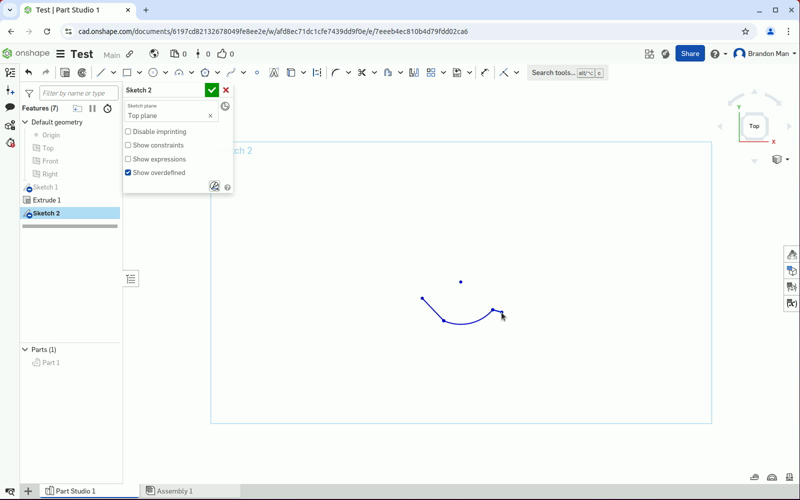
key(a)
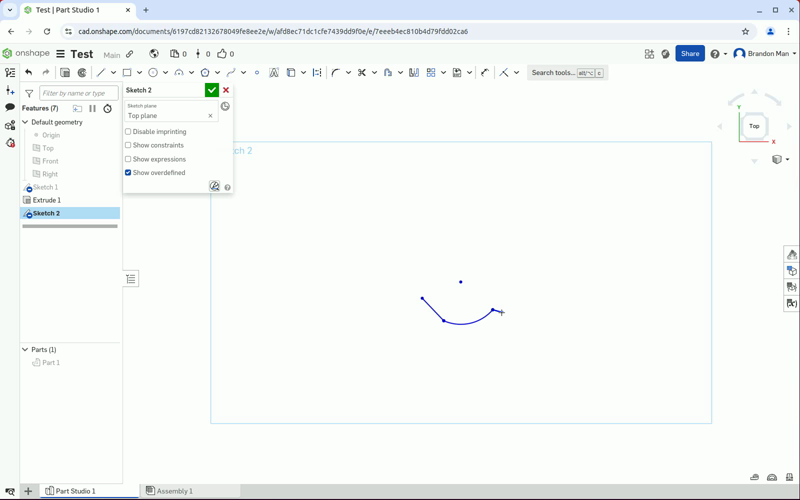
mouse_move(501, 312)
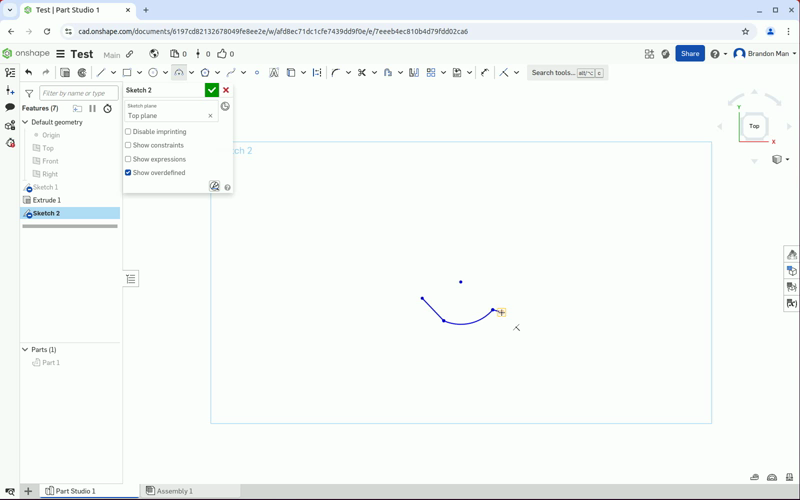
click(501, 312)
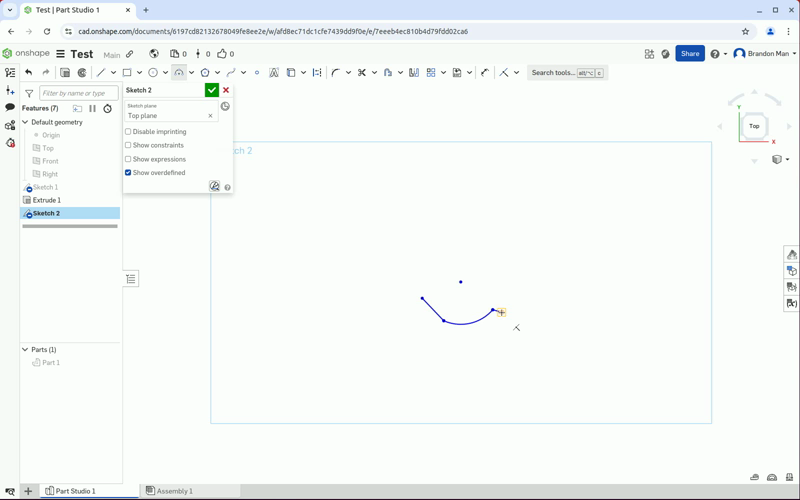
key_down(shift)
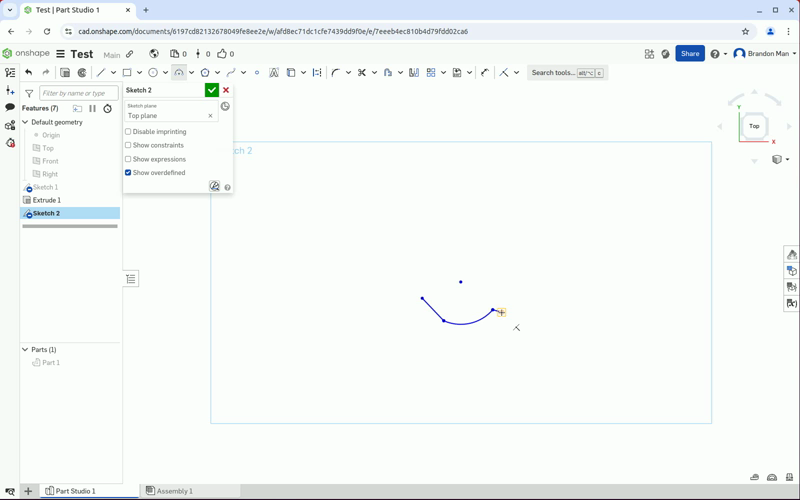
mouse_move(511, 282)
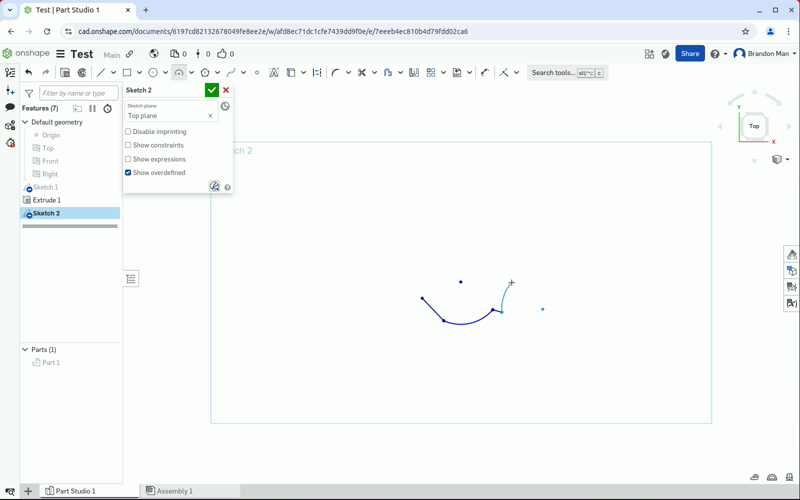
click(511, 282)
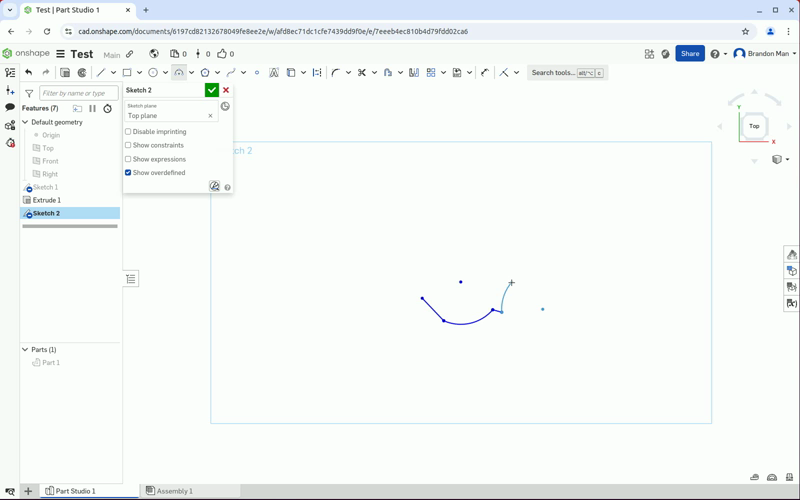
mouse_move(503, 296)
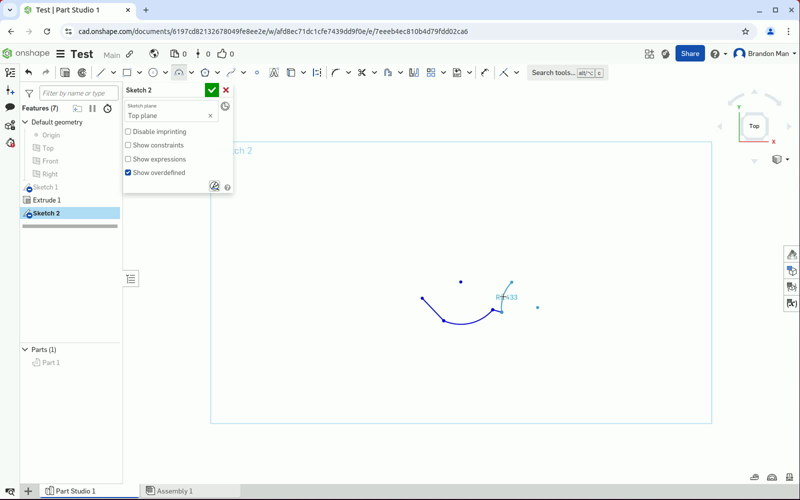
click(503, 296)
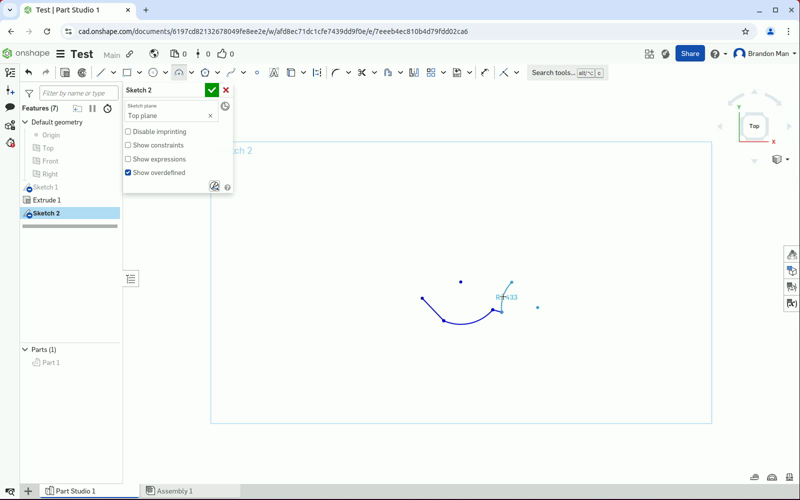
key_up(shift)
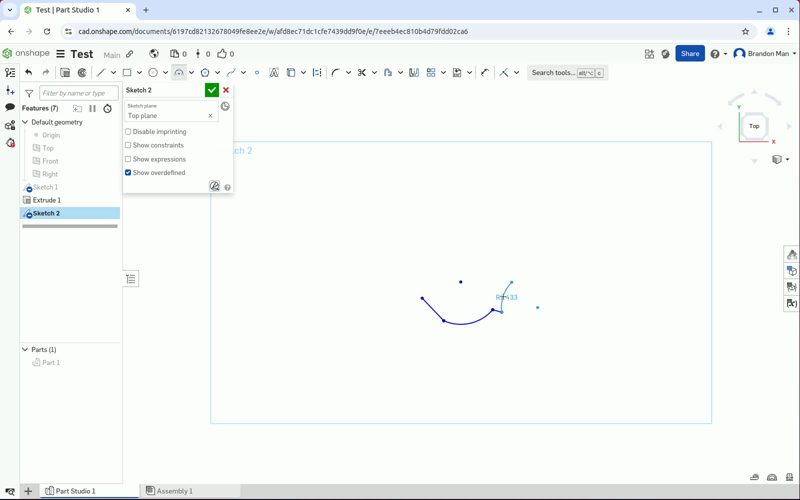
key(esc)
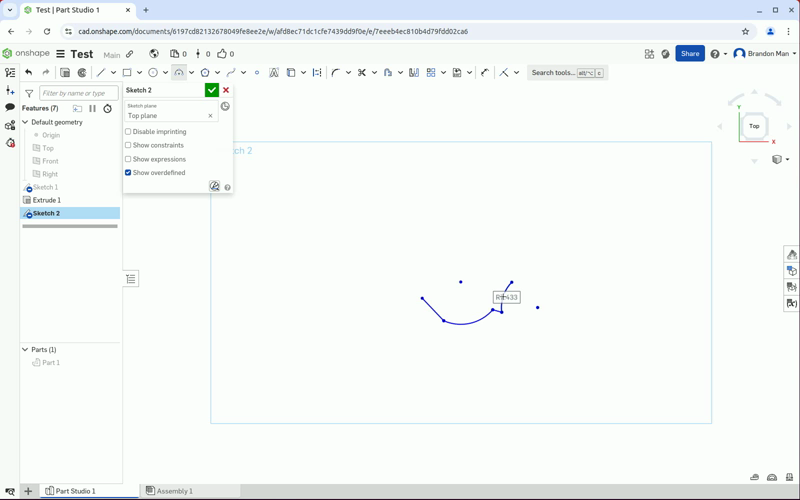
key(l)
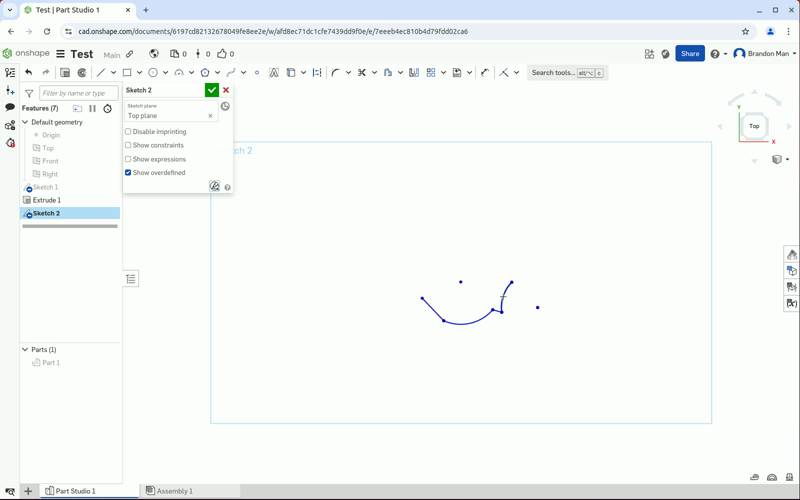
mouse_move(511, 282)
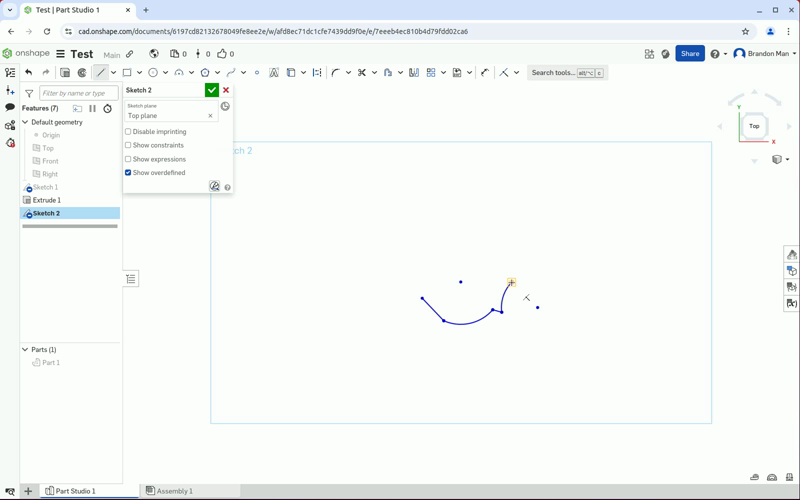
click(511, 282)
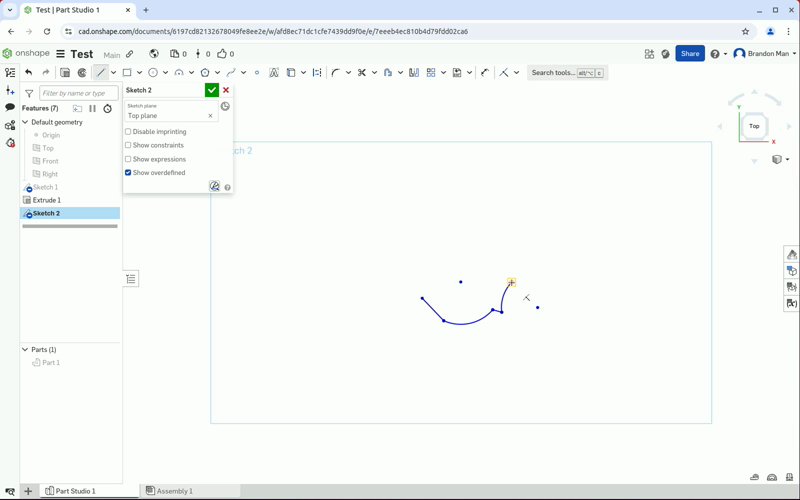
key_down(shift)
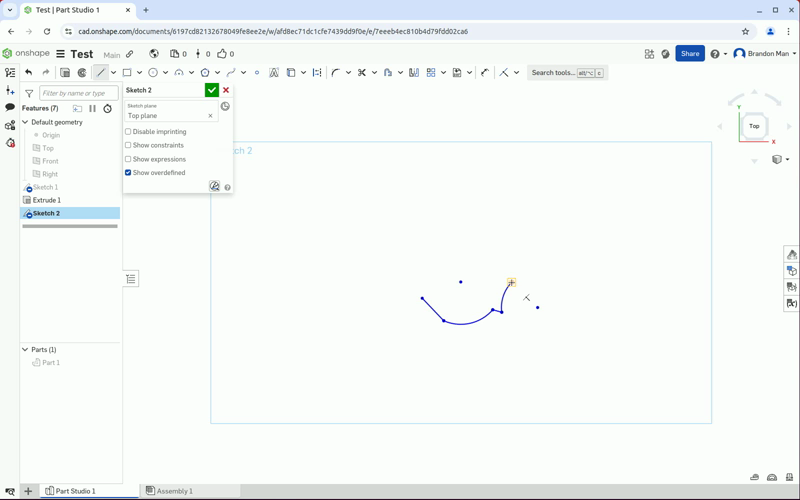
mouse_move(541, 282)
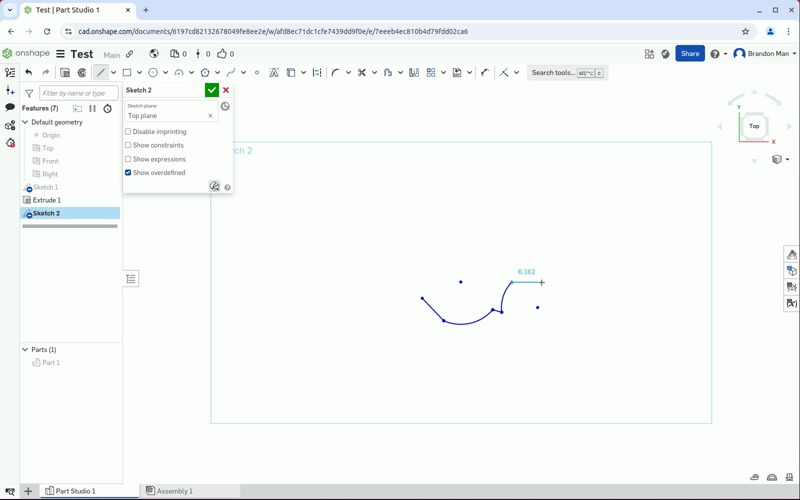
mouse_move(501, 279)
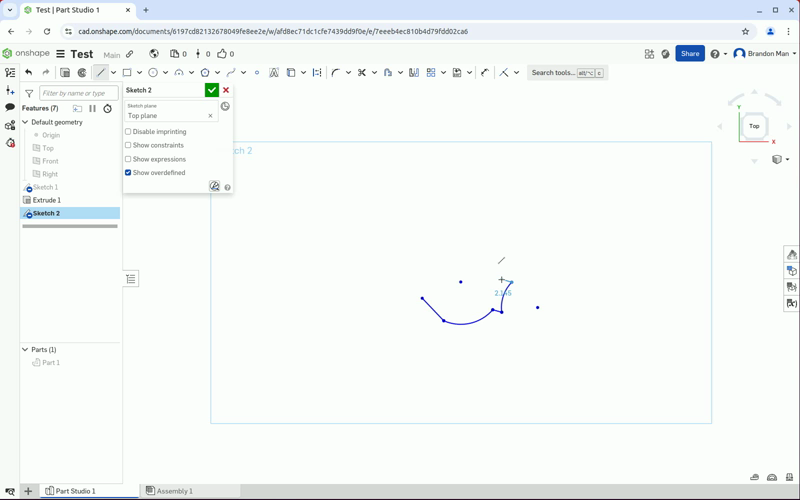
click(501, 279)
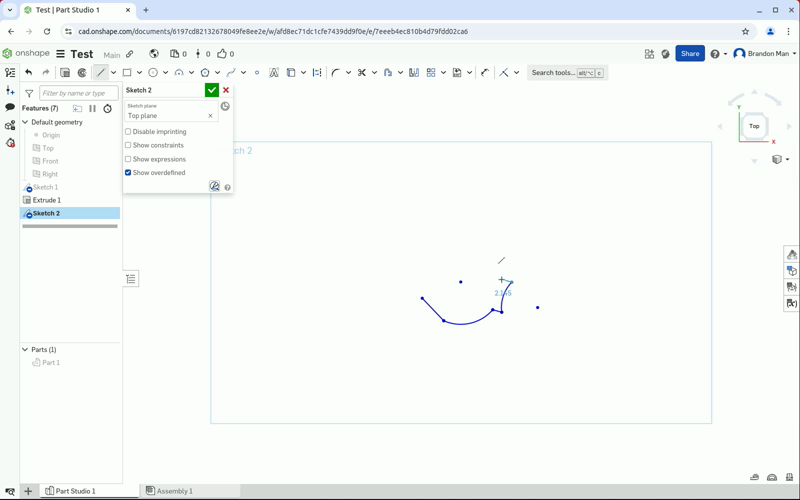
key_up(shift)
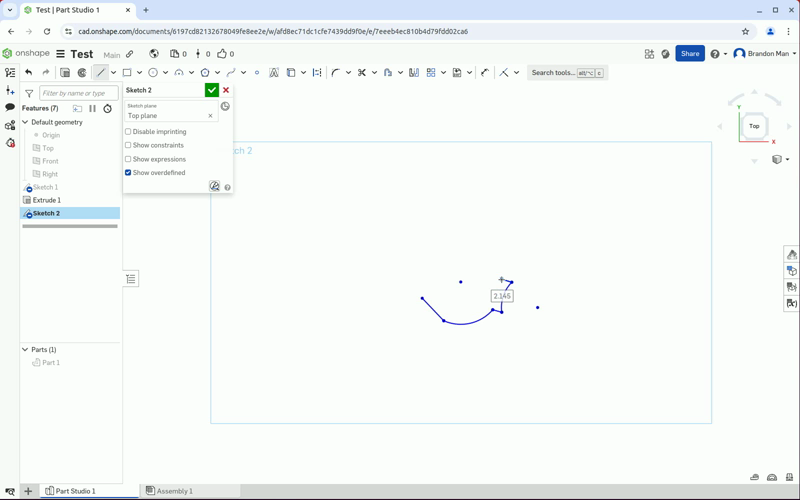
key(esc)
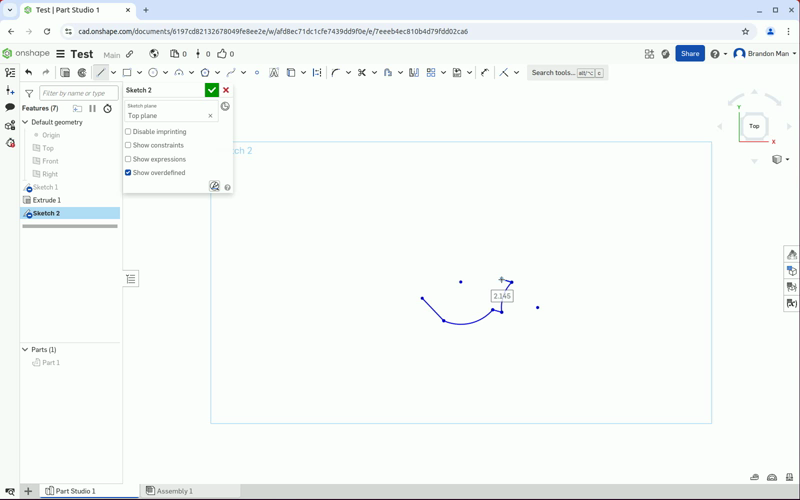
key(a)
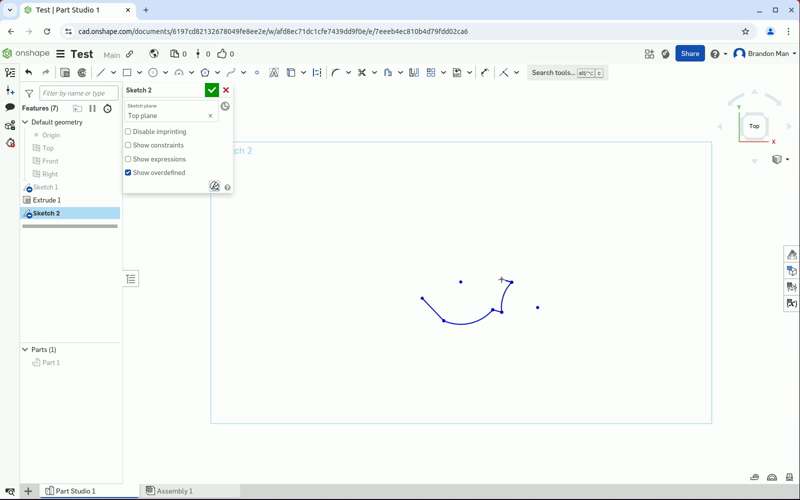
mouse_move(501, 279)
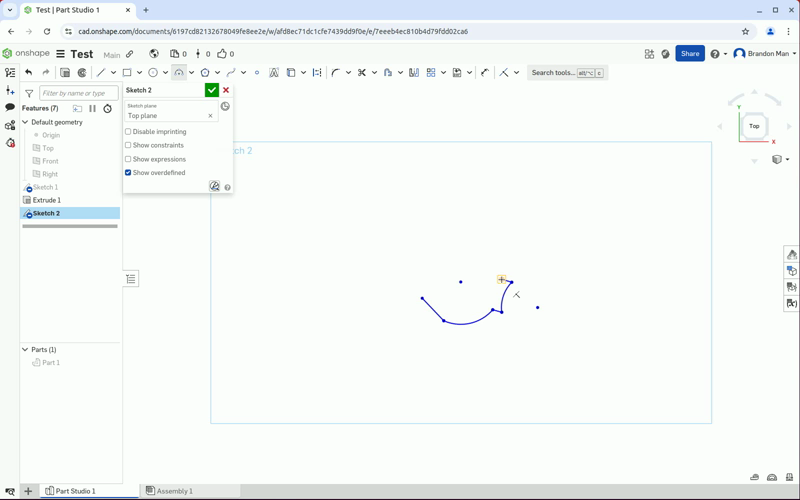
click(501, 279)
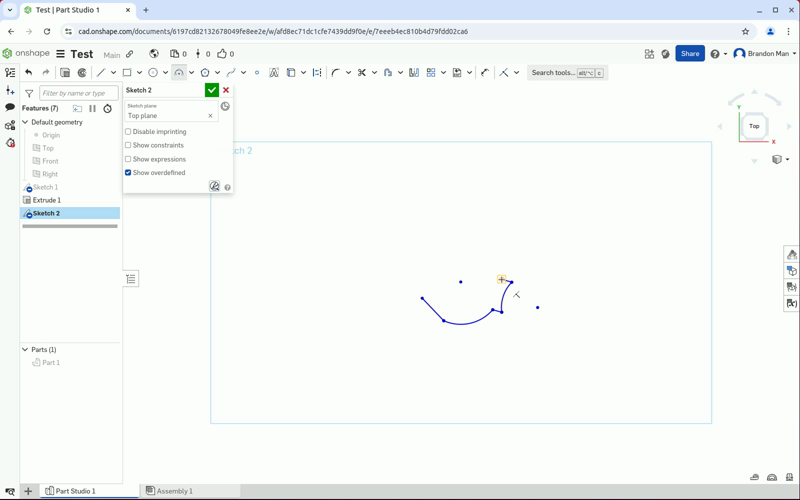
key_down(shift)
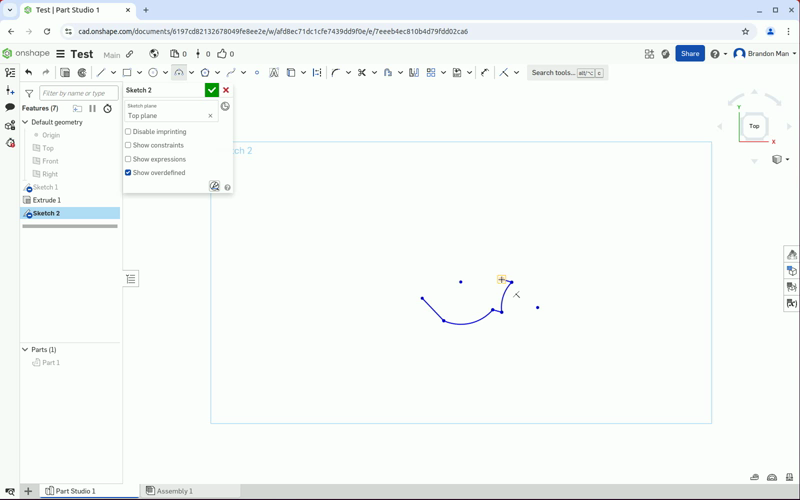
mouse_move(467, 242)
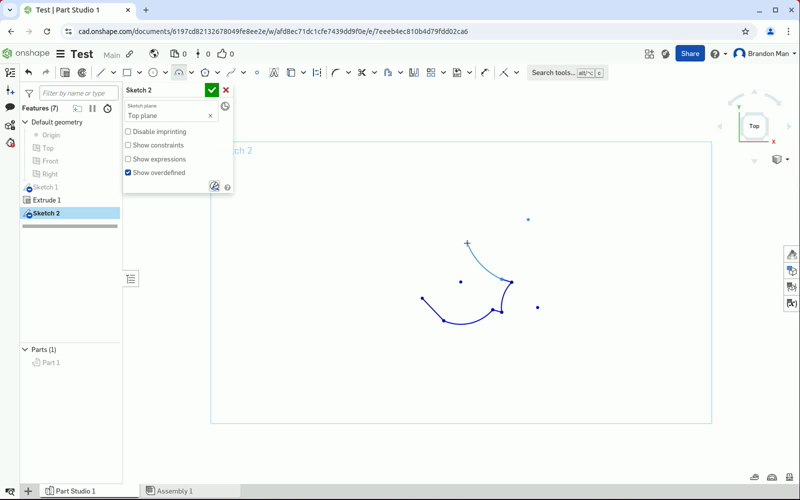
click(467, 242)
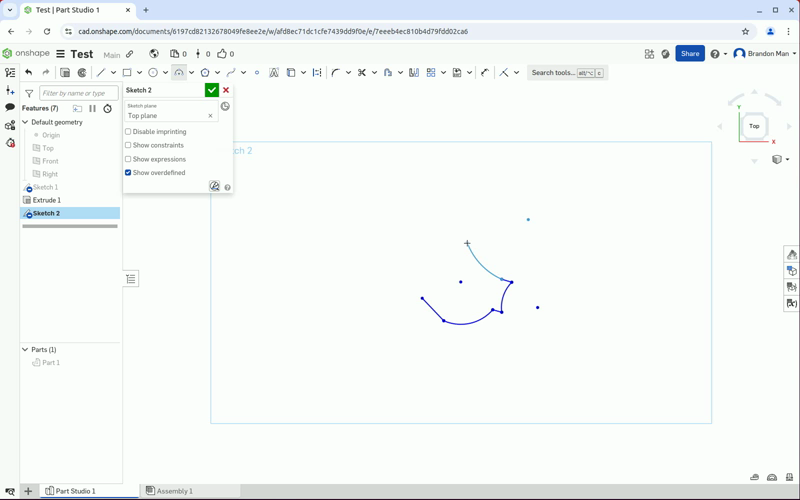
mouse_move(490, 255)
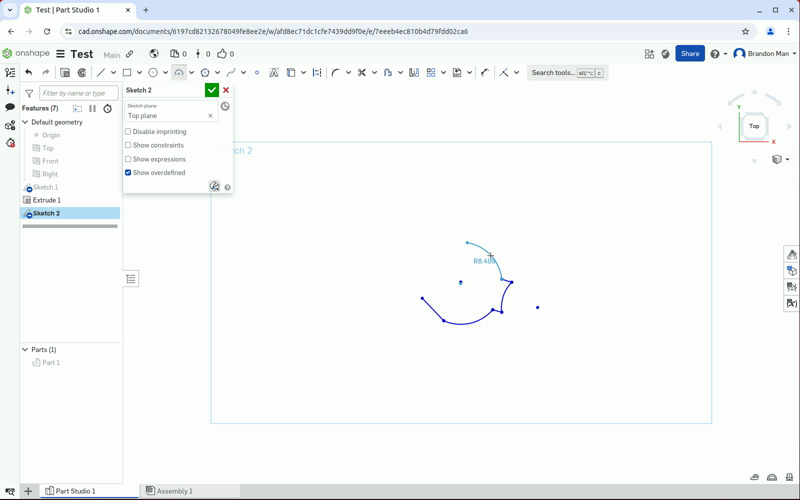
click(490, 255)
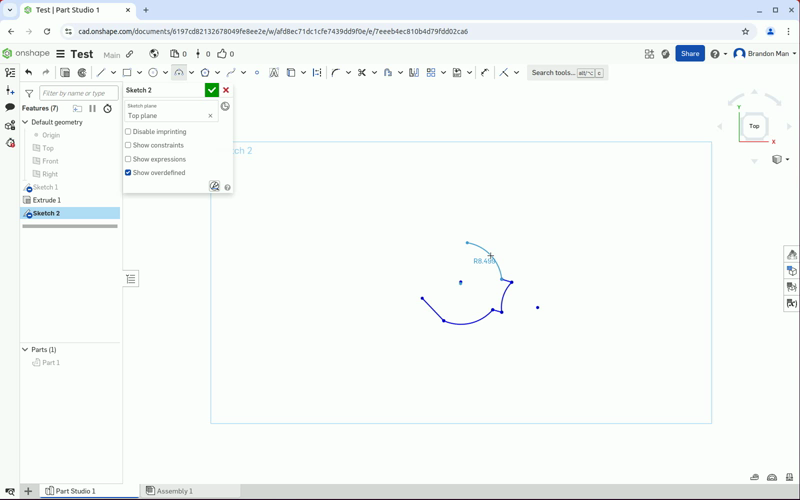
key_up(shift)
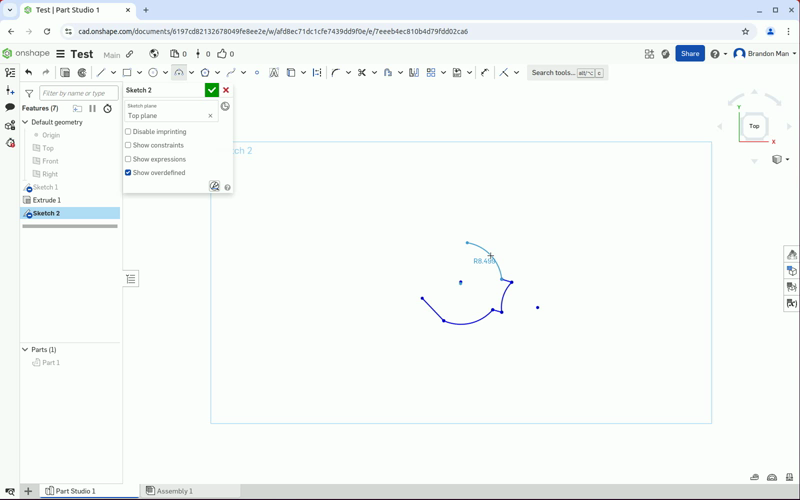
key(esc)
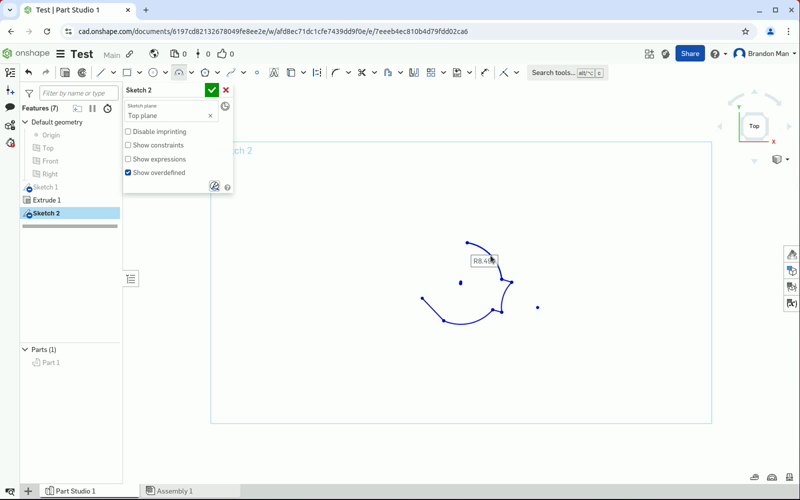
key(l)
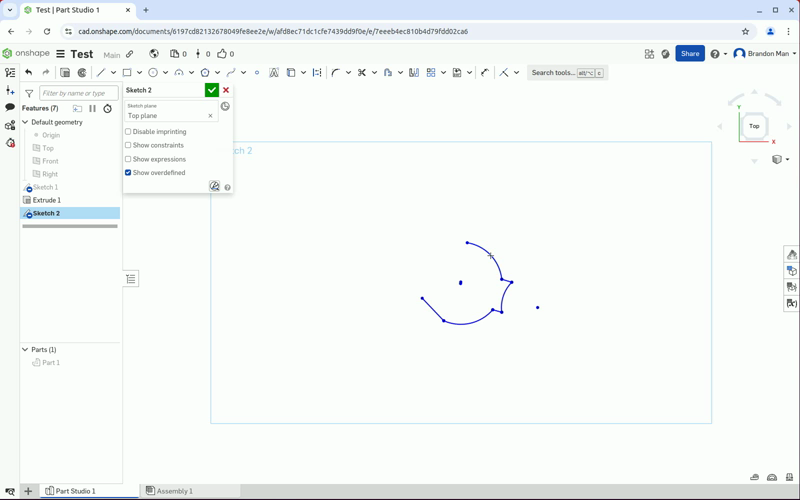
mouse_move(467, 242)
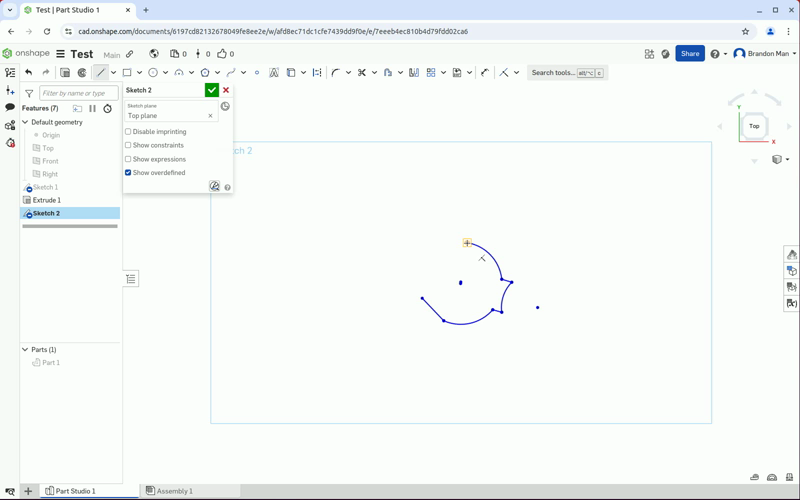
click(467, 242)
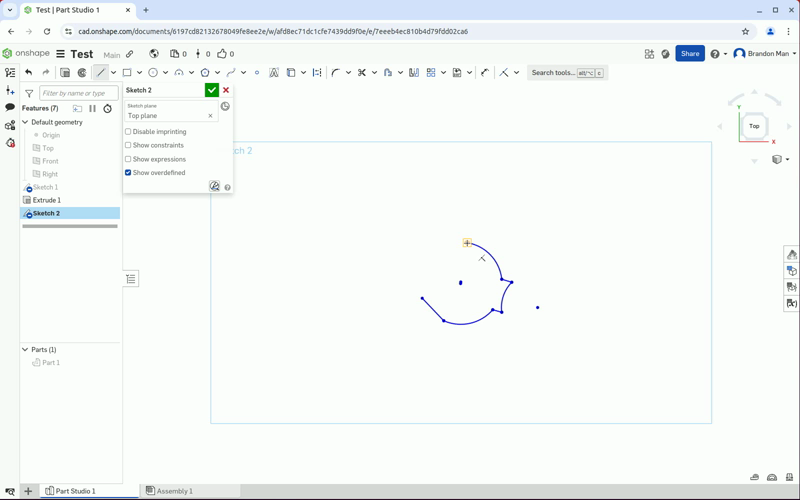
key_down(shift)
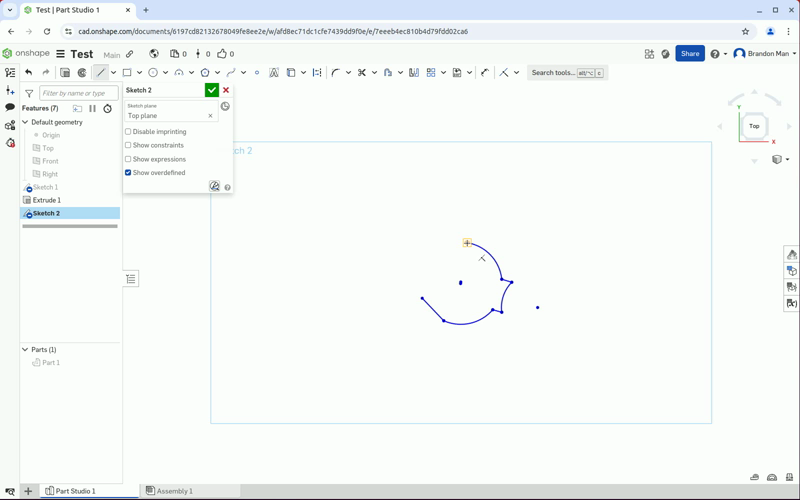
mouse_move(497, 242)
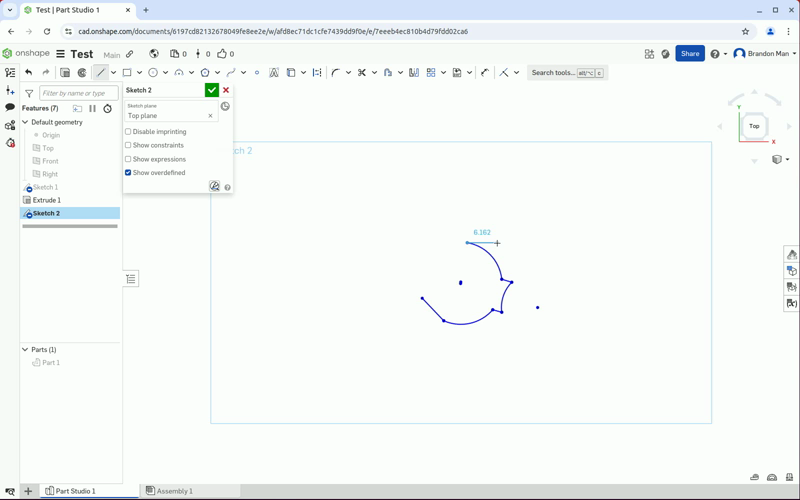
mouse_move(464, 232)
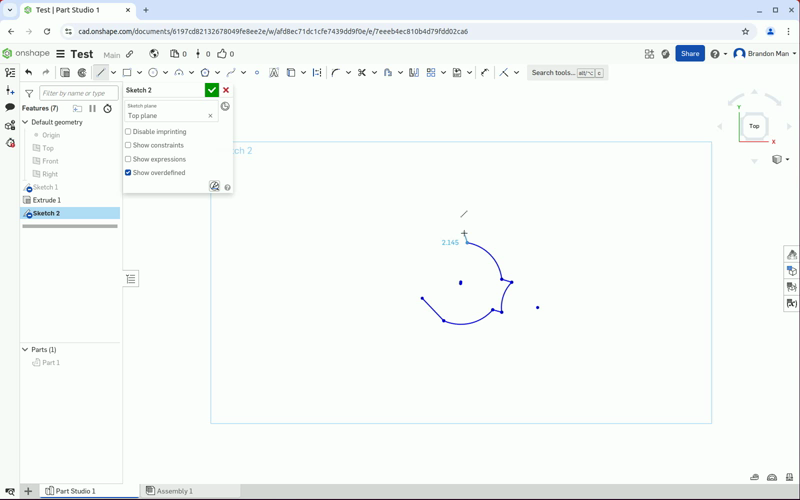
click(464, 232)
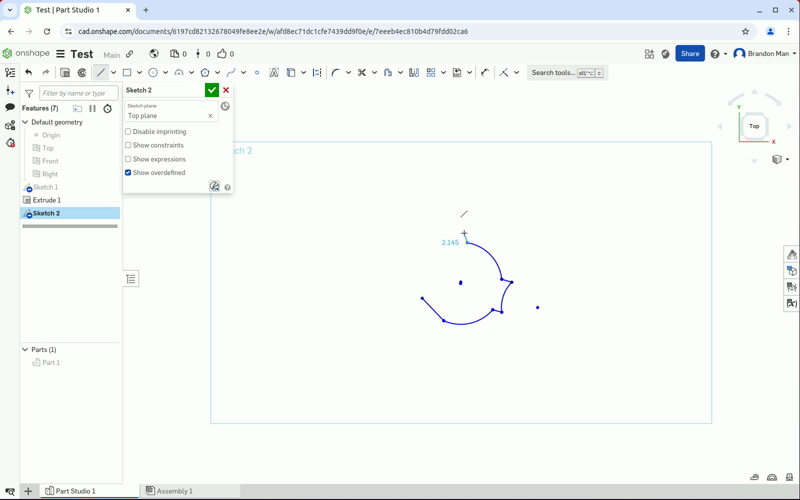
key_up(shift)
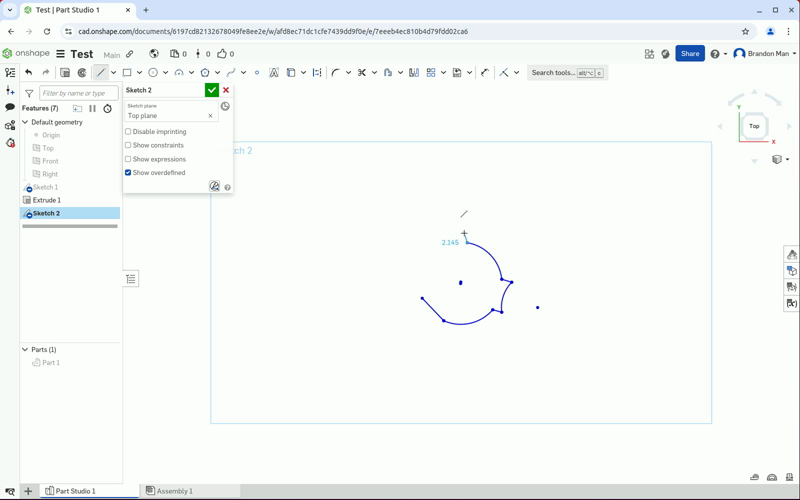
key(esc)
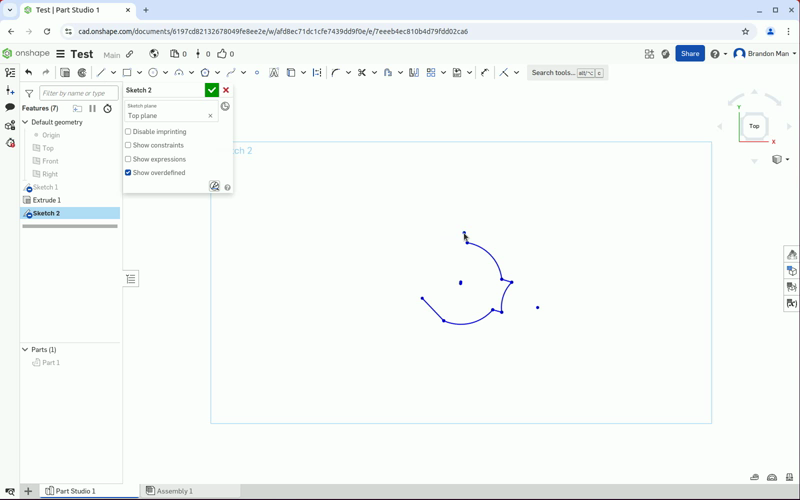
key(a)
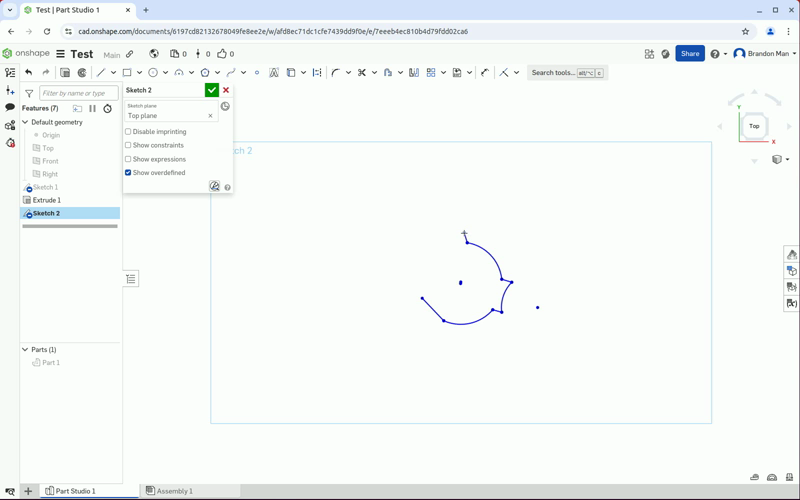
mouse_move(464, 232)
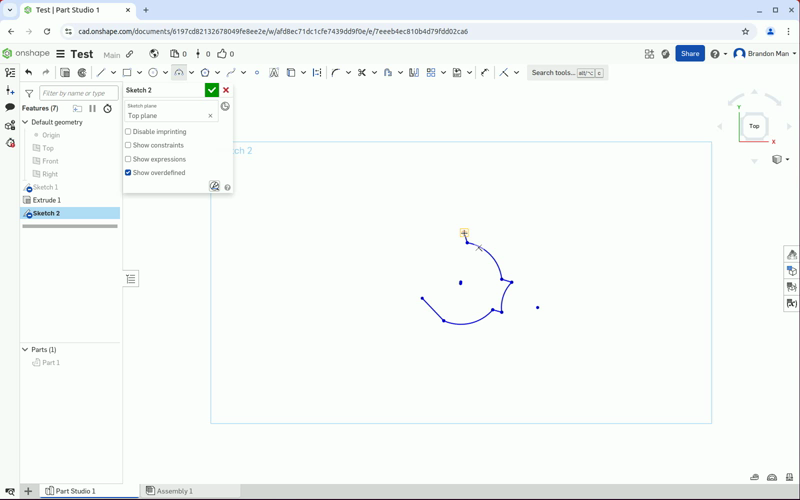
click(464, 232)
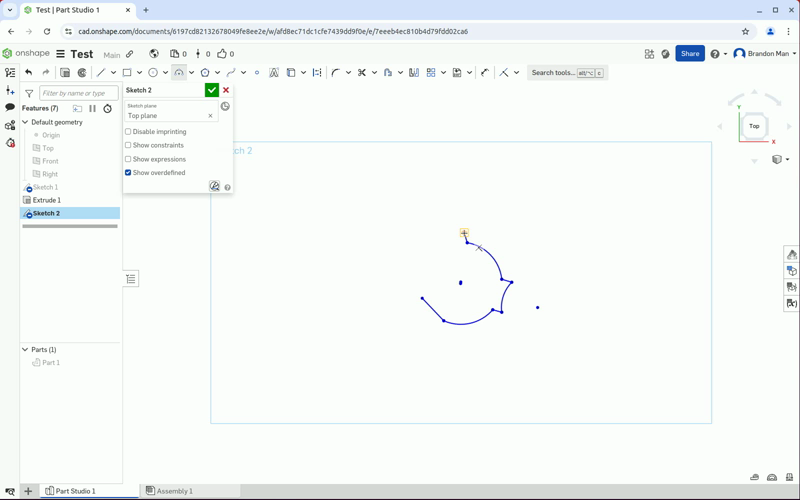
key_down(shift)
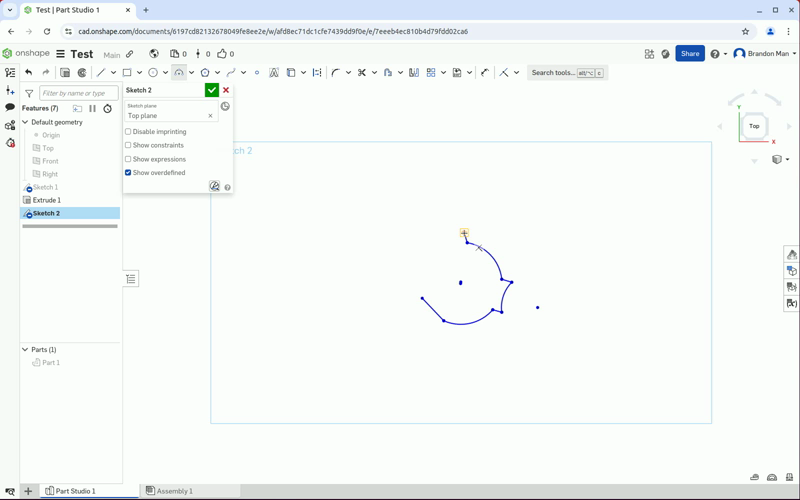
mouse_move(434, 240)
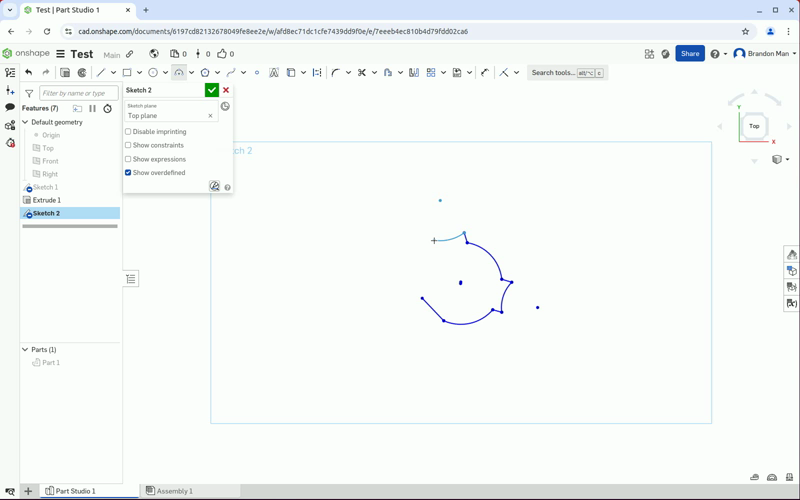
click(434, 240)
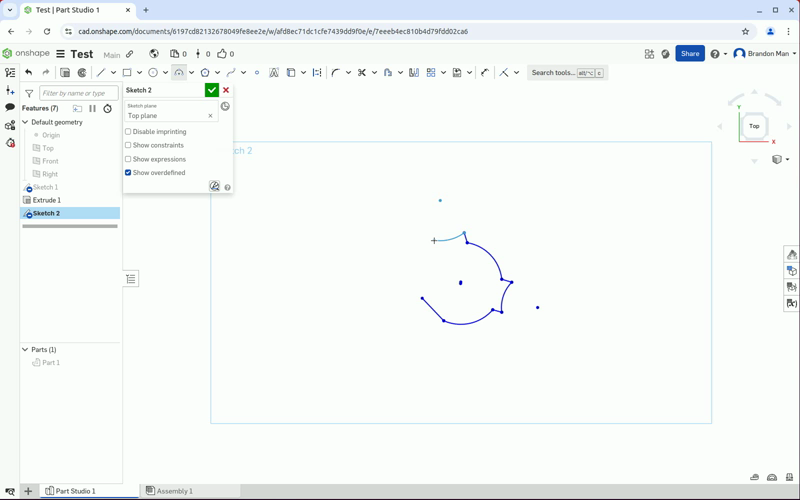
mouse_move(450, 240)
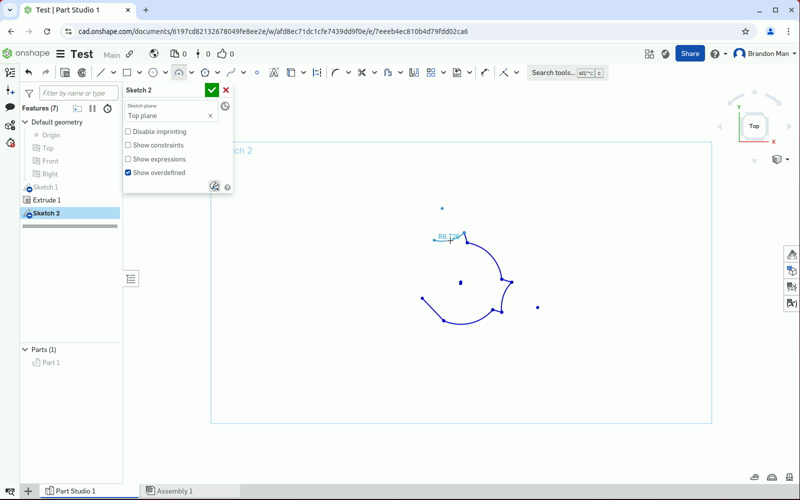
click(450, 240)
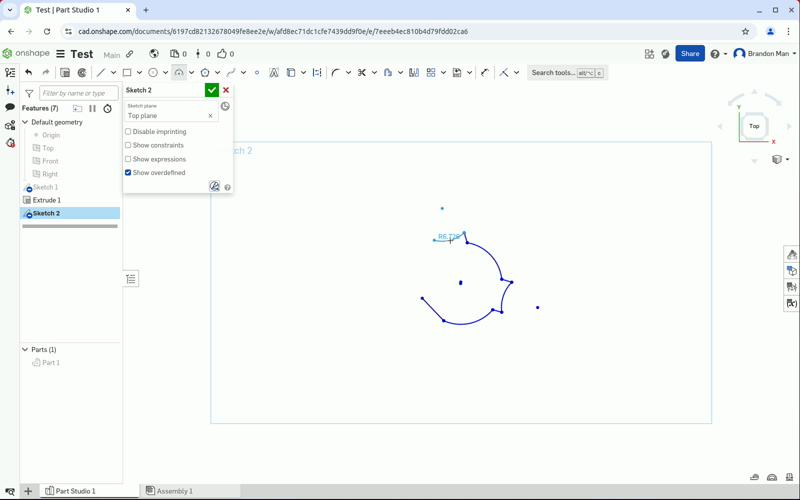
key_up(shift)
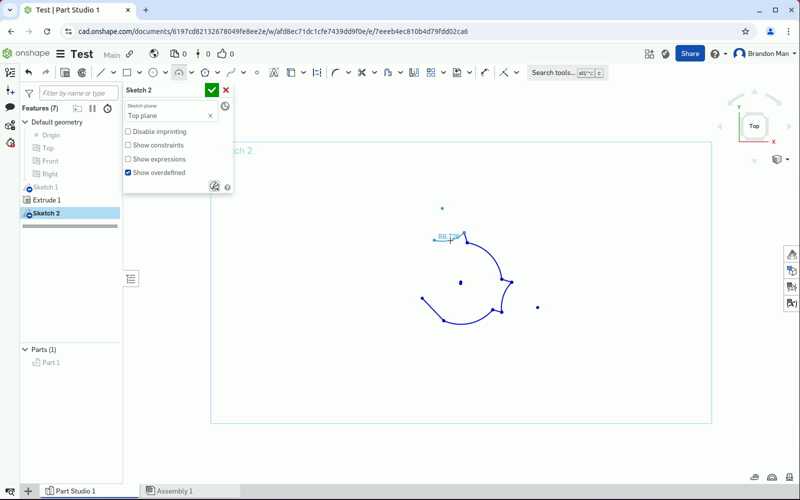
key(esc)
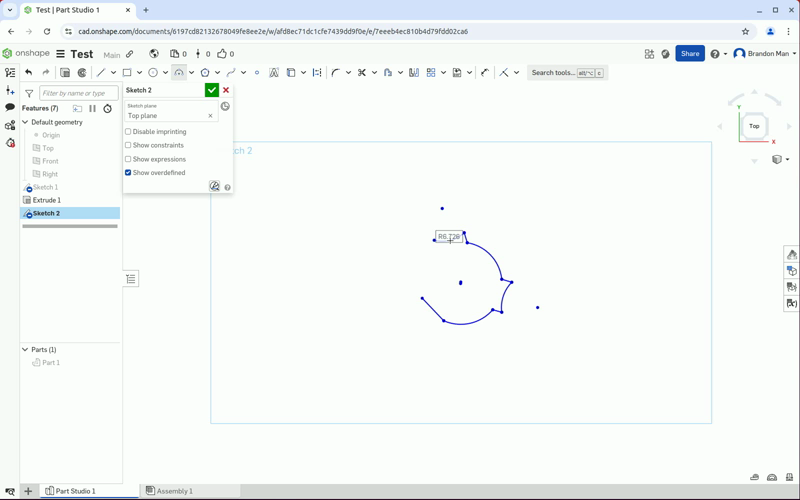
key(l)
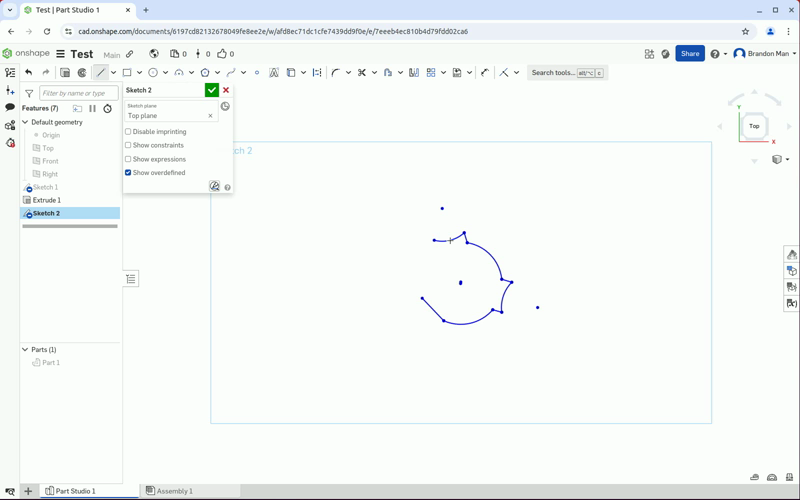
mouse_move(434, 240)
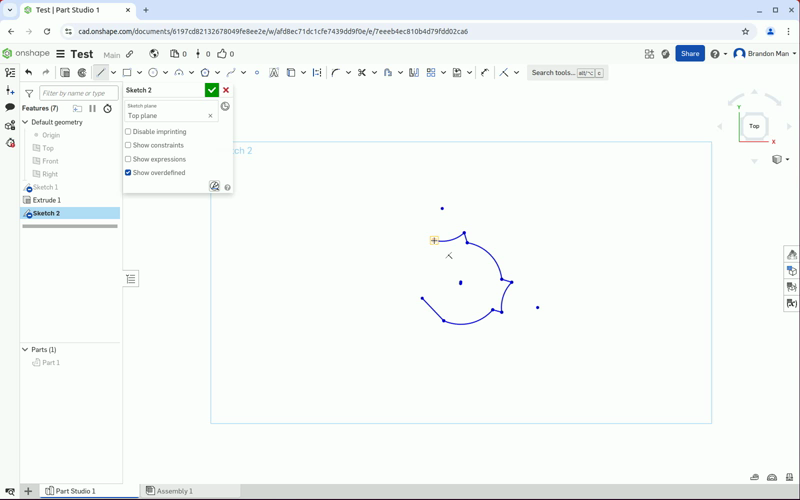
click(434, 240)
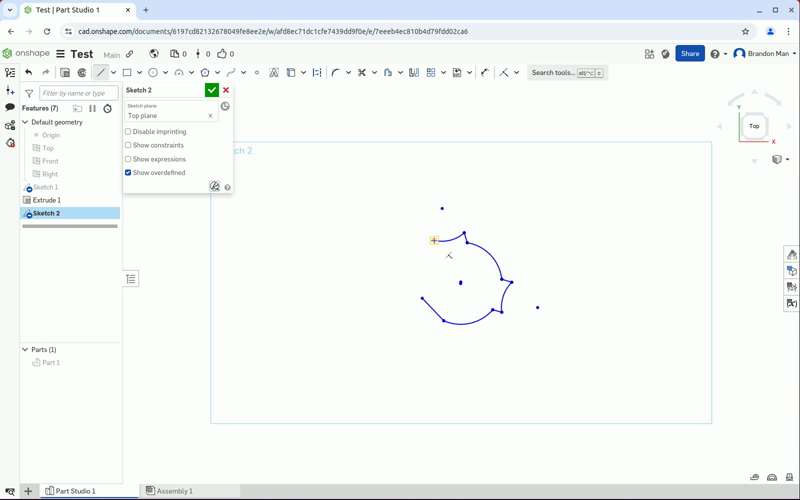
key_down(shift)
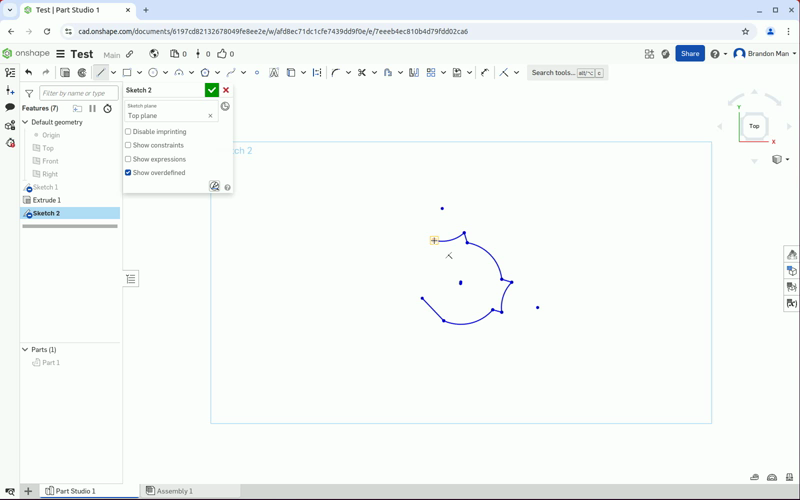
mouse_move(464, 240)
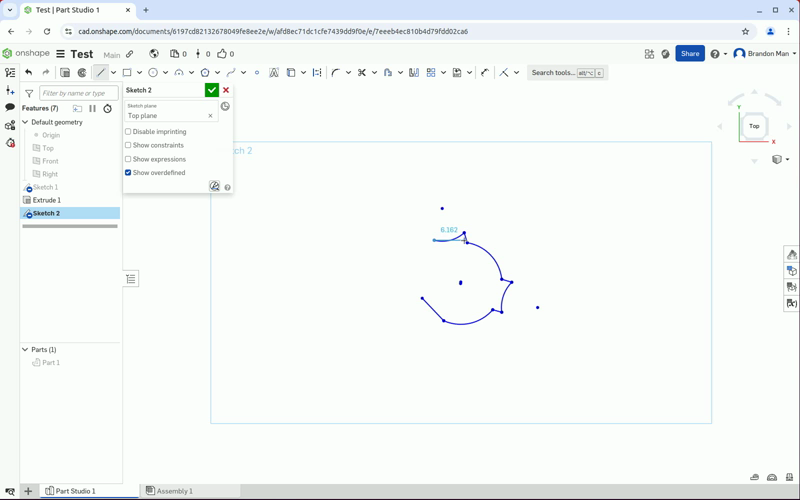
mouse_move(437, 249)
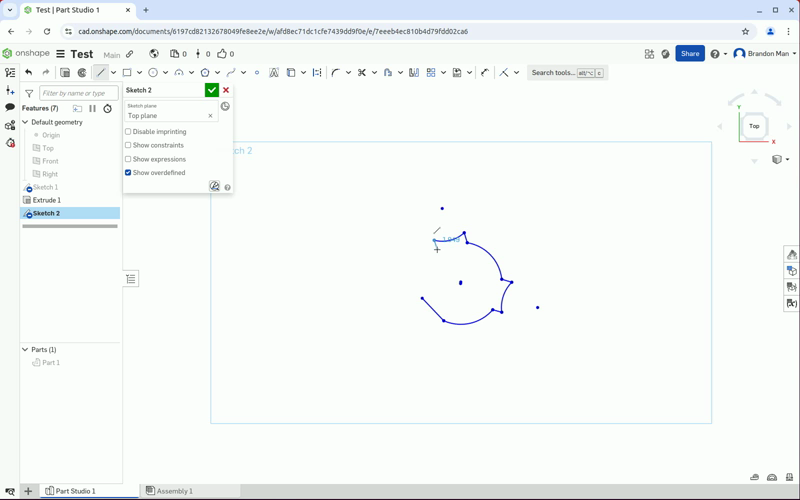
click(437, 249)
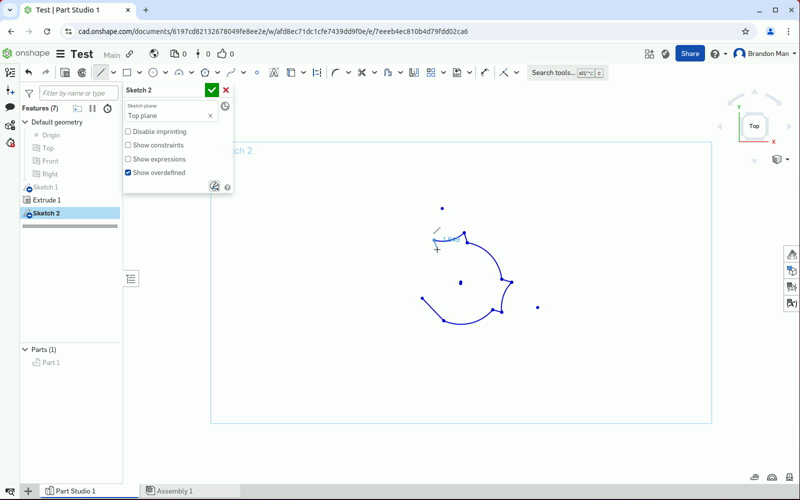
key_up(shift)
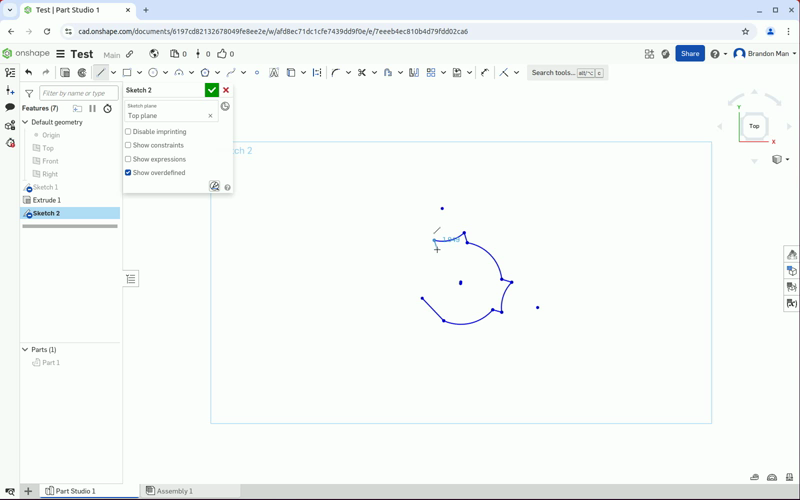
key(esc)
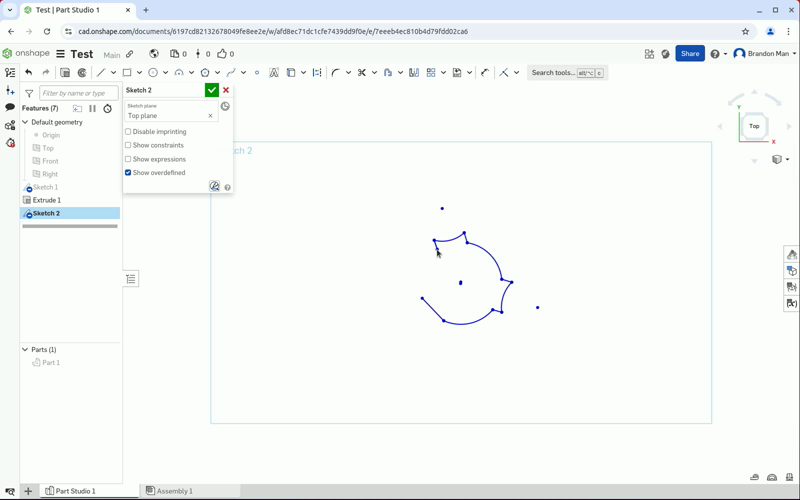
key(a)
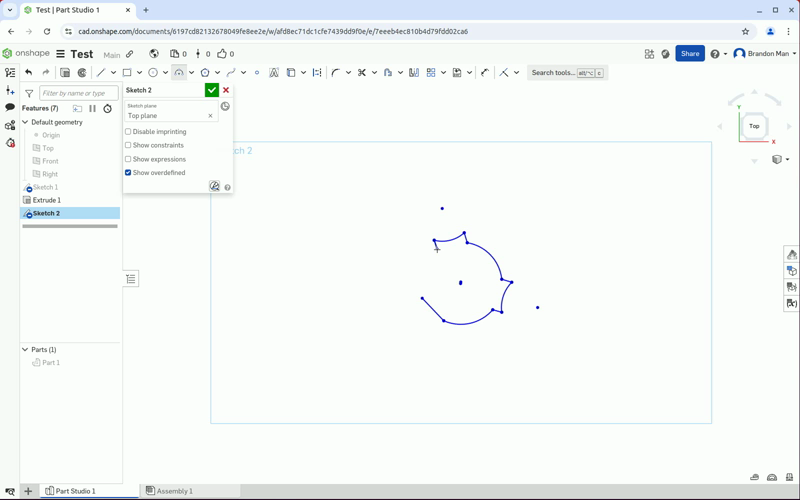
mouse_move(437, 249)
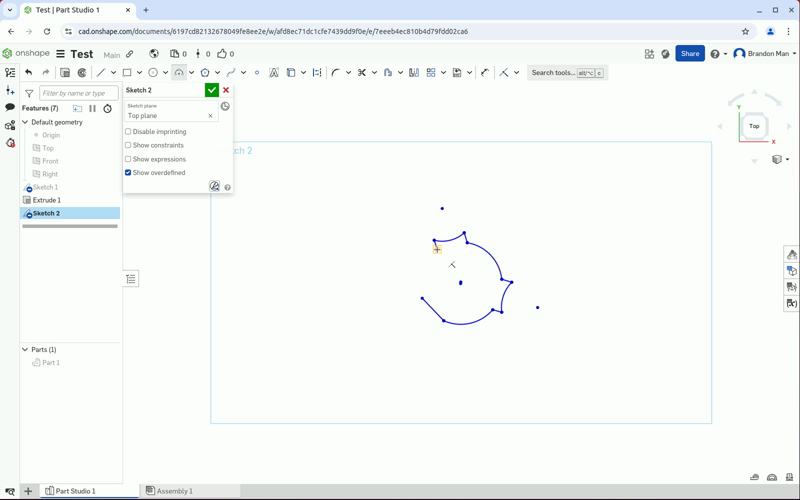
click(437, 249)
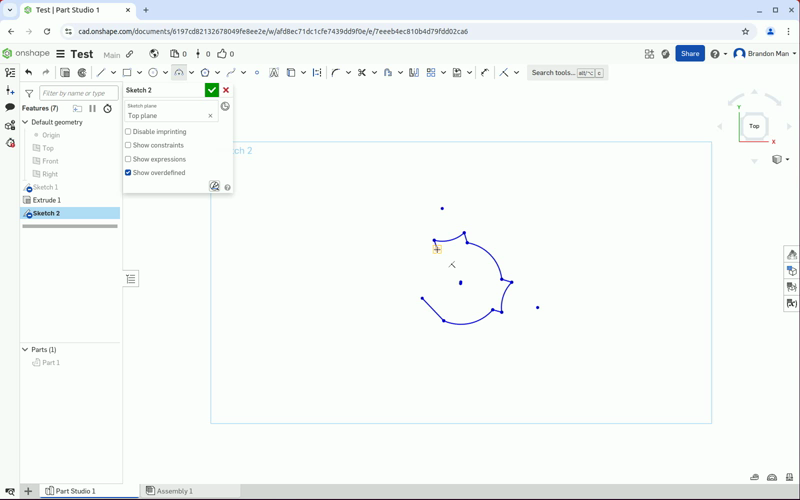
mouse_move(422, 298)
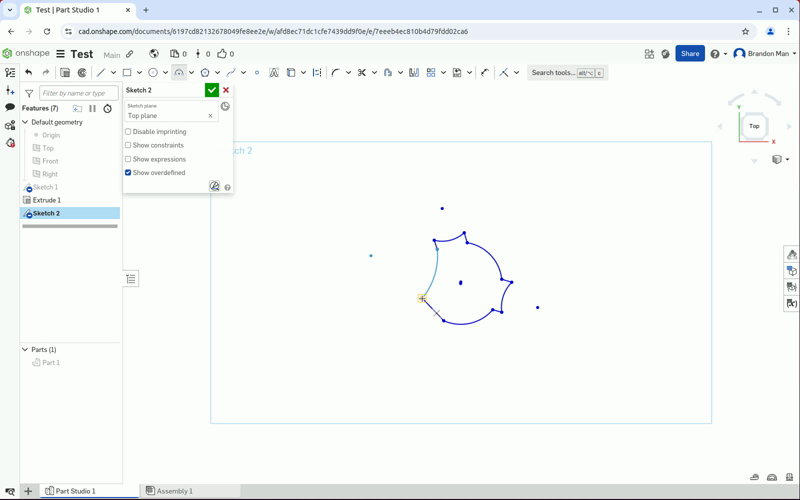
click(422, 298)
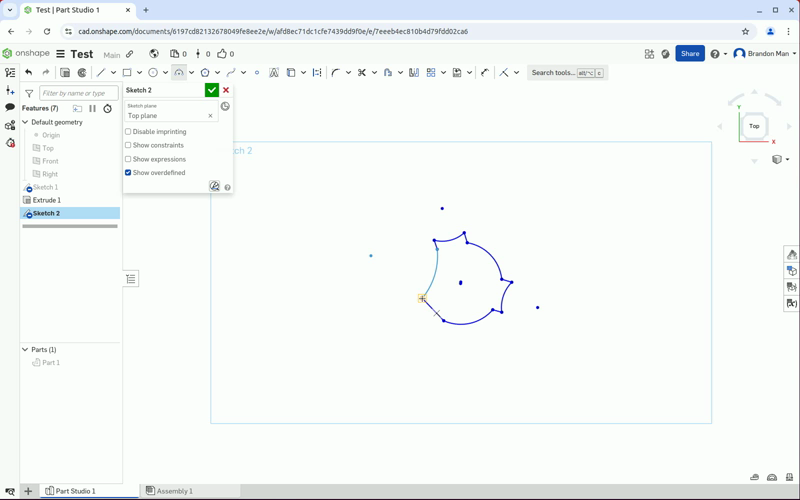
key_down(shift)
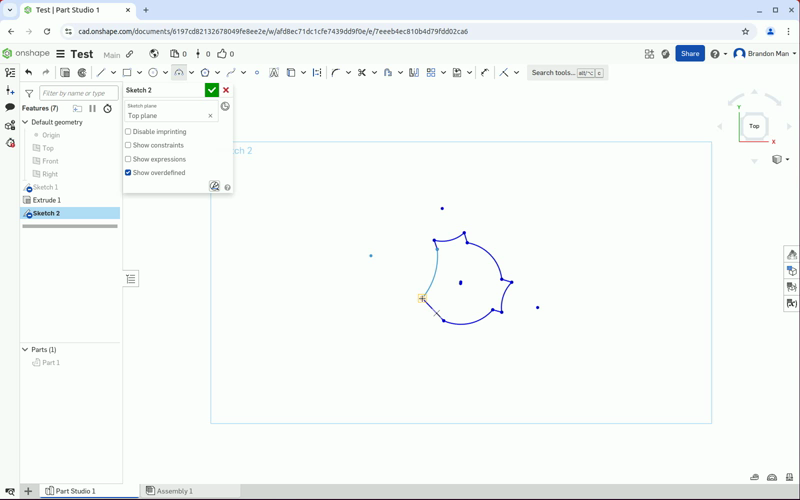
mouse_move(421, 271)
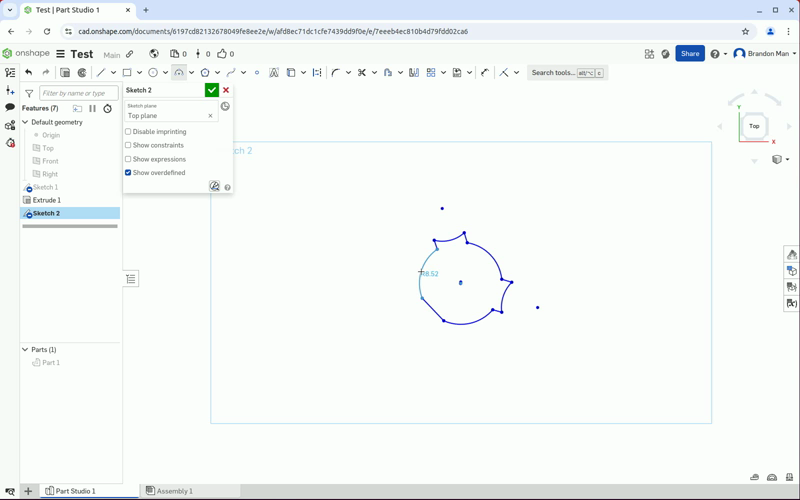
click(421, 271)
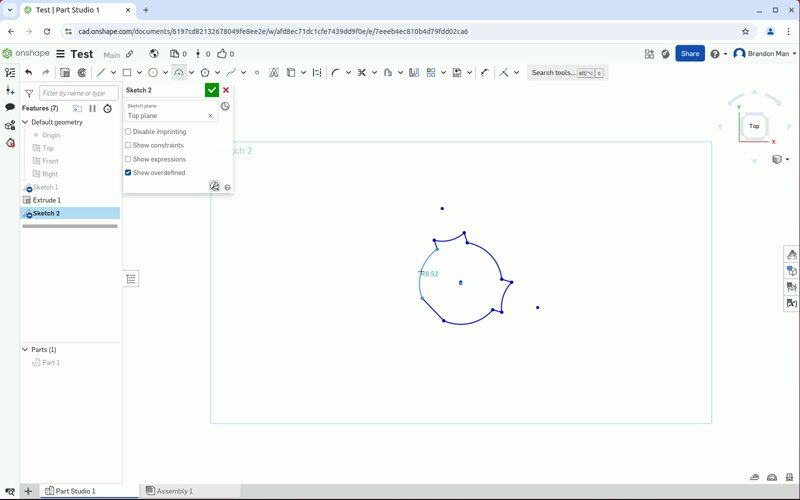
key_up(shift)
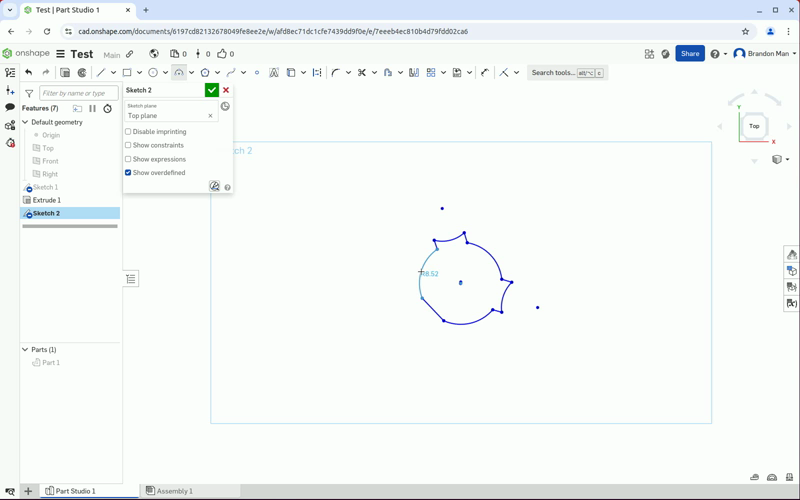
key(esc)
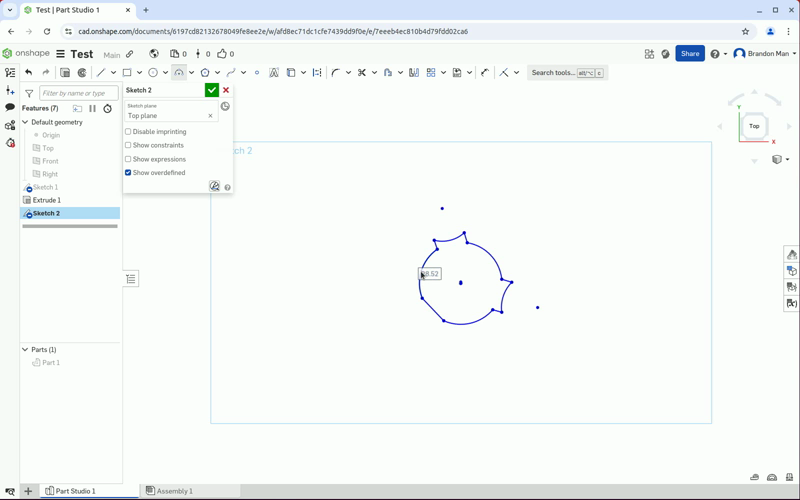
key(c)
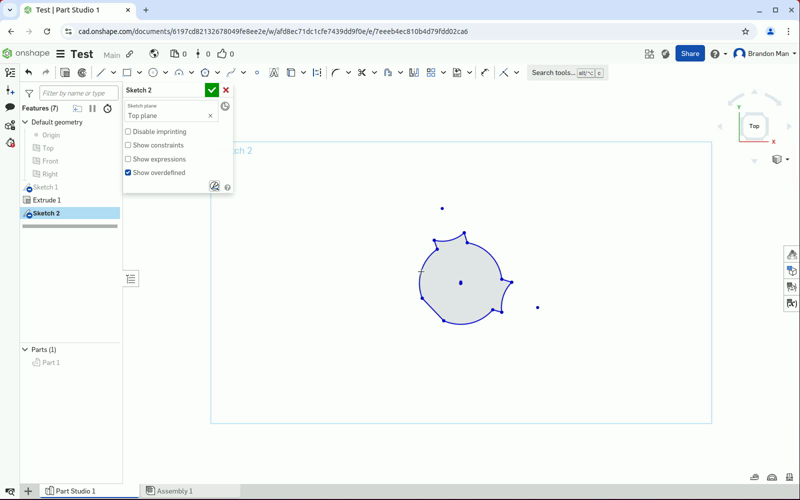
key_down(shift)
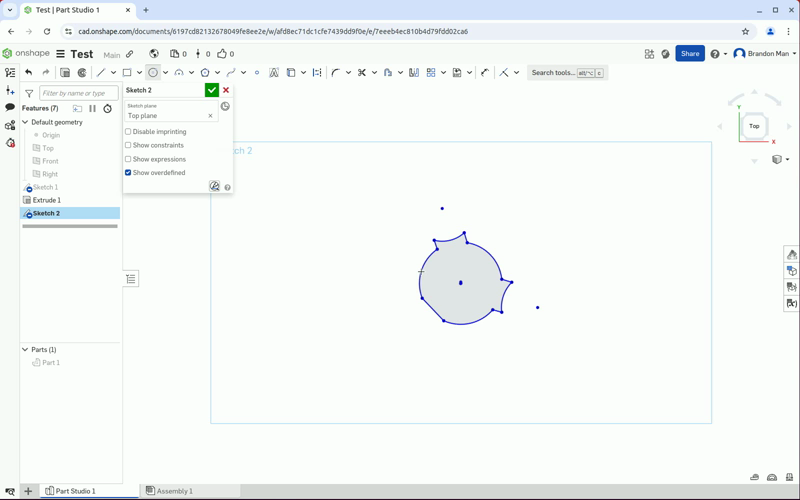
mouse_move(460, 283)
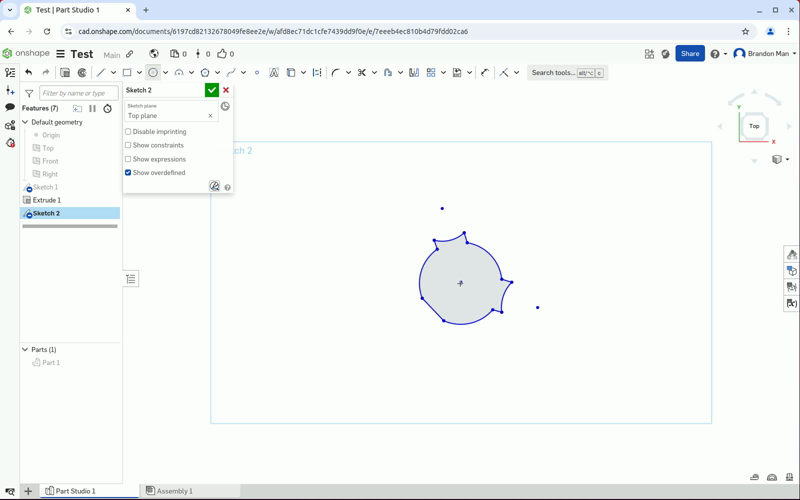
scroll(6)
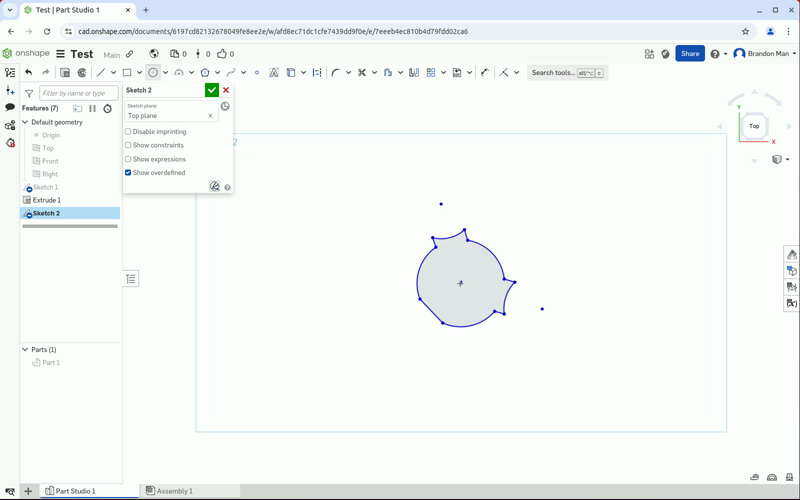
scroll(6)
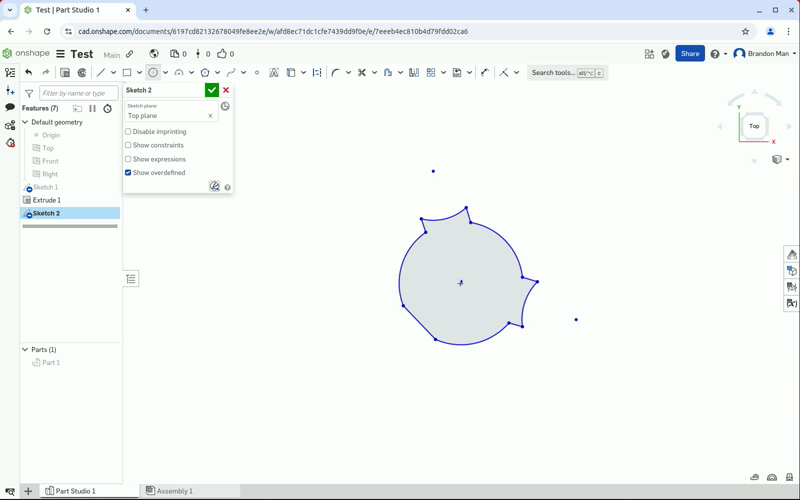
scroll(6)
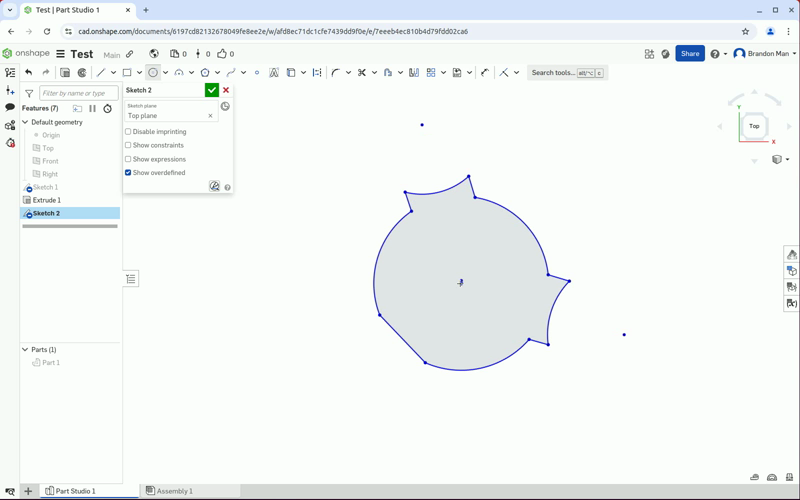
scroll(6)
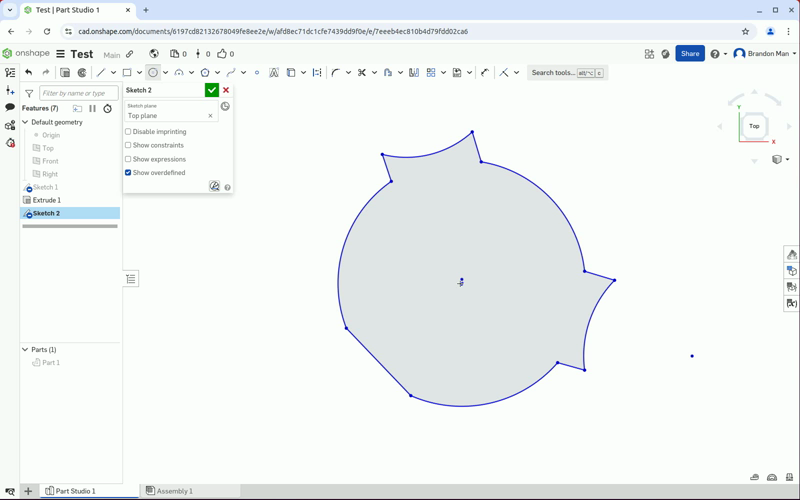
scroll(6)
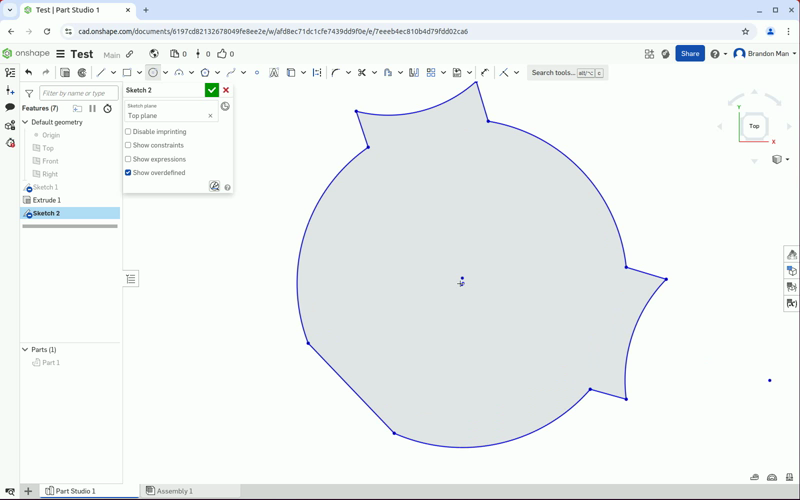
scroll(6)
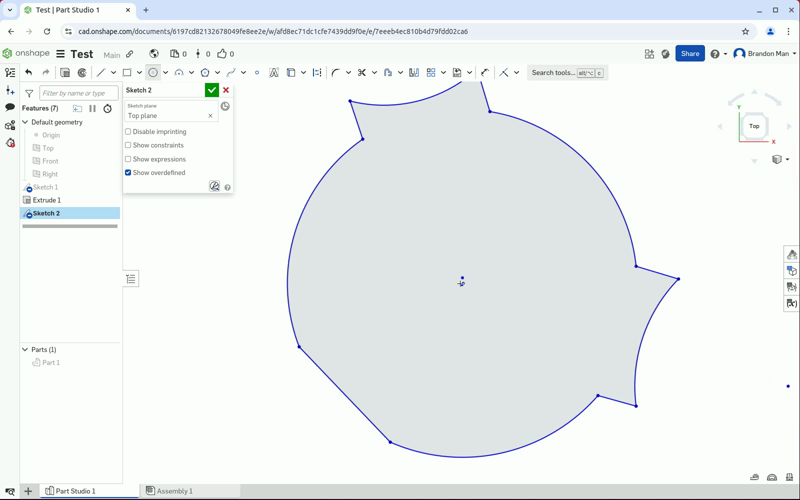
scroll(6)
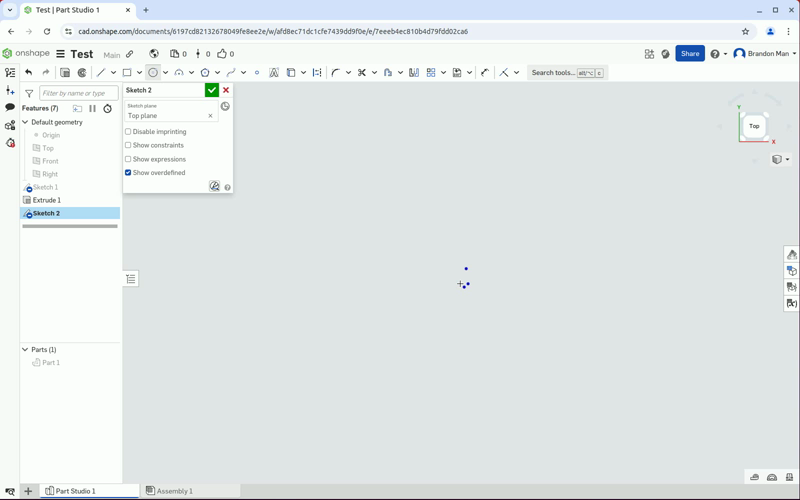
click(460, 283)
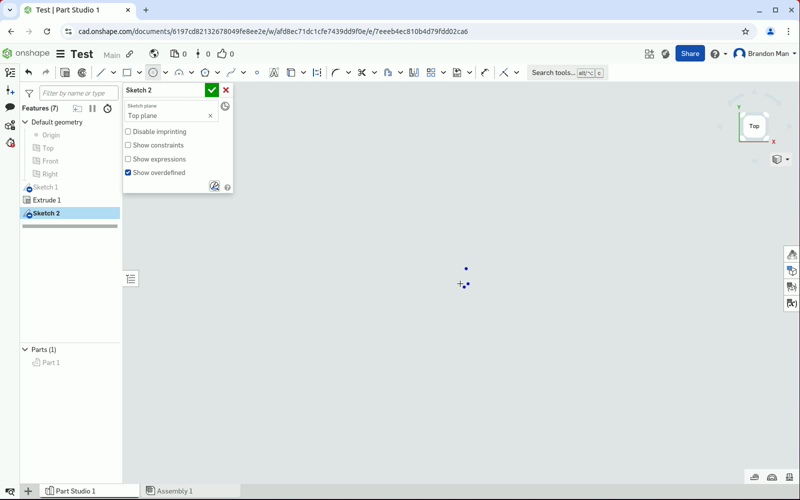
scroll(-6)
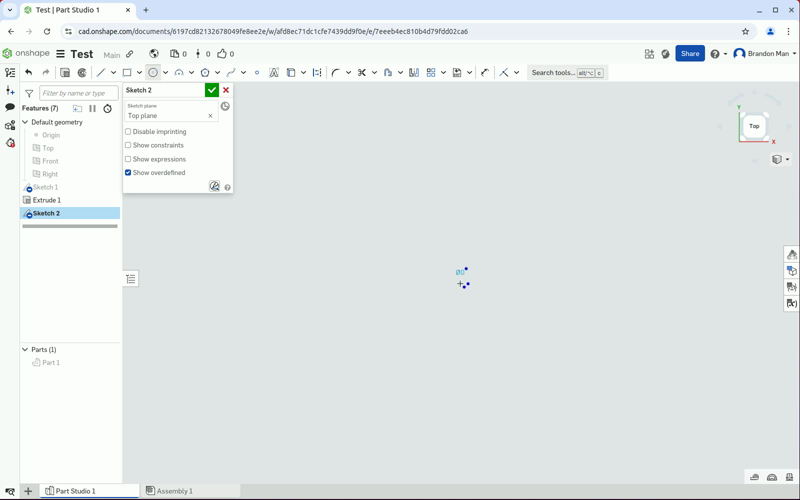
scroll(-6)
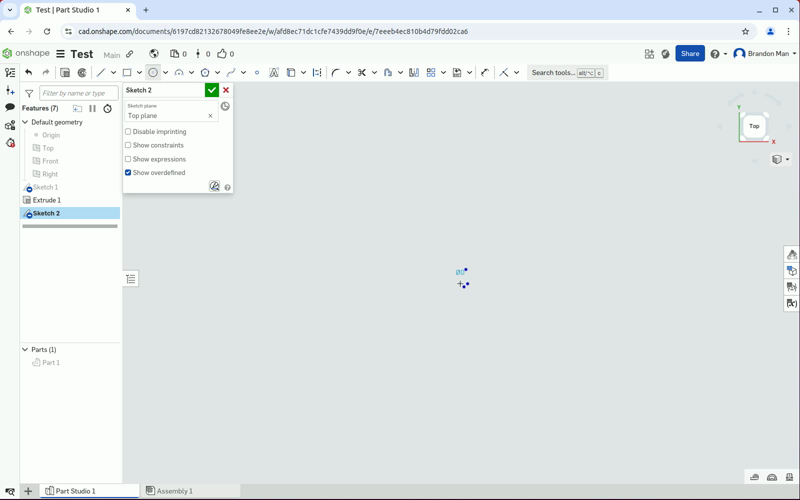
scroll(-6)
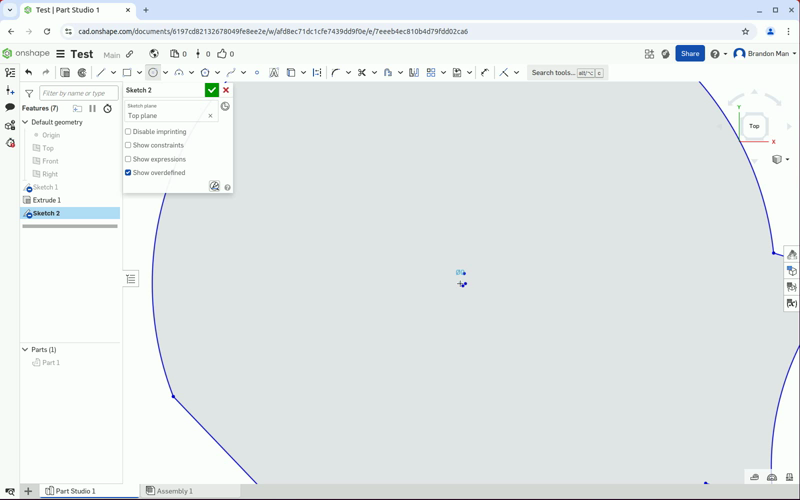
scroll(-6)
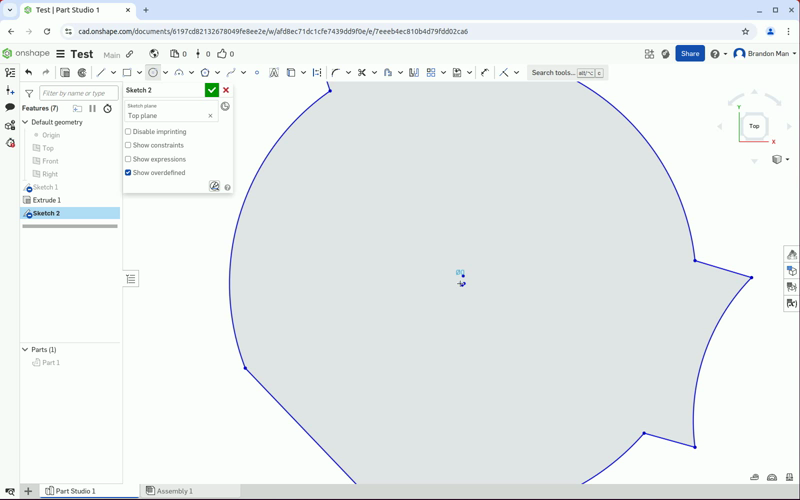
scroll(-6)
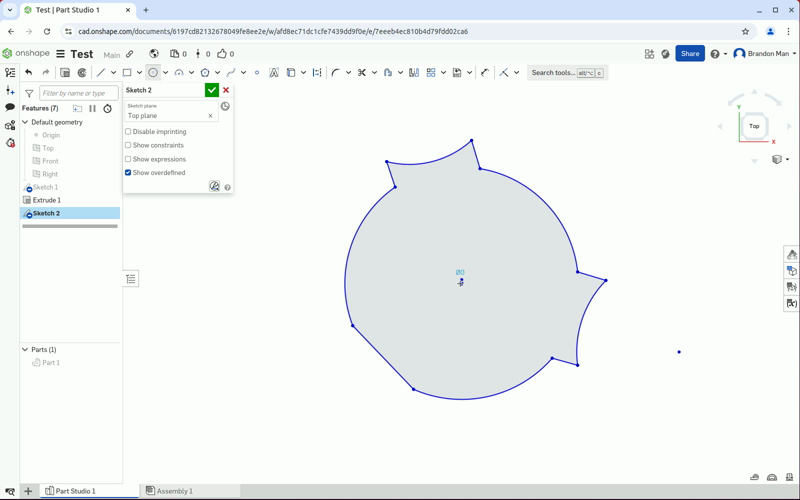
scroll(-6)
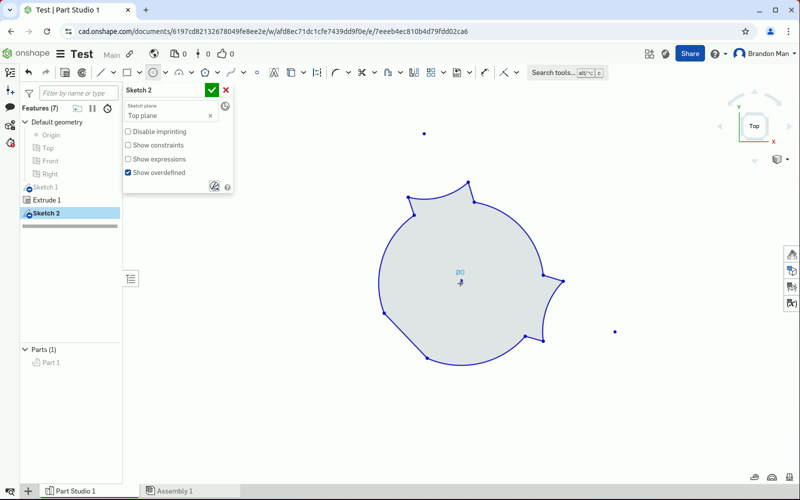
scroll(-6)
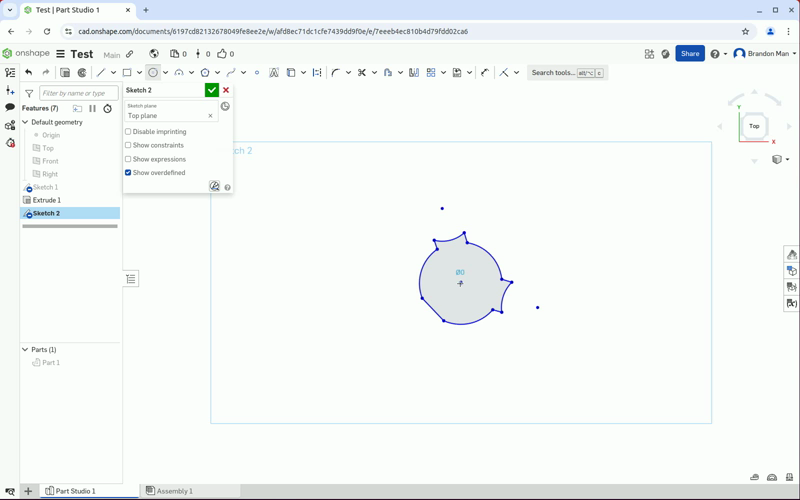
key_up(shift)
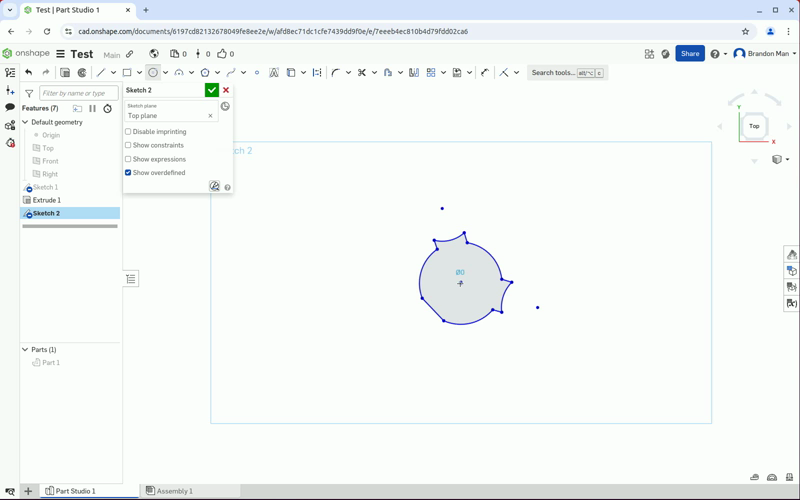
mouse_move(487, 283)
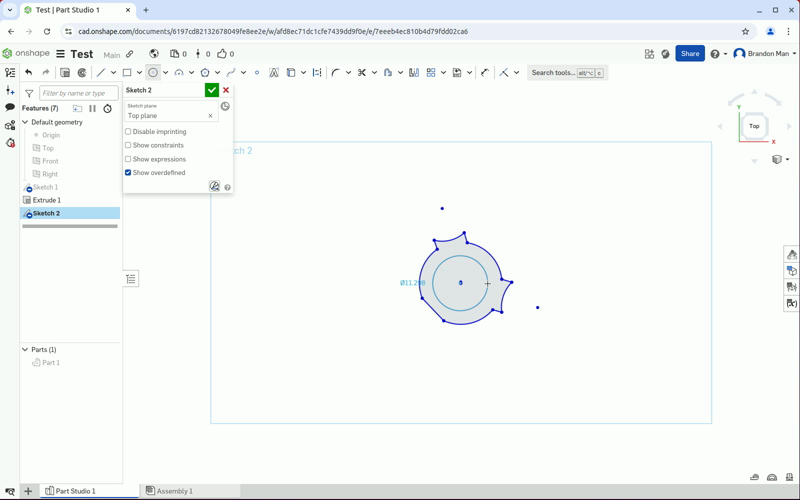
click(487, 283)
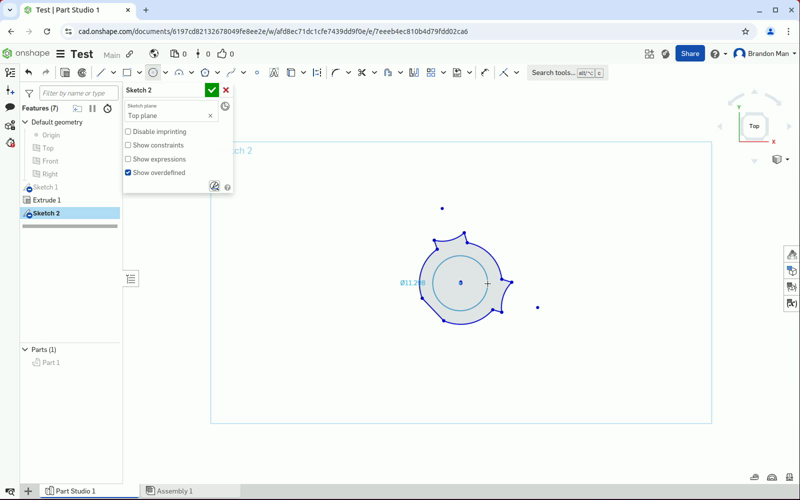
key(esc)
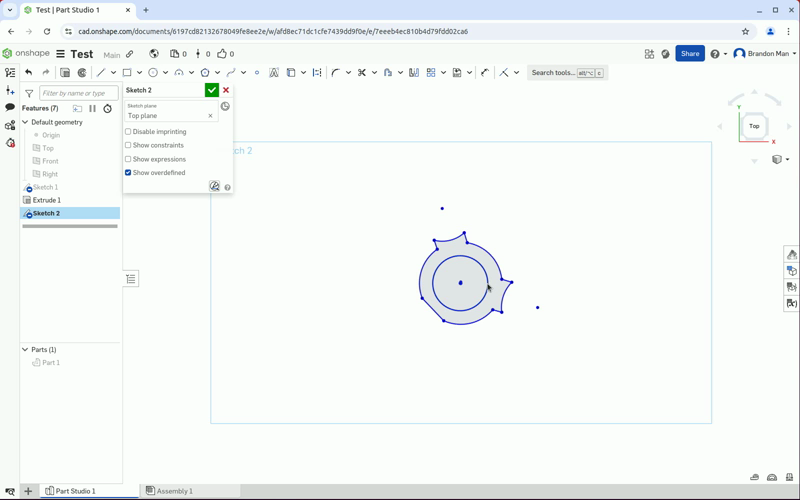
mouse_move(427, 269)
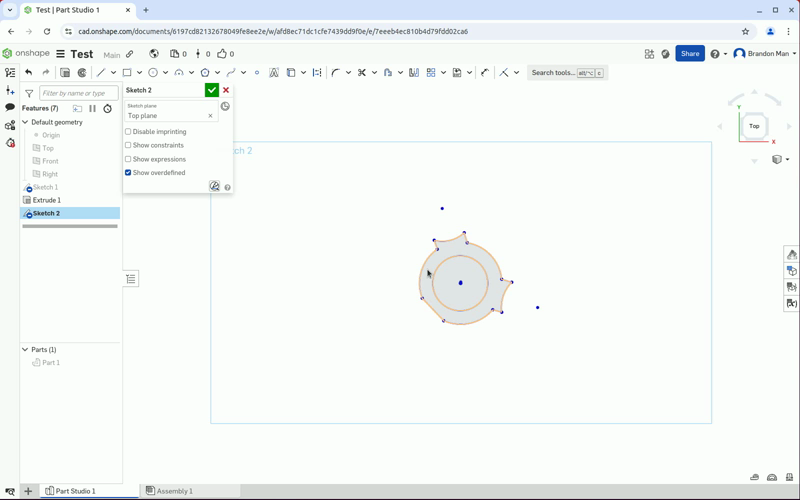
click(427, 269)
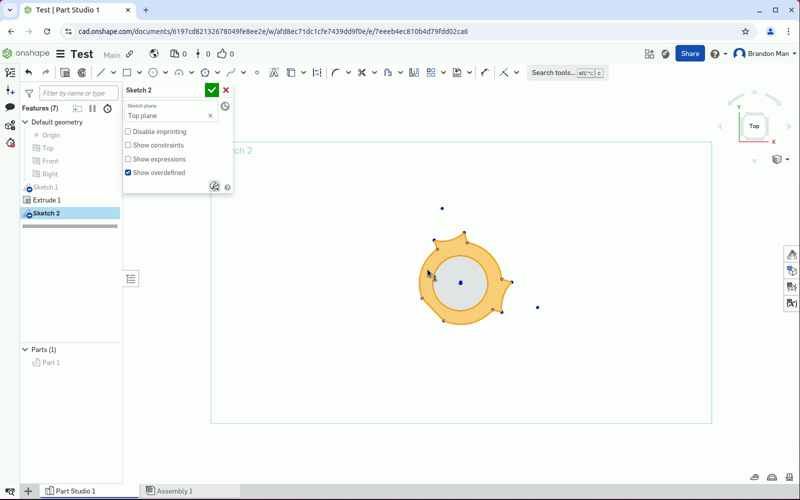
mouse_move(73, 352)
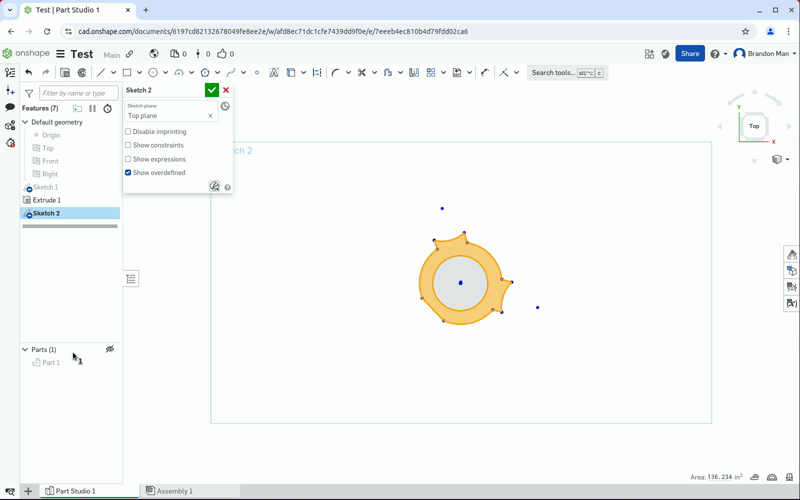
key(shift+y)
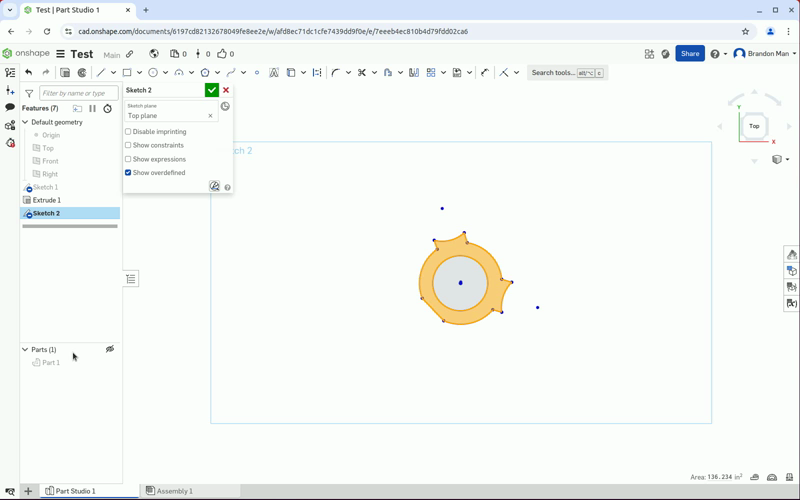
key(shift+e)
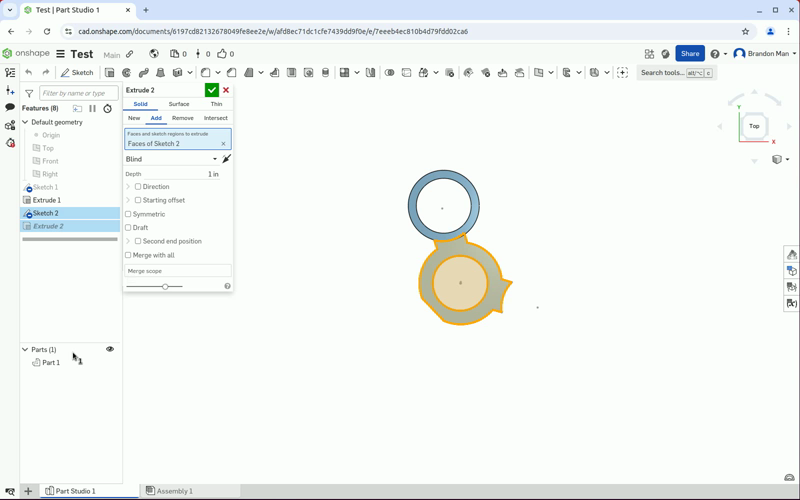
mouse_move(143, 106)
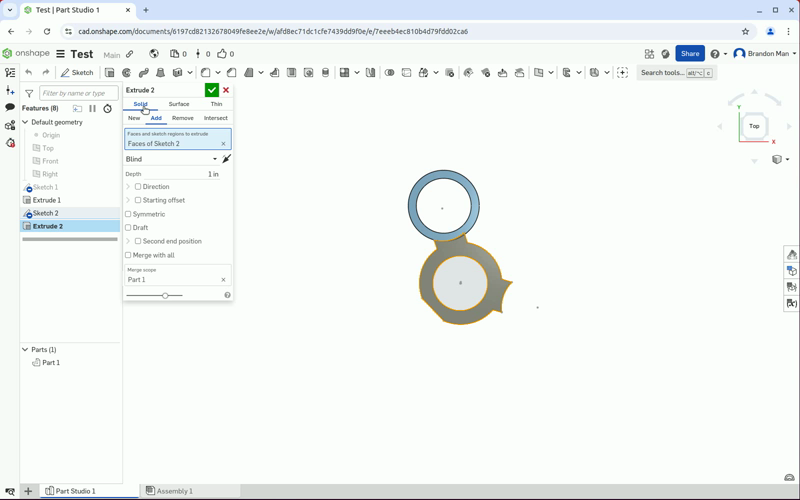
click(143, 106)
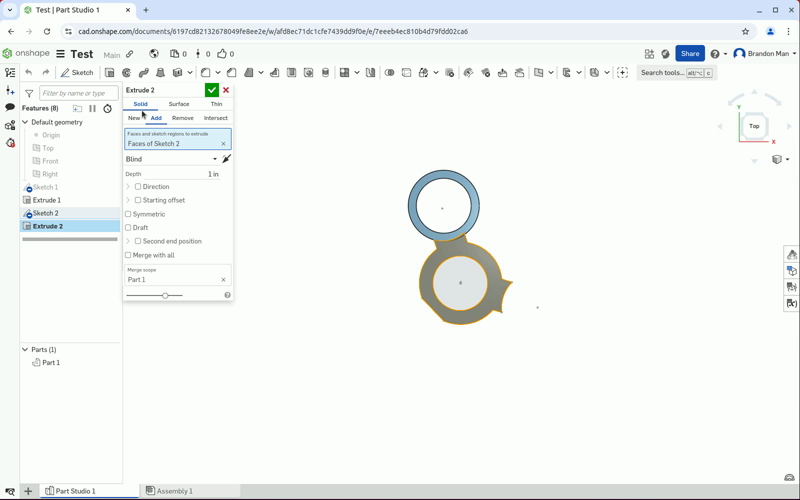
mouse_move(137, 120)
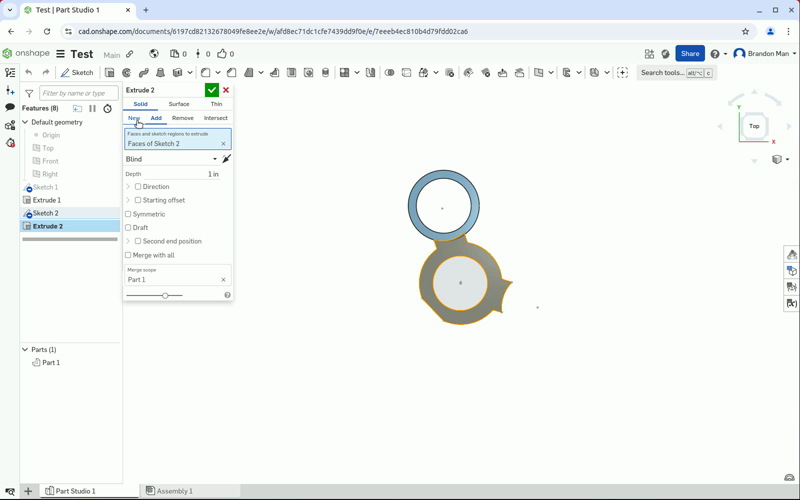
click(137, 120)
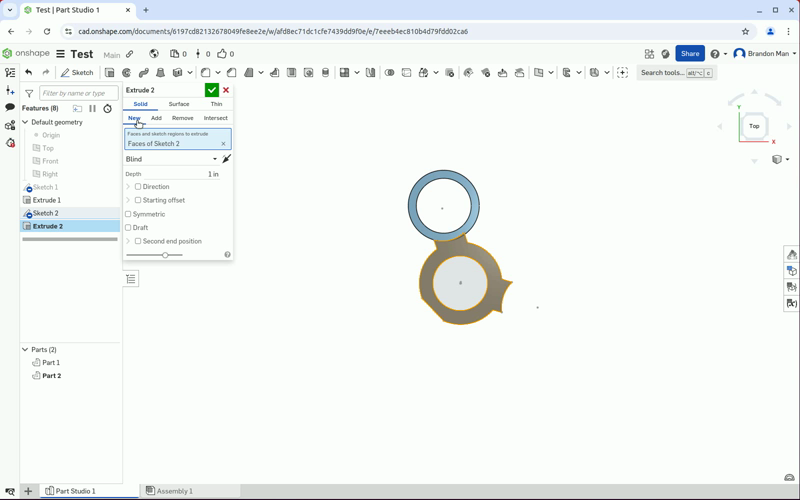
key(tab, 4)
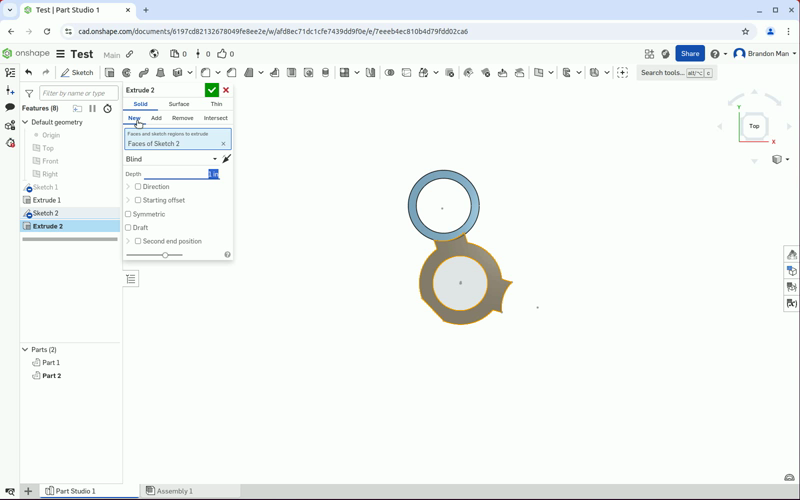
text(3.37)
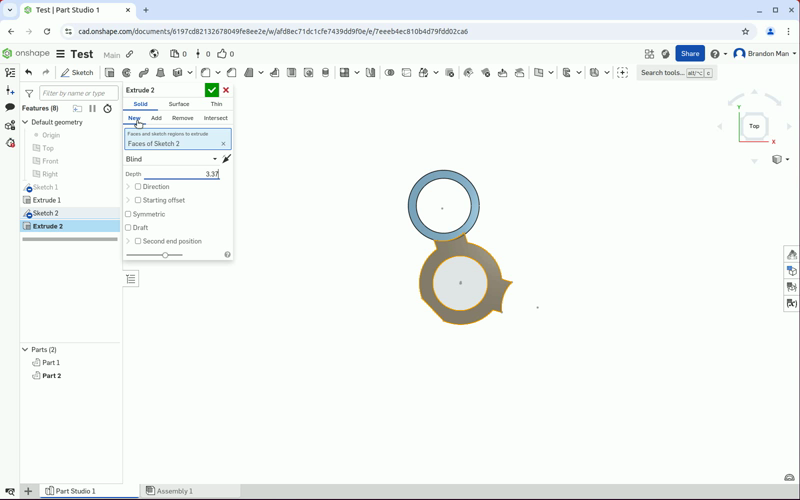
key(enter)
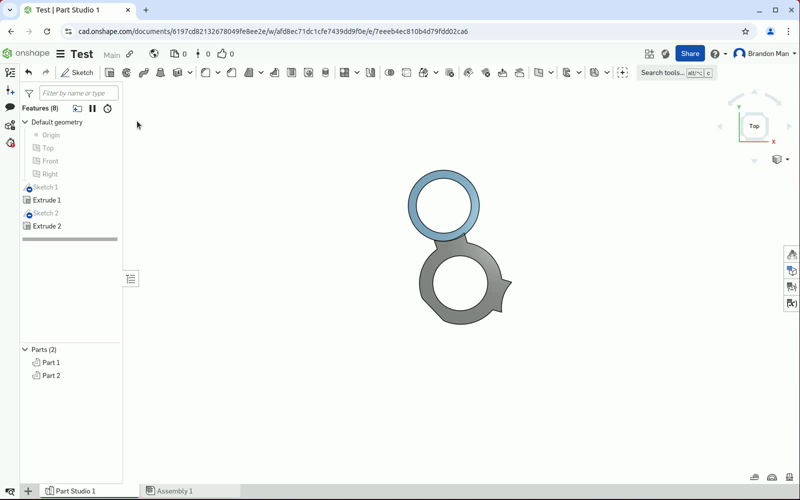
key(shift+h)
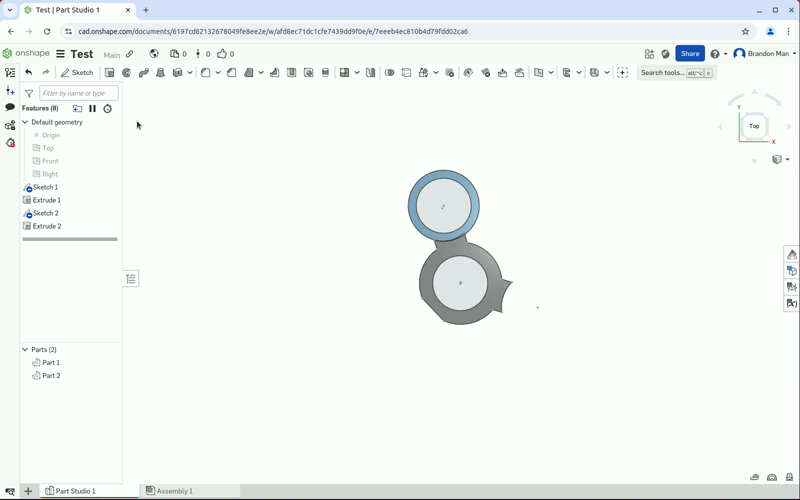
key(shift+h)
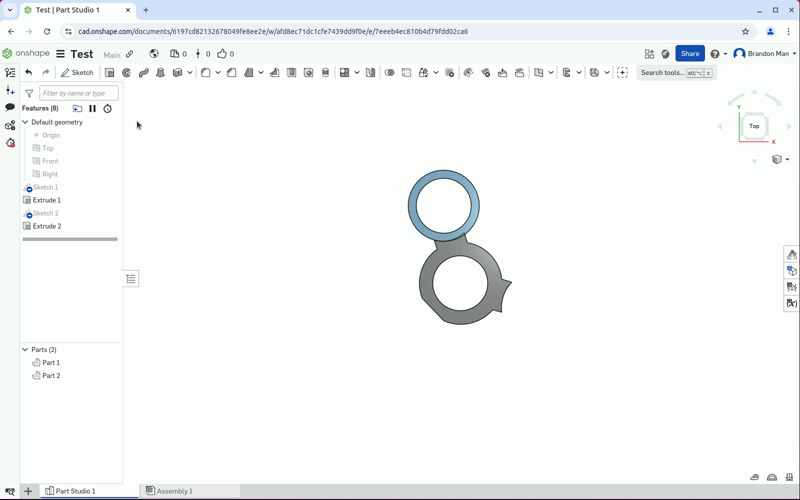
mouse_move(73, 189)
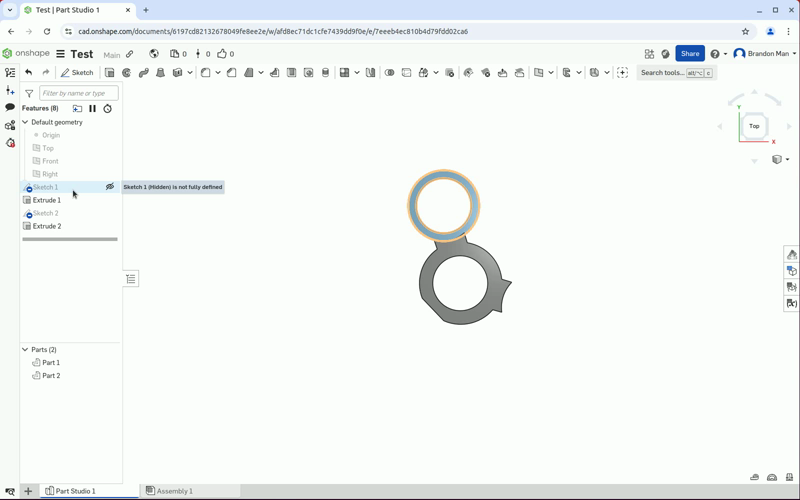
click(73, 189)
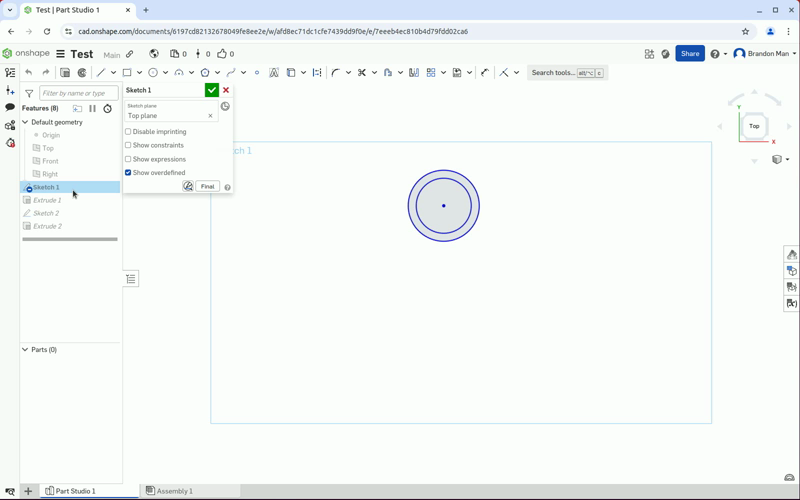
mouse_move(229, 92)
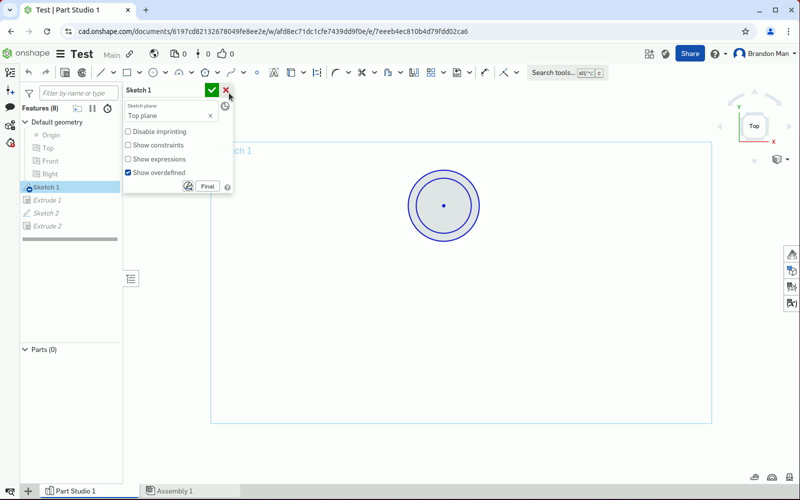
click(229, 92)
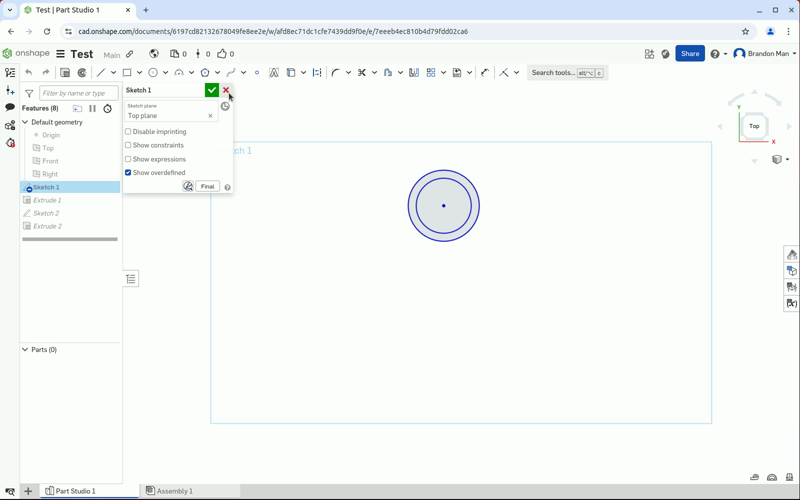
key(shift+s)
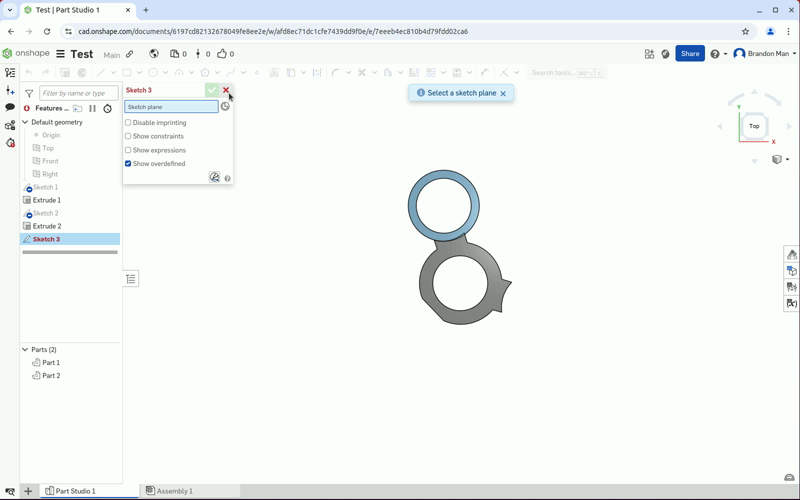
mouse_move(73, 150)
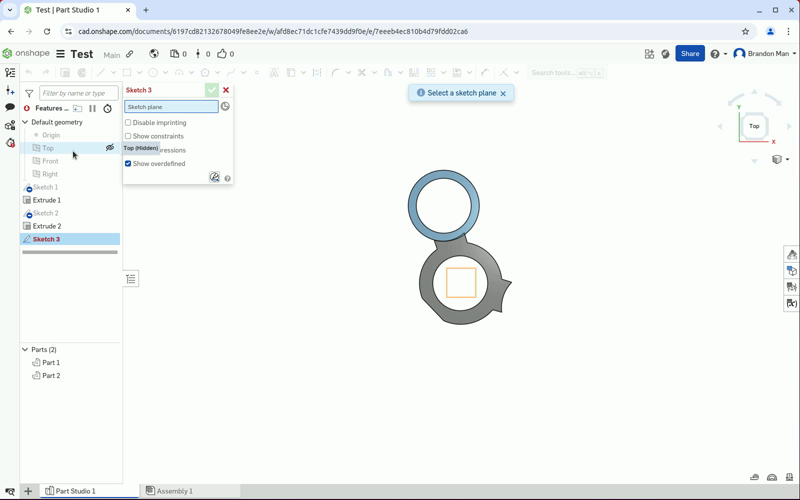
click(73, 150)
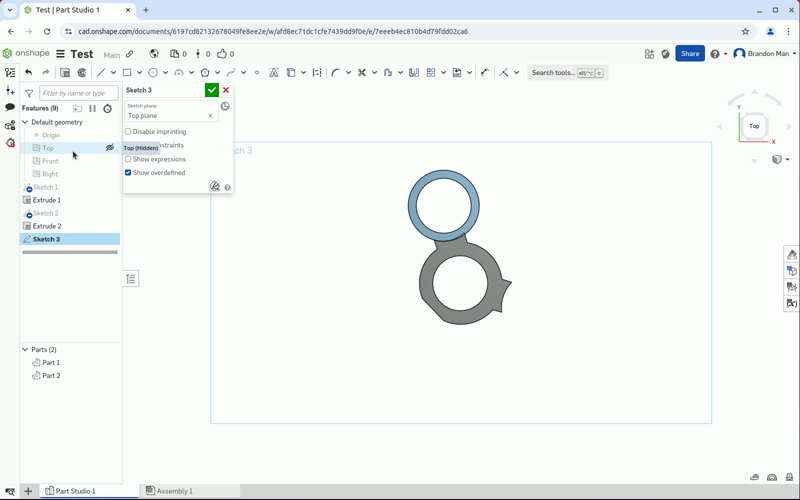
mouse_move(73, 352)
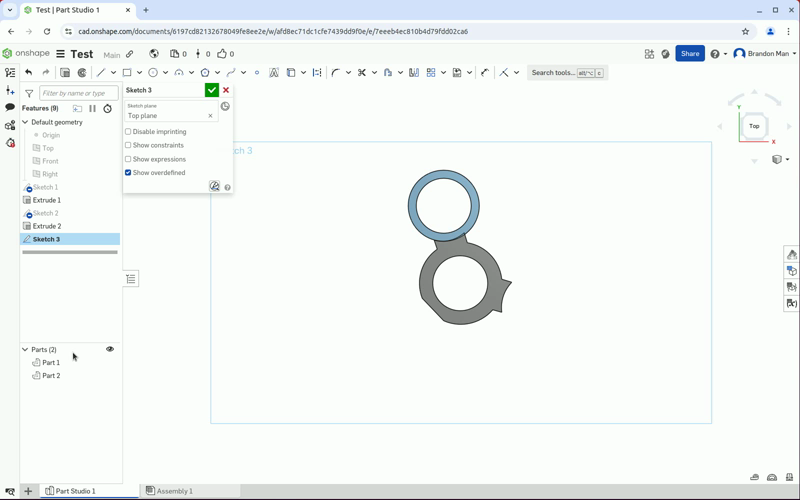
key(y)
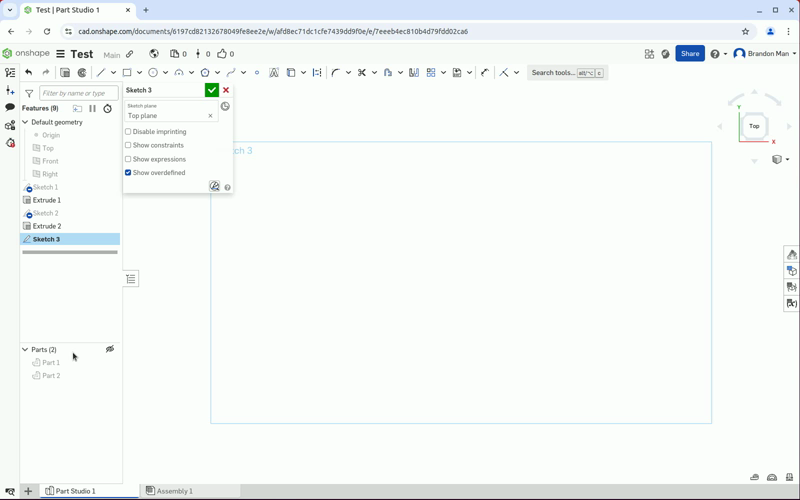
key(a)
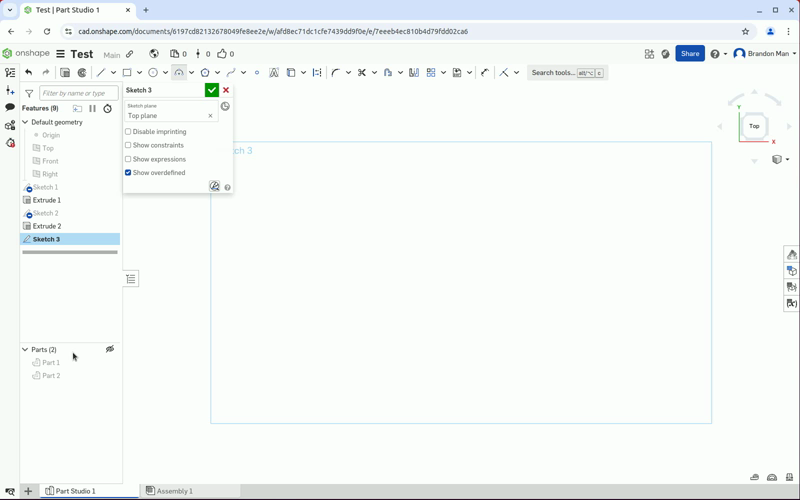
key_down(shift)
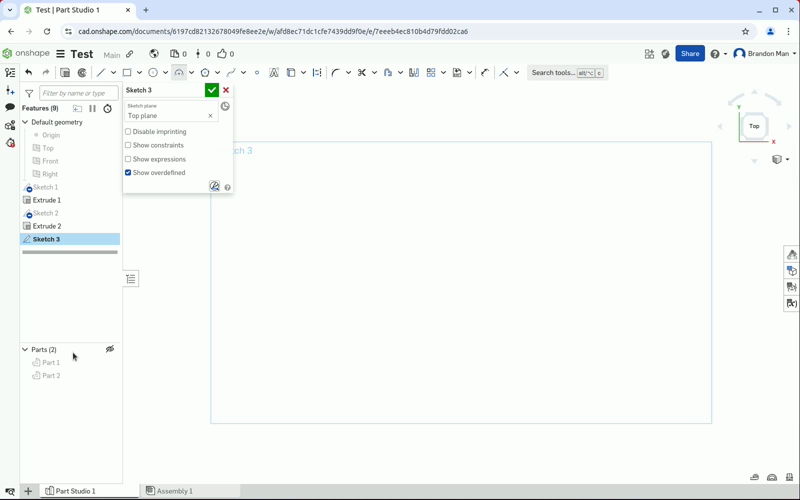
mouse_move(414, 305)
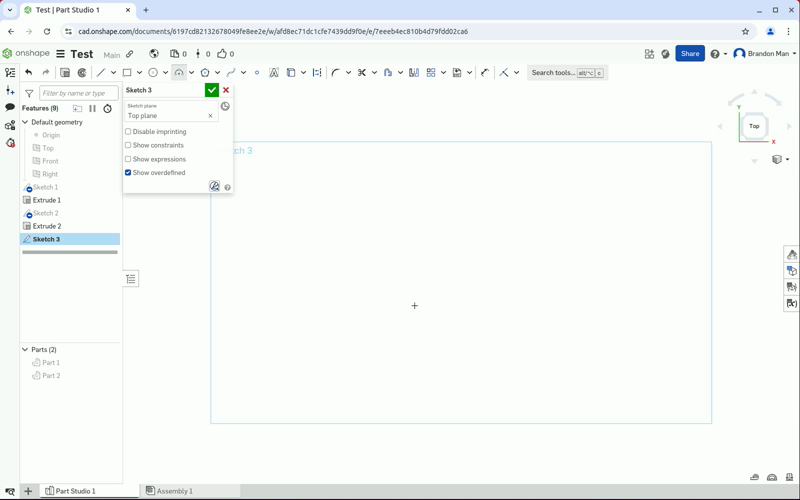
click(414, 305)
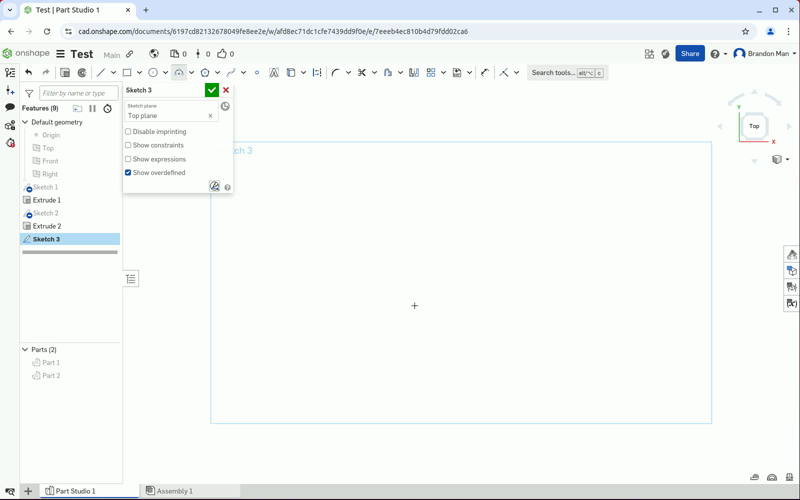
key_up(shift)
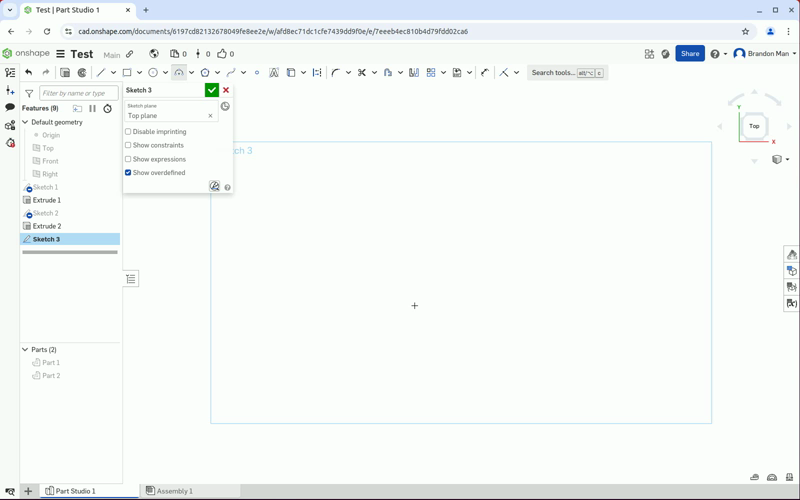
key_down(shift)
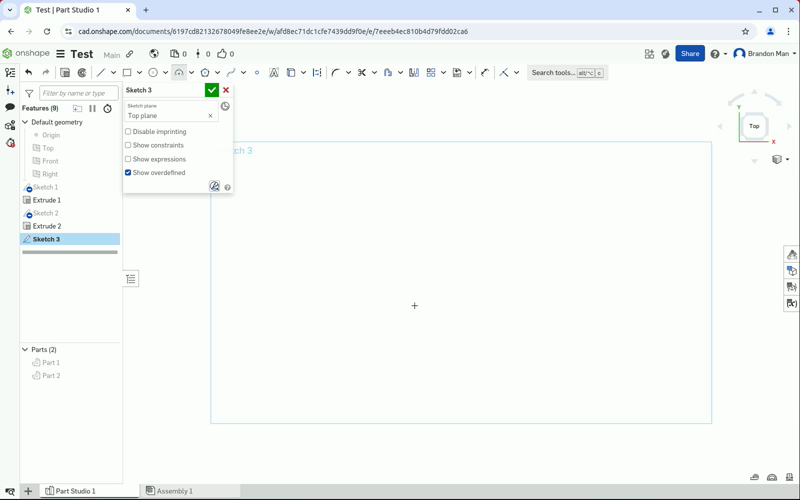
mouse_move(437, 328)
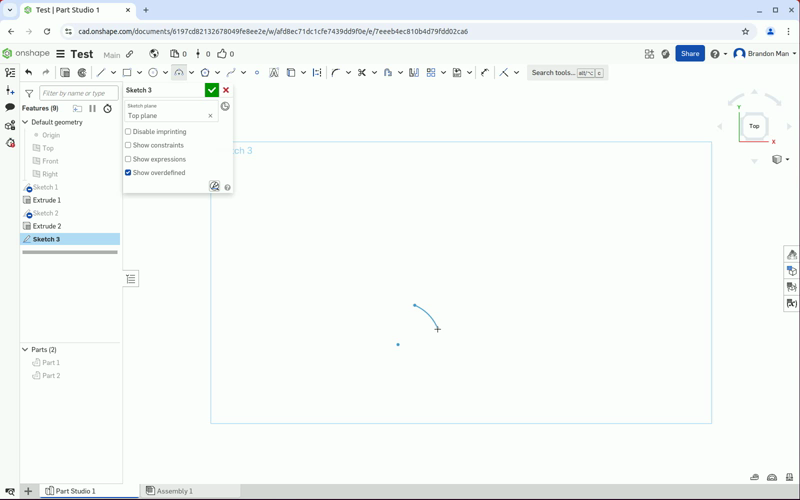
click(437, 328)
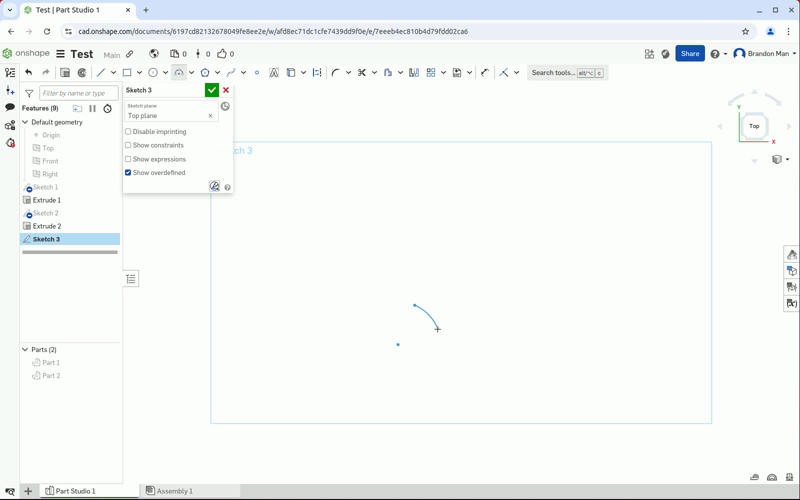
mouse_move(429, 314)
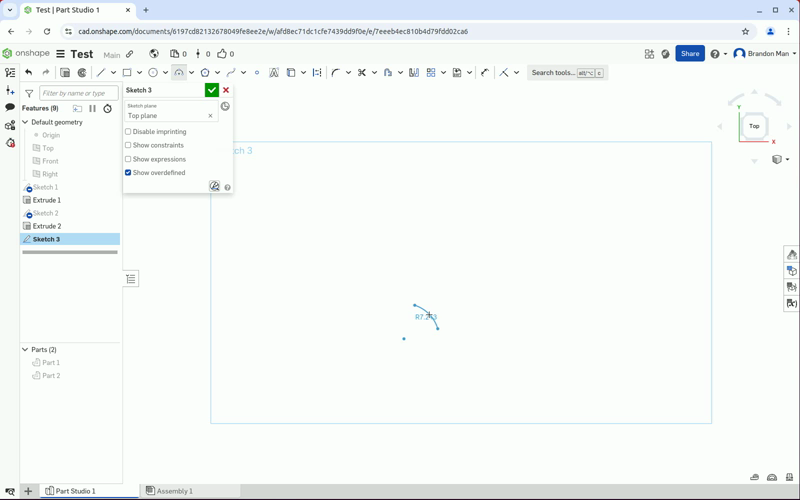
click(429, 314)
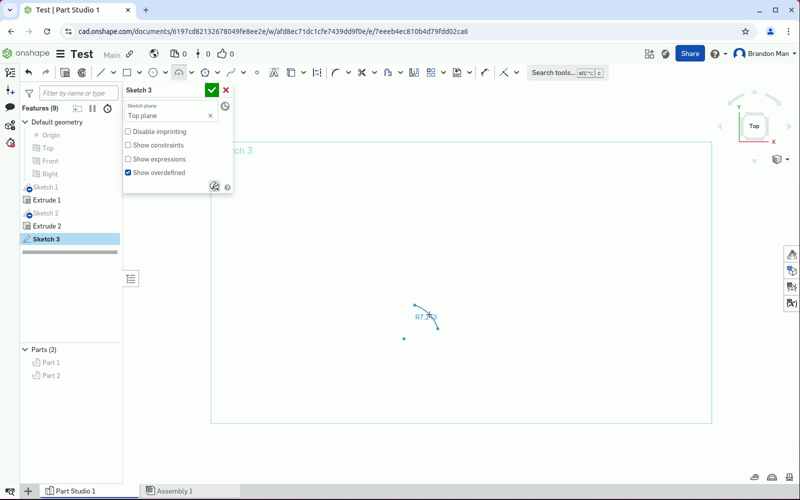
key_up(shift)
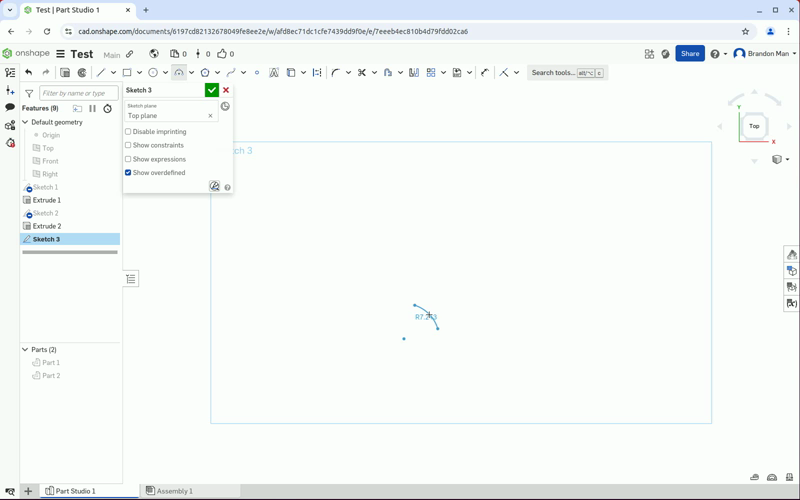
key(esc)
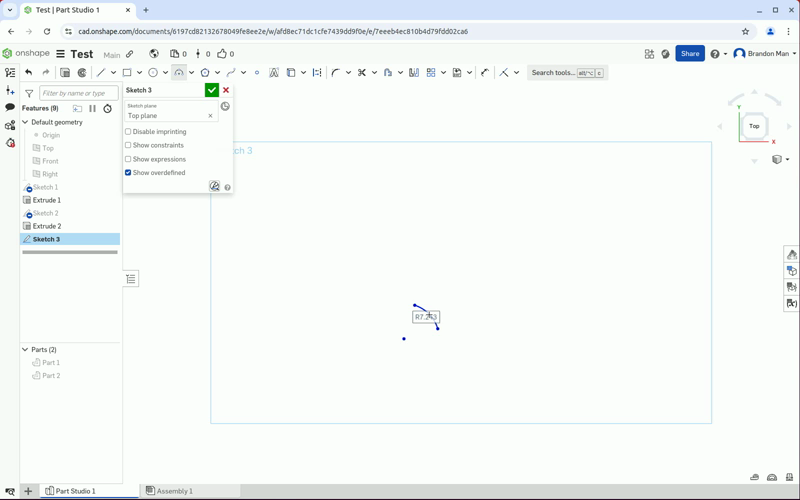
key(l)
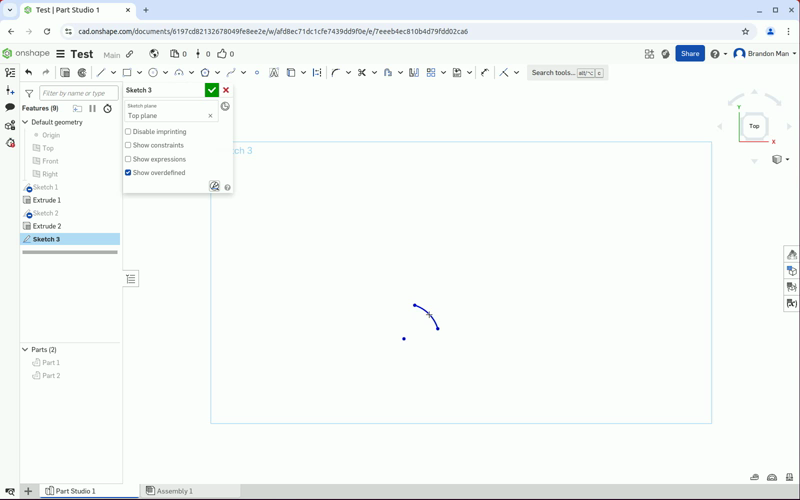
mouse_move(437, 328)
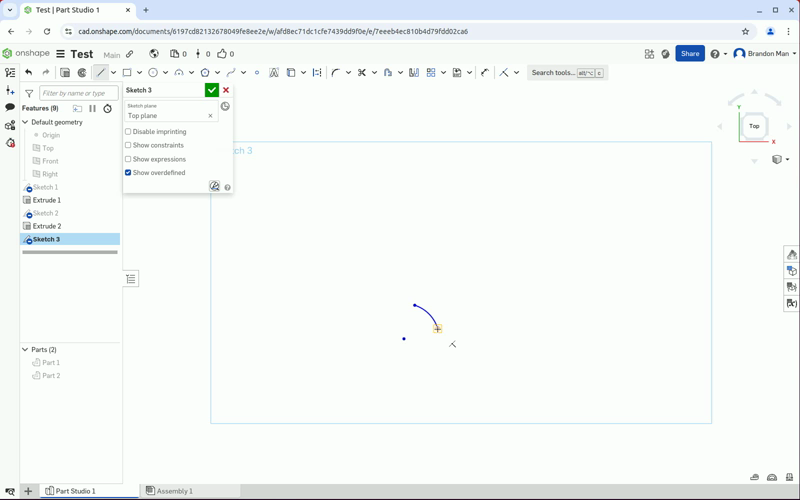
click(437, 328)
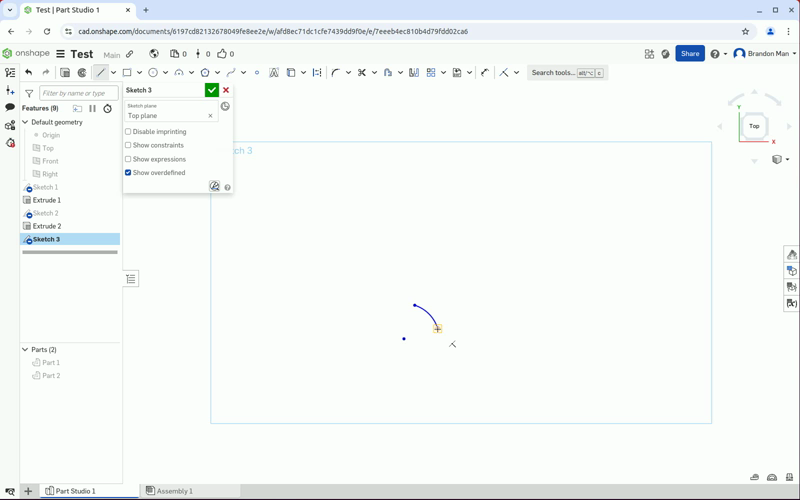
key_down(shift)
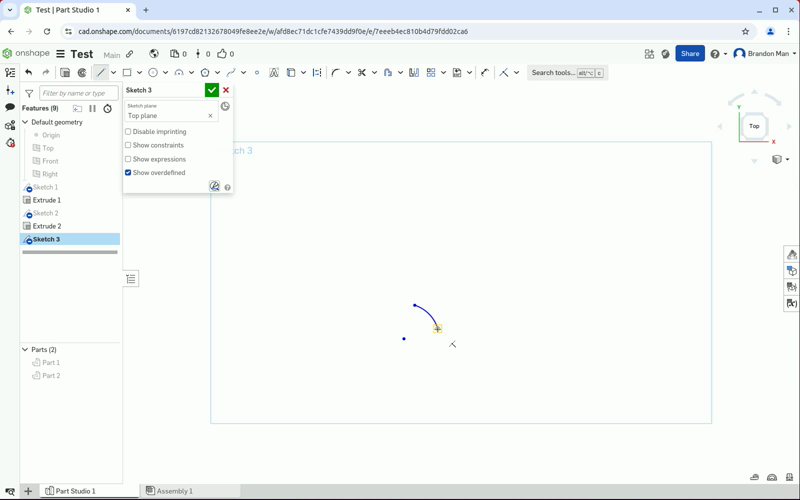
mouse_move(467, 328)
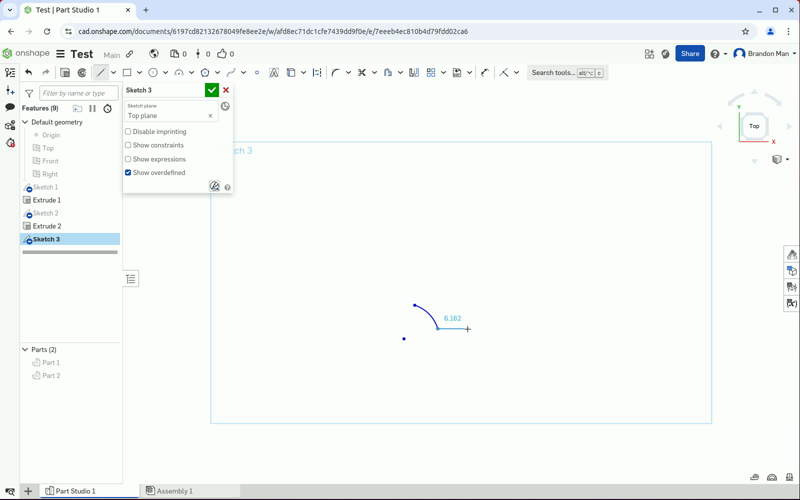
mouse_move(445, 321)
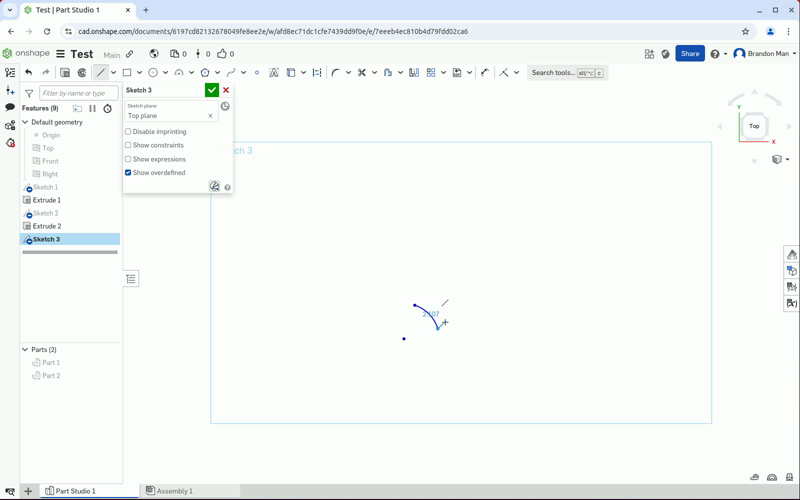
click(445, 321)
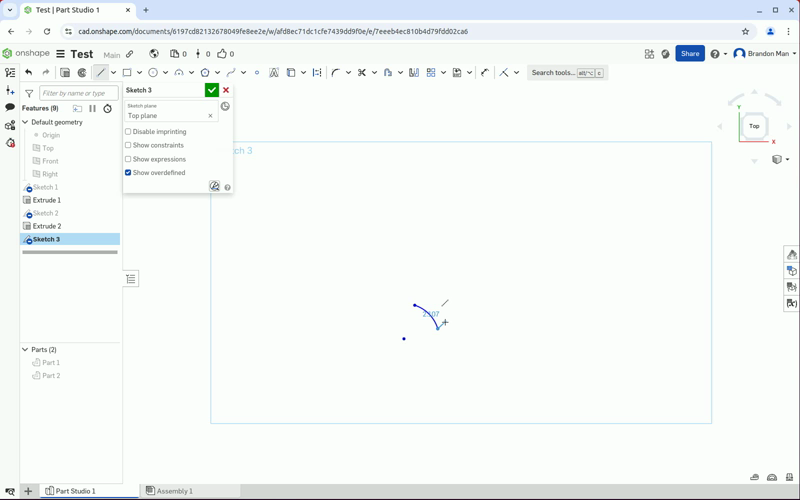
key_up(shift)
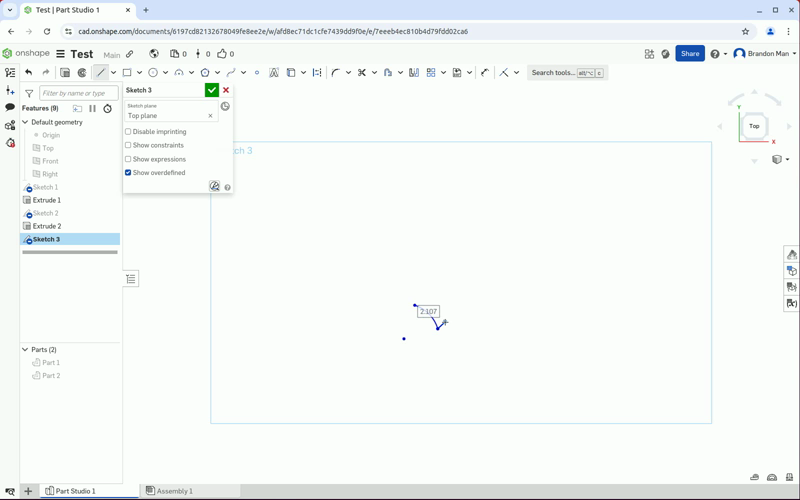
key_down(shift)
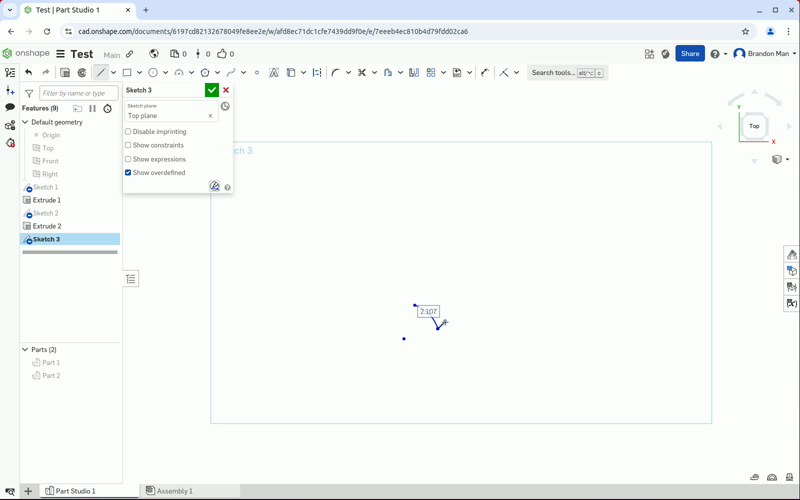
mouse_move(475, 321)
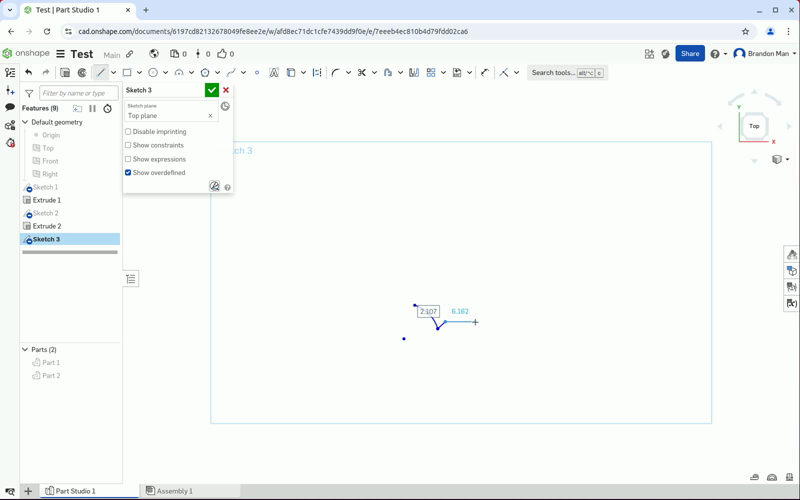
mouse_move(422, 297)
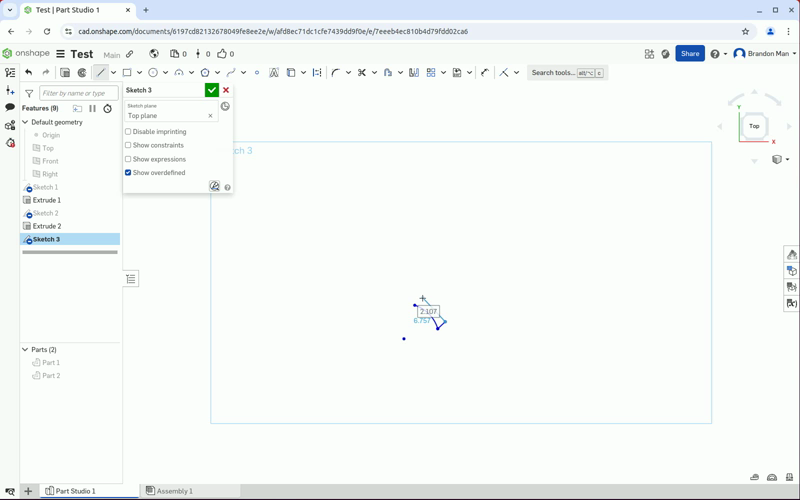
click(422, 297)
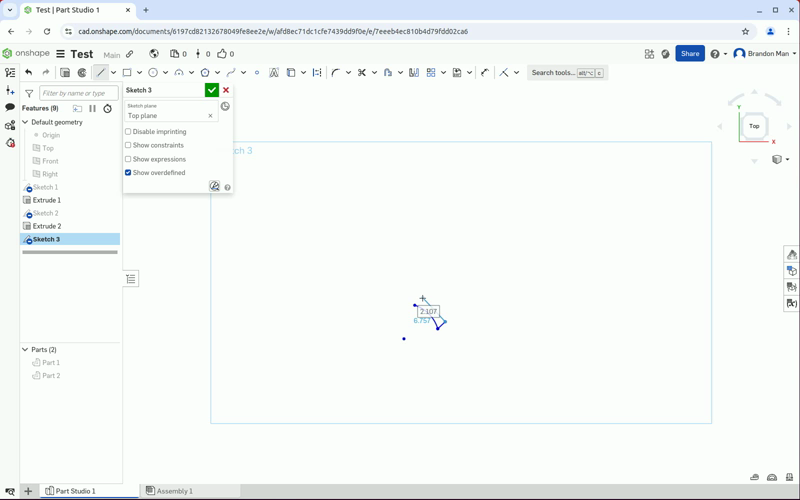
key_up(shift)
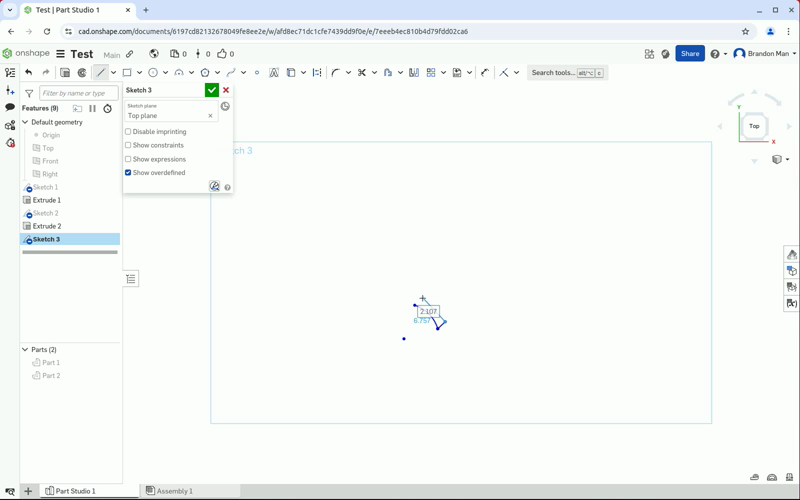
mouse_move(453, 297)
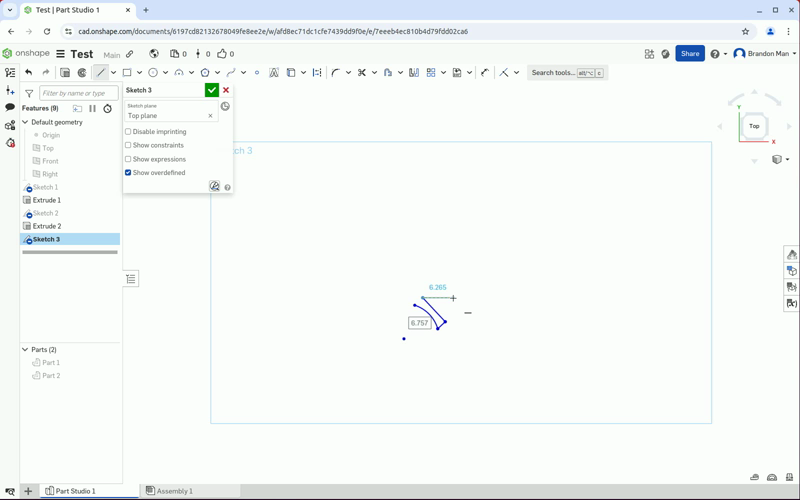
key_down(shift)
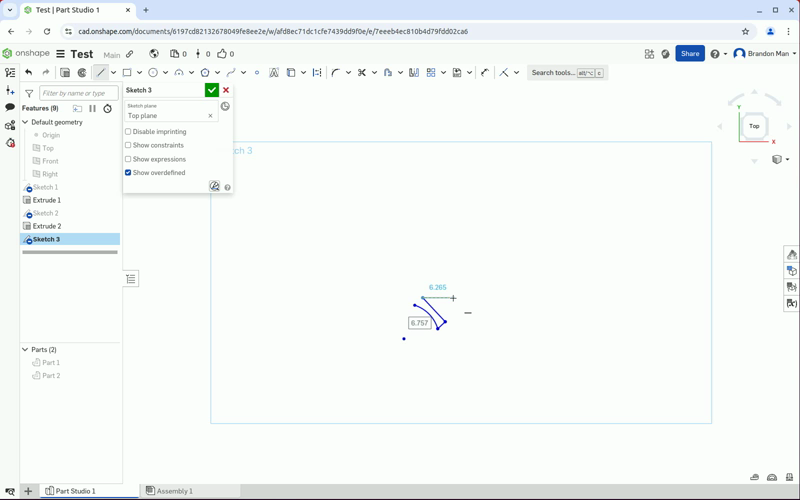
mouse_move(414, 305)
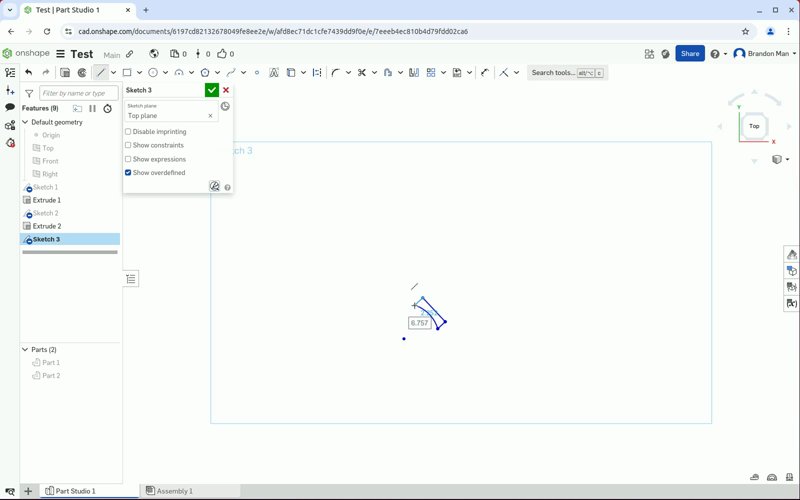
key_up(shift)
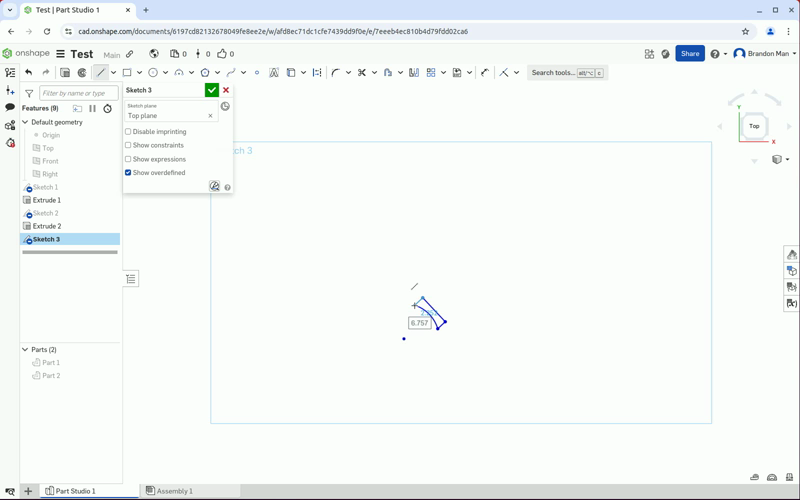
click(414, 305)
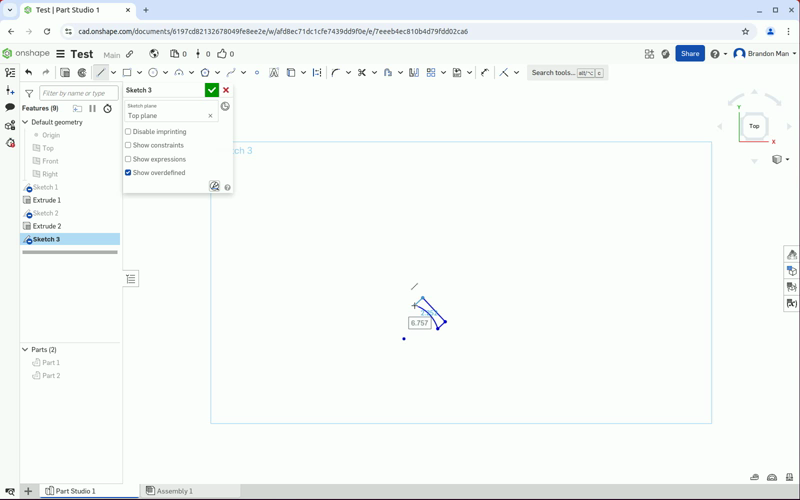
key(esc)
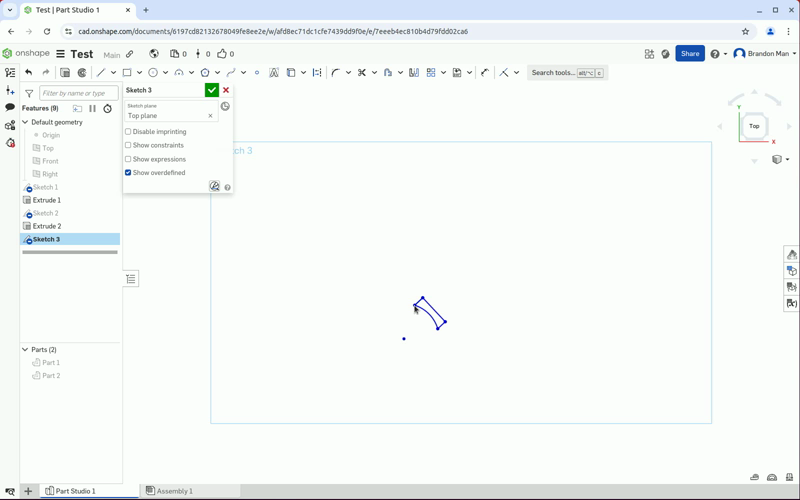
mouse_move(441, 320)
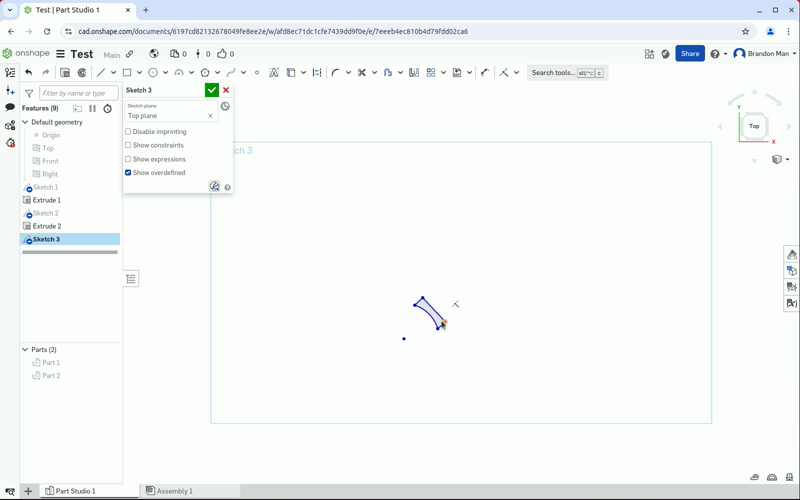
scroll(6)
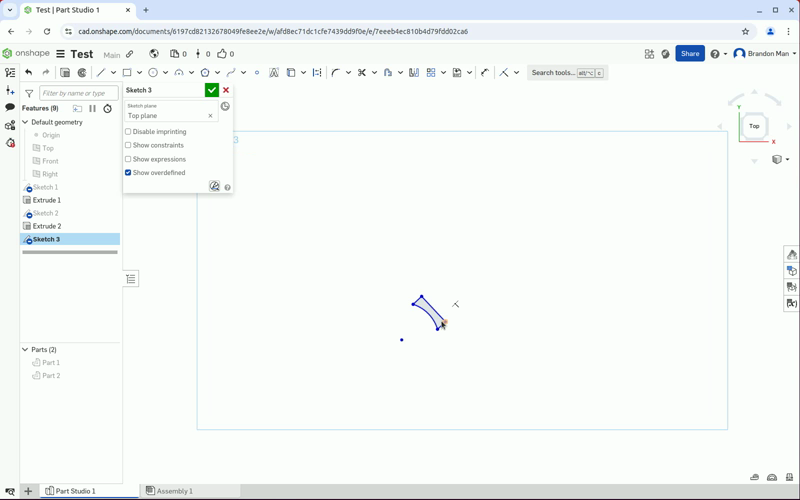
scroll(6)
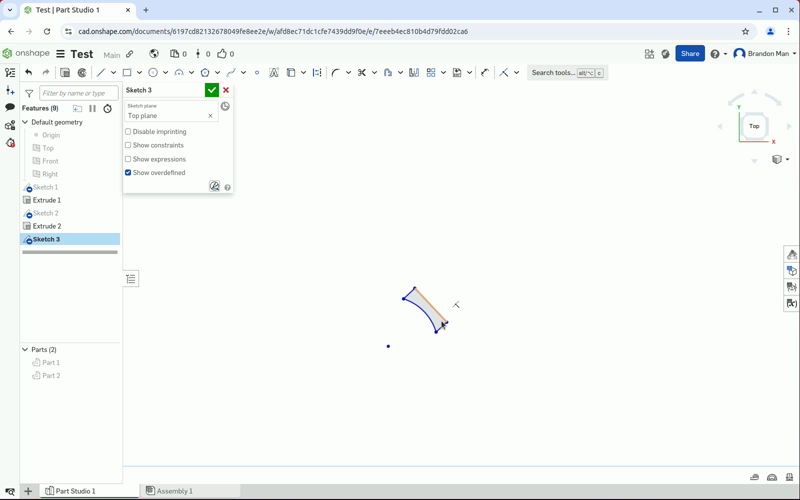
scroll(6)
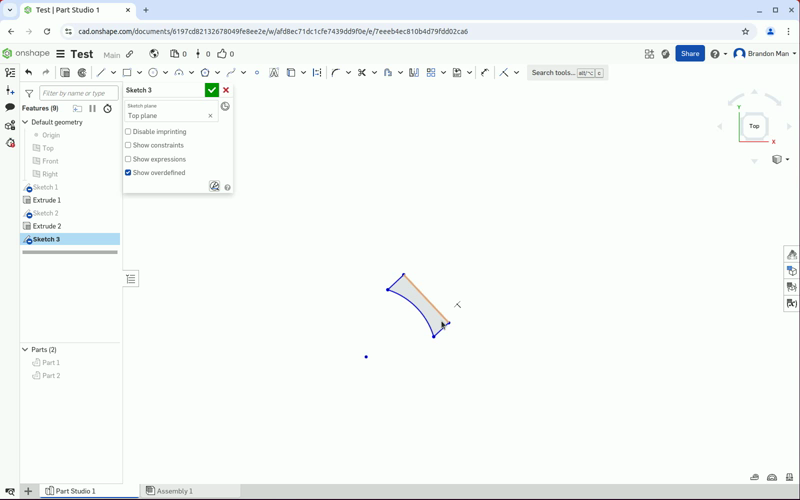
scroll(6)
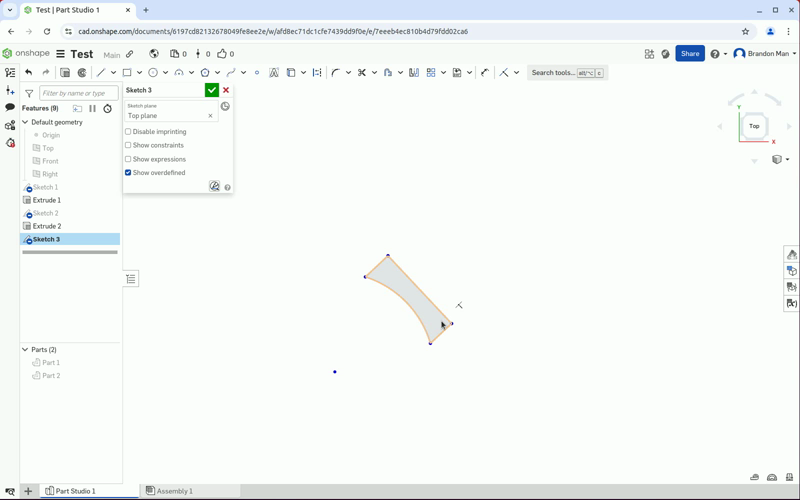
scroll(6)
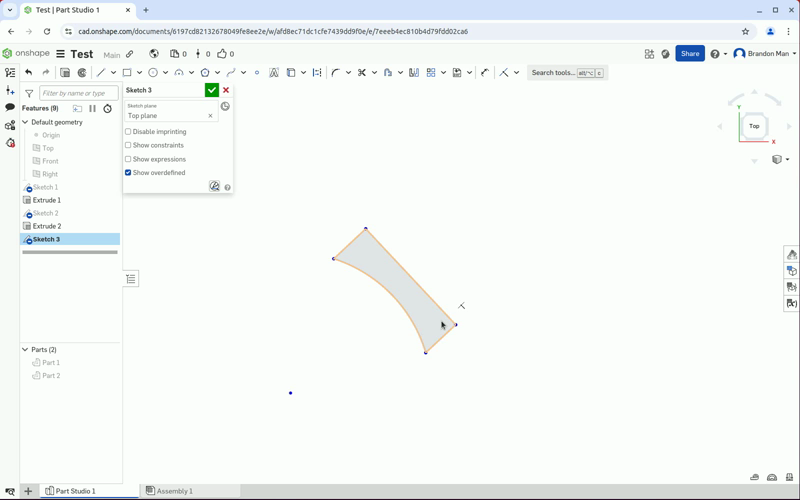
scroll(6)
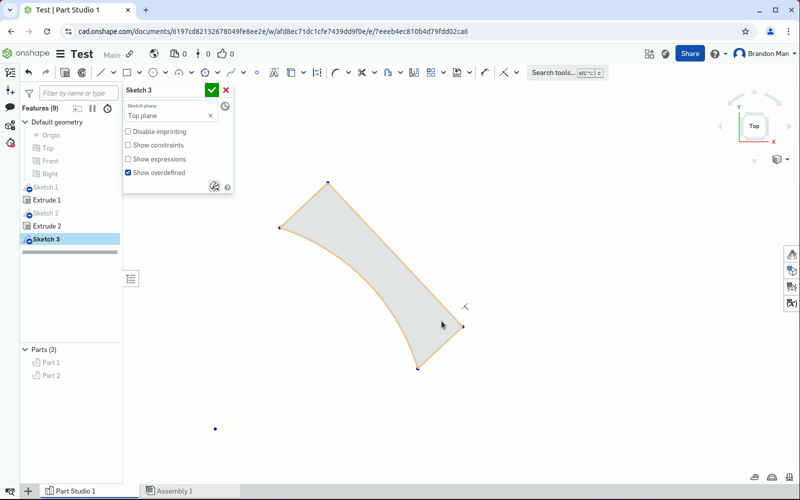
scroll(6)
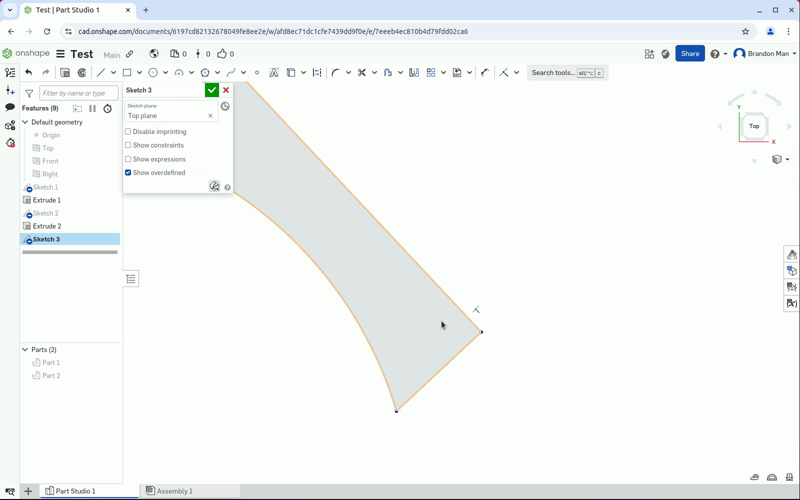
click(441, 320)
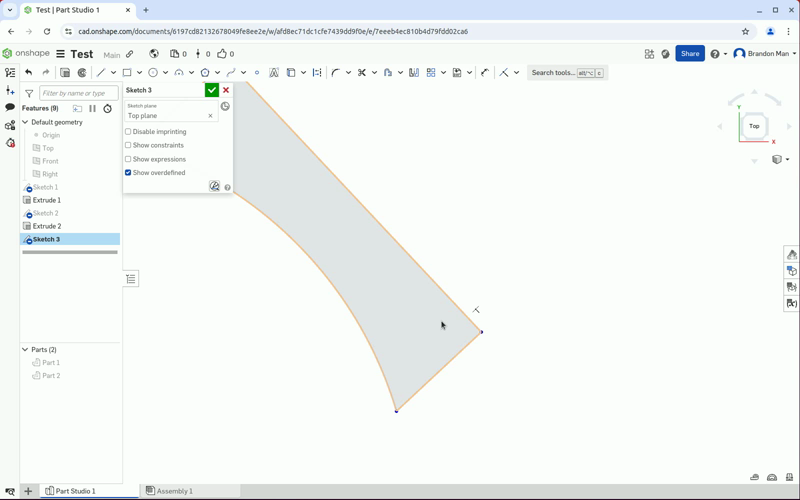
scroll(-6)
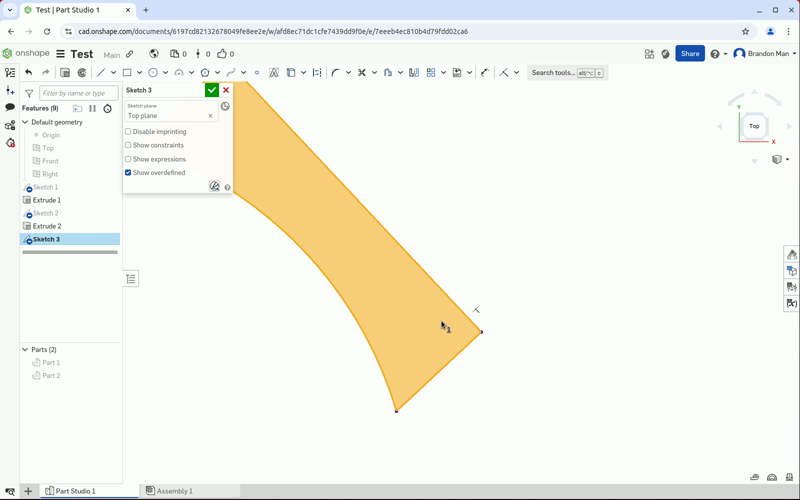
scroll(-6)
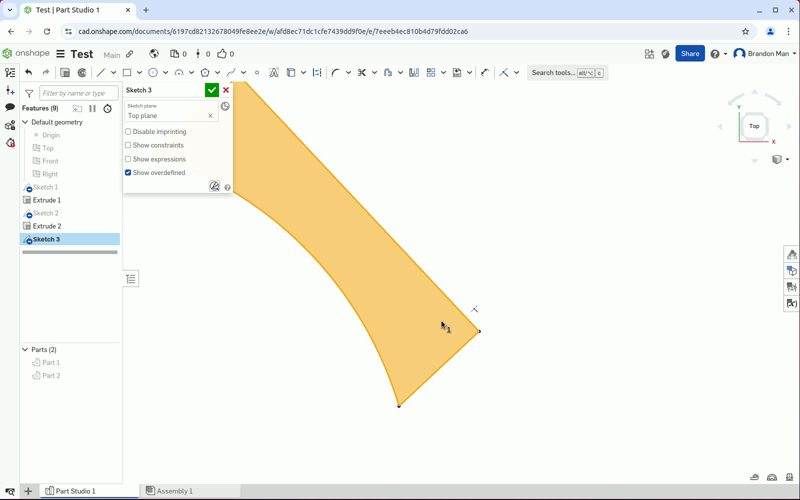
scroll(-6)
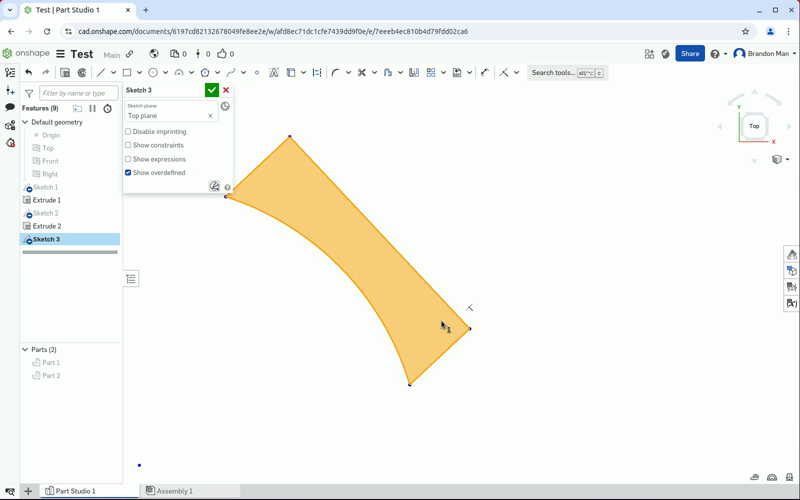
scroll(-6)
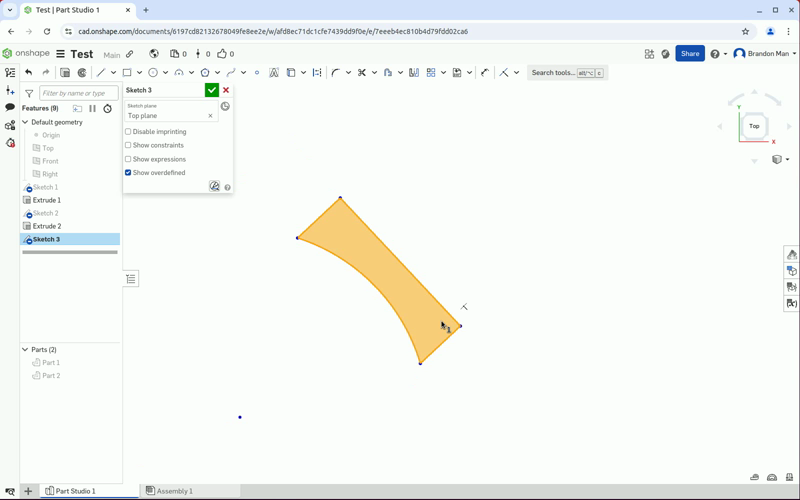
scroll(-6)
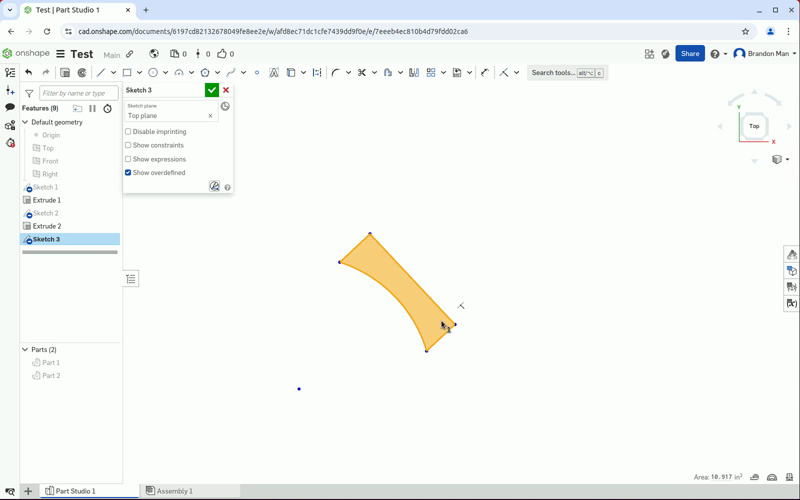
scroll(-6)
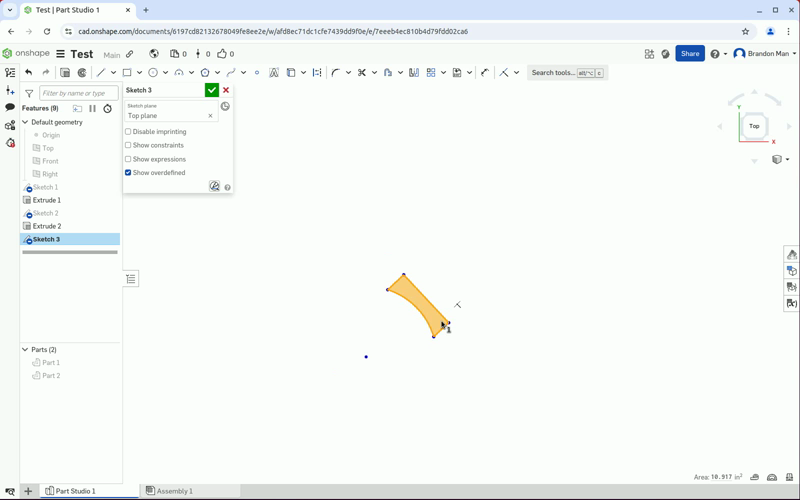
scroll(-6)
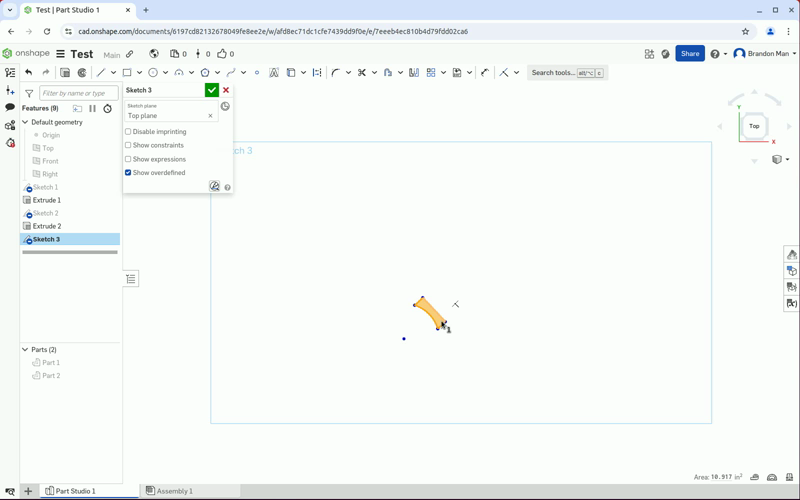
mouse_move(73, 352)
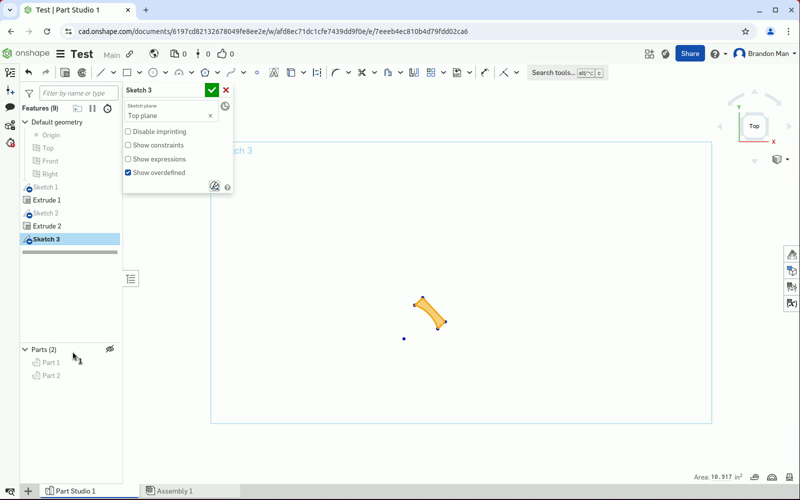
key(shift+y)
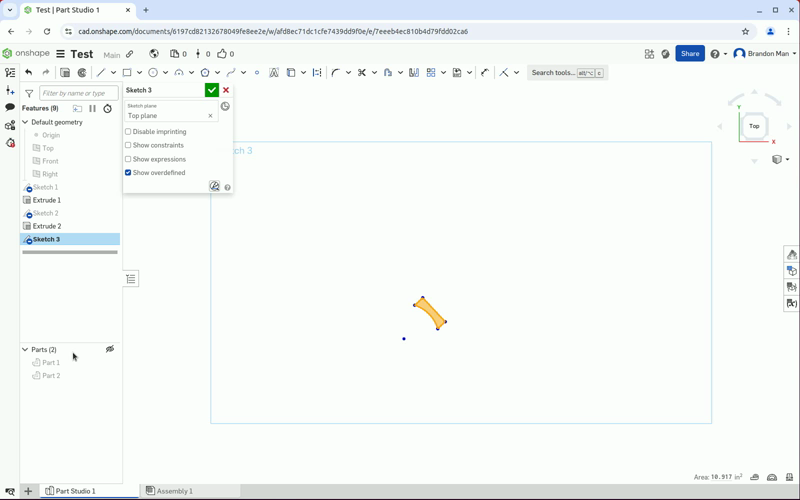
key(shift+e)
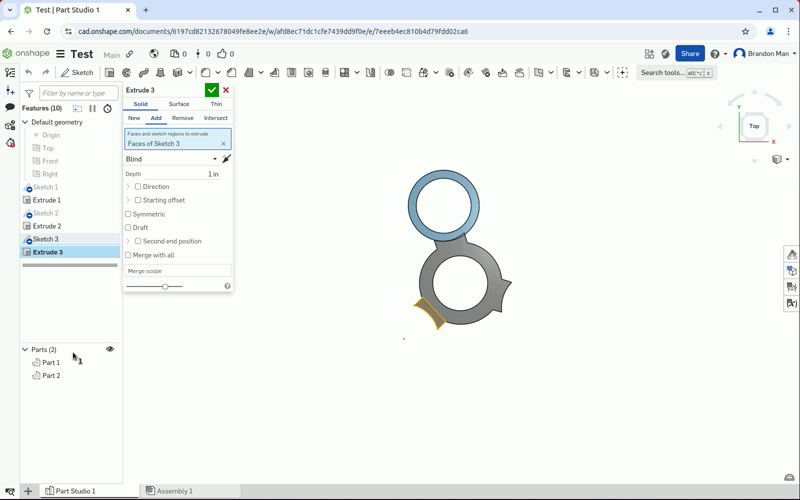
mouse_move(143, 106)
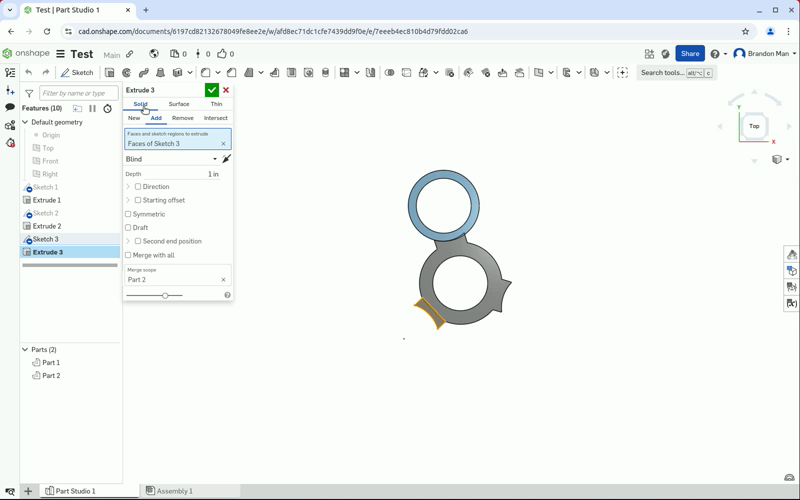
click(143, 106)
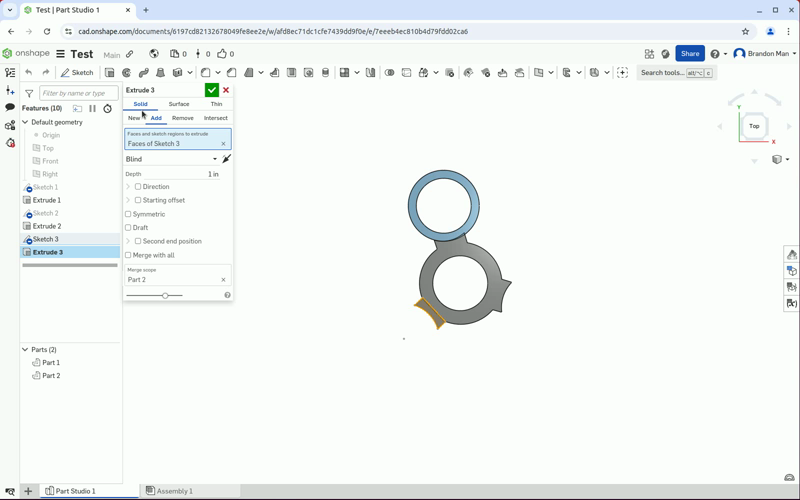
mouse_move(137, 120)
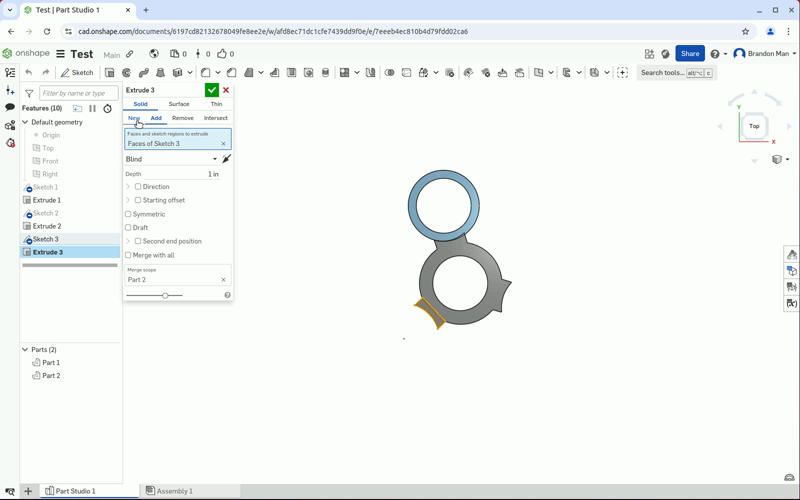
click(137, 120)
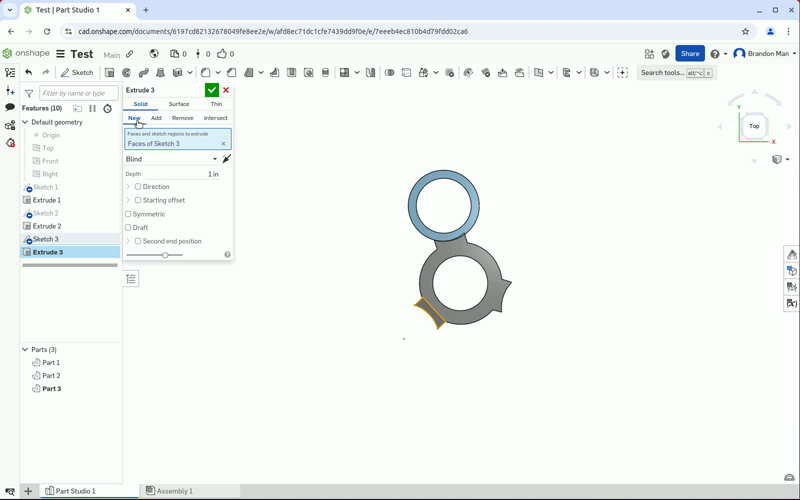
key(tab, 4)
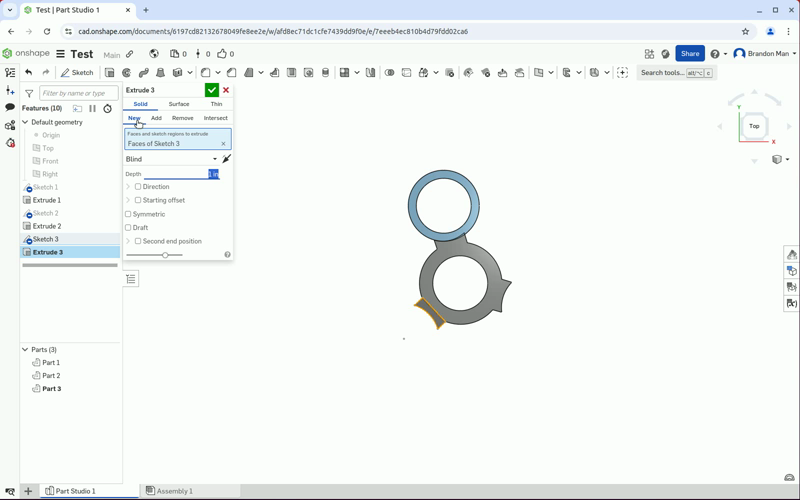
text(3.37)
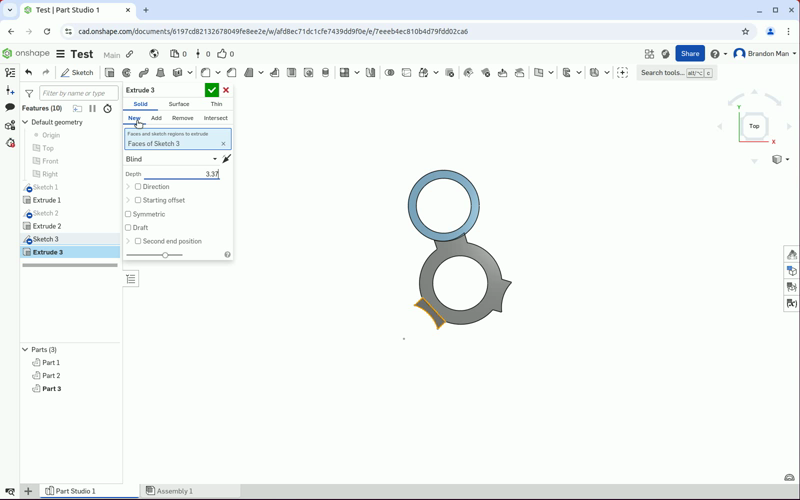
key(enter)
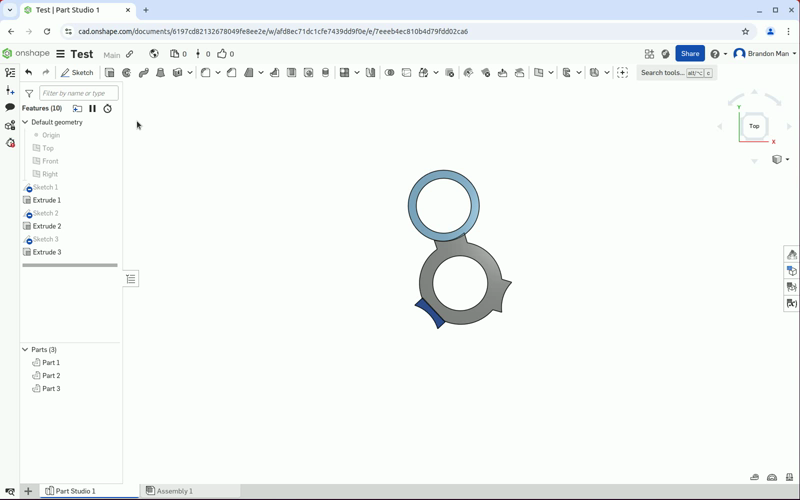
key(shift+h)
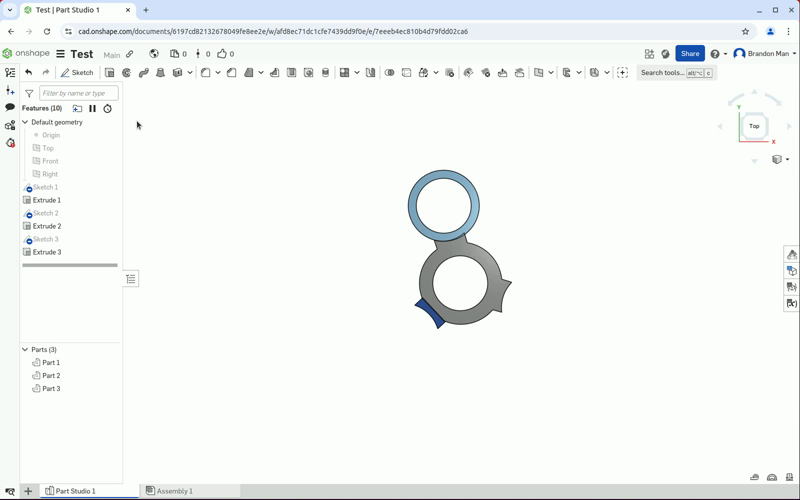
key(shift+h)
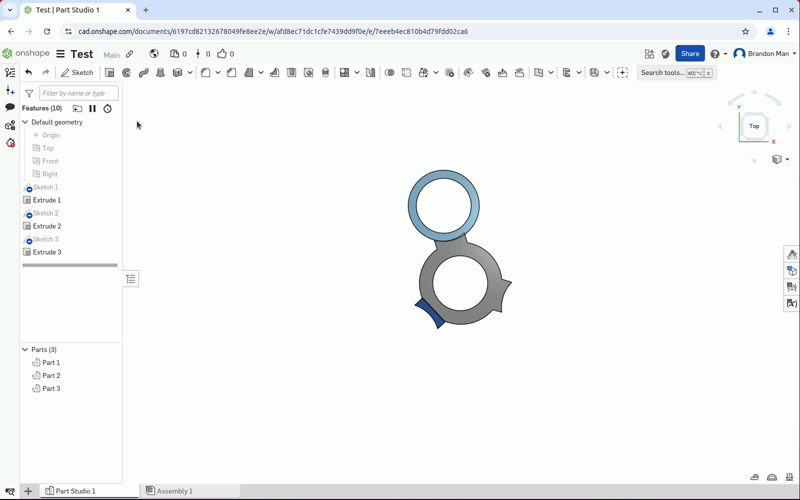
mouse_move(73, 189)
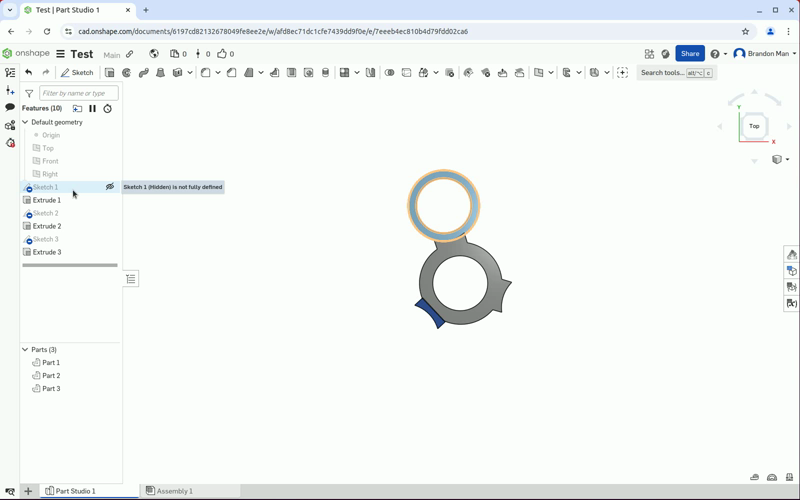
click(73, 189)
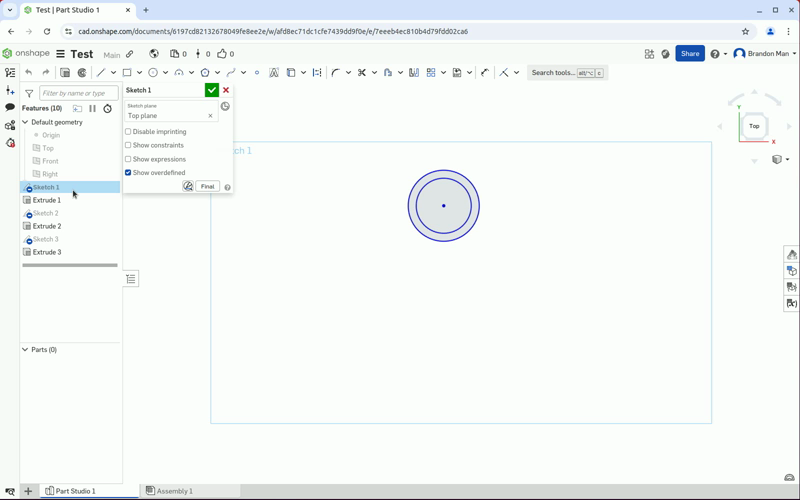
mouse_move(229, 92)
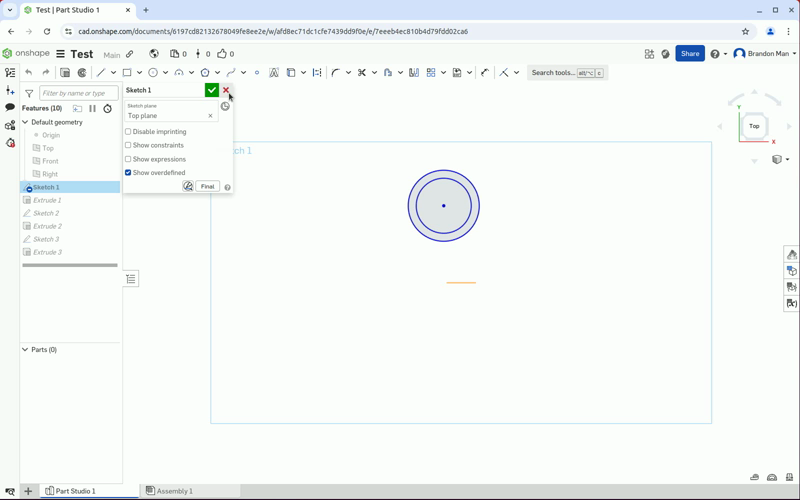
click(229, 92)
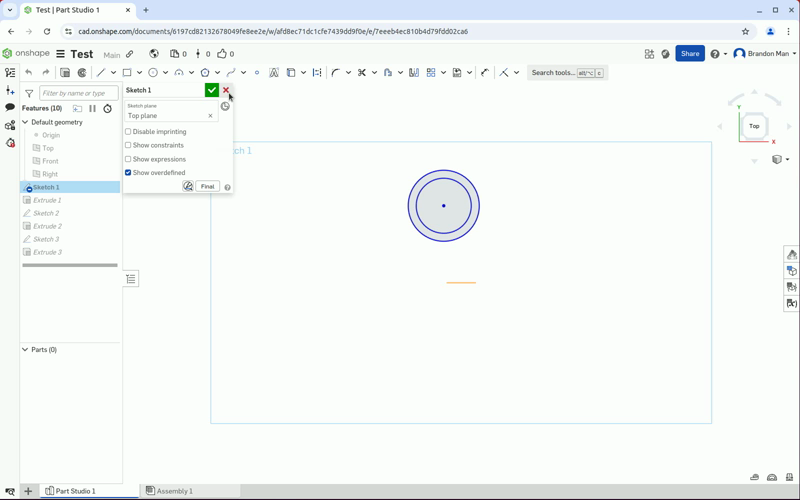
key(shift+s)
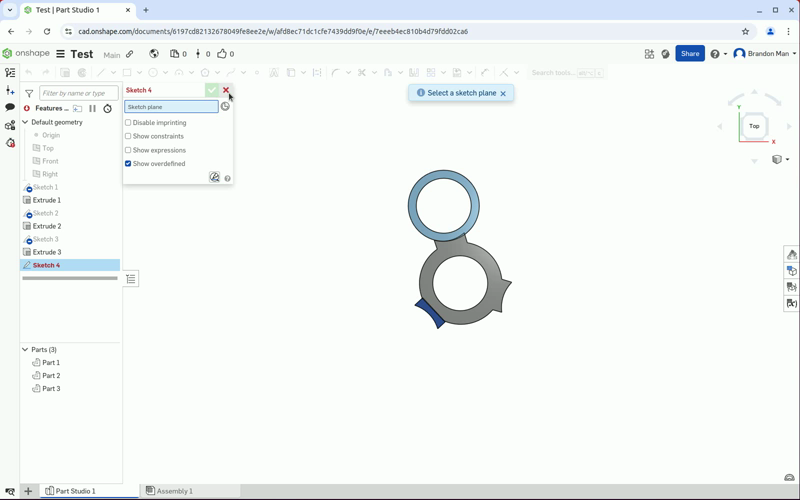
mouse_move(73, 150)
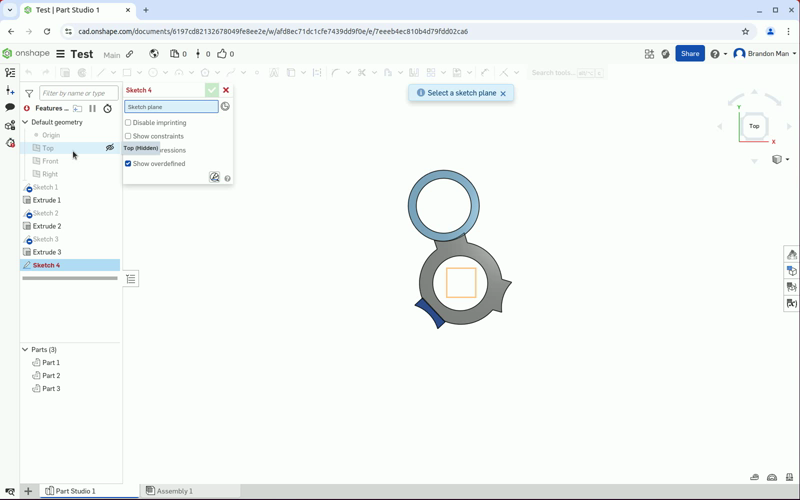
click(73, 150)
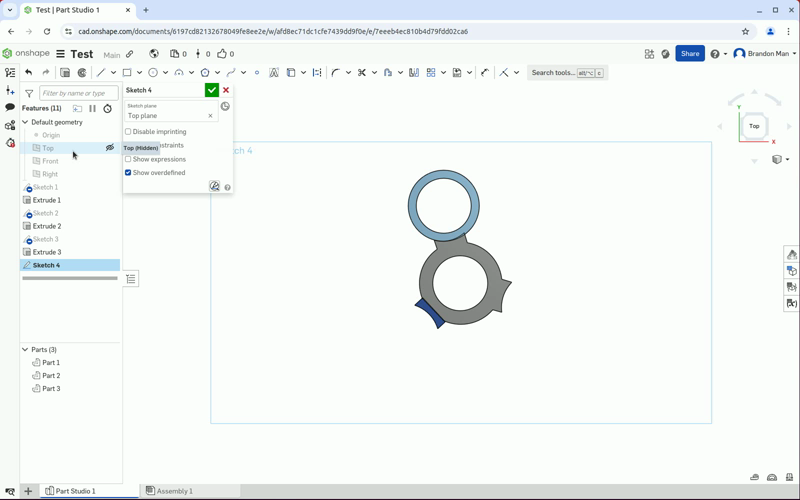
mouse_move(73, 352)
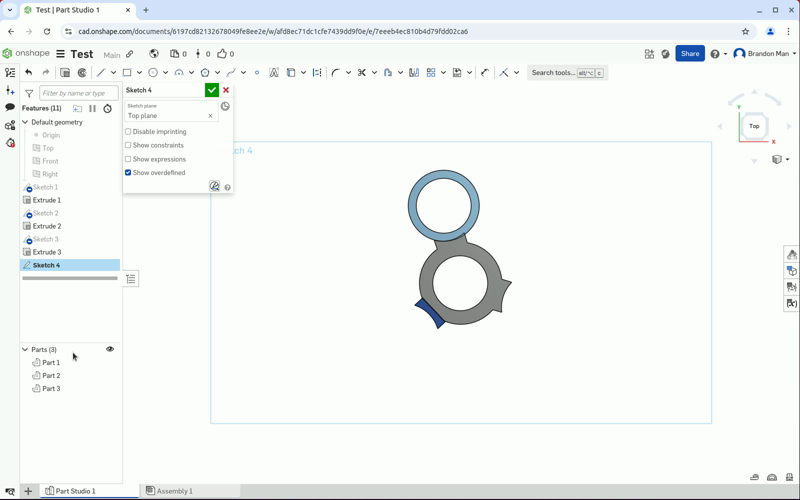
key(y)
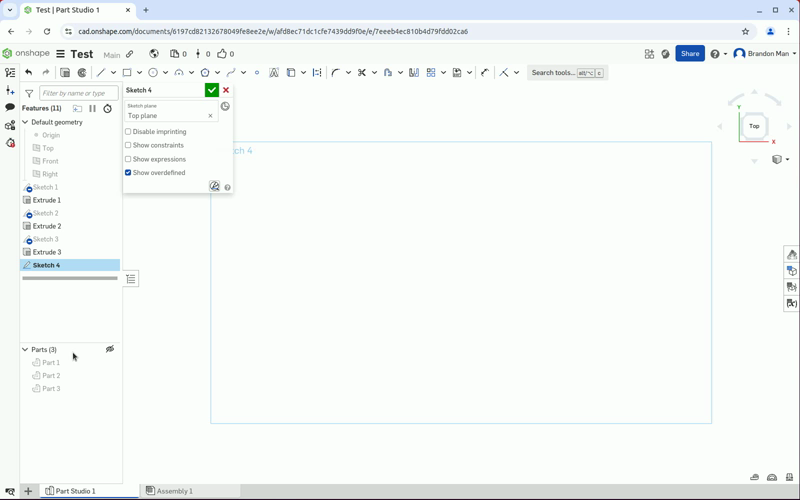
key(c)
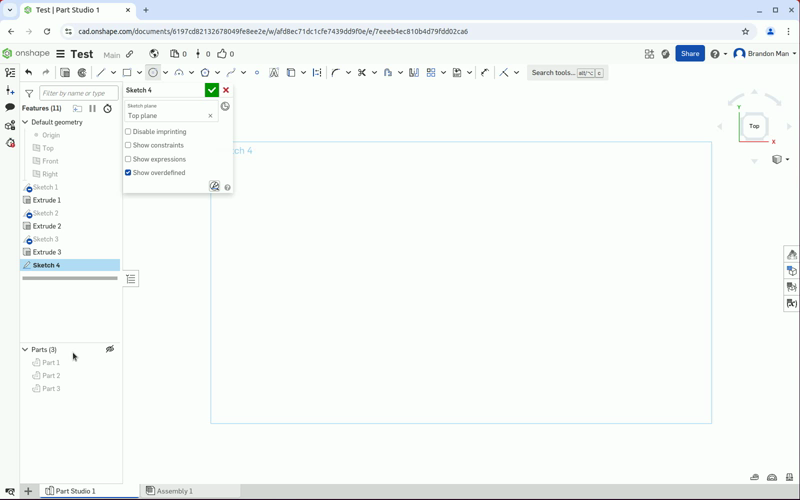
key_down(shift)
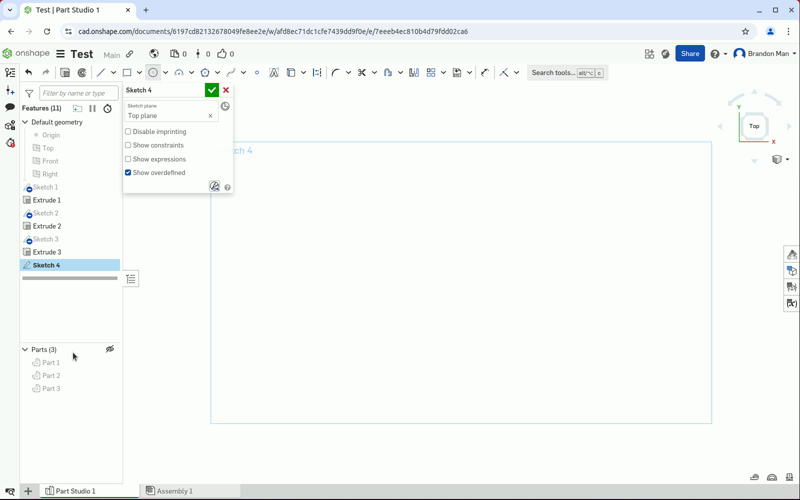
mouse_move(537, 306)
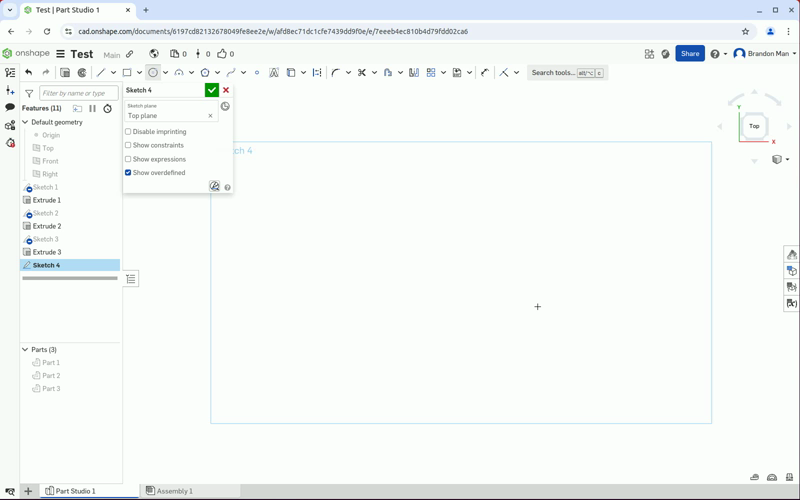
click(537, 306)
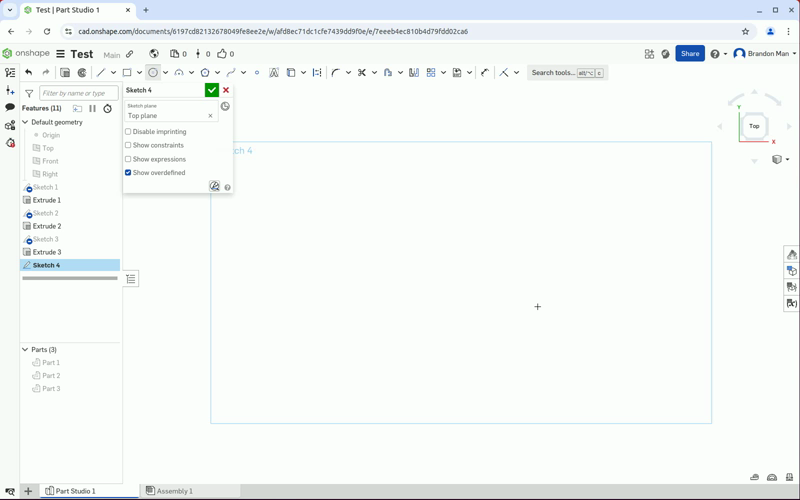
key_up(shift)
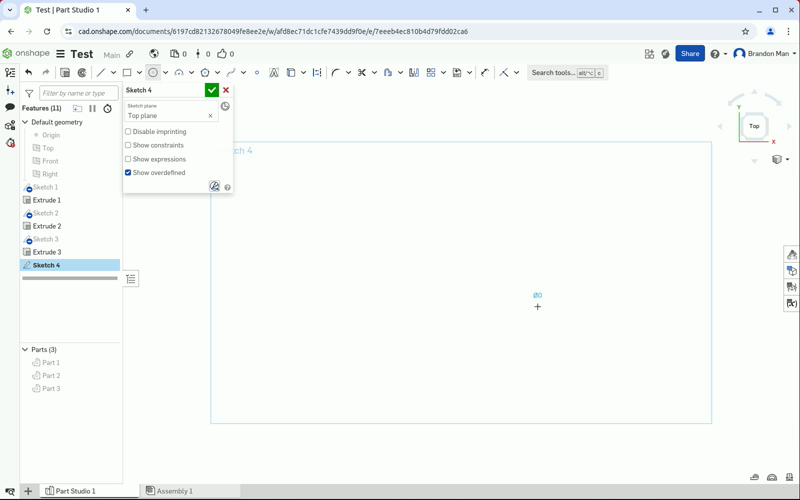
mouse_move(572, 306)
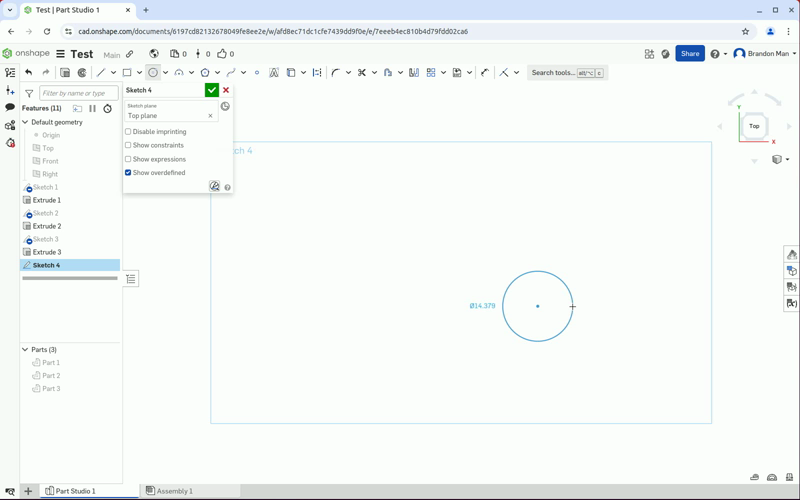
click(572, 306)
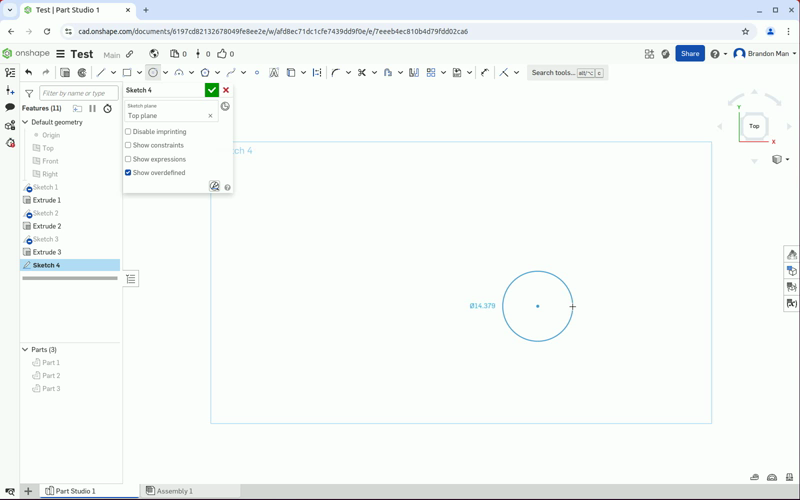
key(esc)
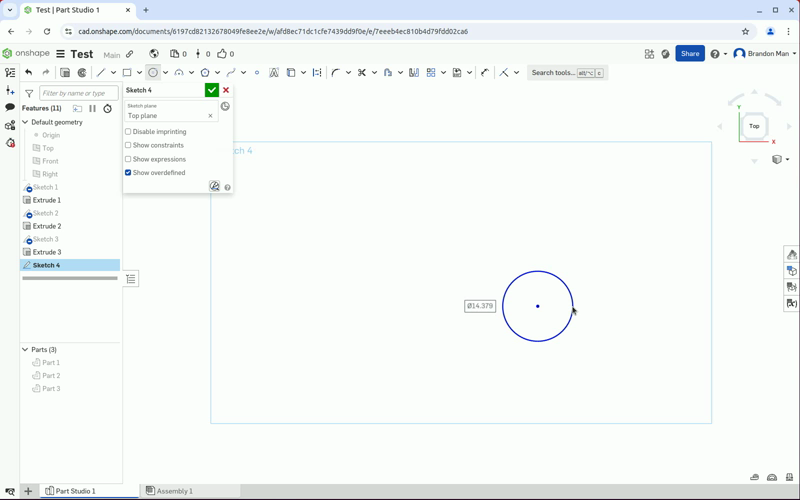
key(c)
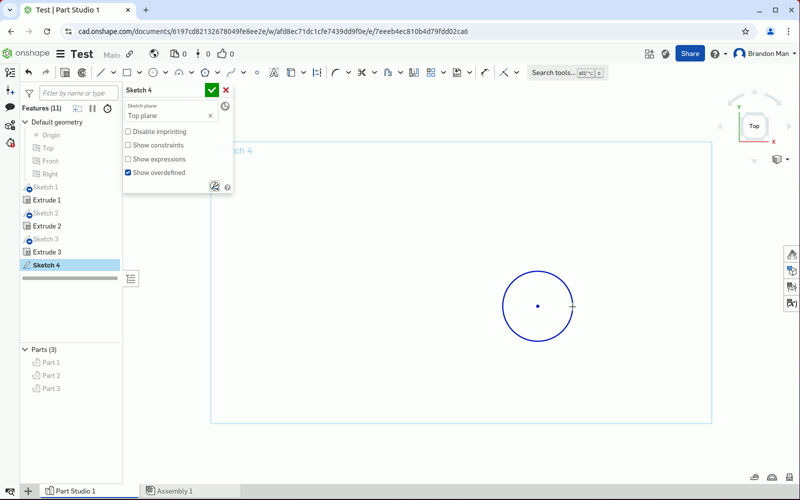
key_down(shift)
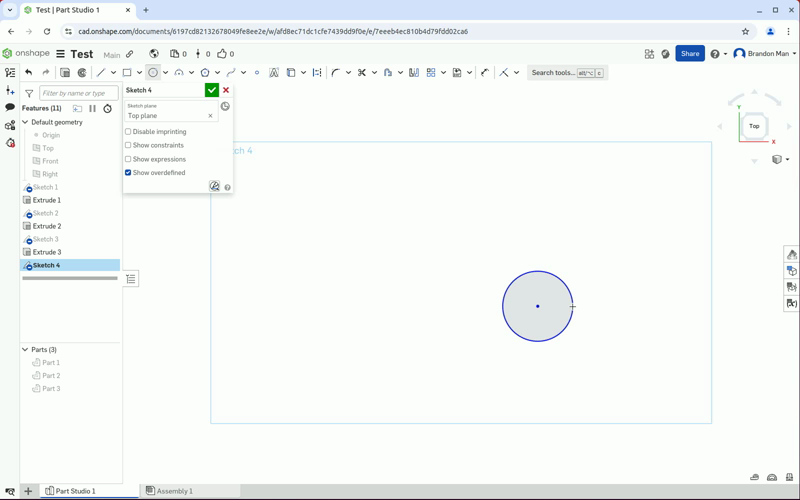
mouse_move(537, 306)
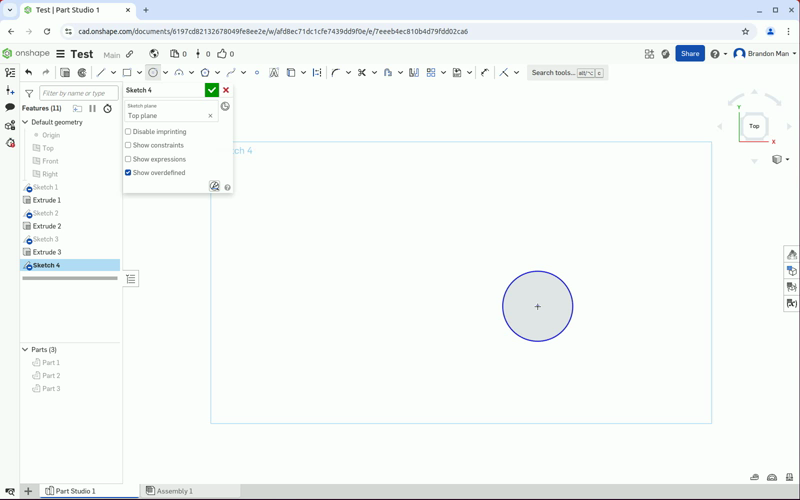
click(537, 306)
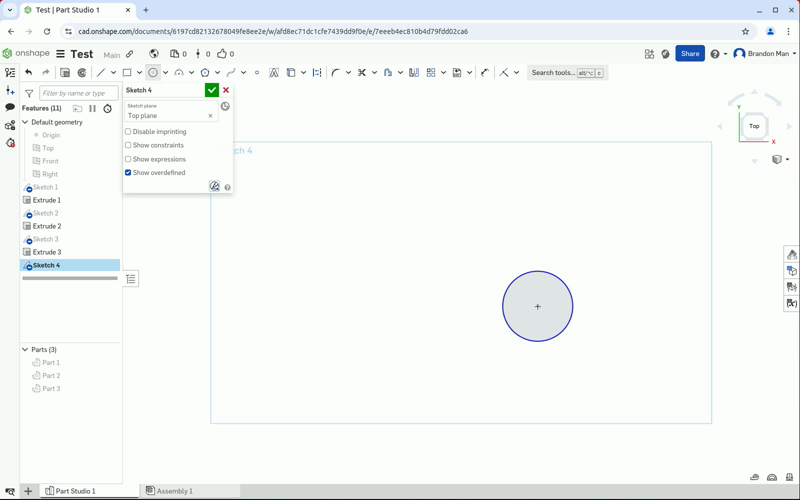
key_up(shift)
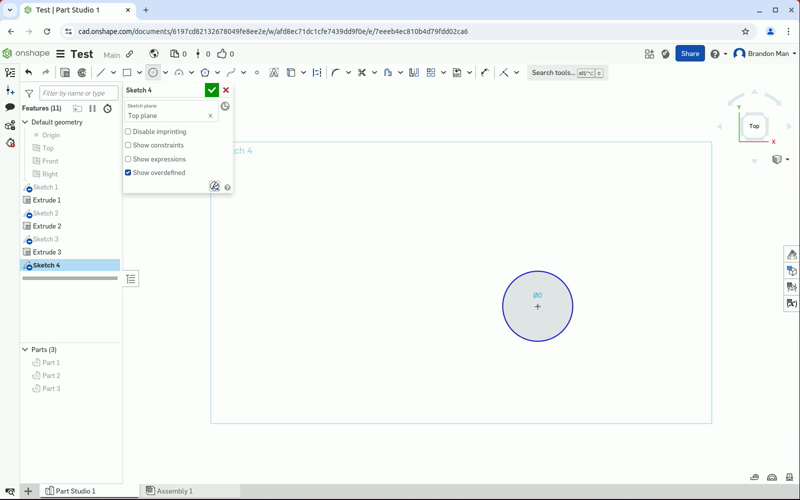
mouse_move(565, 306)
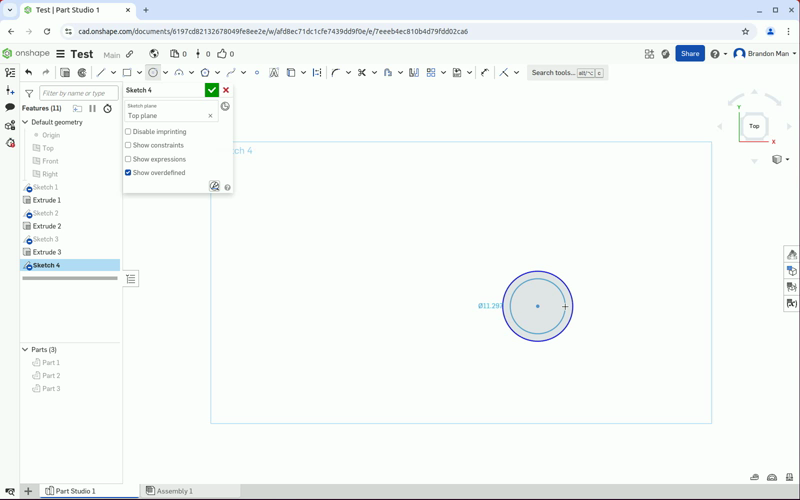
click(565, 306)
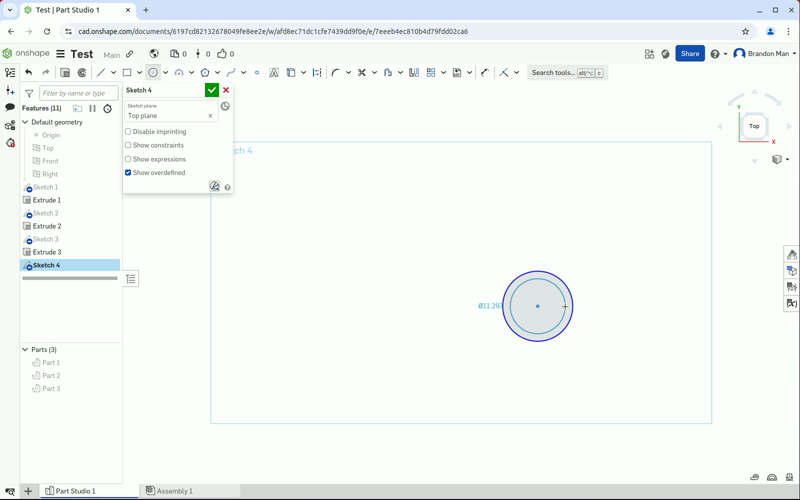
key(esc)
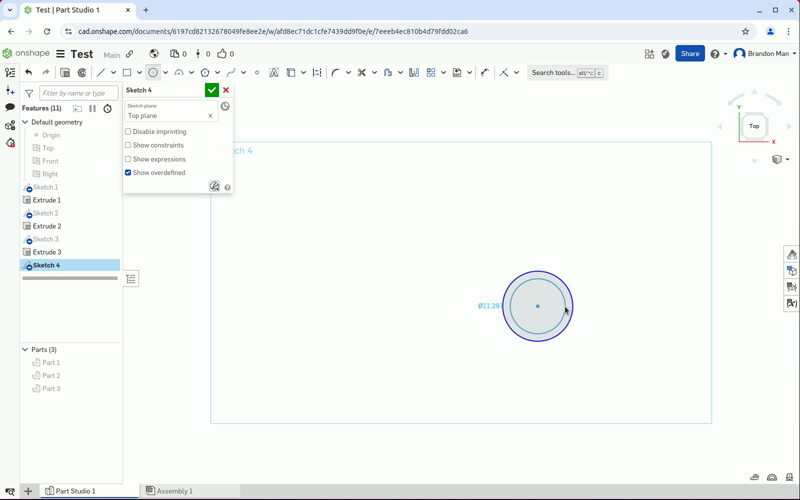
mouse_move(522, 276)
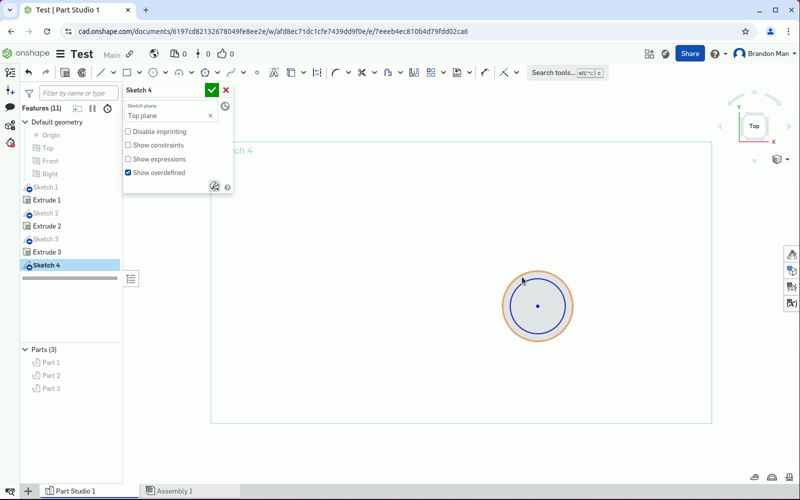
scroll(6)
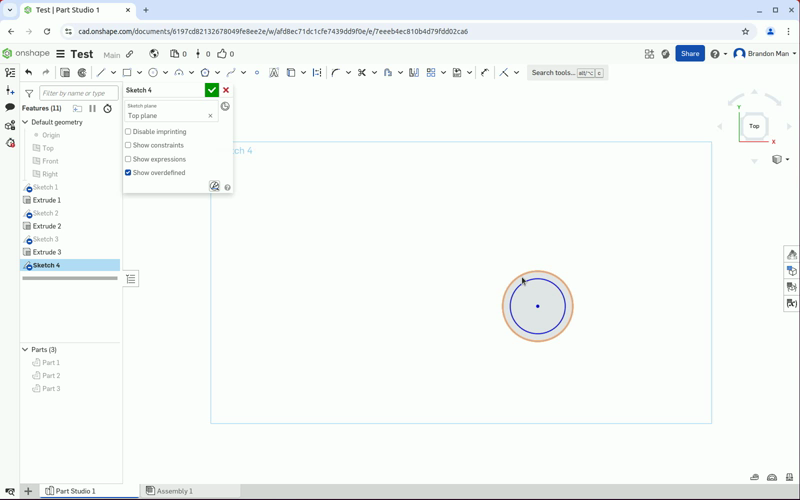
scroll(6)
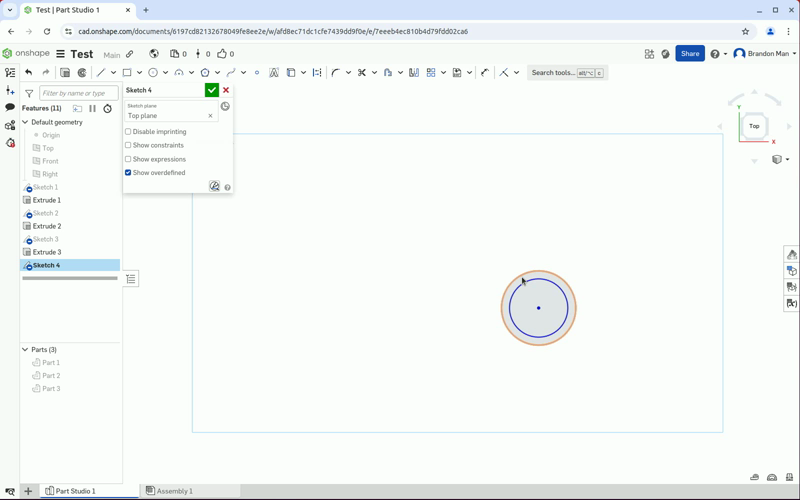
scroll(6)
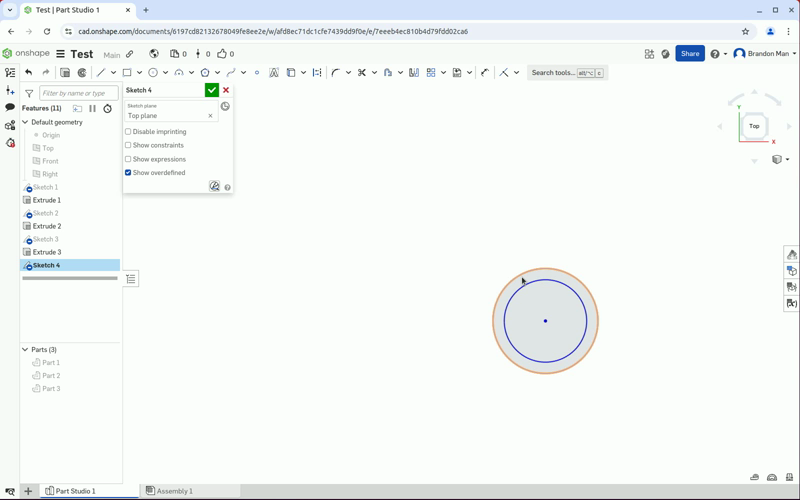
scroll(6)
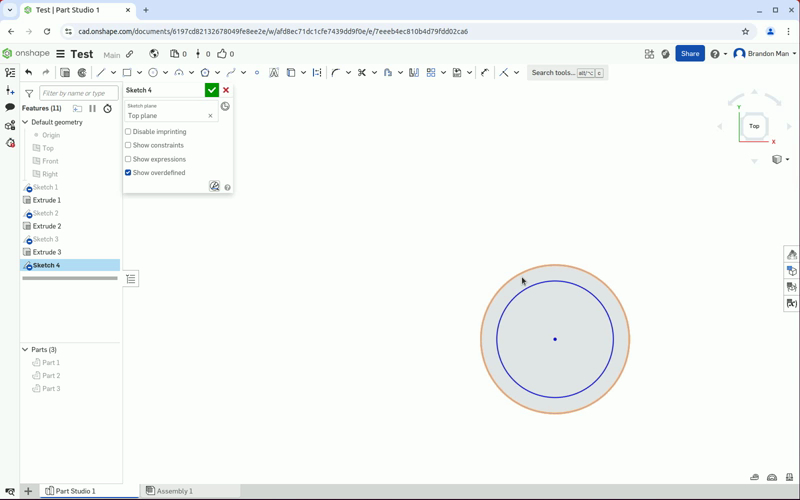
scroll(6)
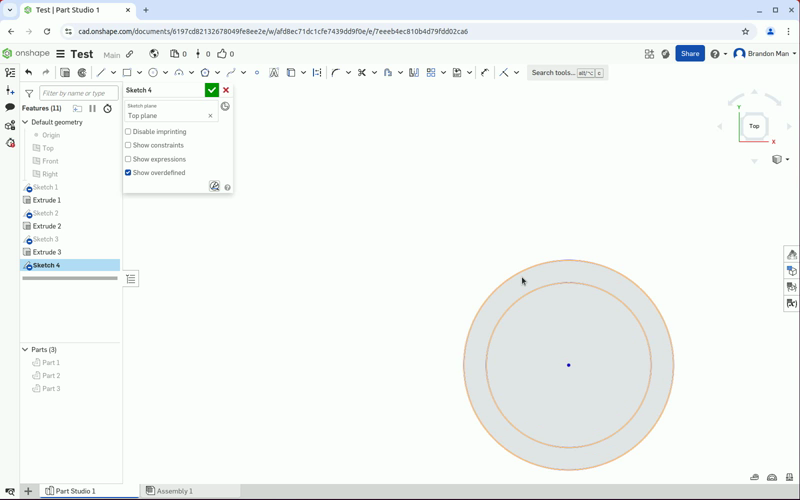
scroll(6)
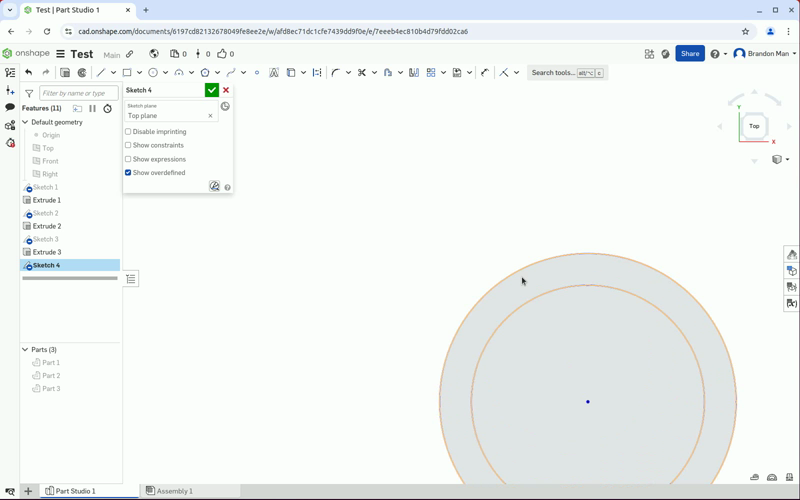
scroll(6)
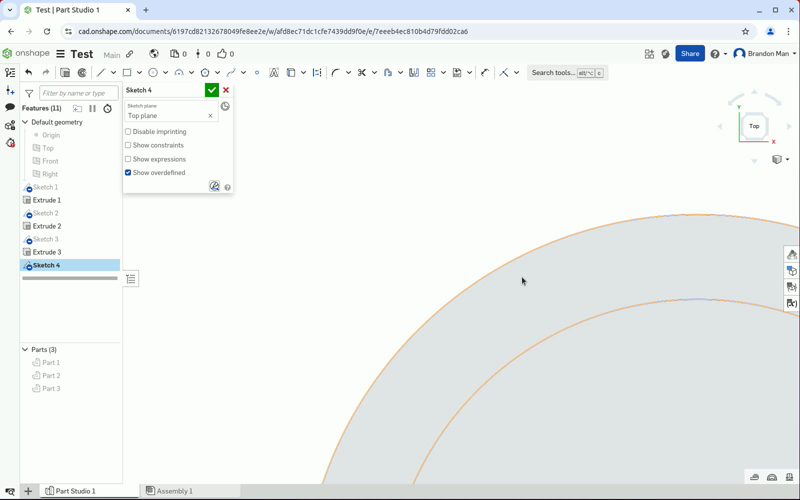
click(522, 276)
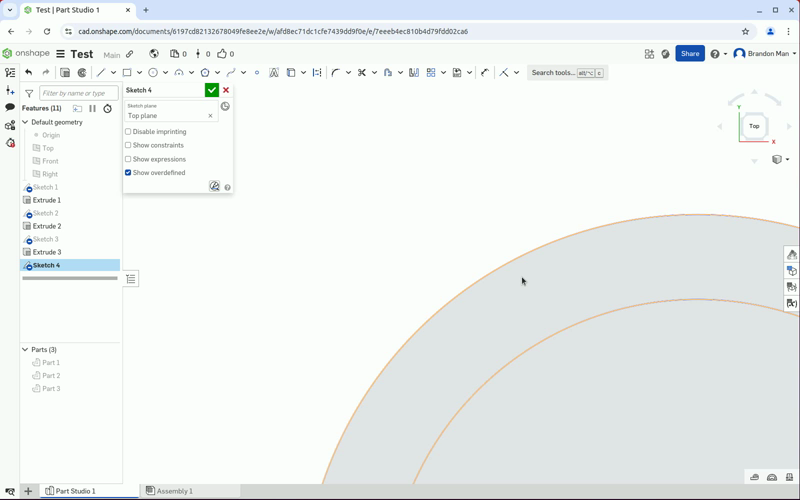
scroll(-6)
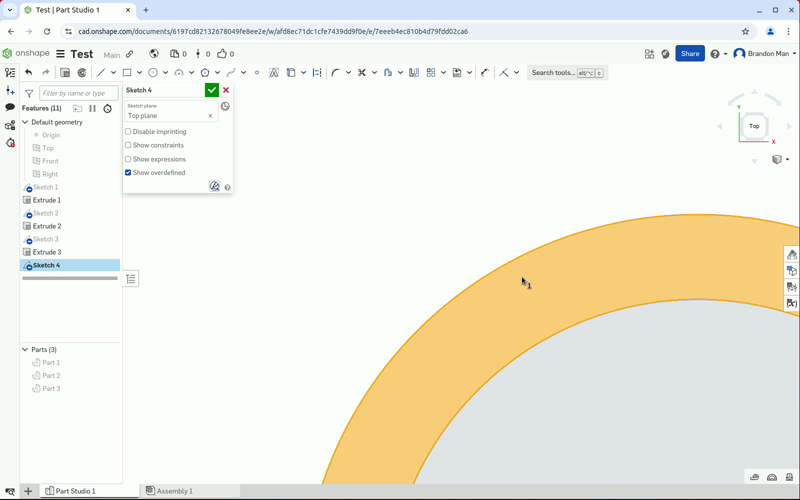
scroll(-6)
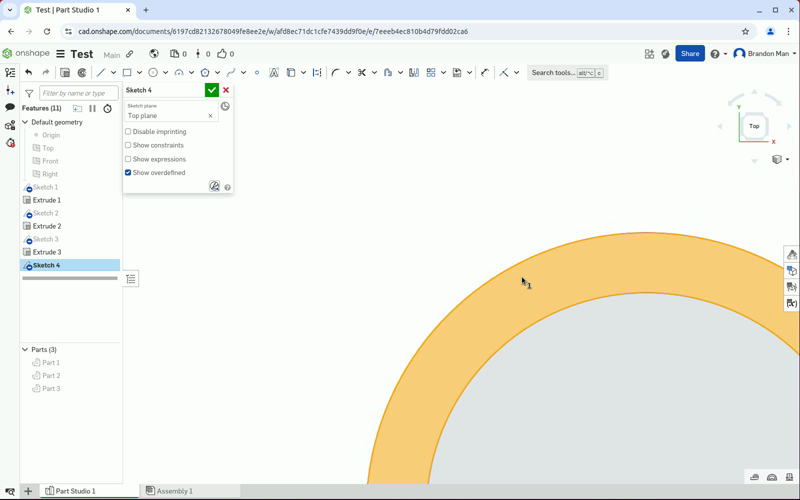
scroll(-6)
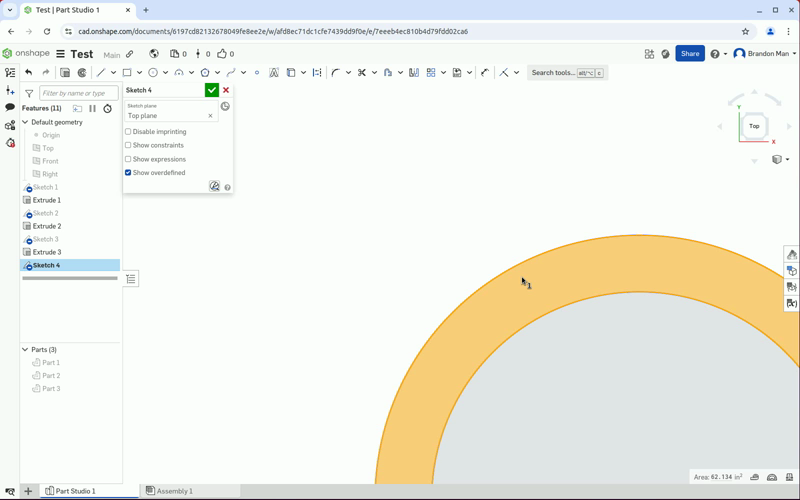
scroll(-6)
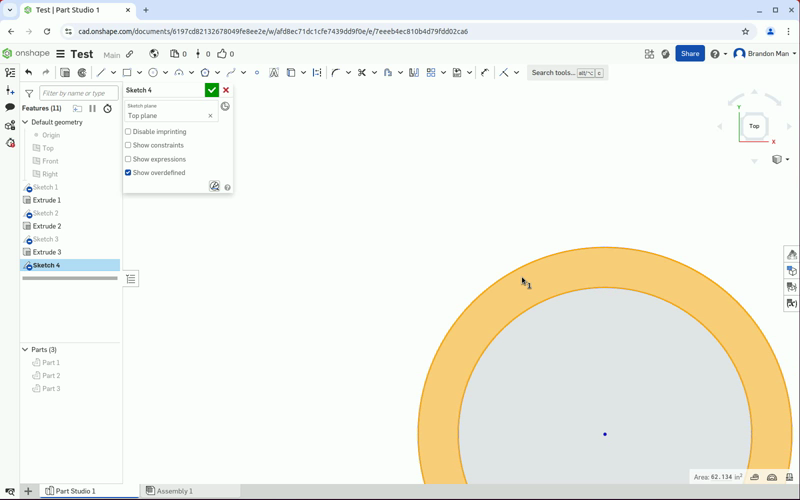
scroll(-6)
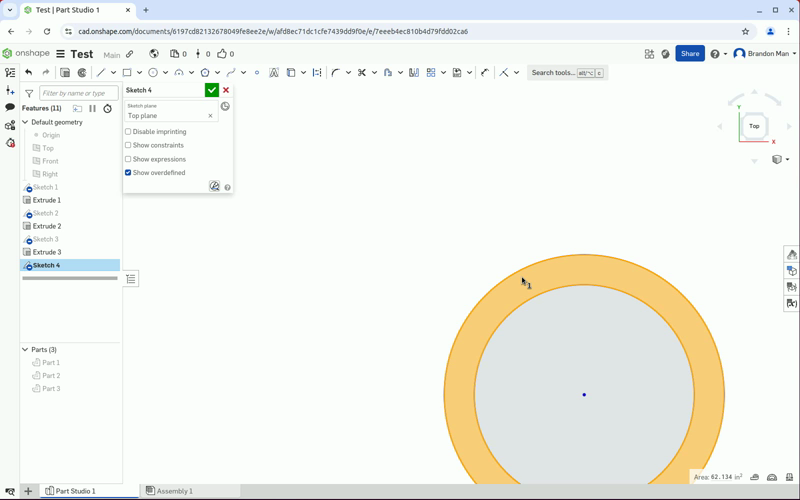
scroll(-6)
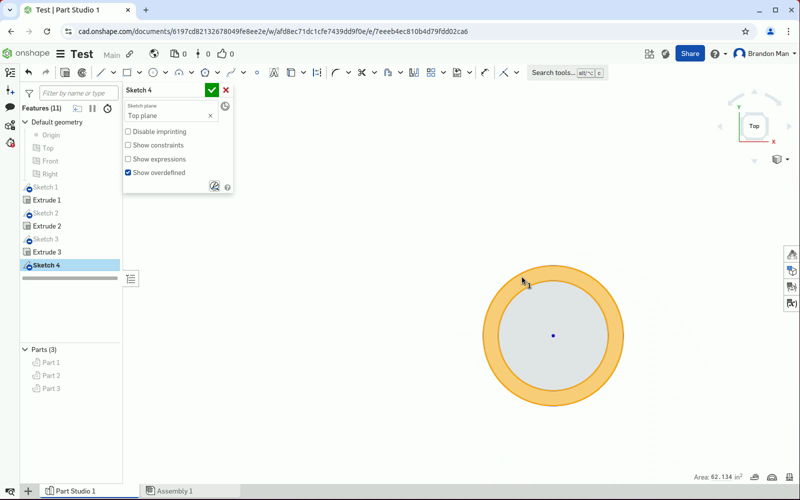
scroll(-6)
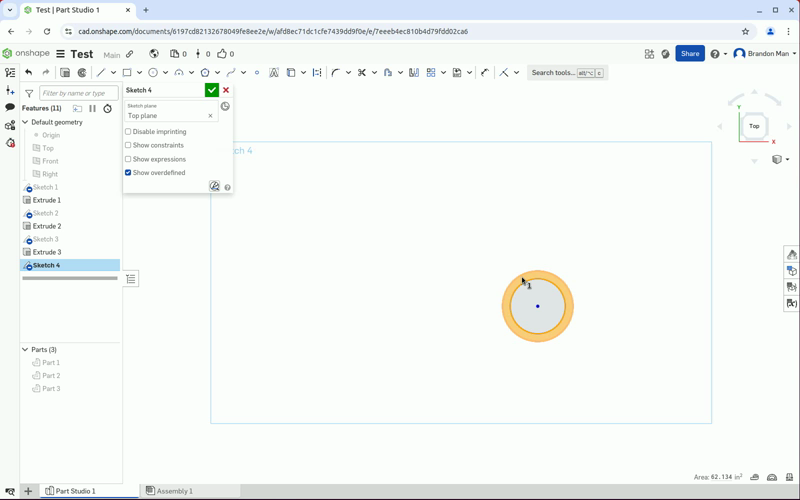
mouse_move(73, 352)
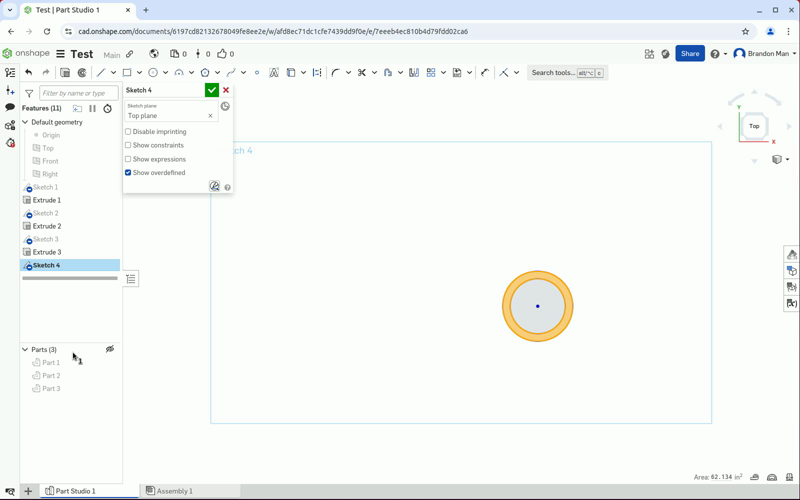
key(shift+y)
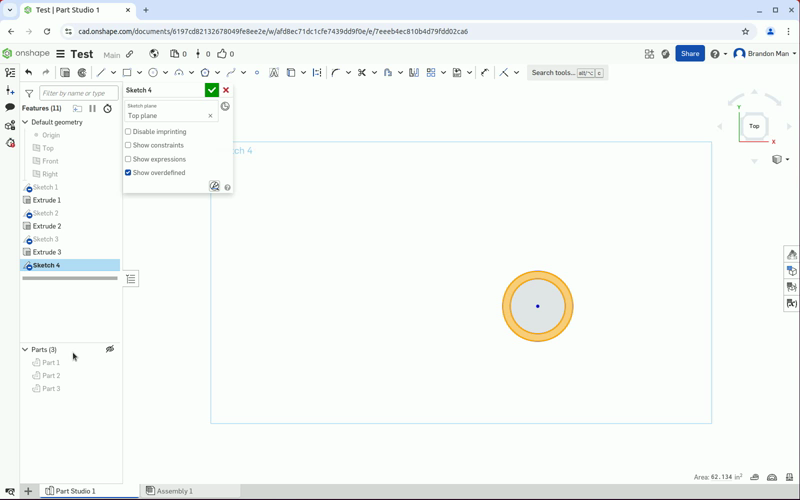
key(shift+e)
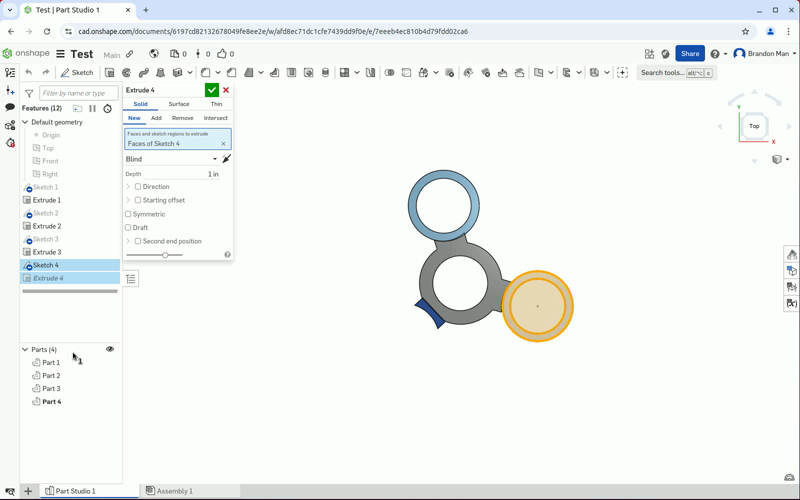
mouse_move(143, 106)
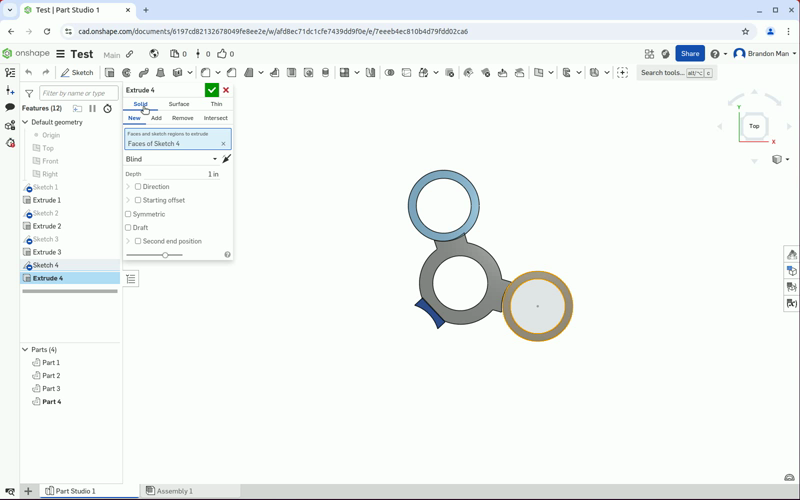
click(143, 106)
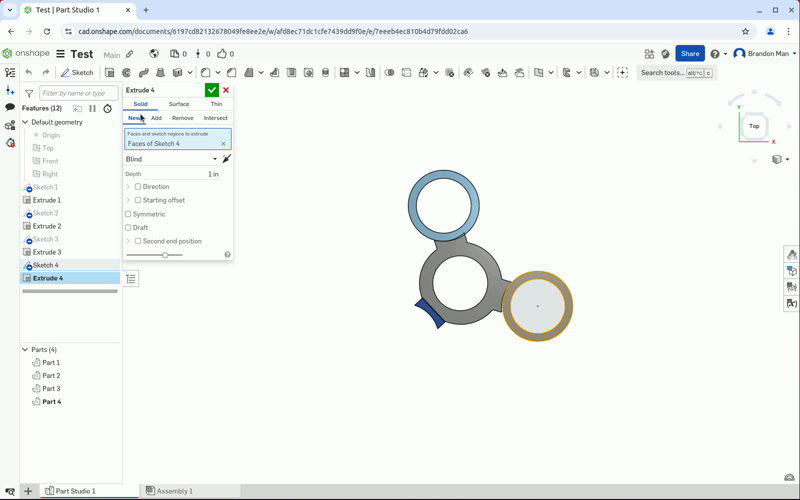
mouse_move(137, 120)
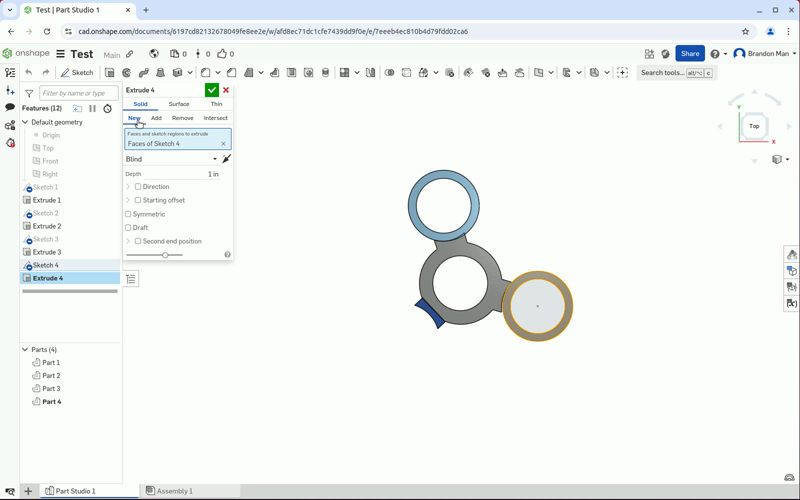
click(137, 120)
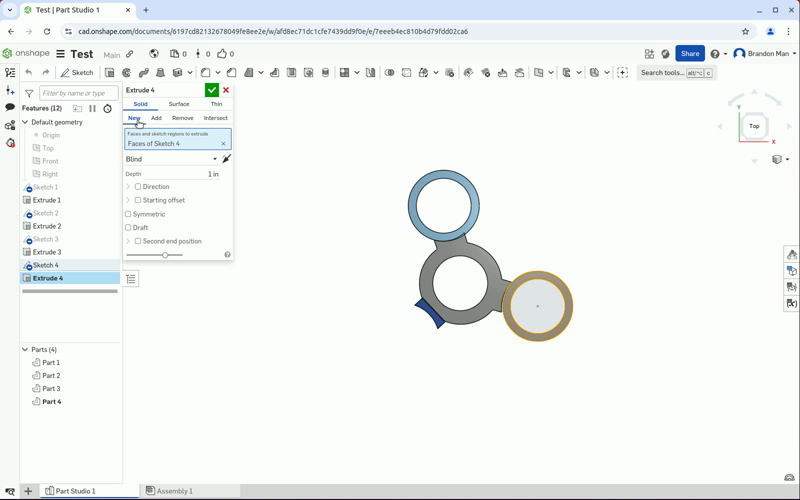
key(tab, 4)
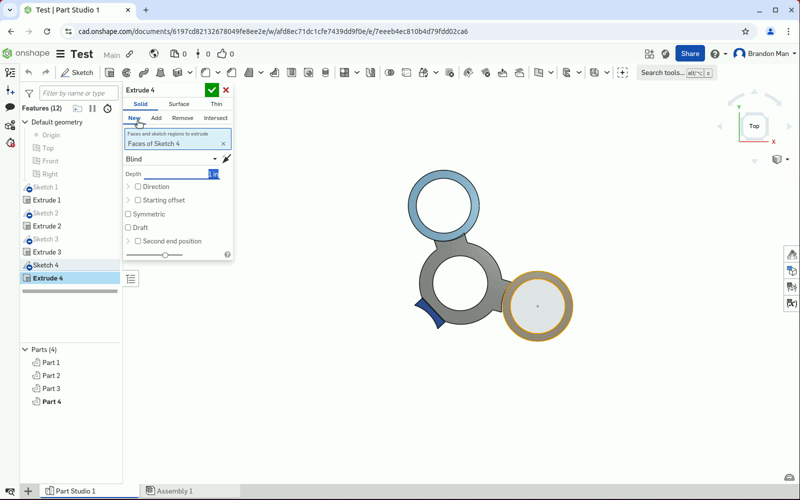
text(3.37)
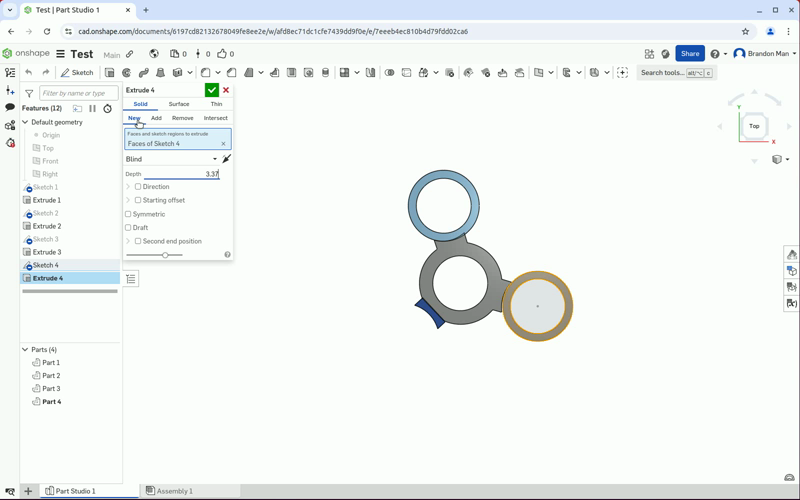
key(enter)
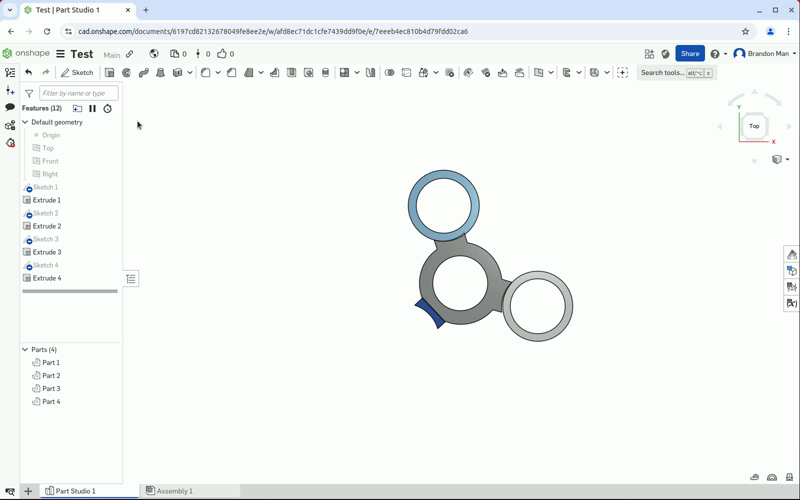
key(shift+h)
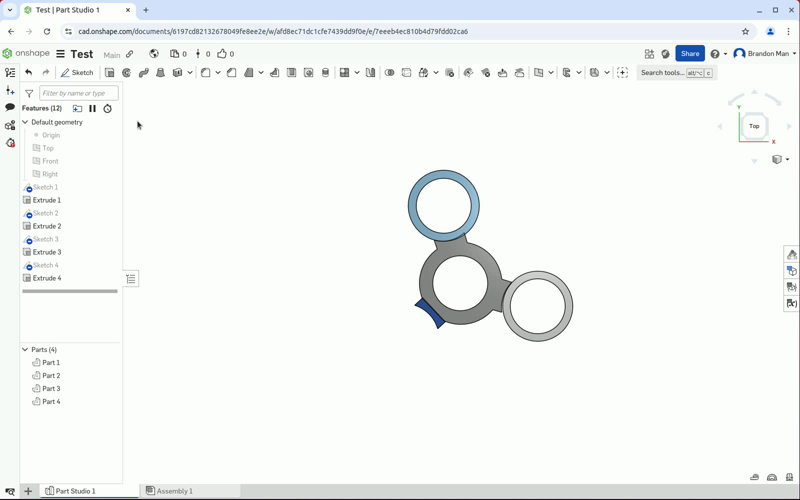
key(shift+h)
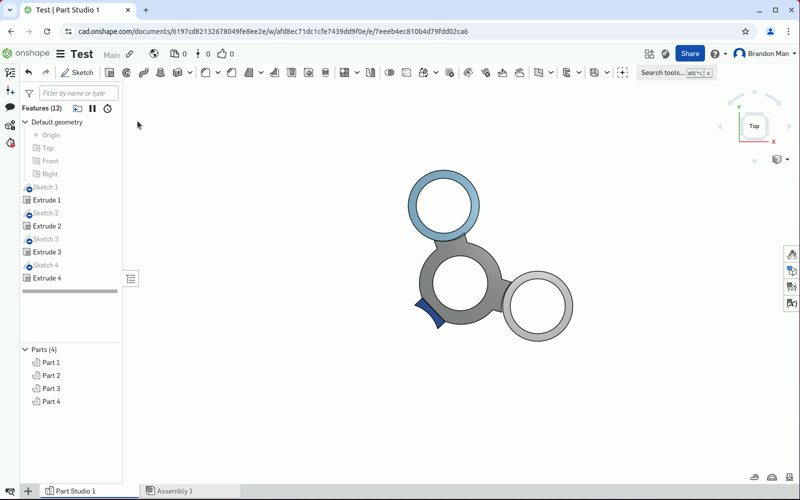
mouse_move(73, 189)
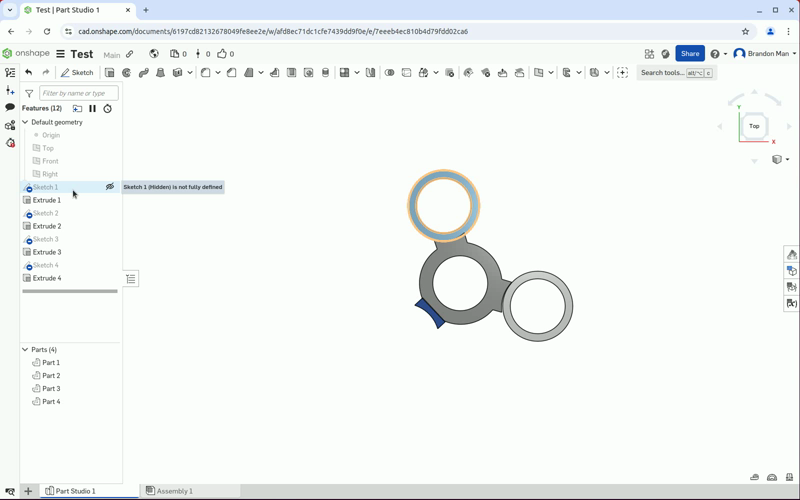
click(73, 189)
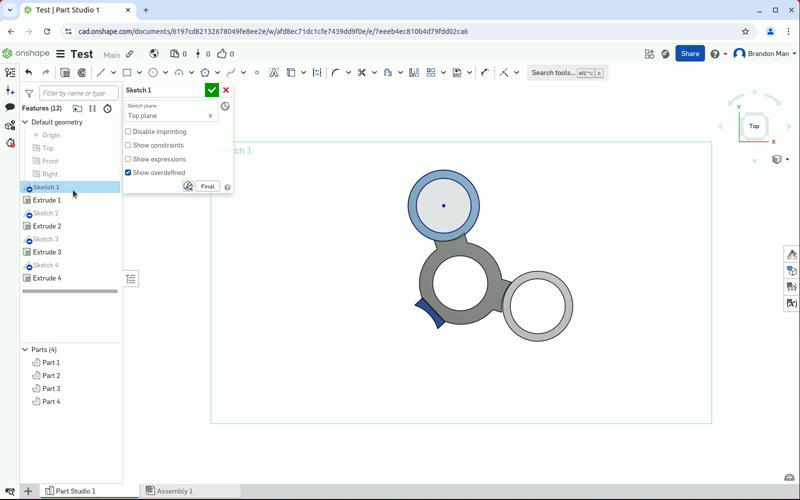
mouse_move(229, 92)
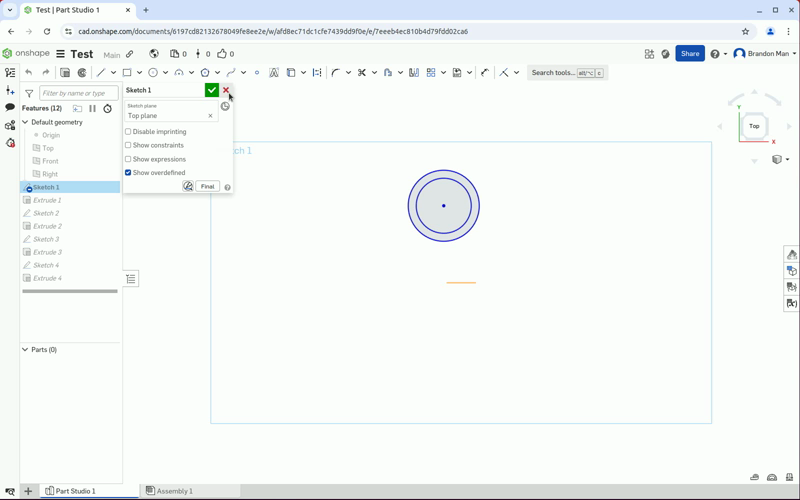
click(229, 92)
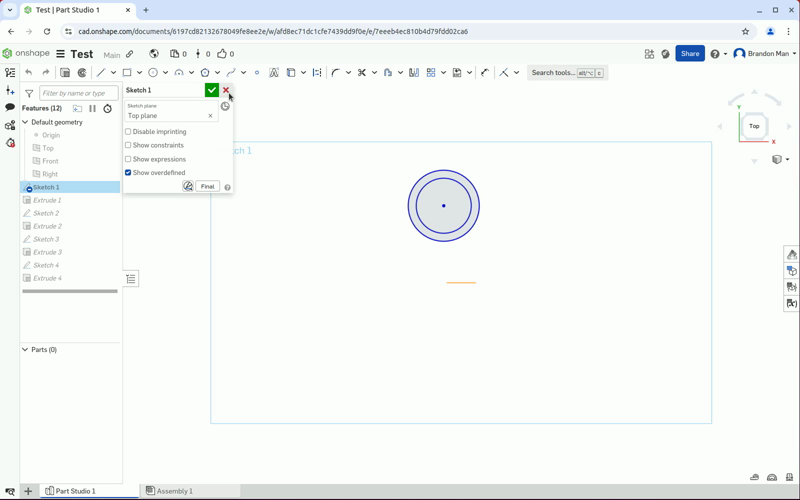
key(shift+s)
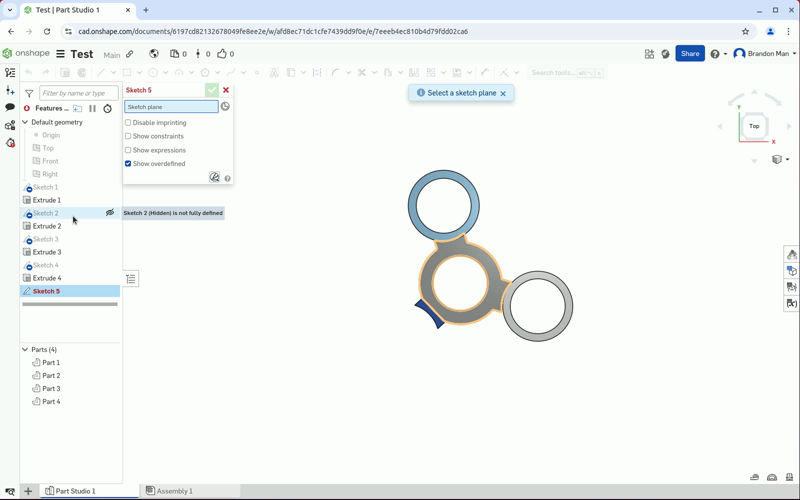
scroll(3)
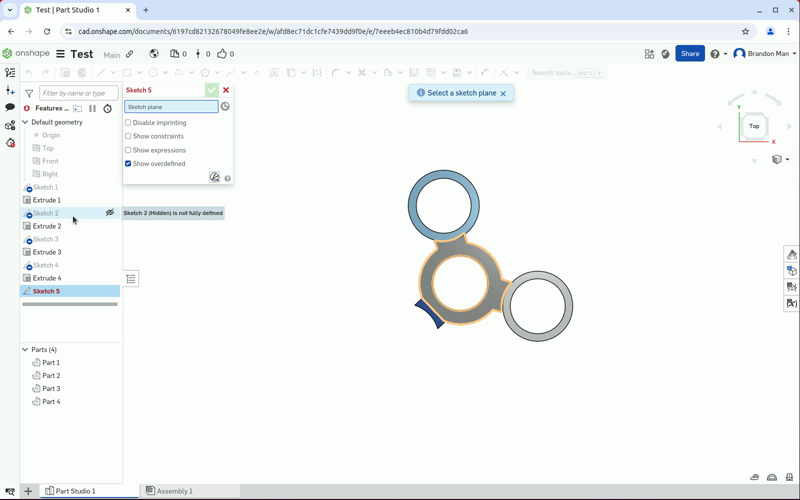
mouse_move(73, 150)
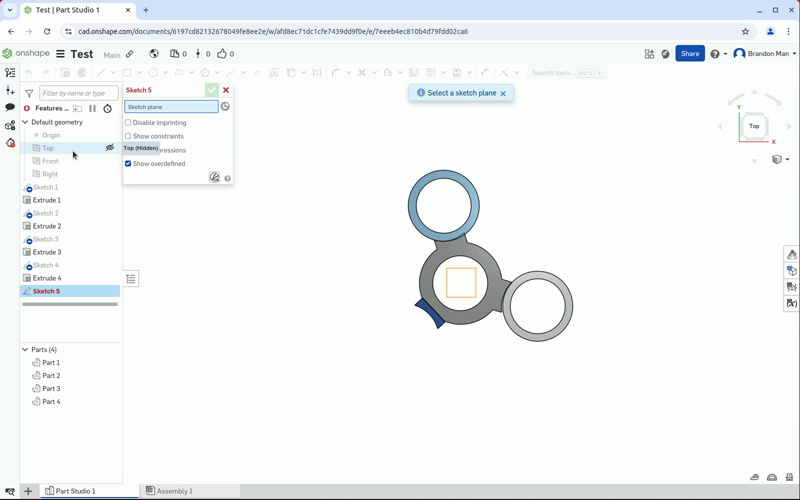
click(73, 150)
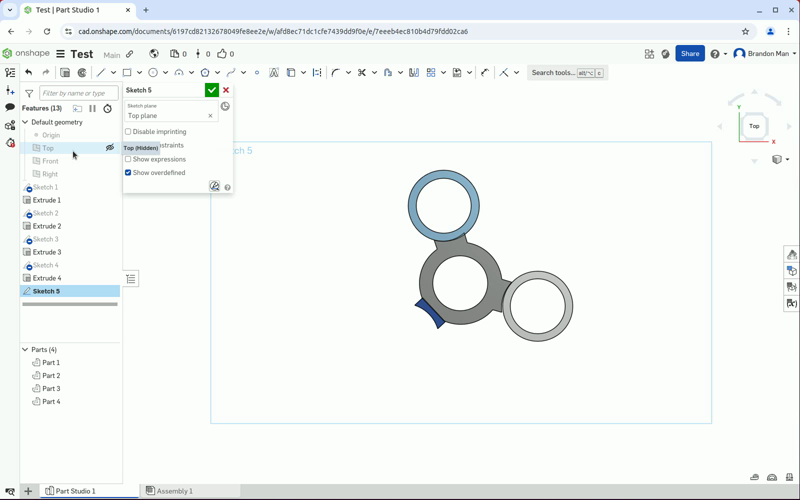
mouse_move(73, 352)
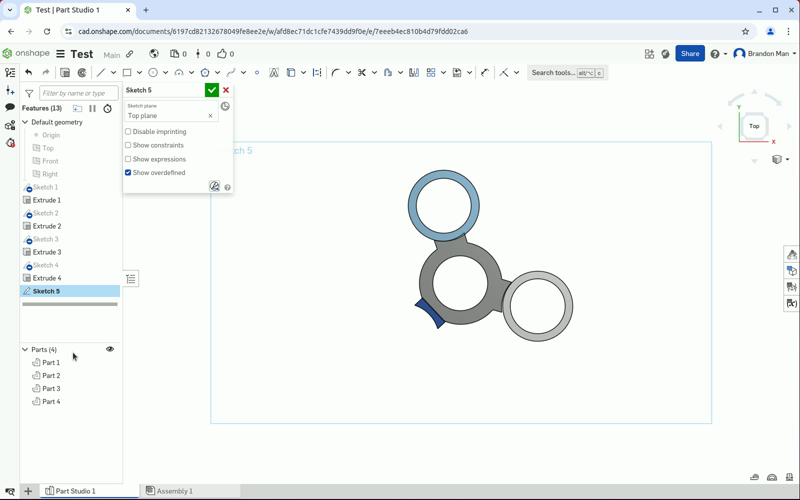
key(y)
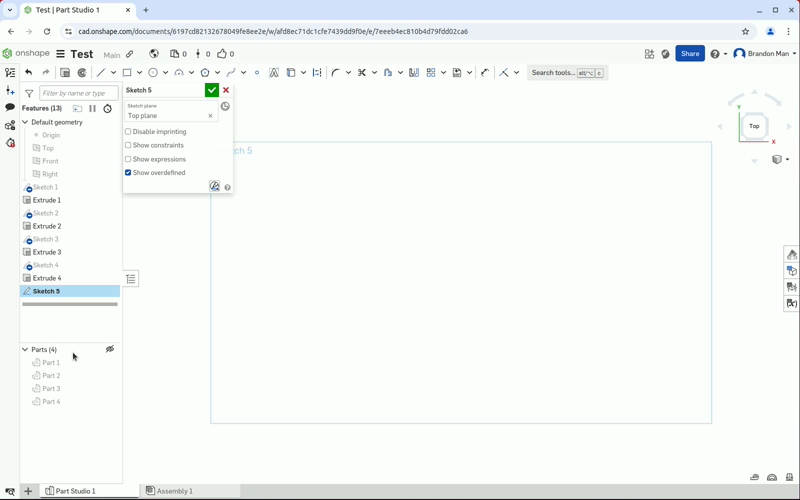
key(c)
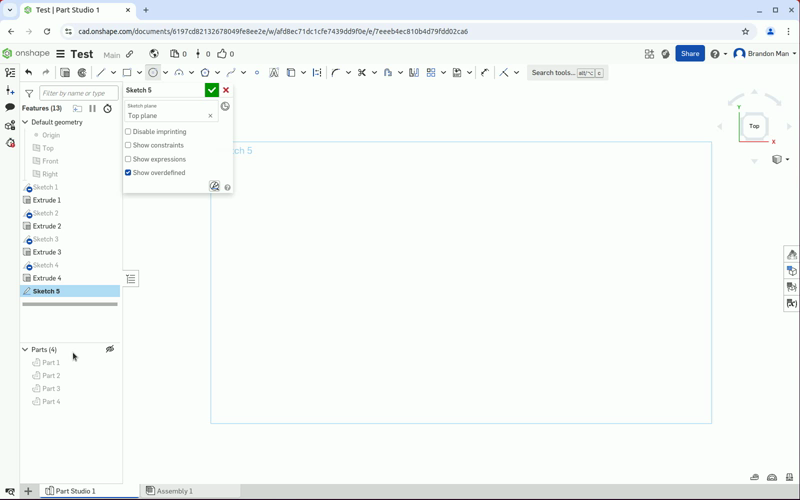
key_down(shift)
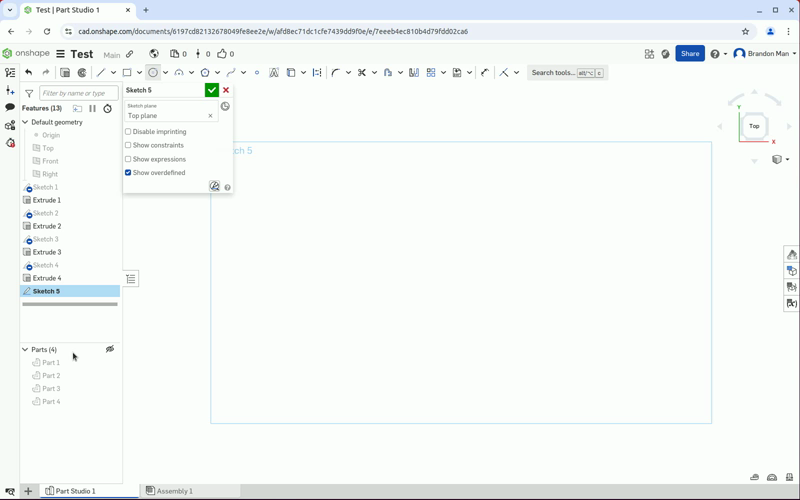
mouse_move(404, 337)
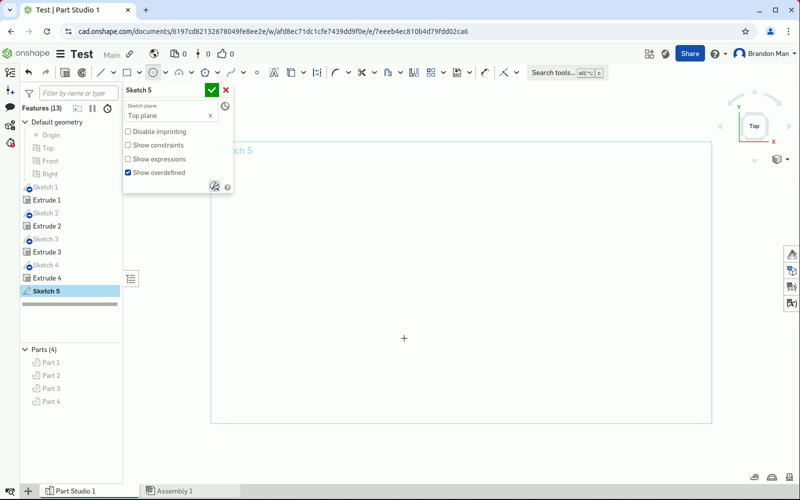
click(404, 337)
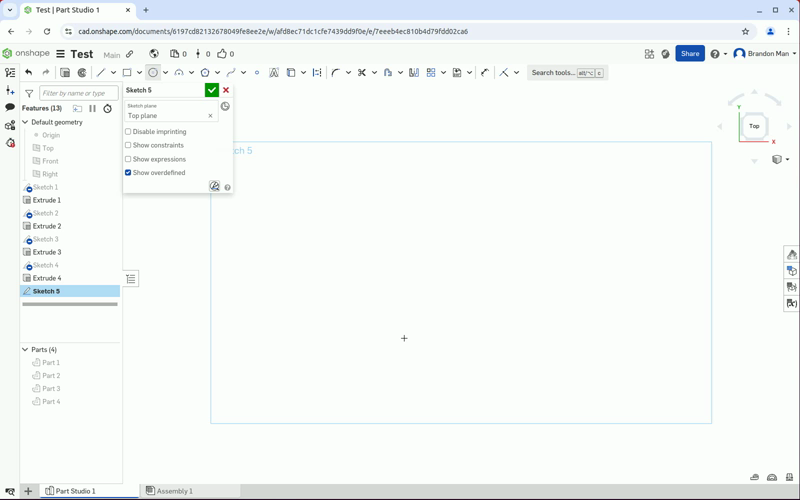
key_up(shift)
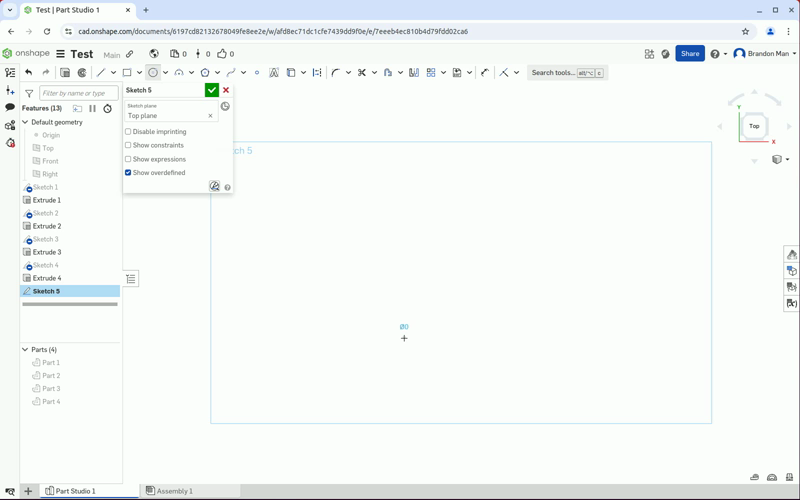
mouse_move(439, 337)
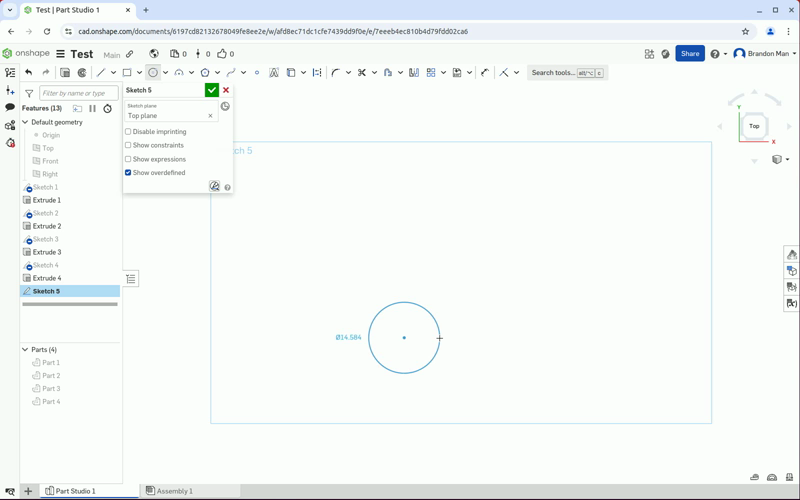
click(439, 337)
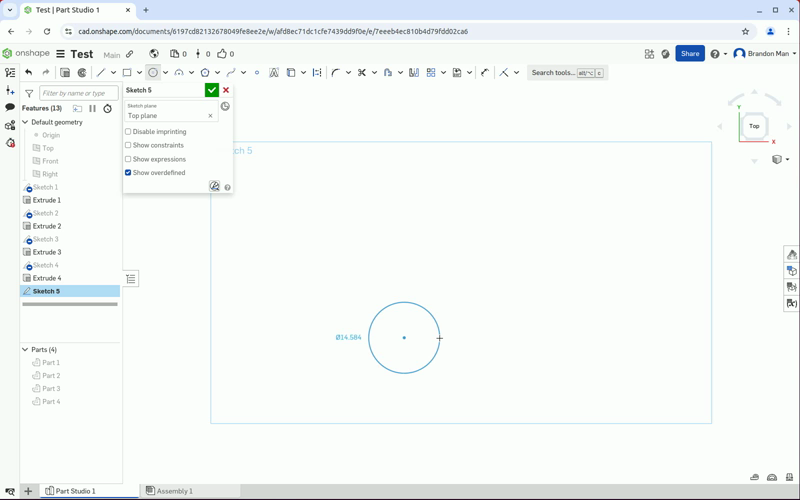
key(esc)
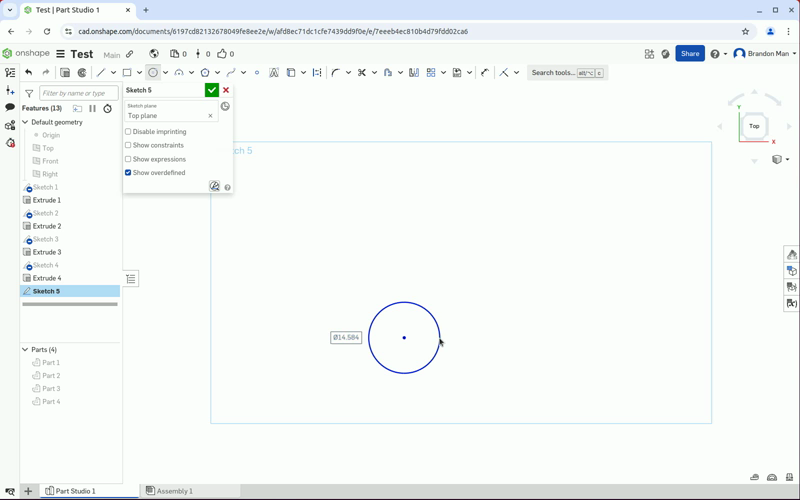
key(c)
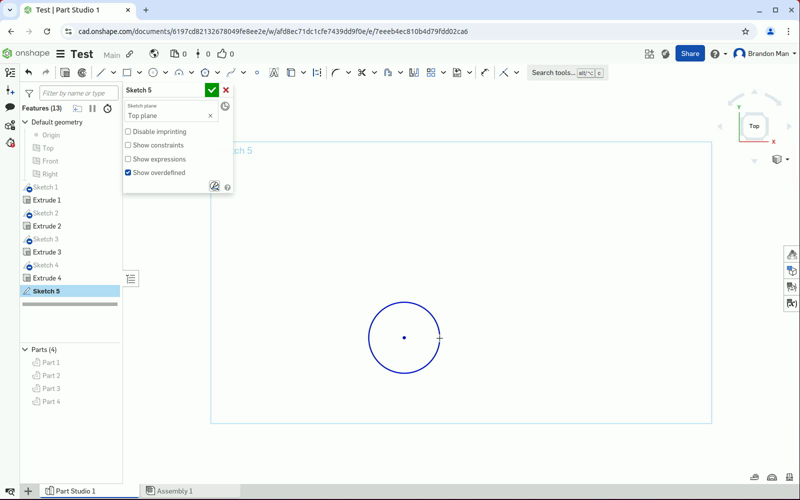
key_down(shift)
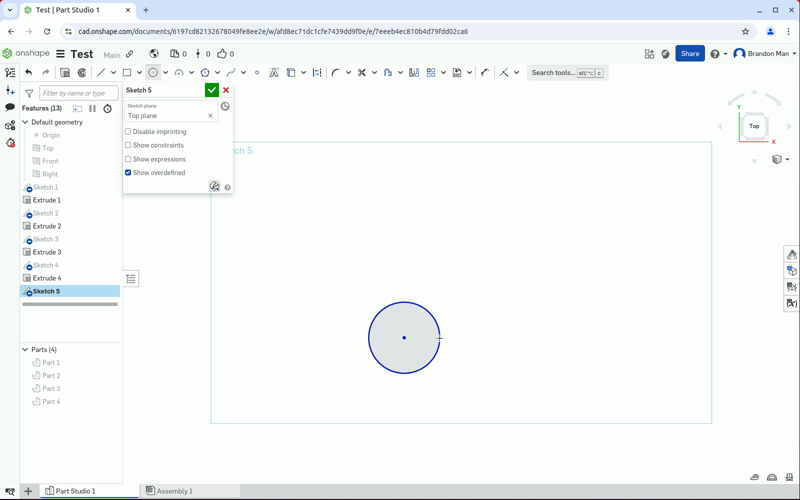
mouse_move(404, 337)
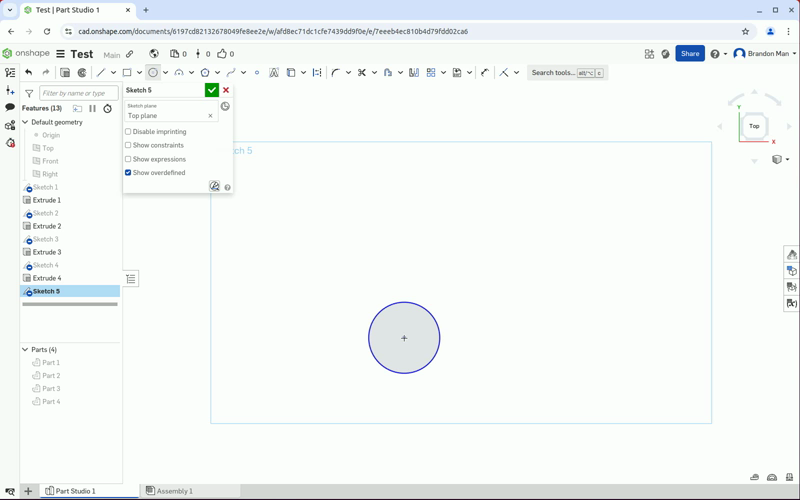
click(404, 337)
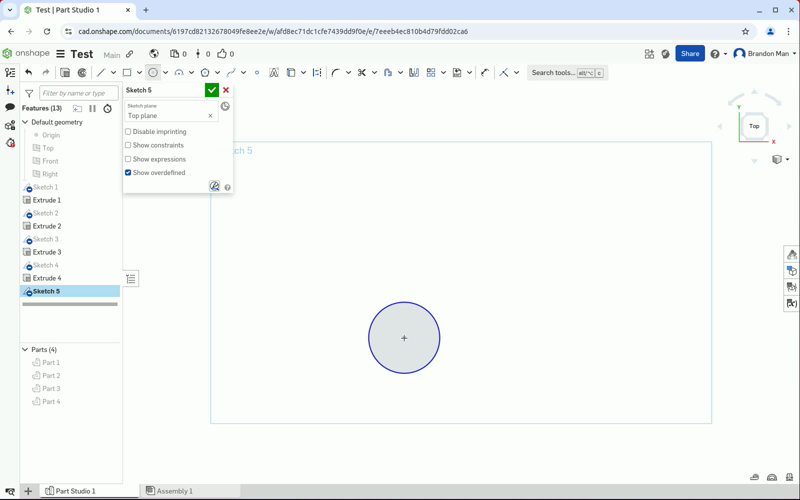
key_up(shift)
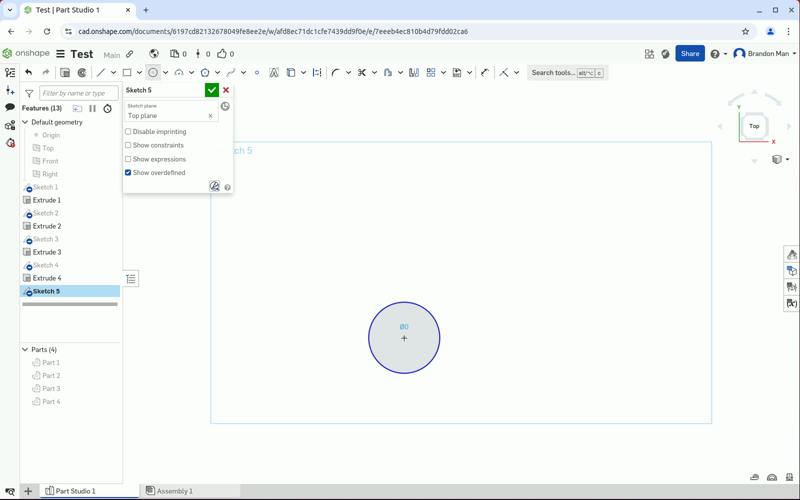
mouse_move(431, 337)
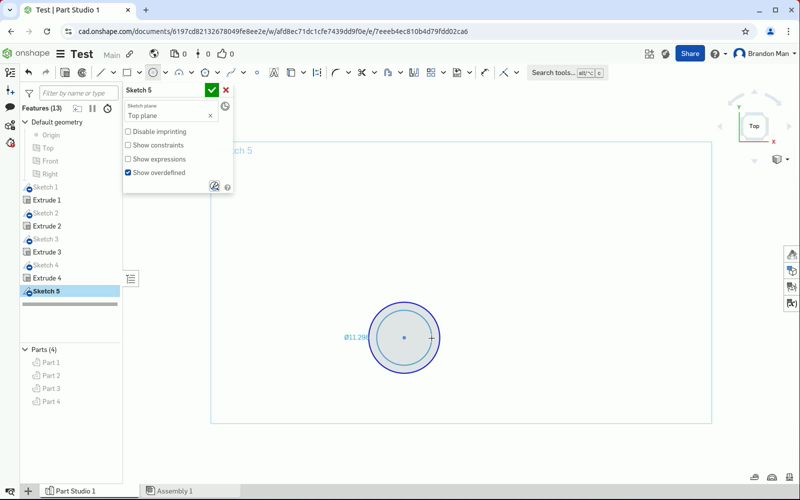
click(431, 337)
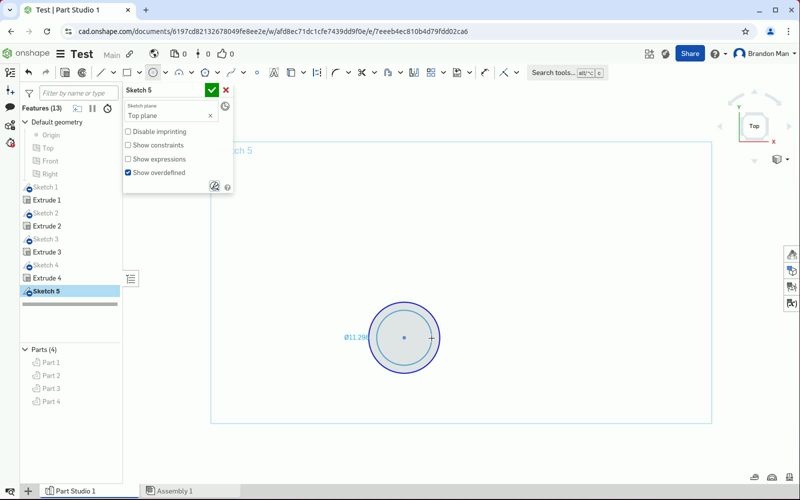
key(esc)
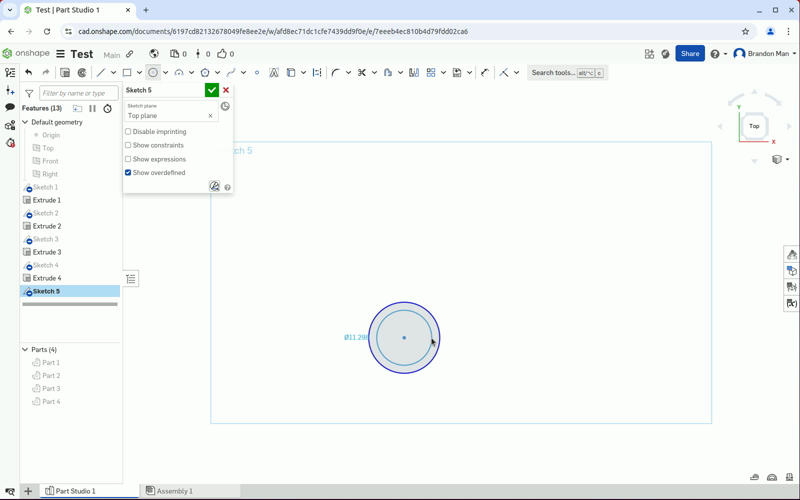
mouse_move(408, 304)
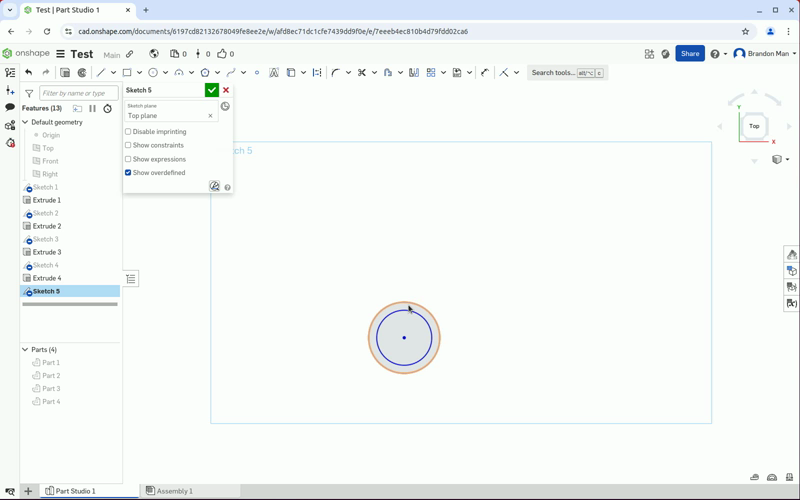
scroll(6)
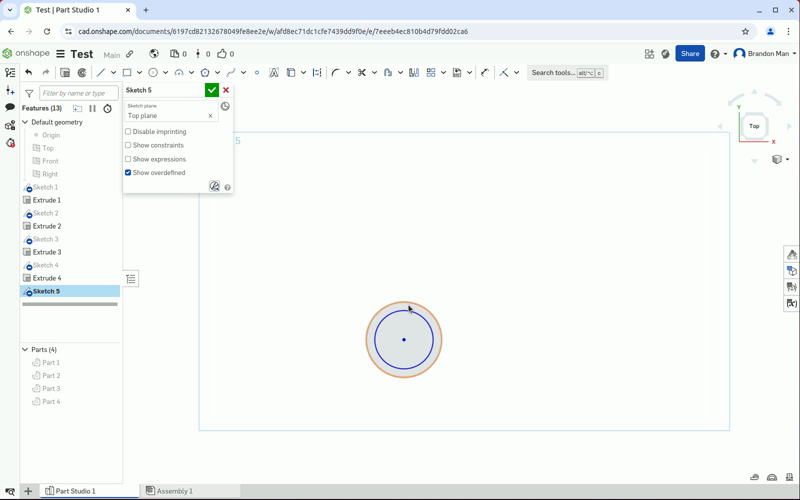
scroll(6)
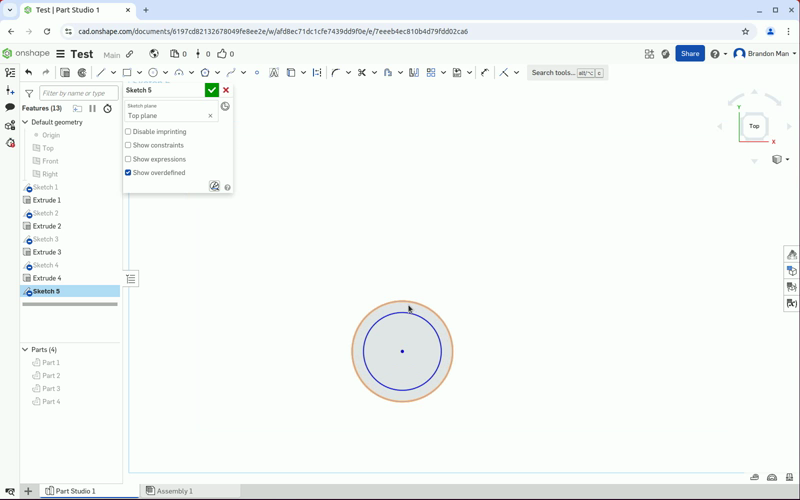
scroll(6)
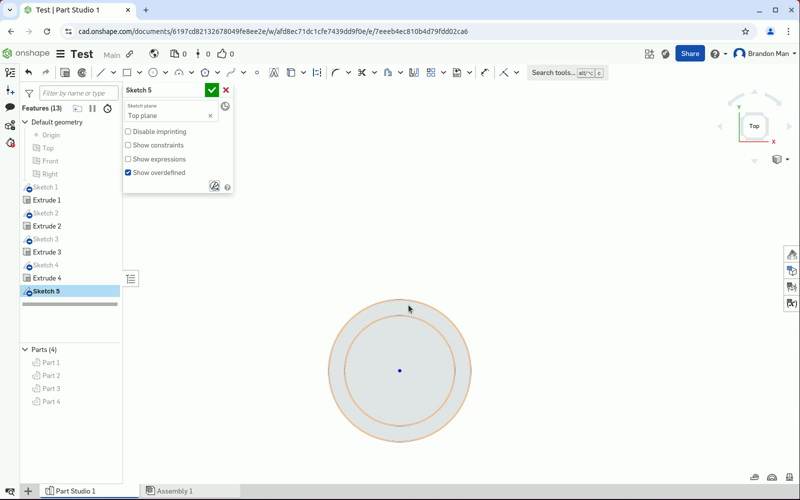
scroll(6)
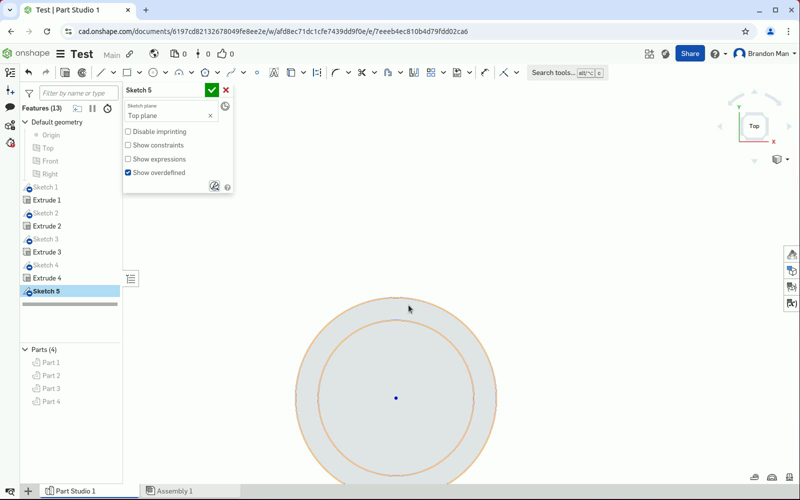
scroll(6)
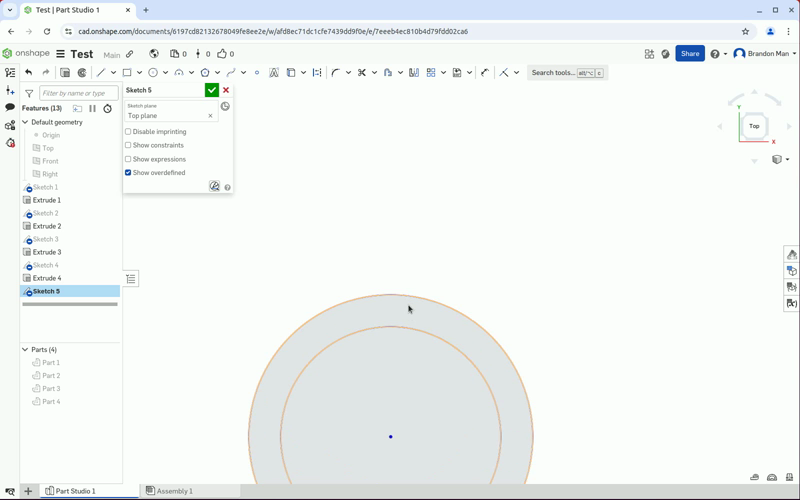
scroll(6)
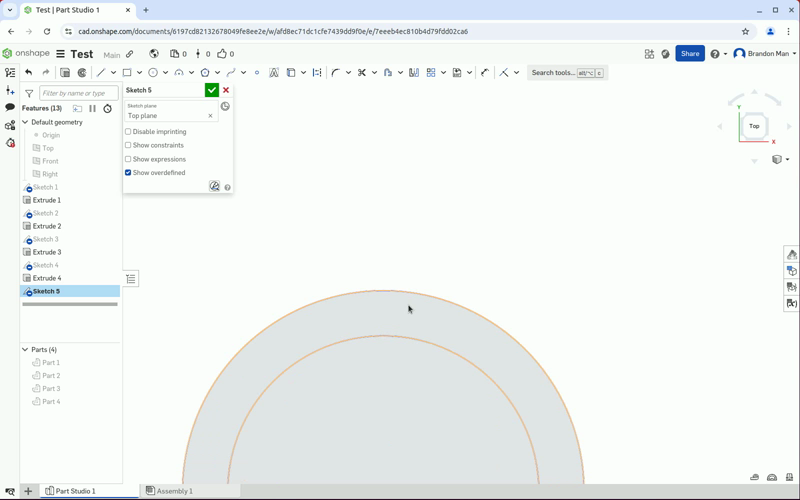
scroll(6)
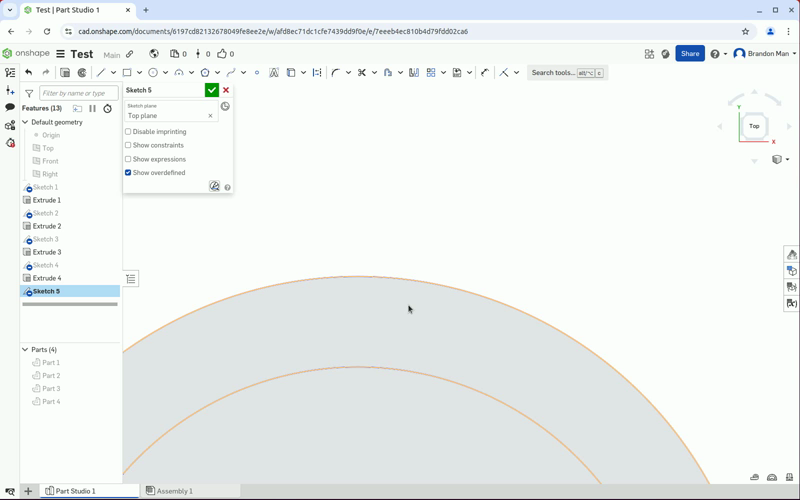
click(408, 304)
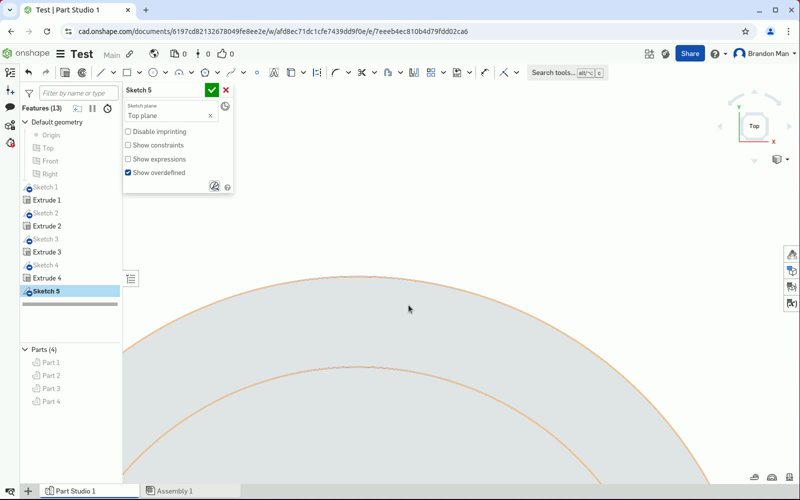
scroll(-6)
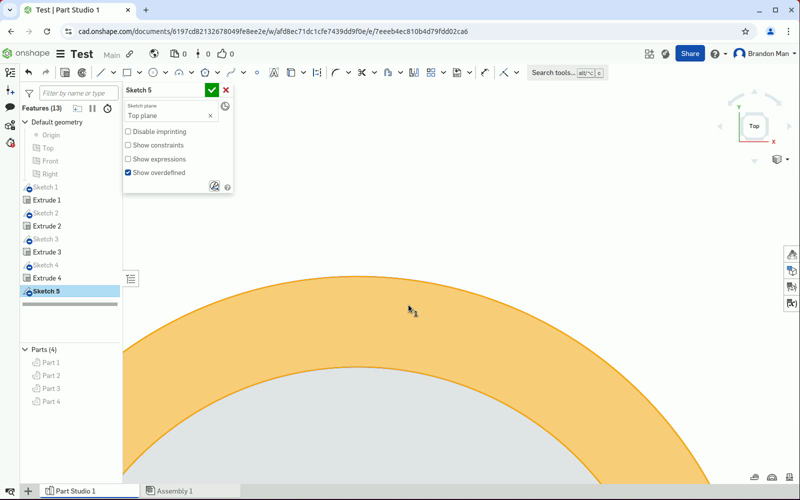
scroll(-6)
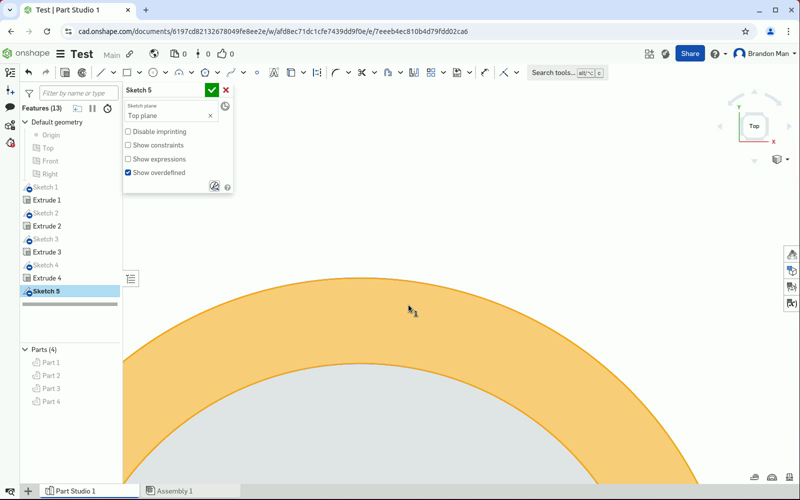
scroll(-6)
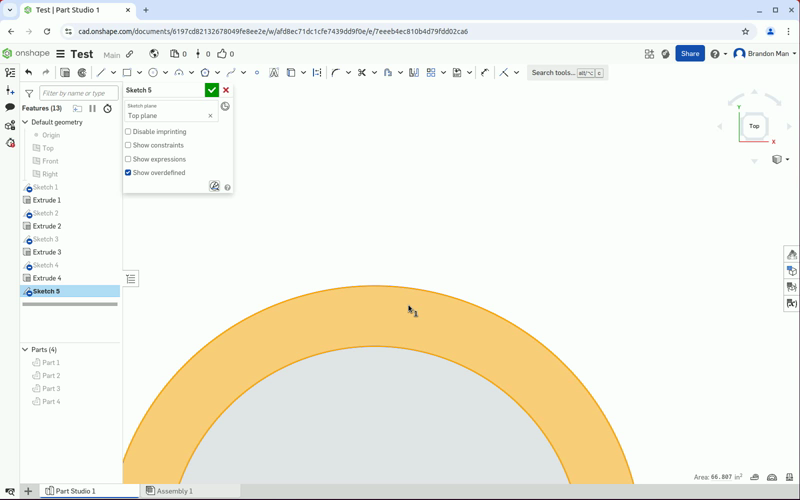
scroll(-6)
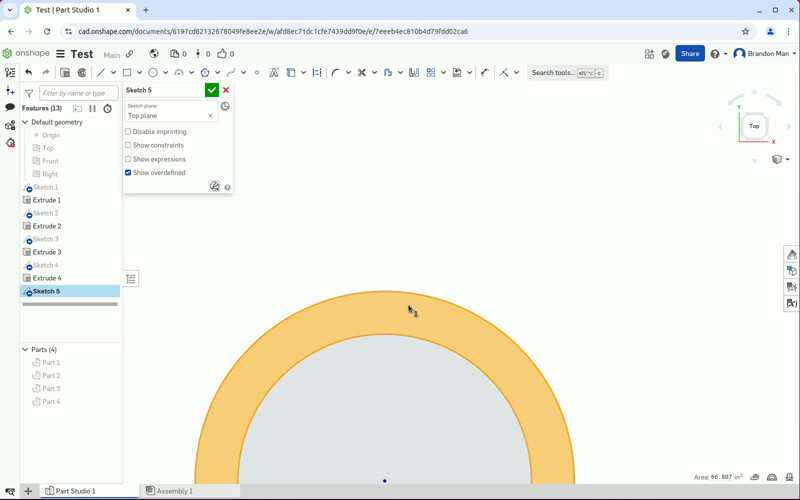
scroll(-6)
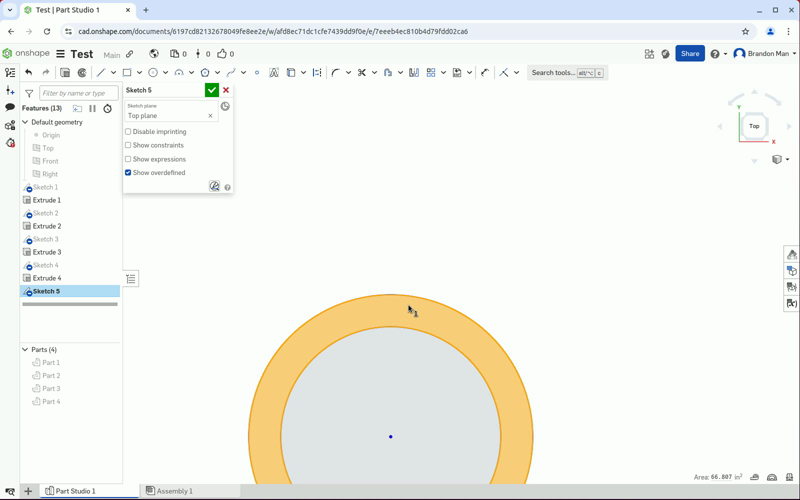
scroll(-6)
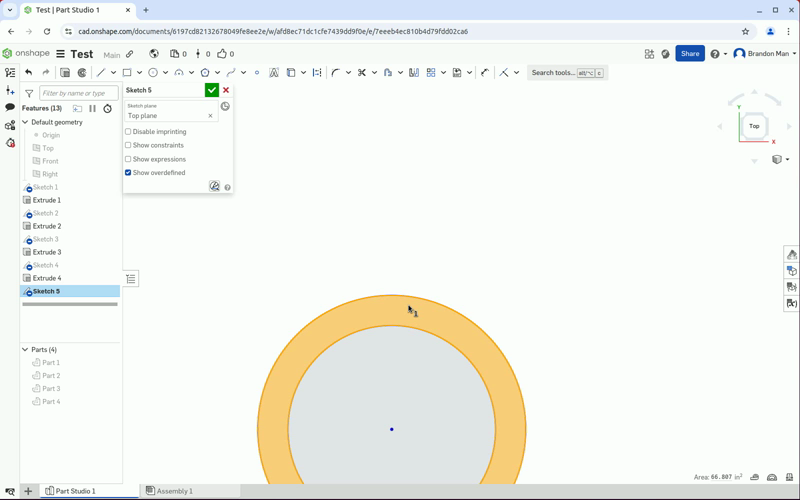
scroll(-6)
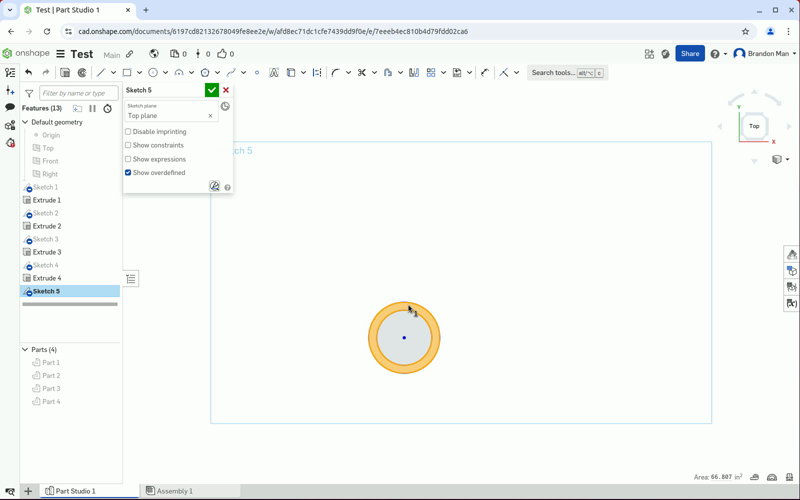
mouse_move(73, 352)
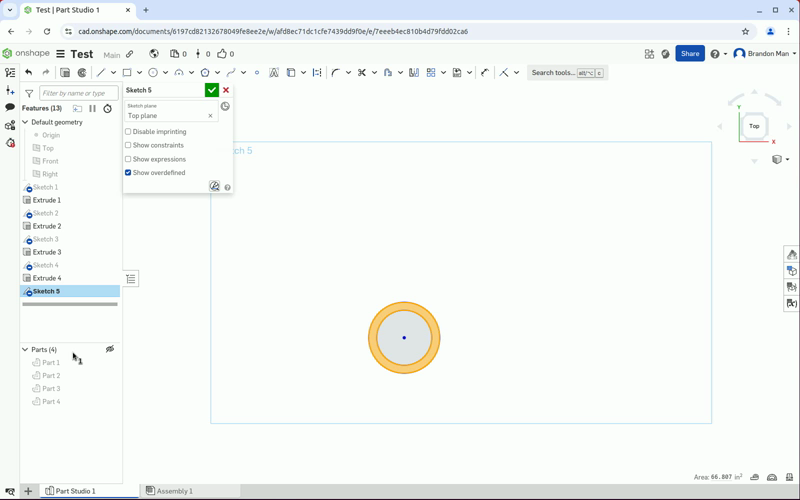
key(shift+y)
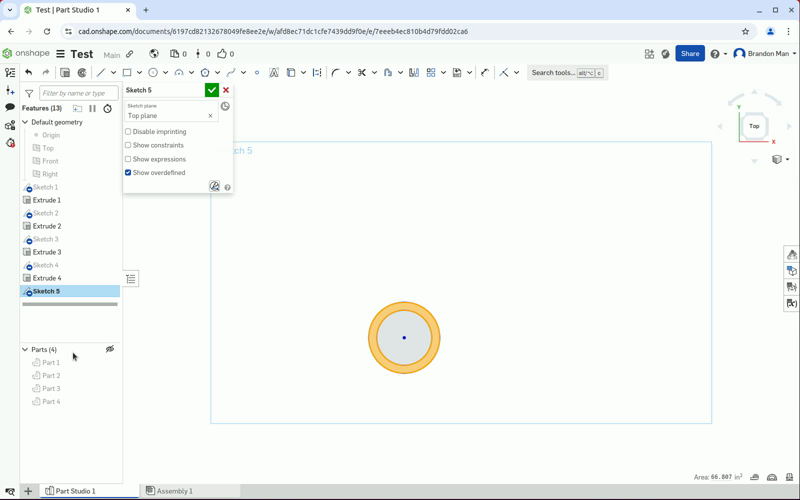
key(shift+e)
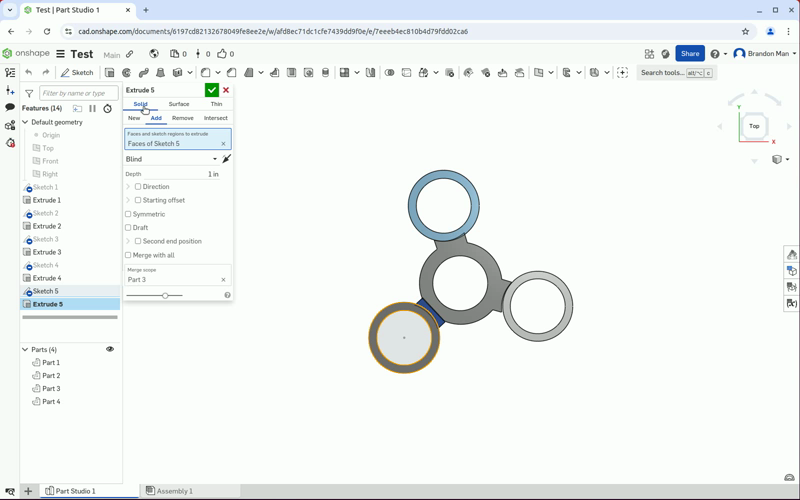
mouse_move(143, 106)
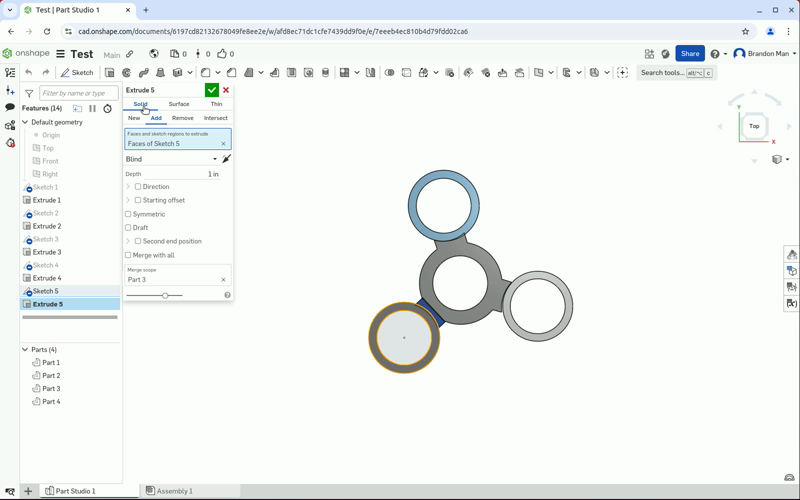
click(143, 106)
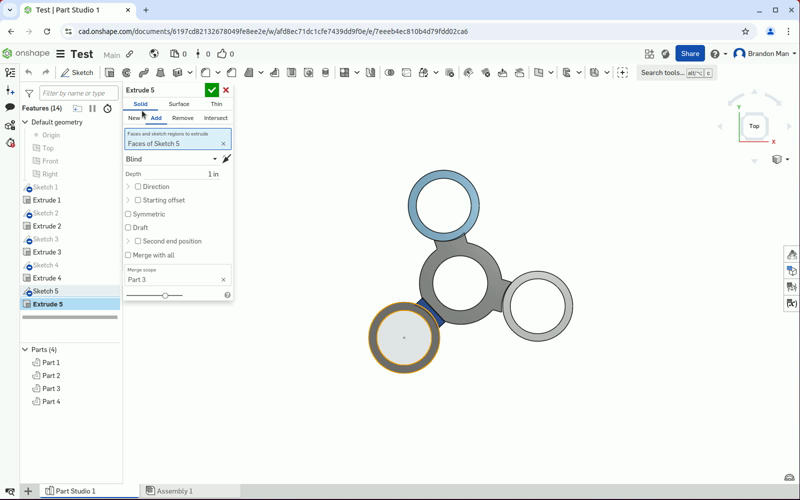
mouse_move(137, 120)
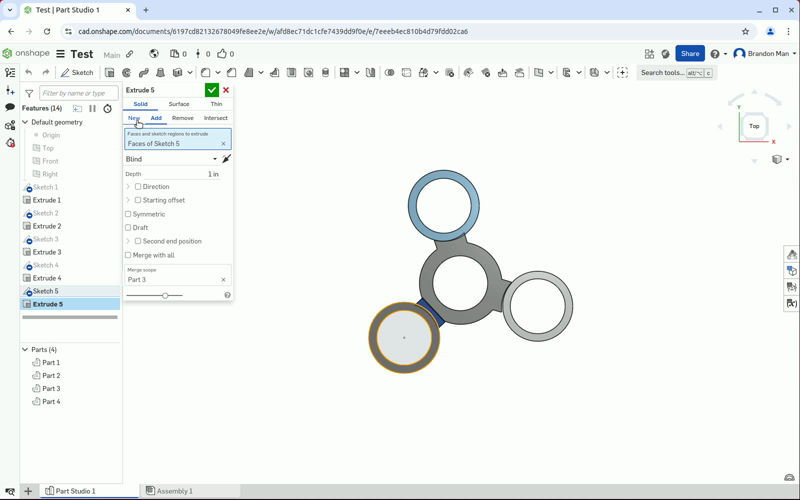
click(137, 120)
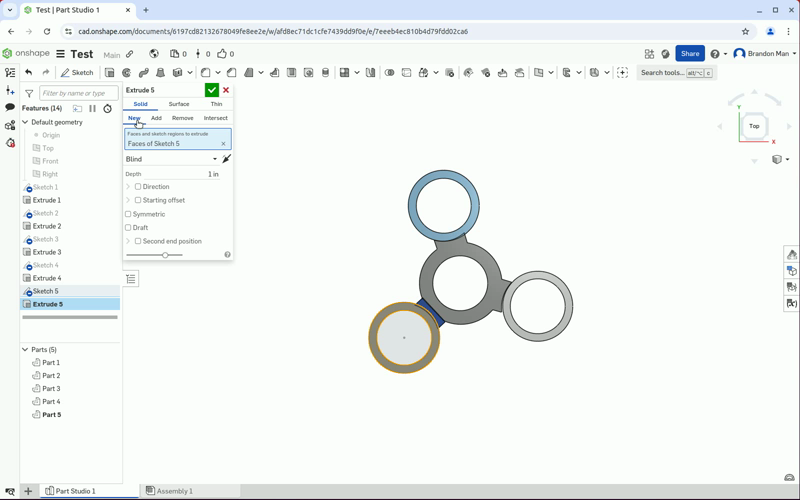
key(tab, 4)
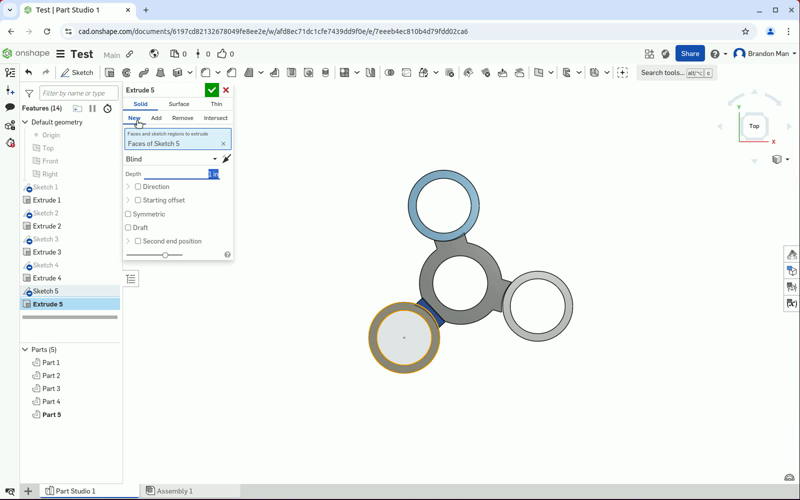
text(3.37)
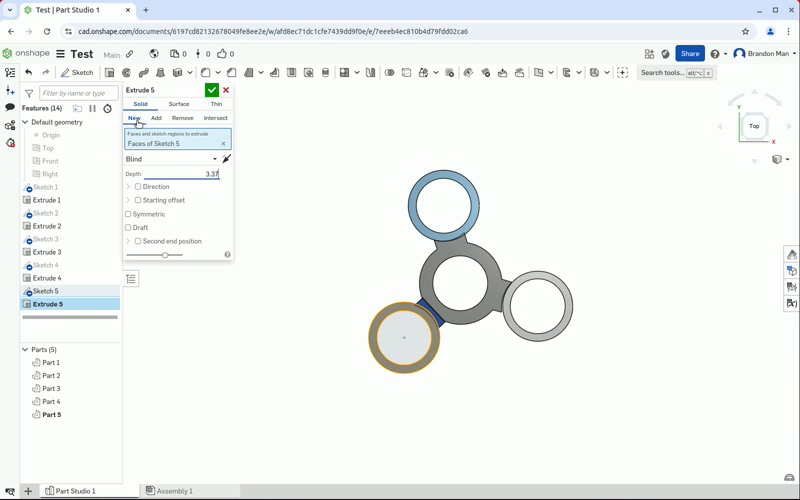
key(enter)
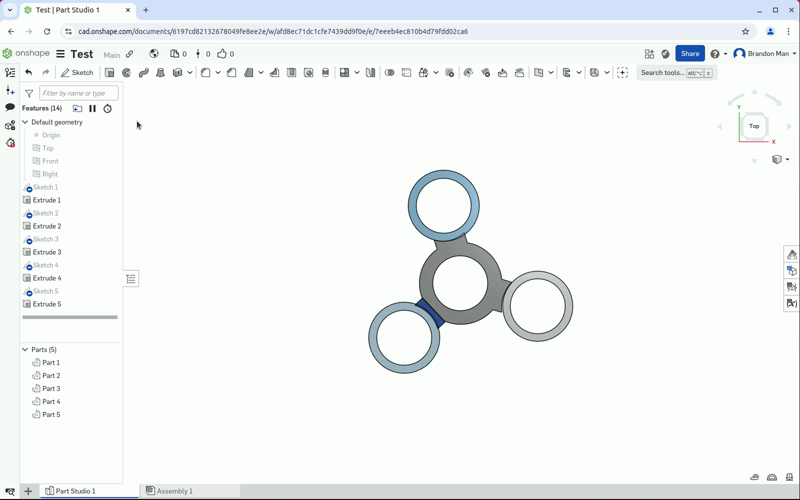
key(shift+h)
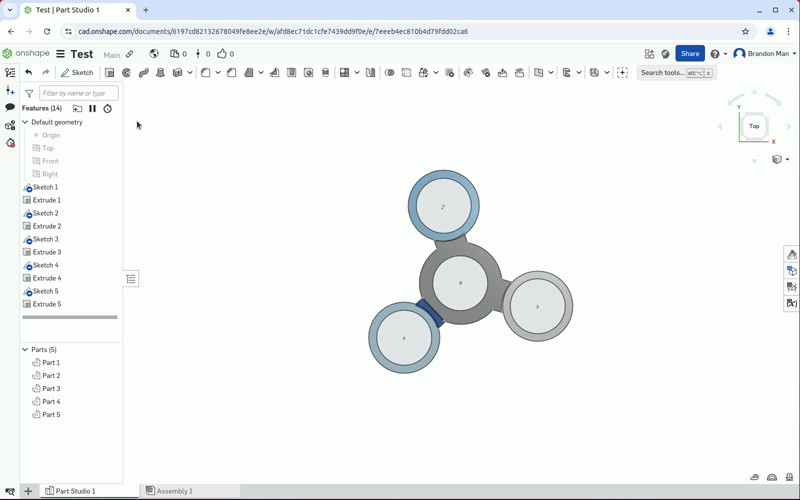
key(shift+h)
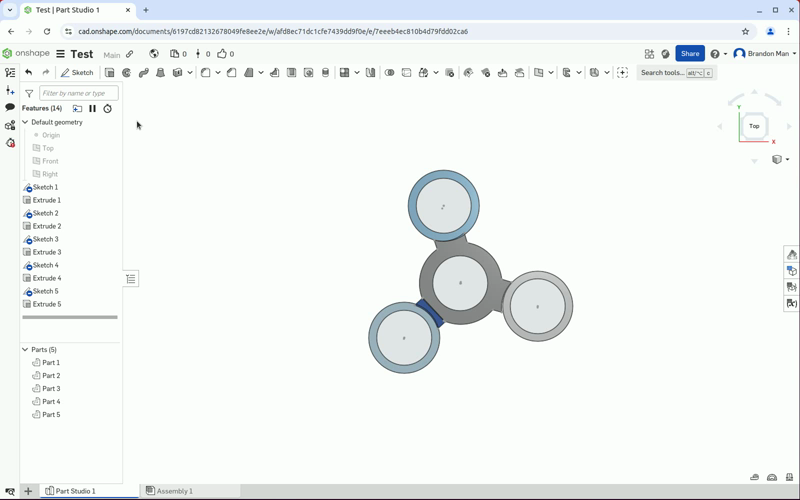
key(shift+7)
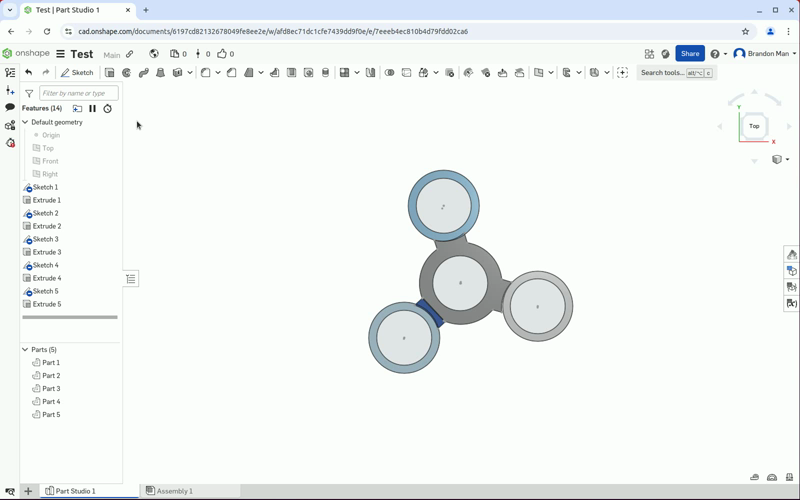
key(up, 3)
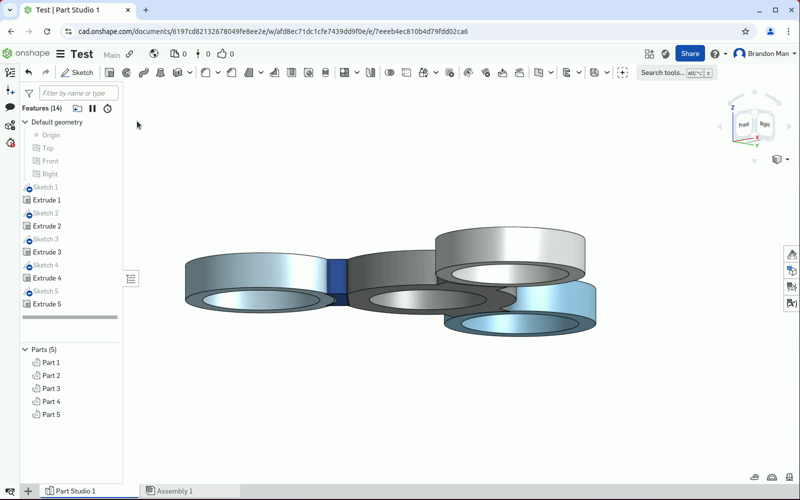
key(left, 3)
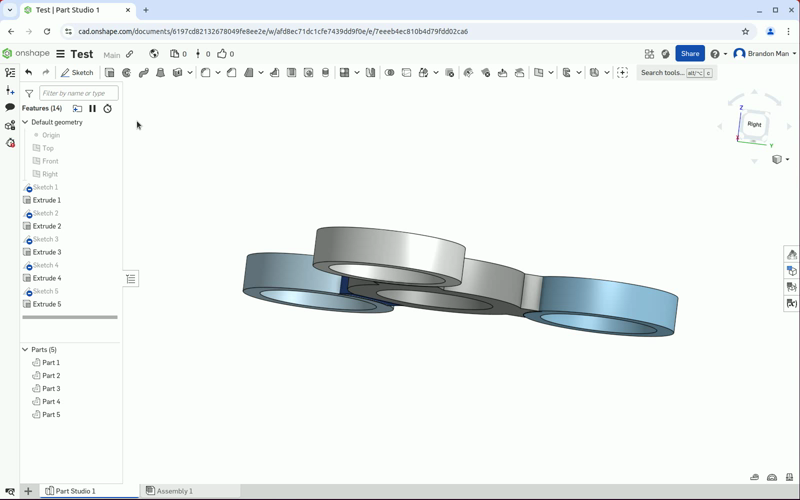
key(right, 3)
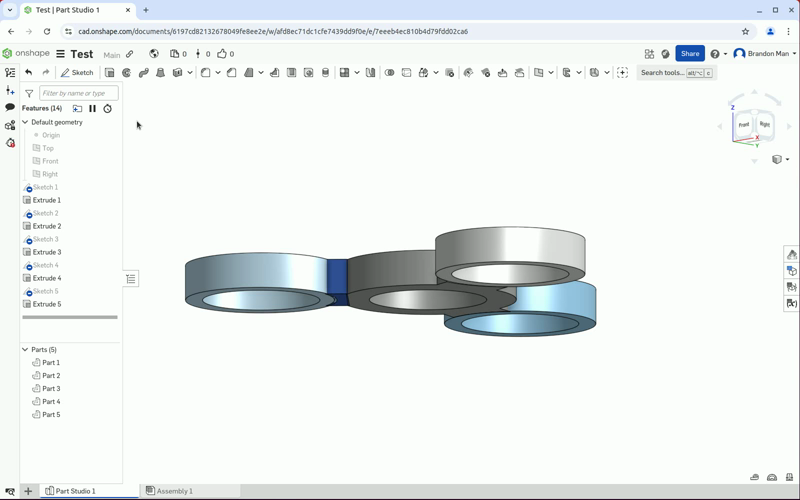
key(down, 3)
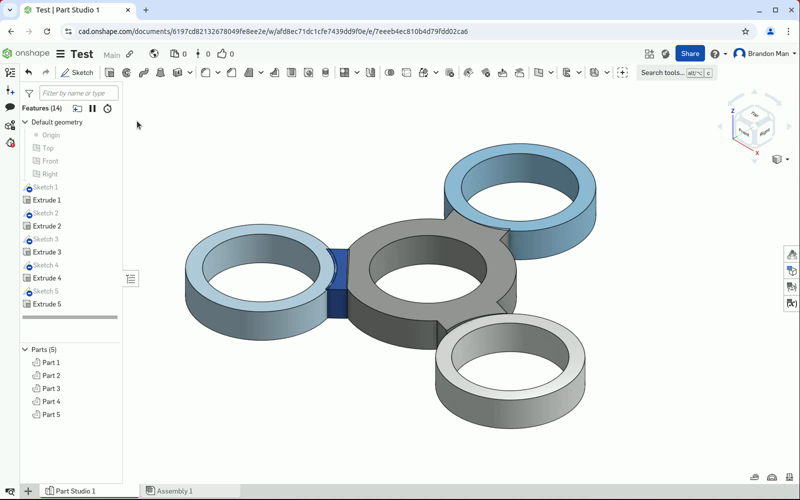
mouse_move(73, 189)
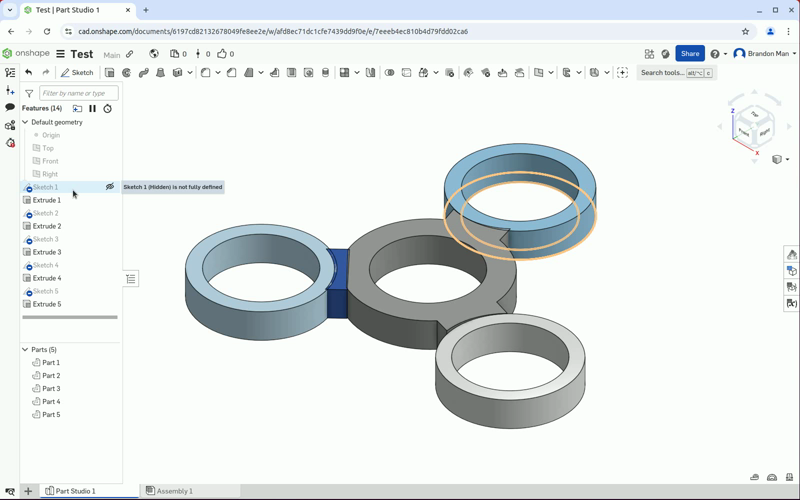
click(73, 189)